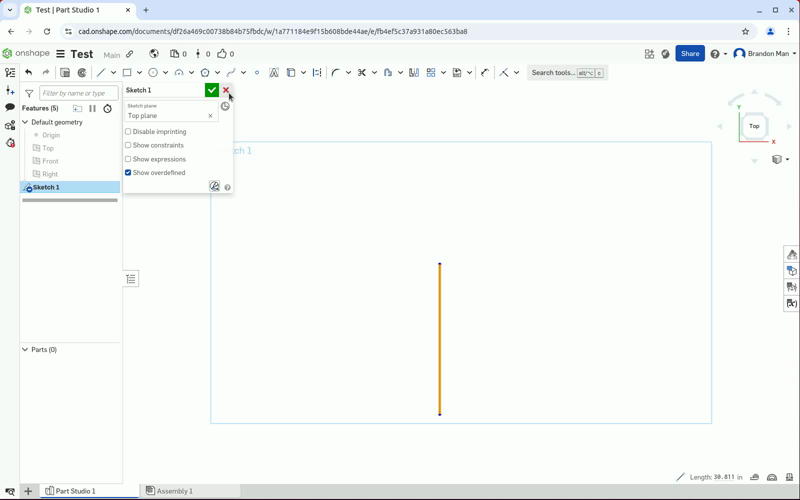
key(shift+h)
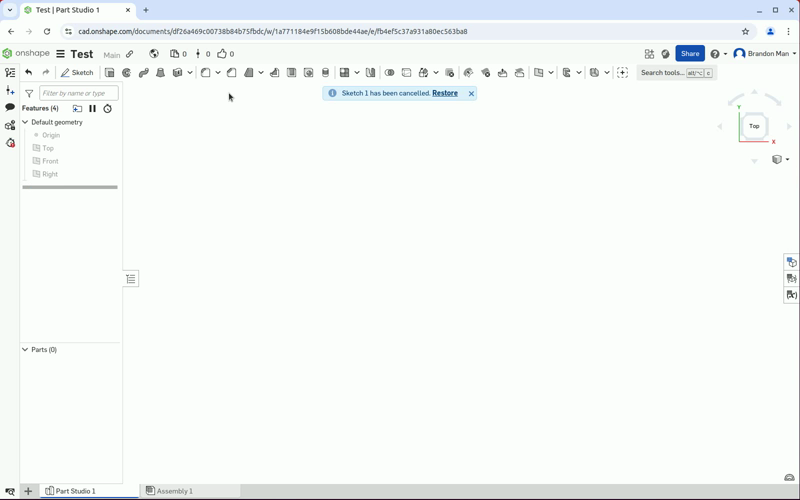
mouse_move(73, 352)
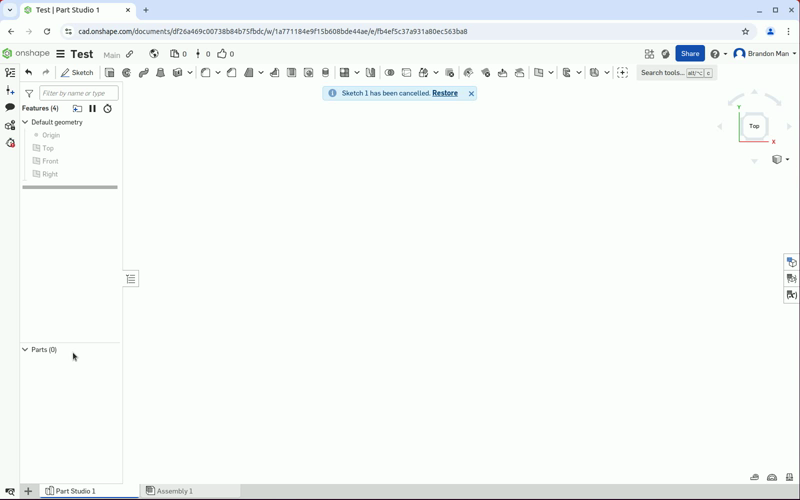
key(y)
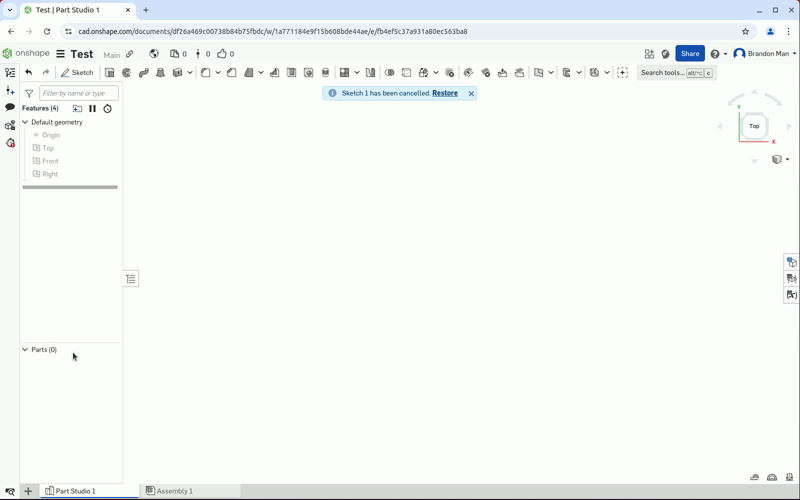
key(shift+p)
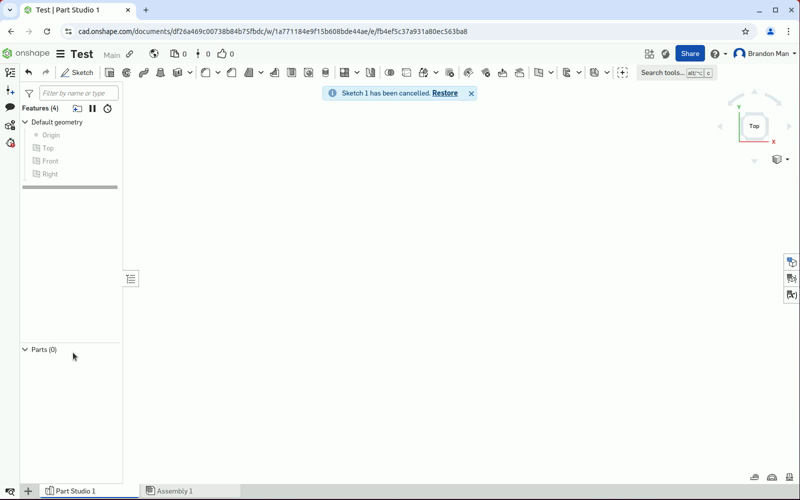
key(space)
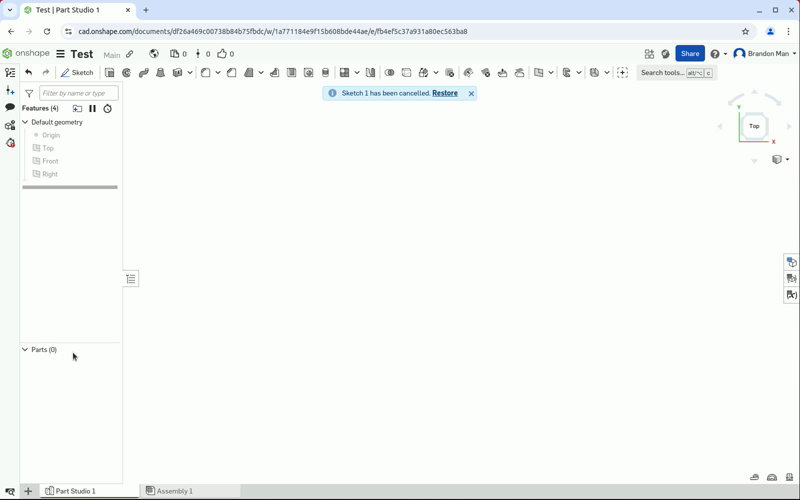
key_down(shift)
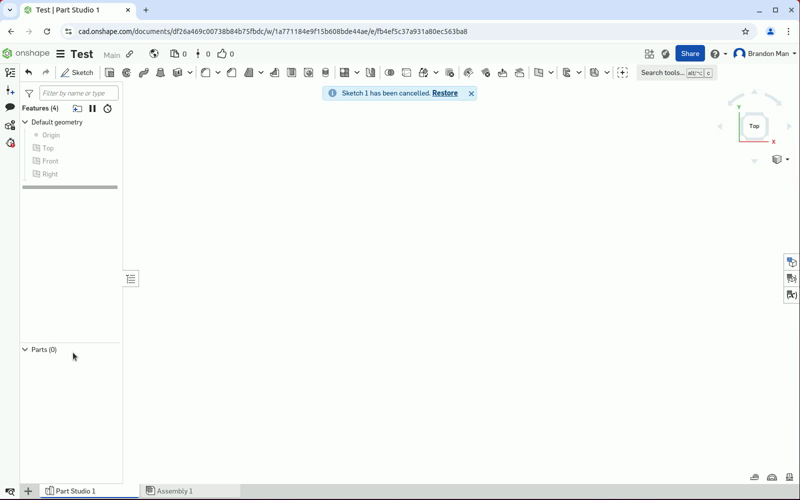
key(up)
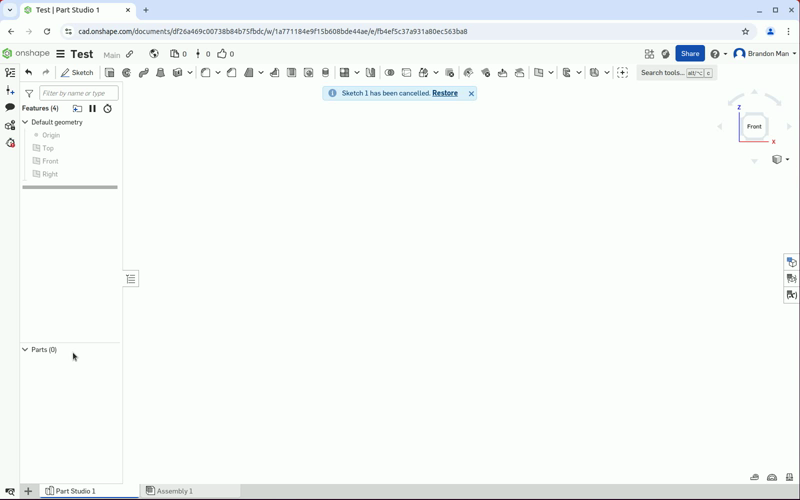
key_up(shift)
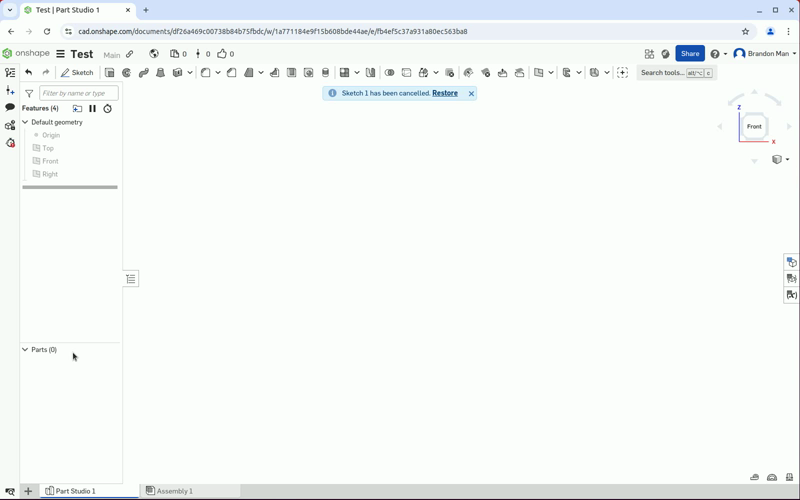
mouse_move(73, 352)
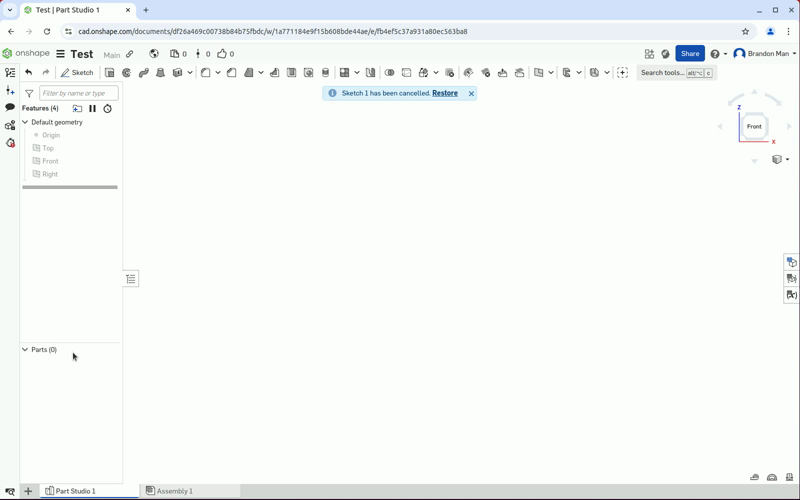
key(shift+y)
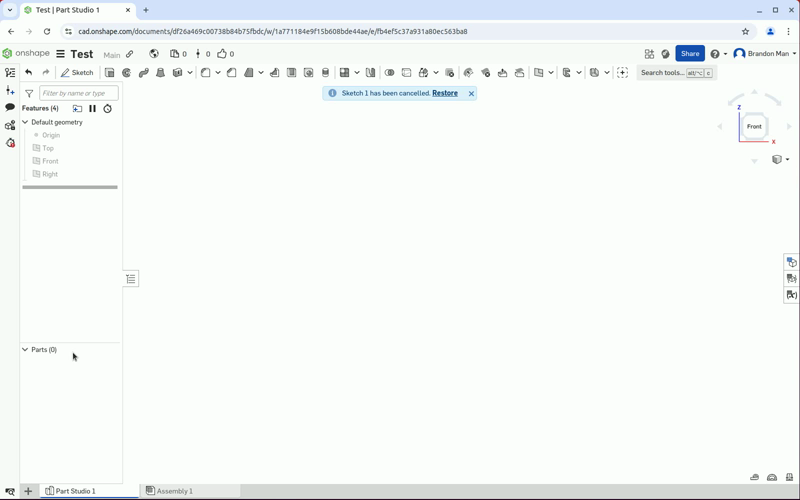
key(shift+s)
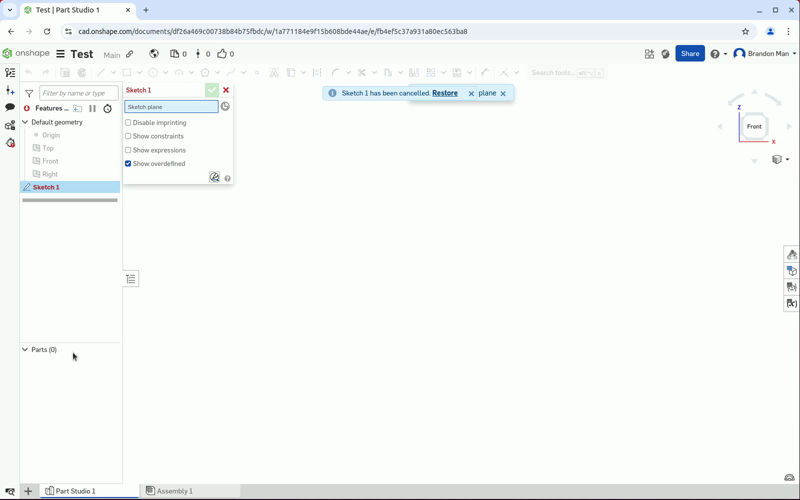
mouse_move(73, 163)
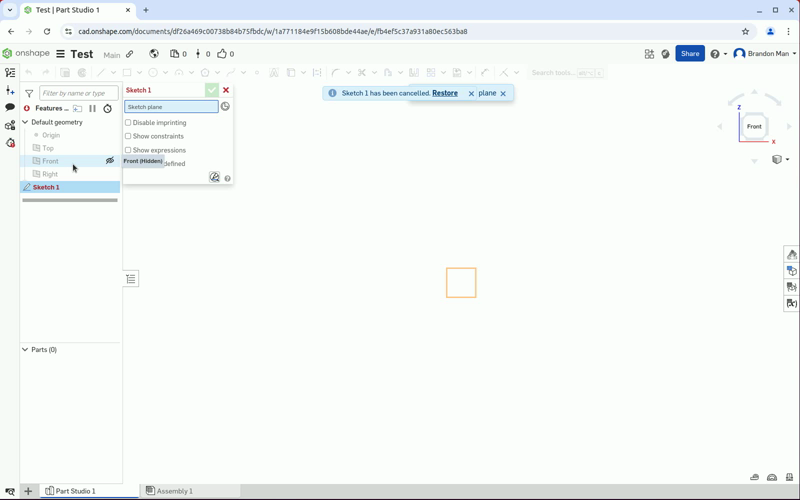
click(73, 163)
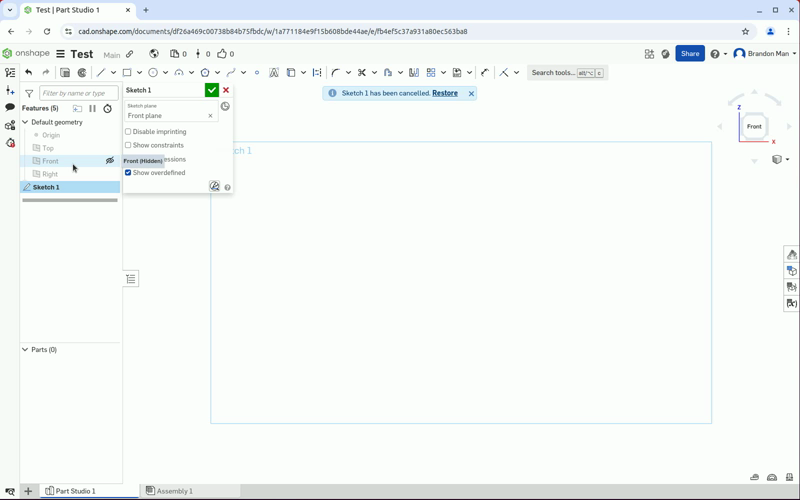
mouse_move(73, 352)
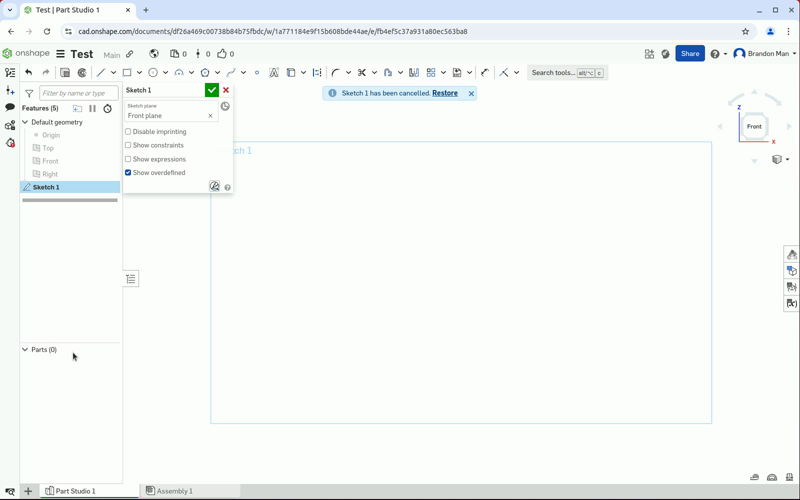
key(y)
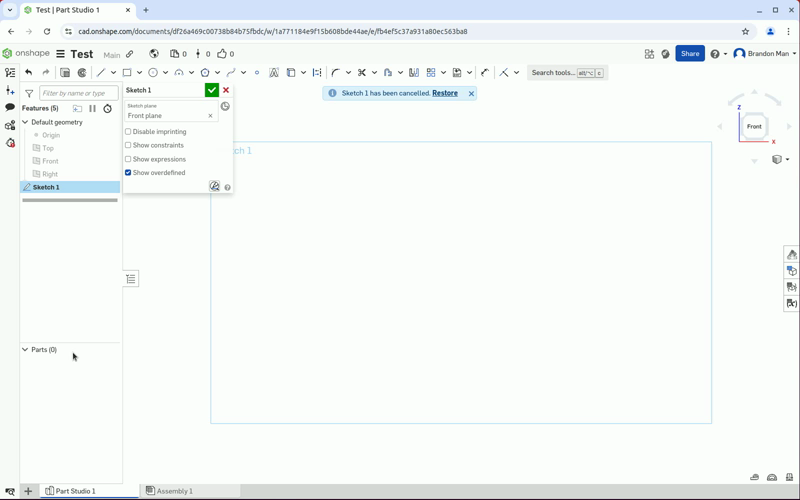
key(l)
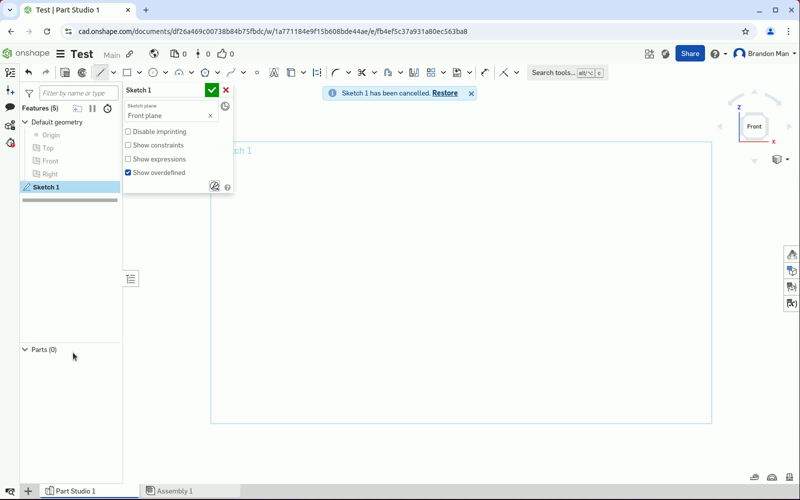
key_down(shift)
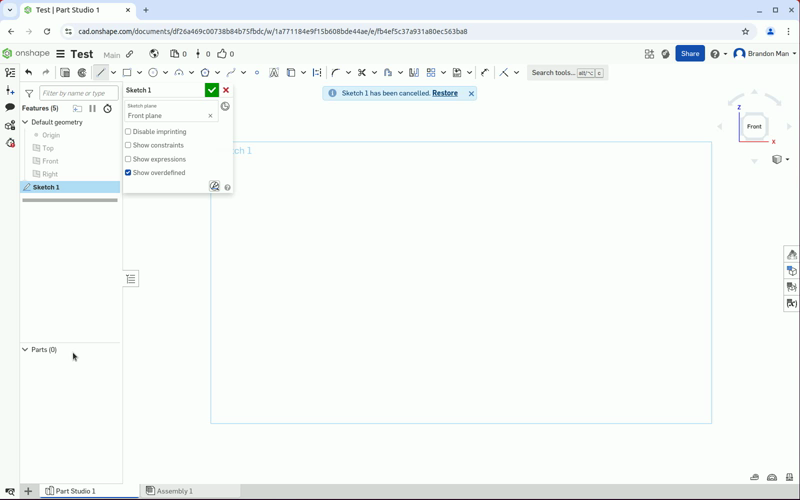
mouse_move(404, 339)
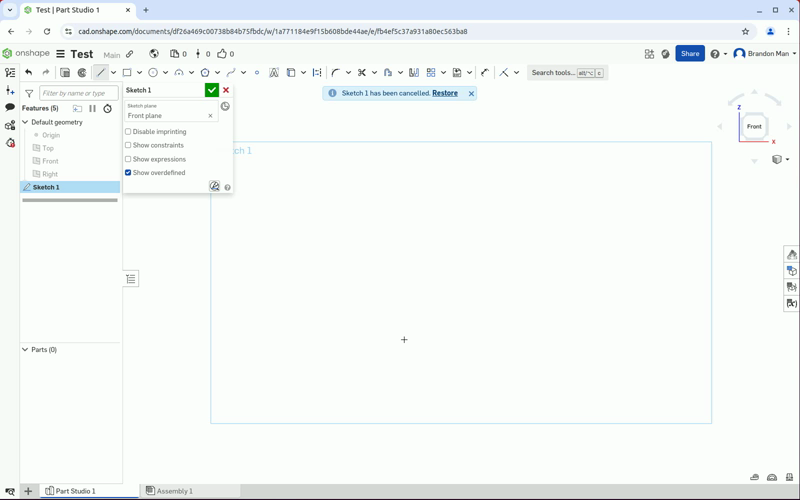
click(404, 339)
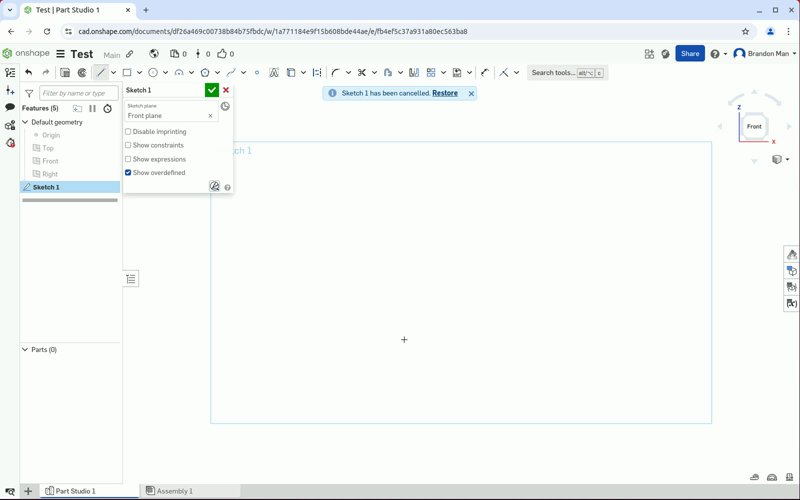
key_up(shift)
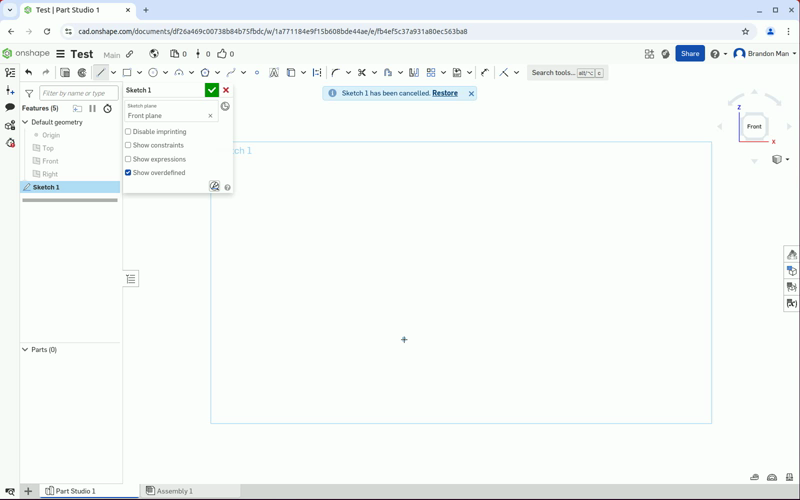
key_down(shift)
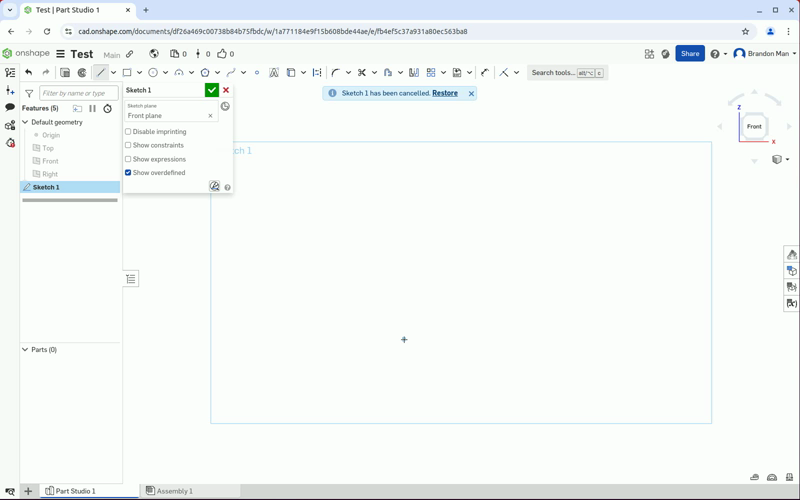
mouse_move(516, 339)
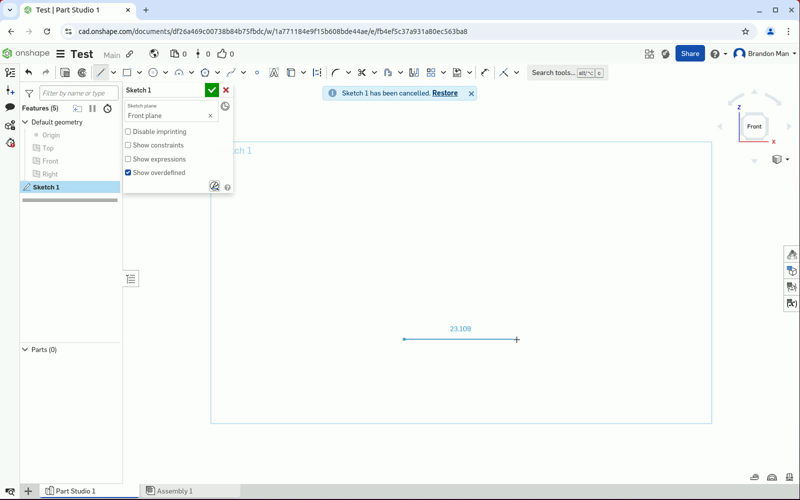
click(516, 339)
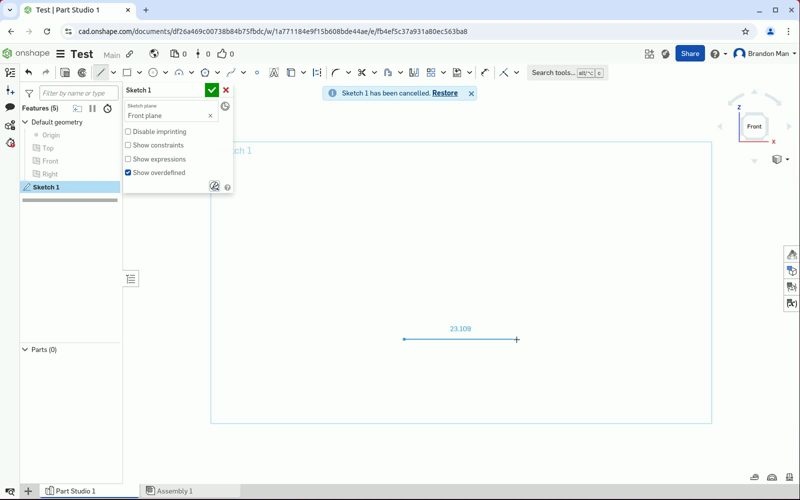
key_up(shift)
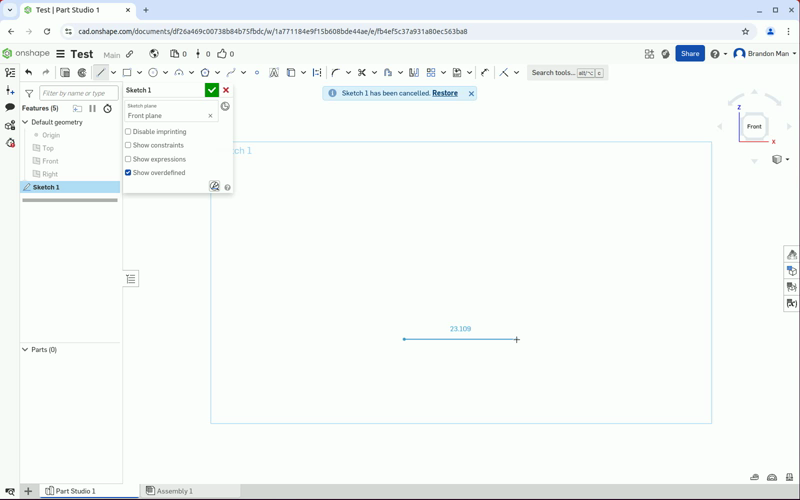
key_down(shift)
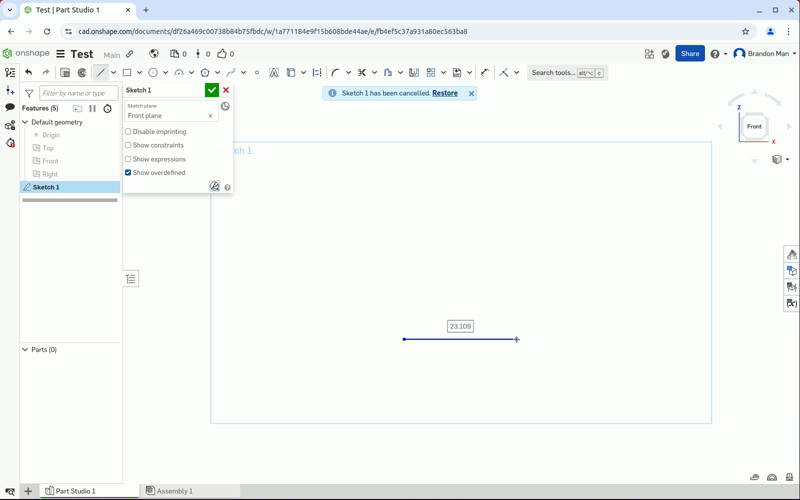
mouse_move(546, 339)
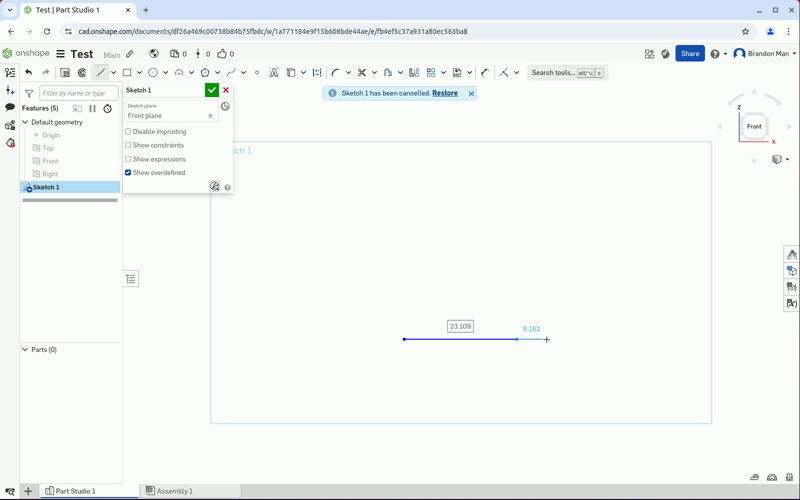
mouse_move(516, 310)
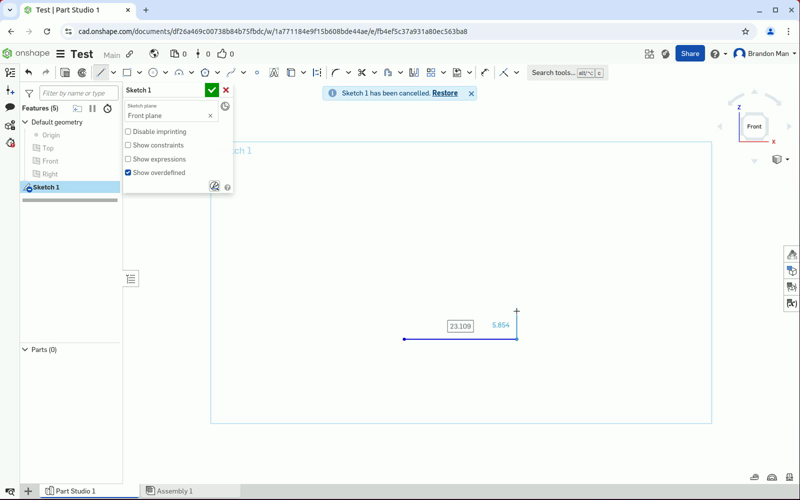
click(516, 310)
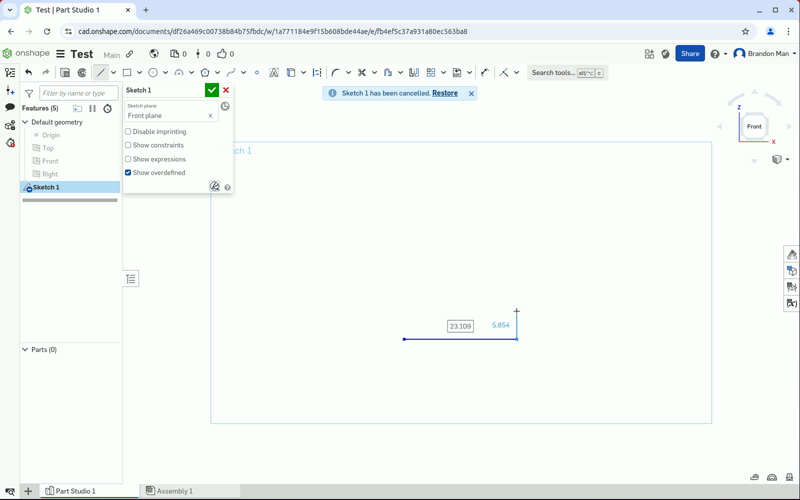
key_up(shift)
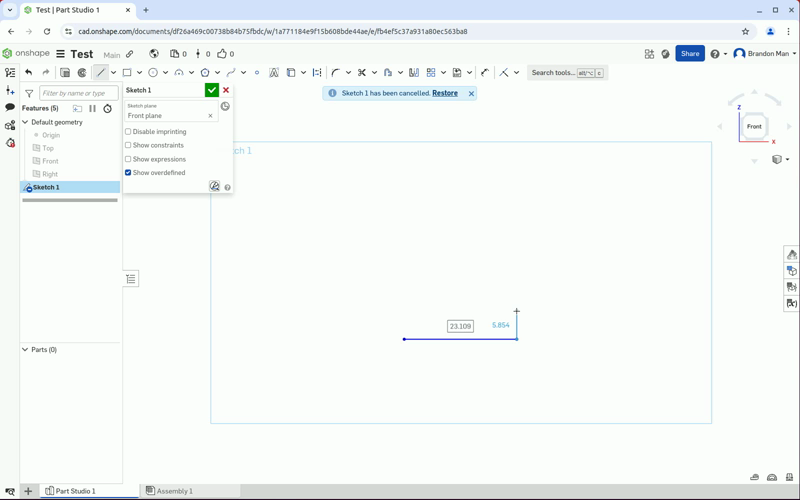
key_down(shift)
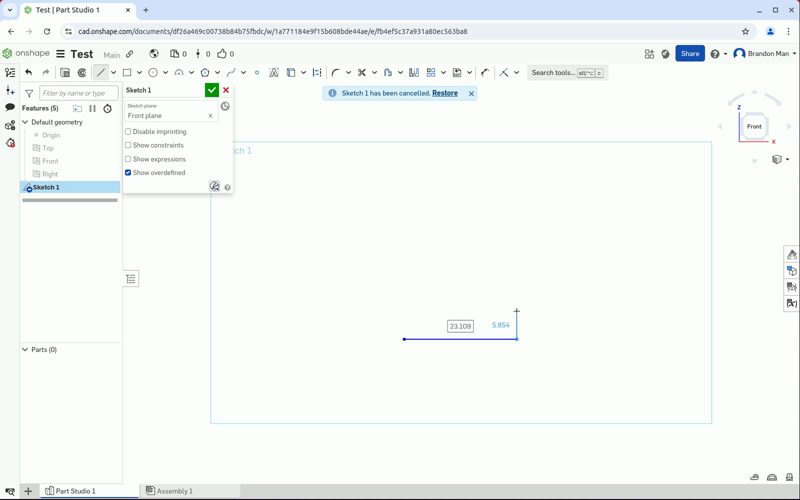
mouse_move(546, 310)
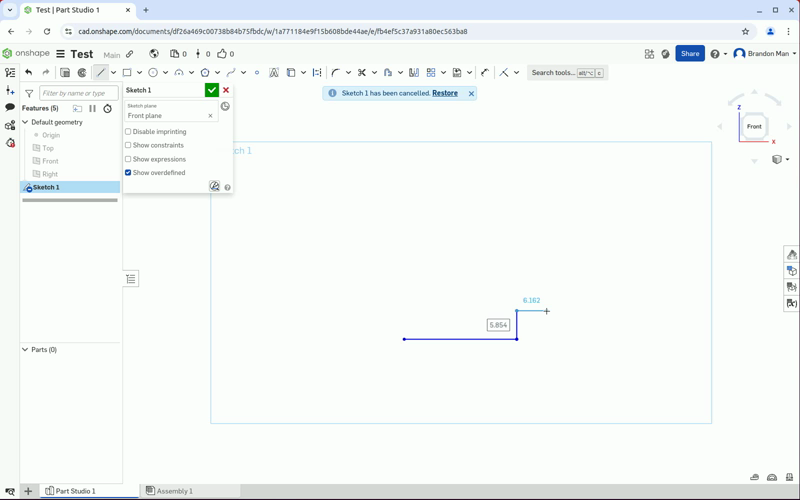
mouse_move(516, 308)
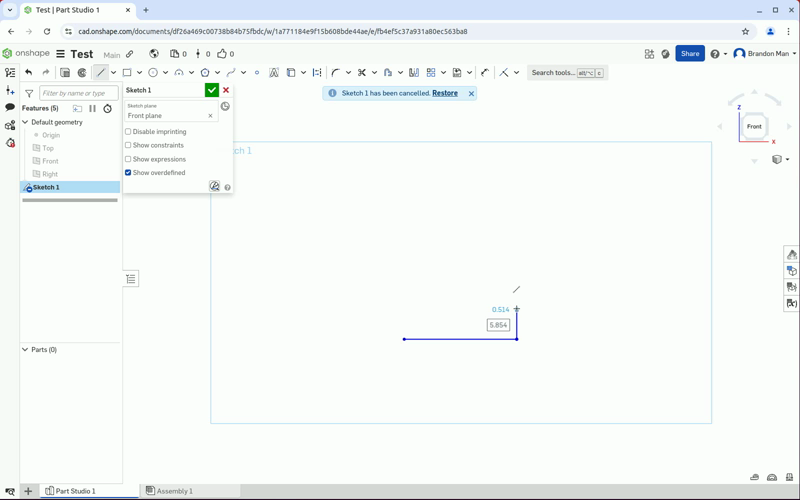
scroll(6)
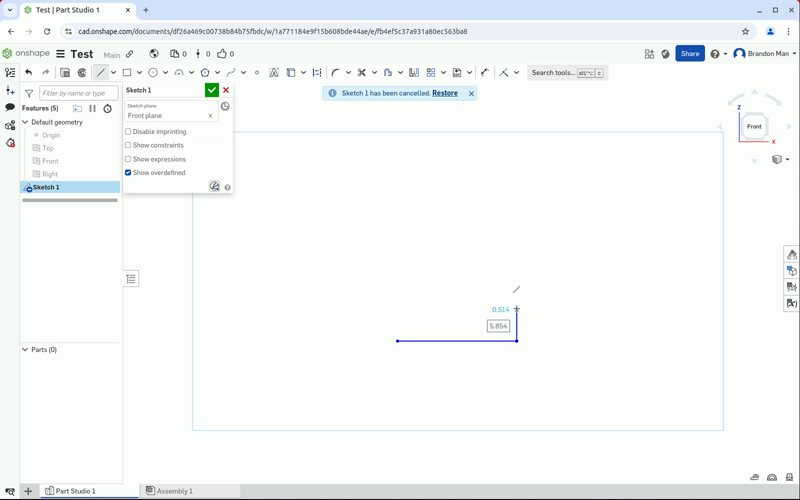
scroll(6)
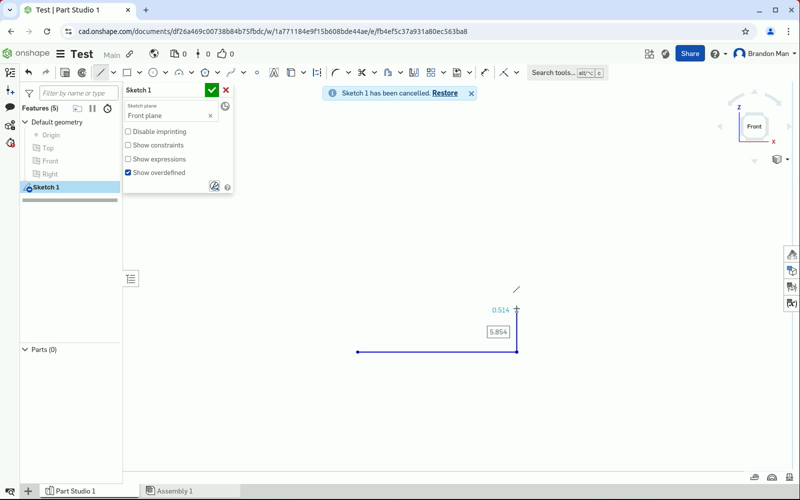
scroll(6)
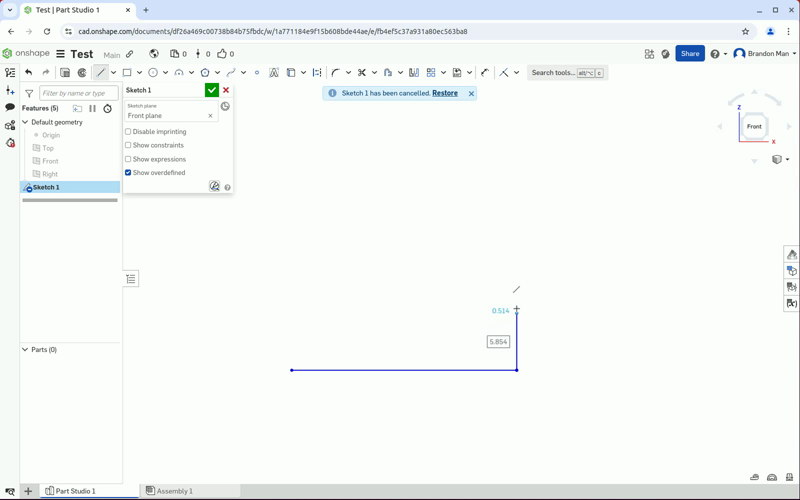
scroll(6)
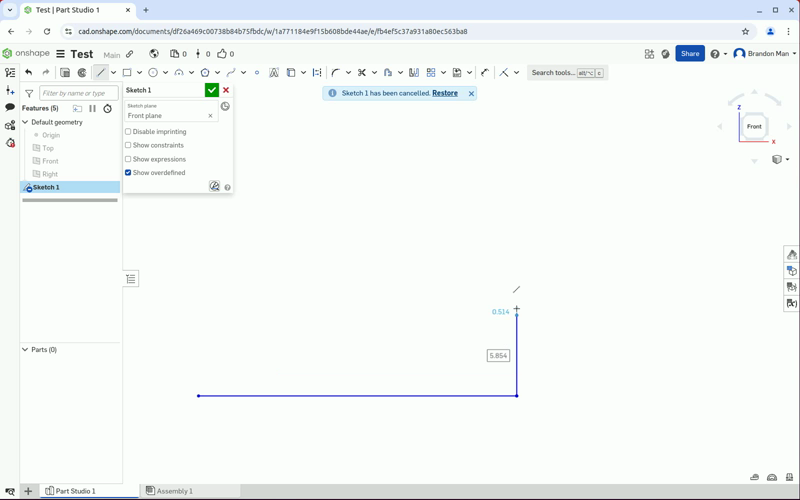
scroll(6)
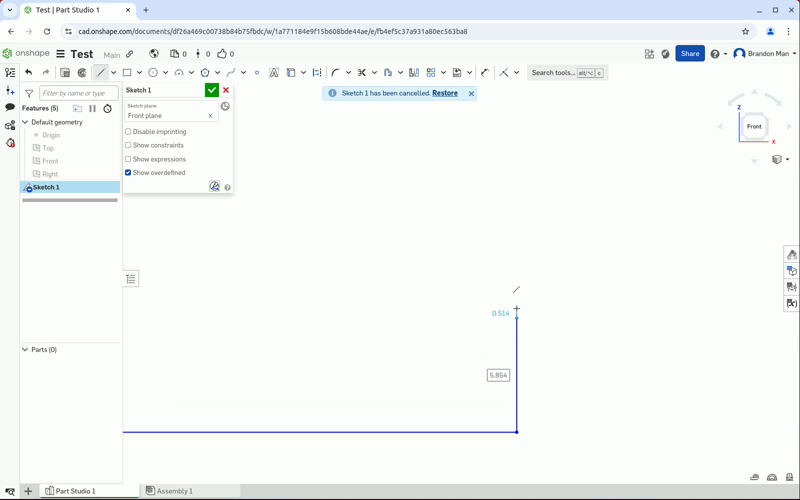
scroll(6)
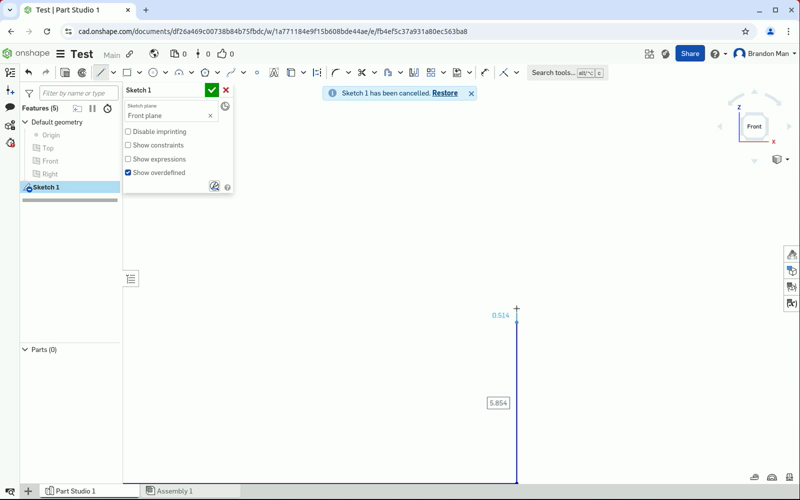
scroll(6)
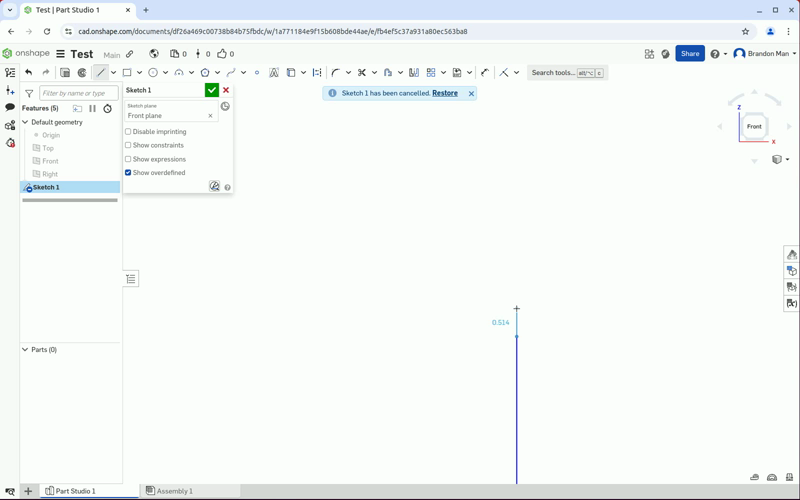
click(516, 308)
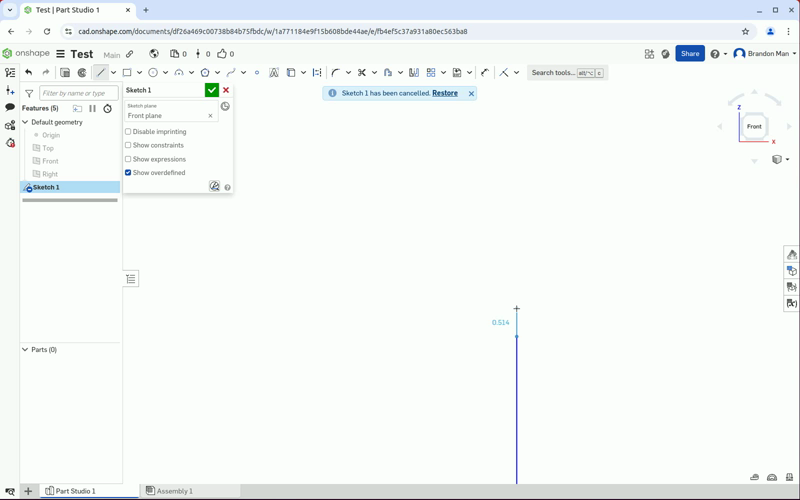
scroll(-6)
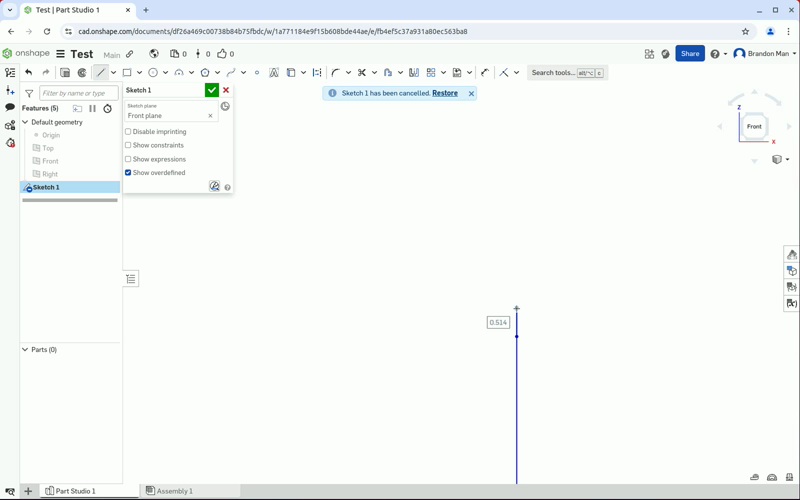
scroll(-6)
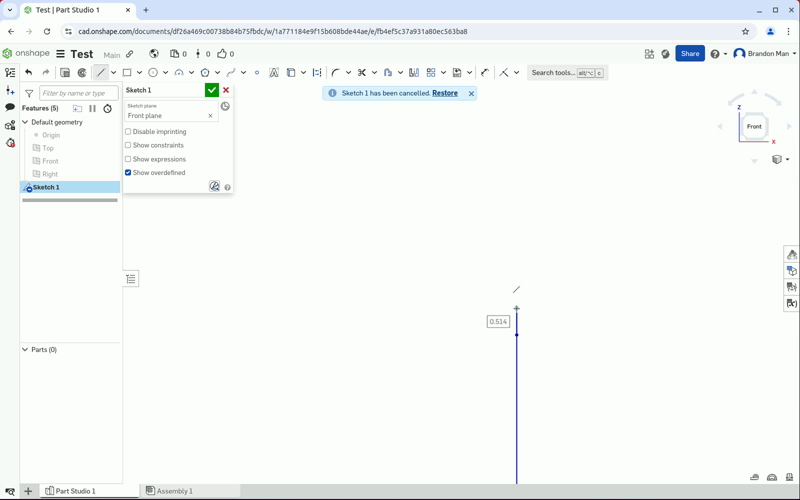
scroll(-6)
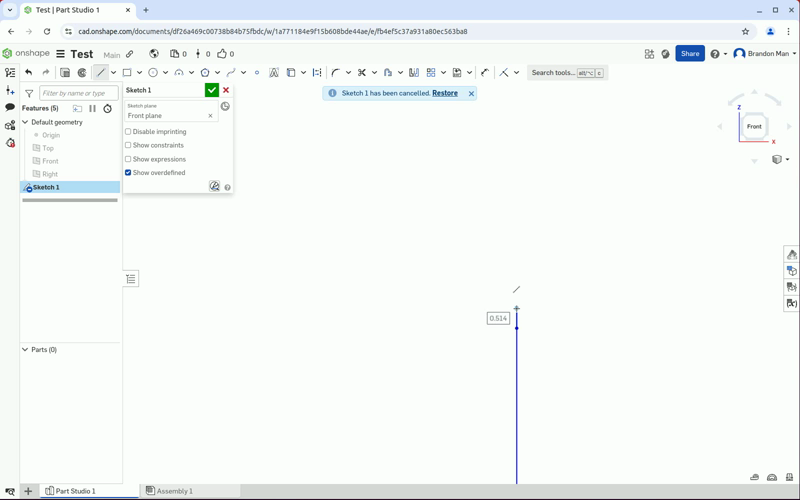
scroll(-6)
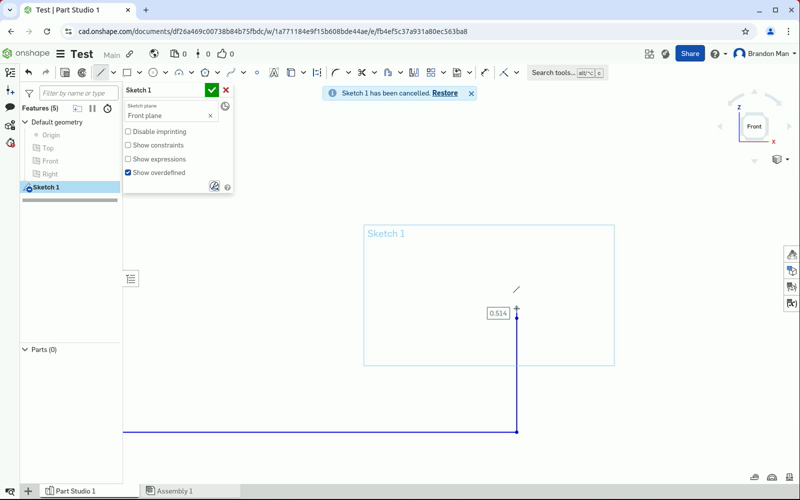
scroll(-6)
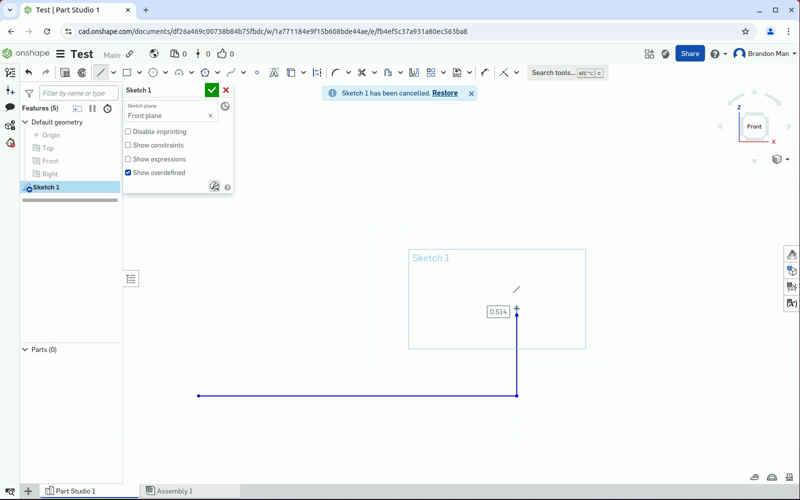
scroll(-6)
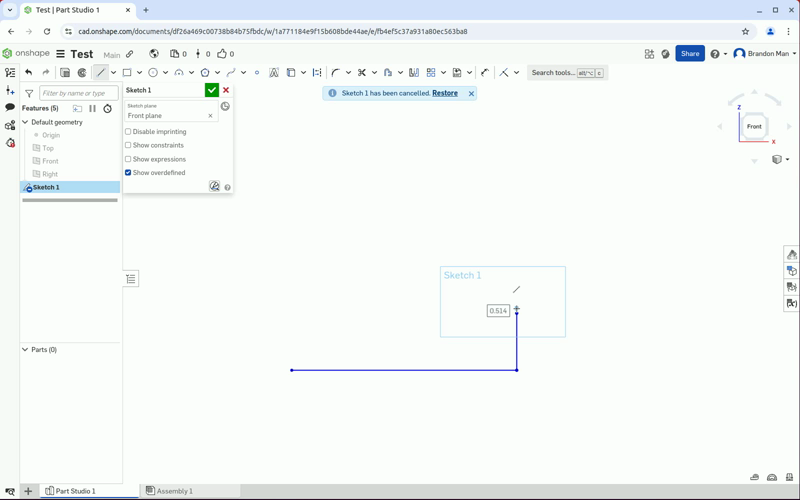
scroll(-6)
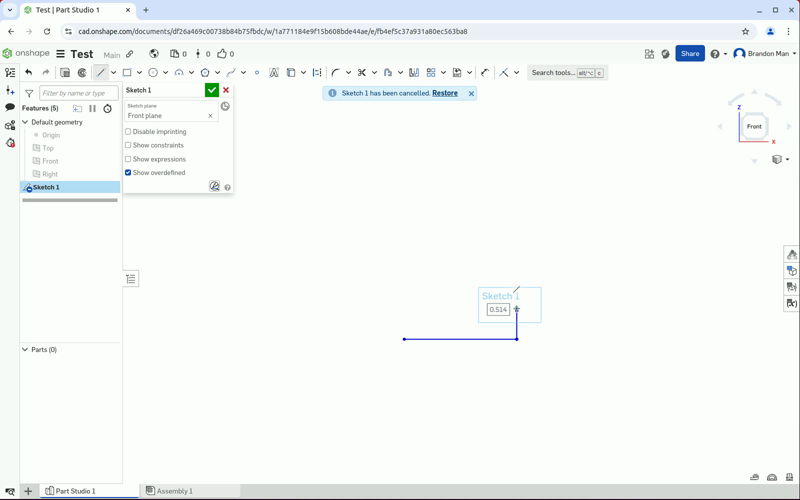
key_up(shift)
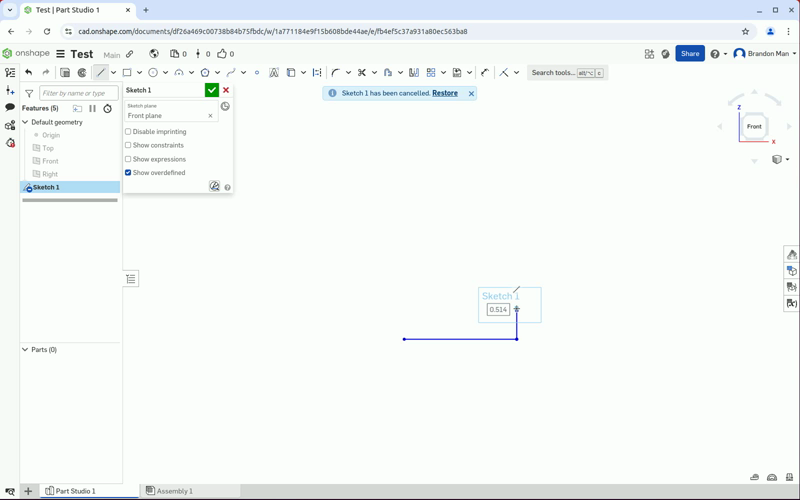
key(esc)
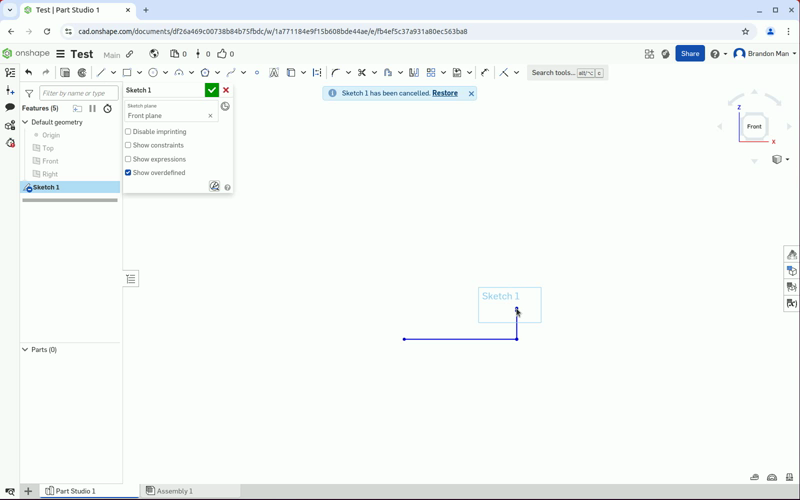
key(a)
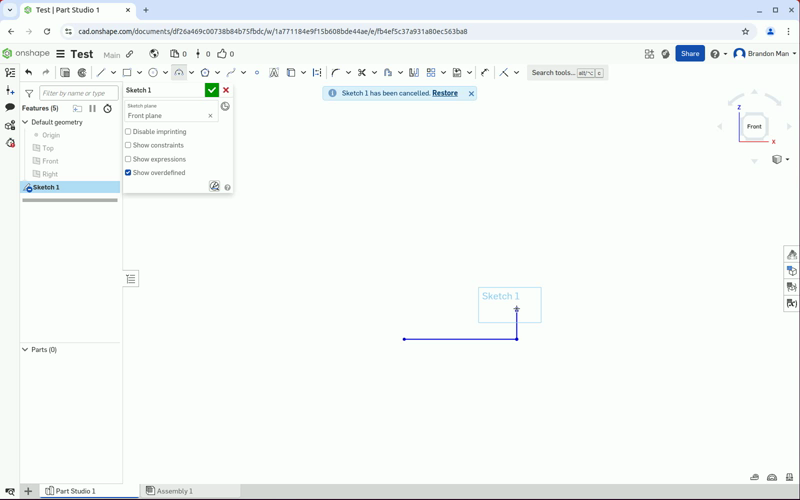
mouse_move(516, 308)
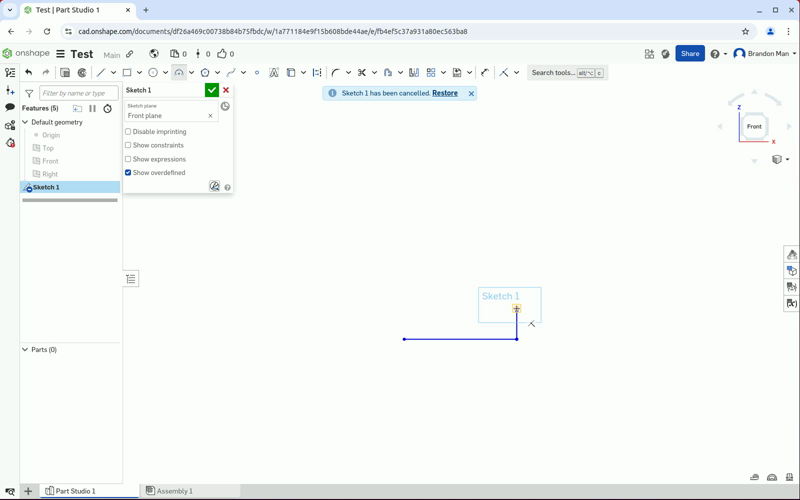
scroll(6)
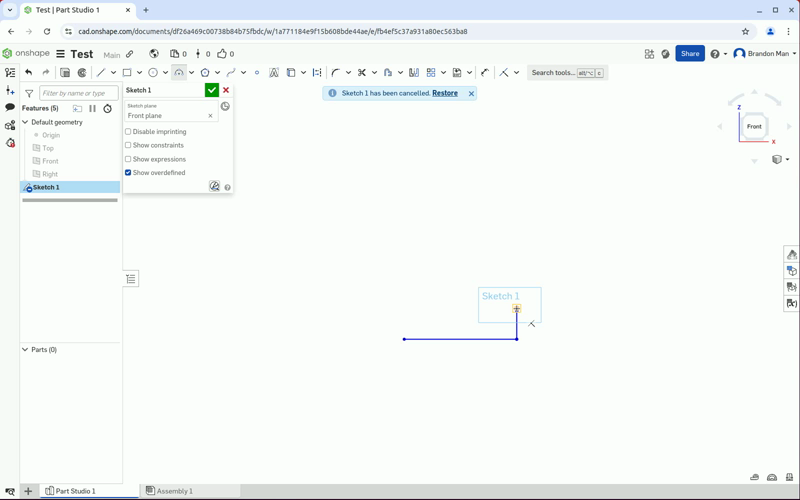
scroll(6)
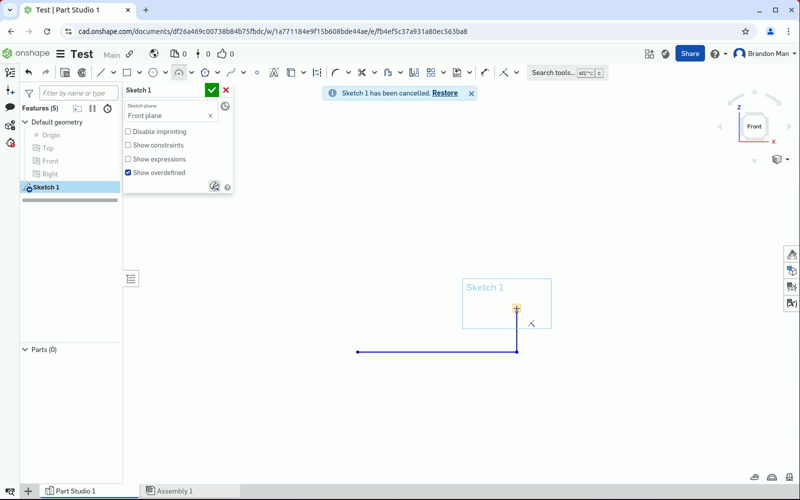
scroll(6)
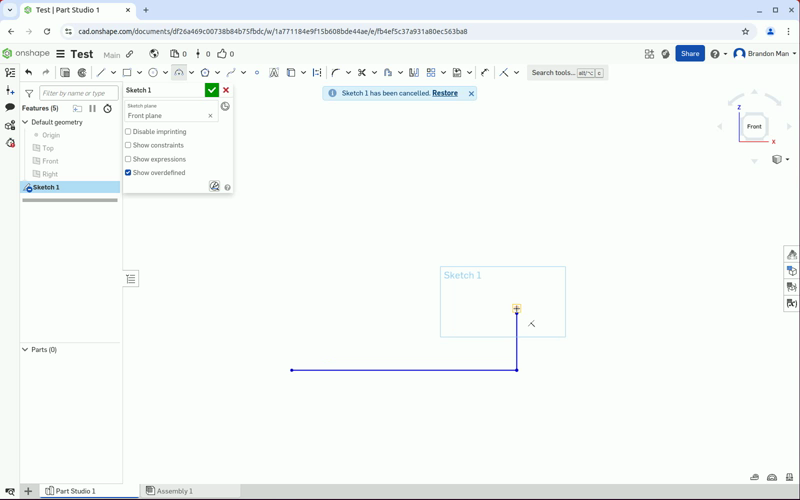
scroll(6)
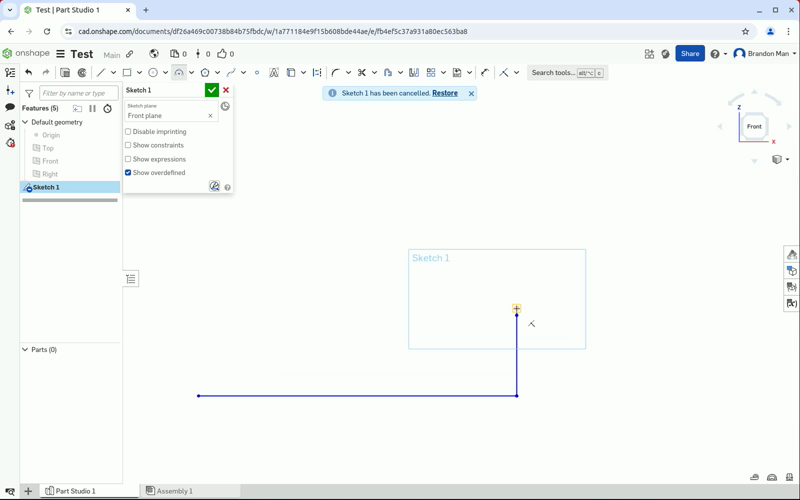
scroll(6)
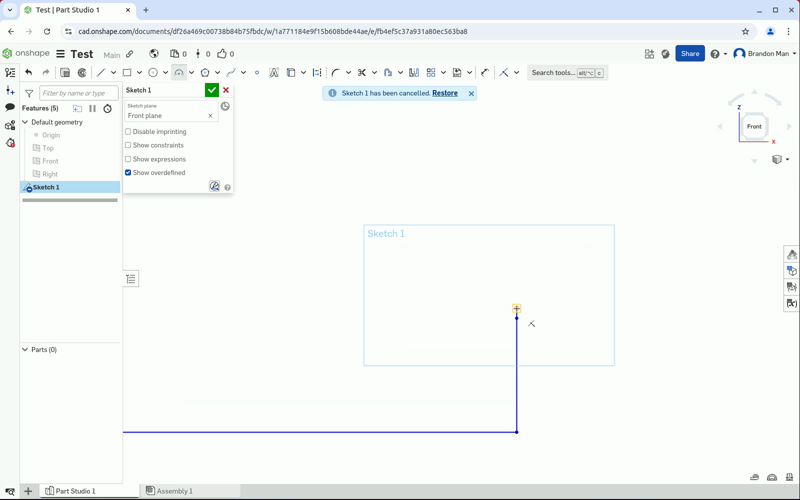
scroll(6)
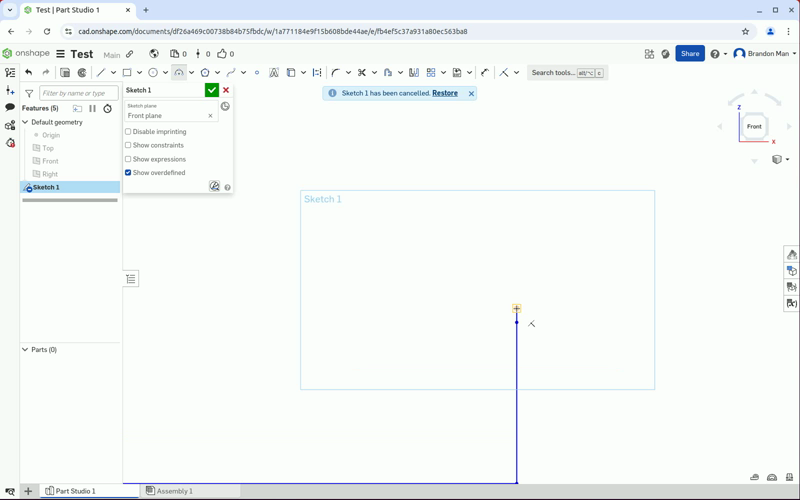
scroll(6)
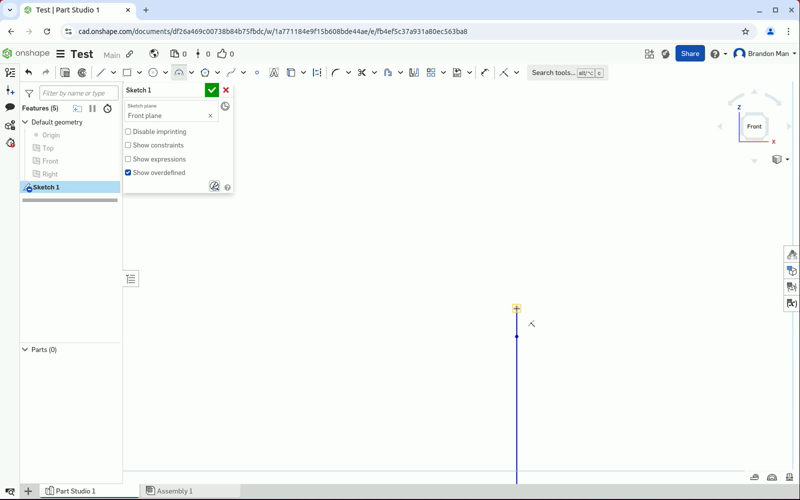
click(516, 308)
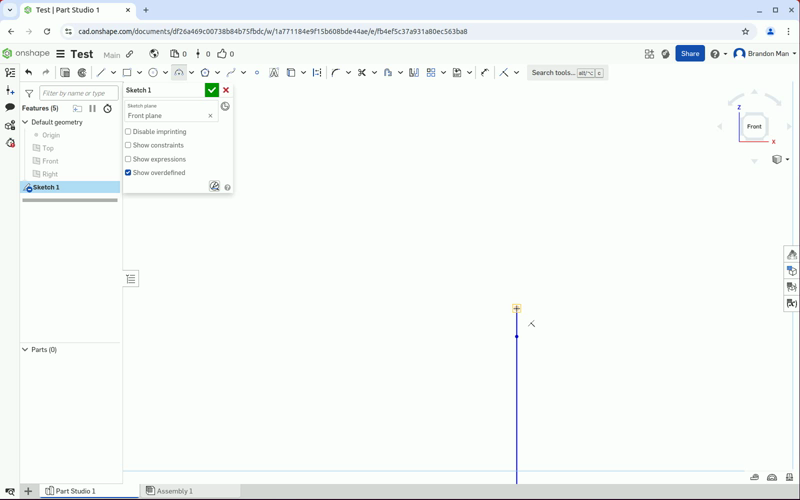
scroll(-6)
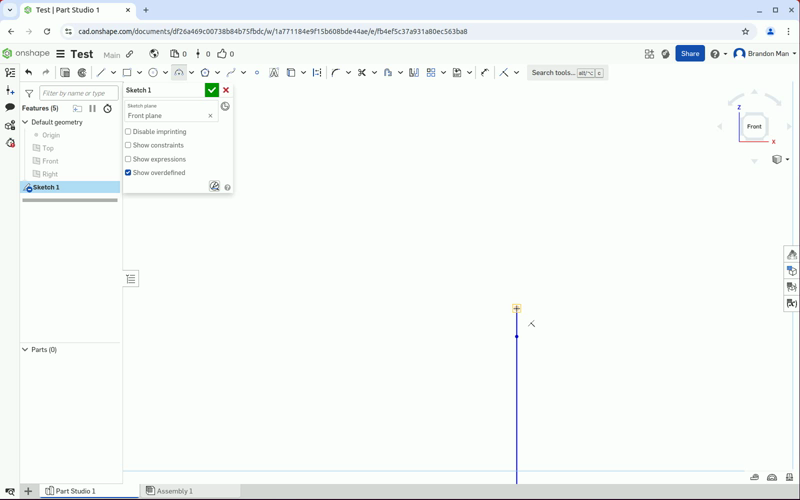
scroll(-6)
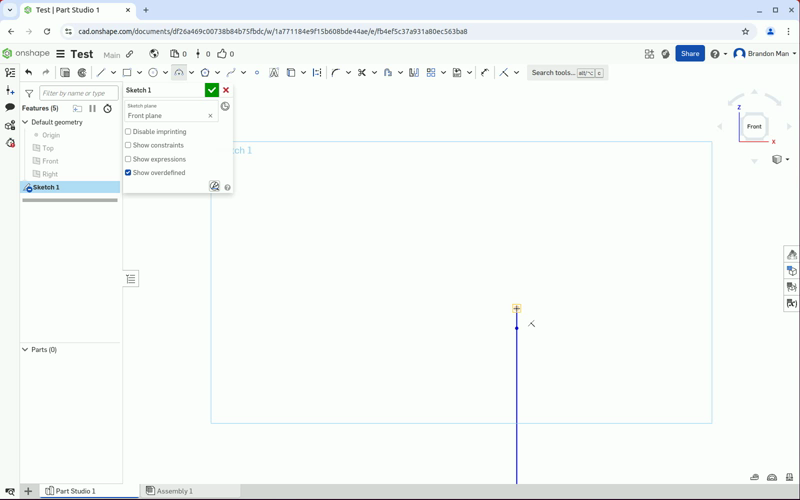
scroll(-6)
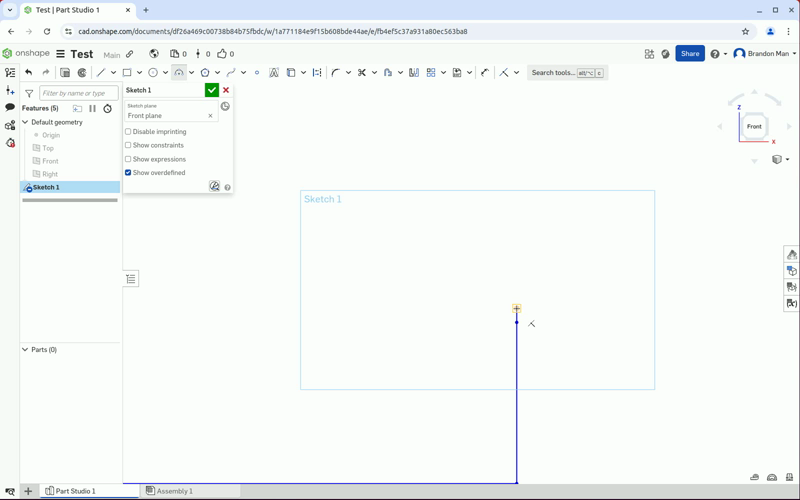
scroll(-6)
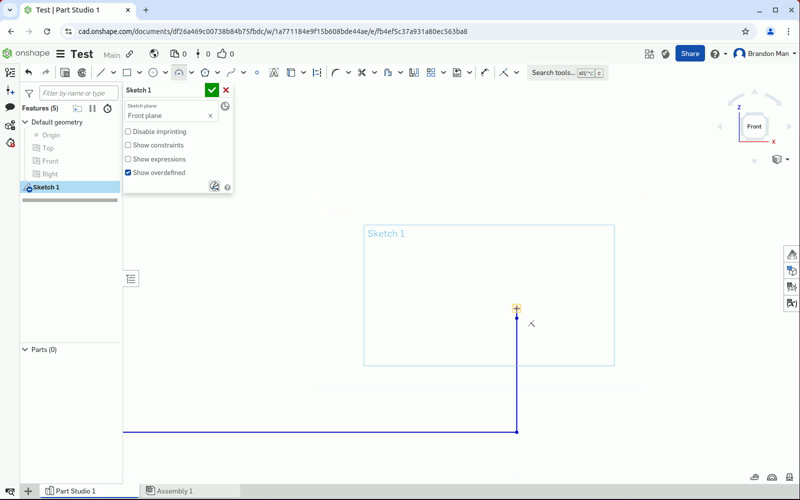
scroll(-6)
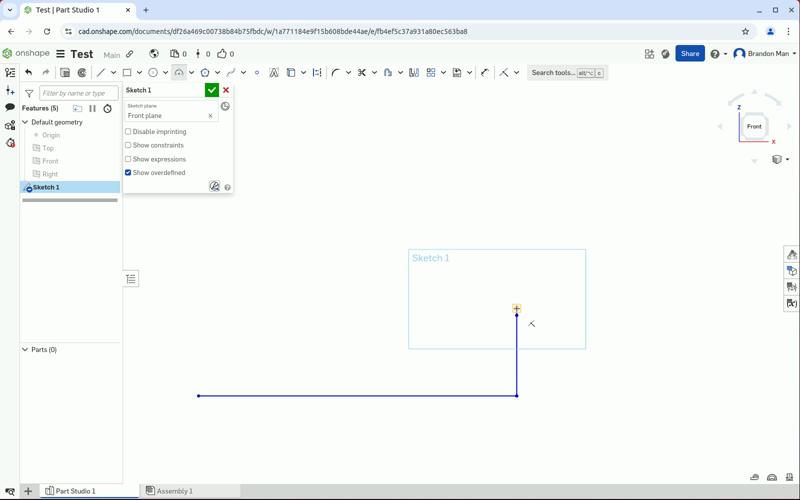
scroll(-6)
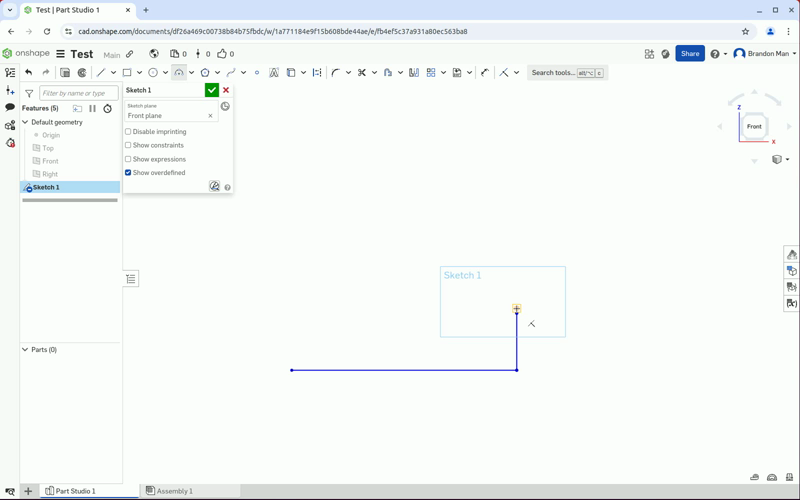
scroll(-6)
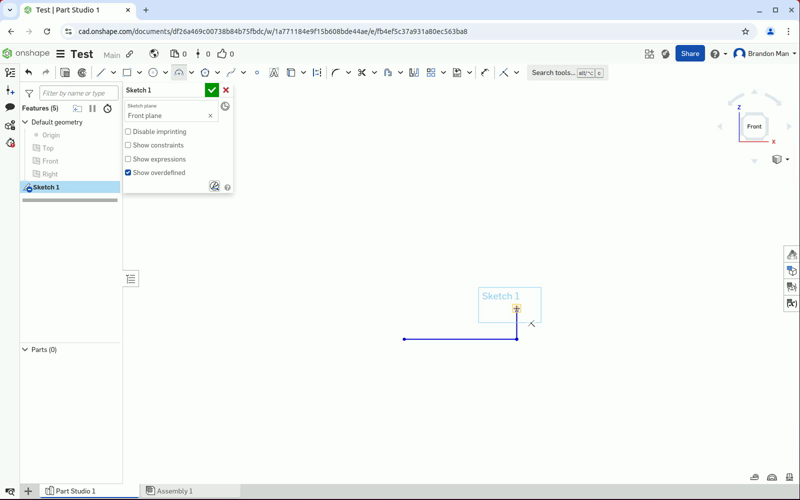
key_down(shift)
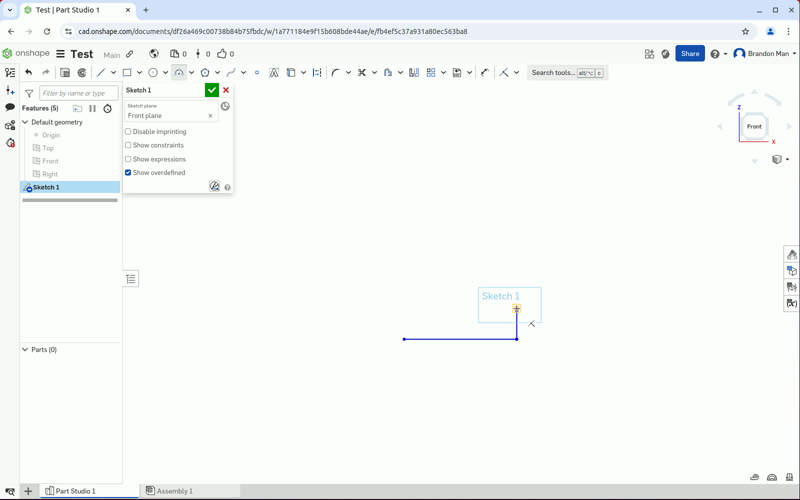
mouse_move(516, 255)
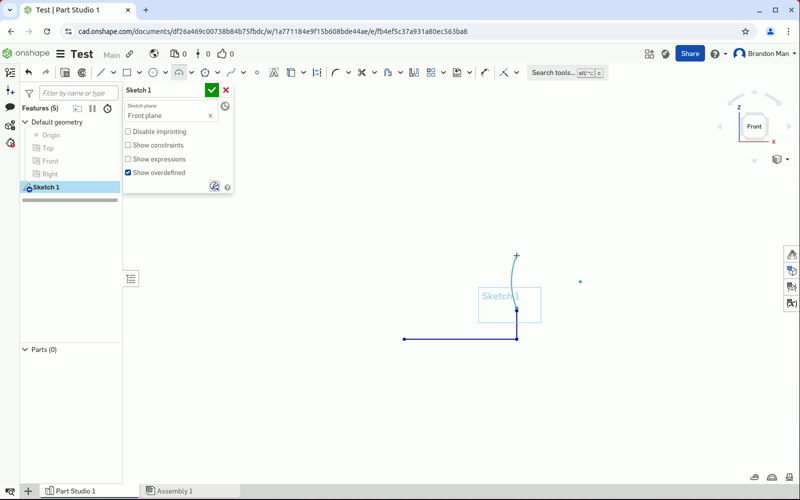
click(516, 255)
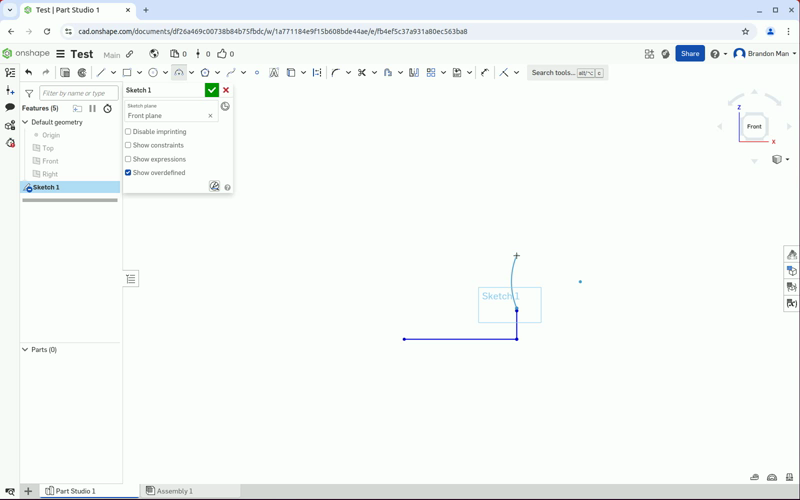
mouse_move(490, 281)
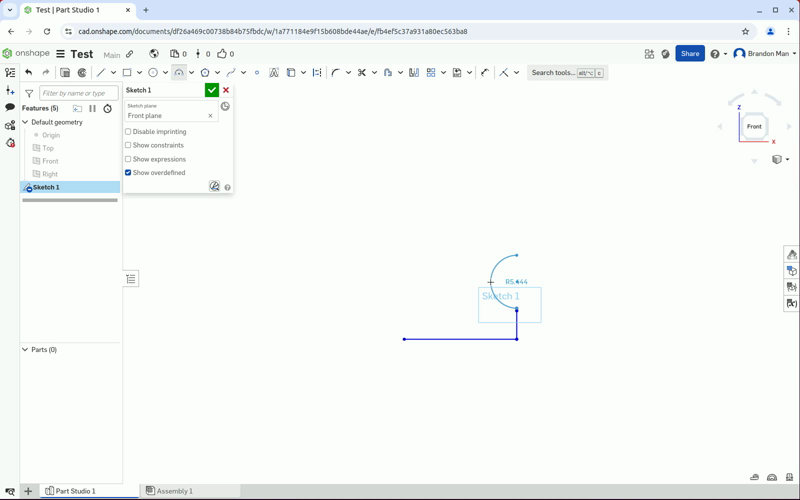
click(490, 281)
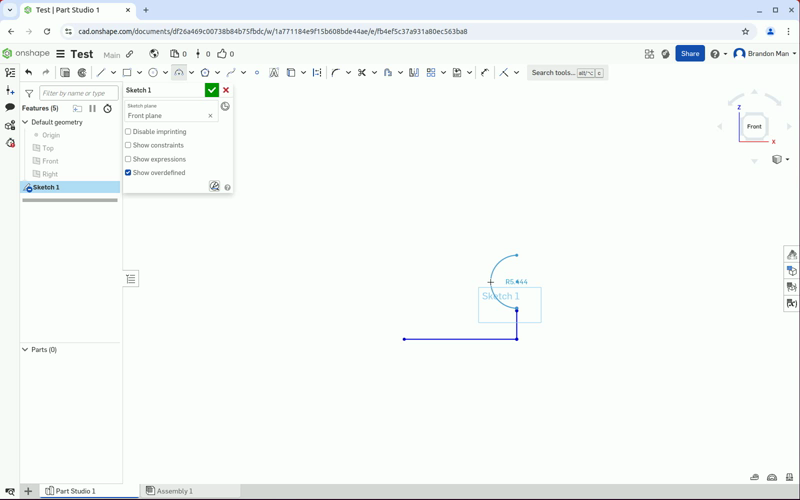
key_up(shift)
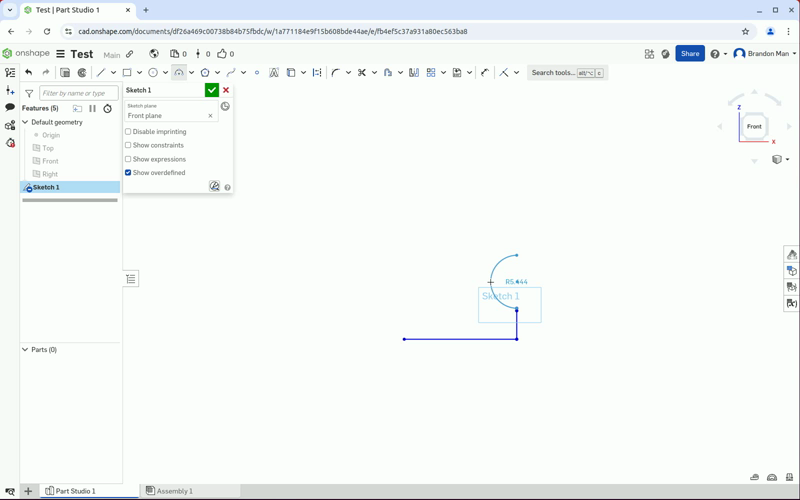
key(esc)
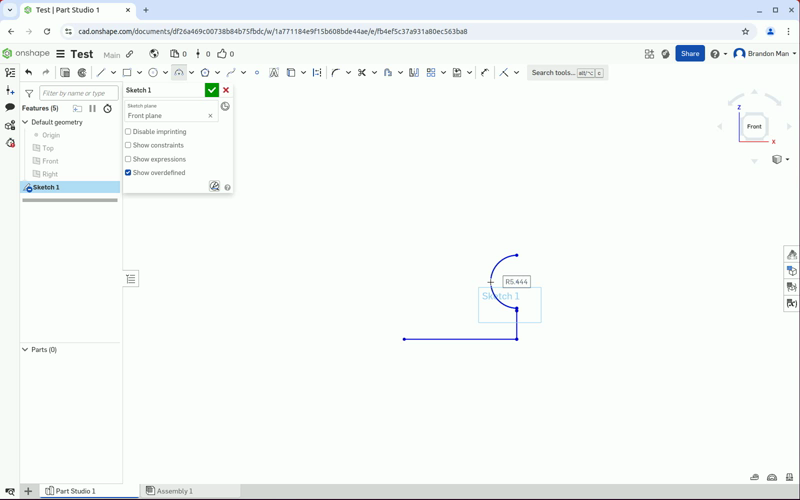
key(l)
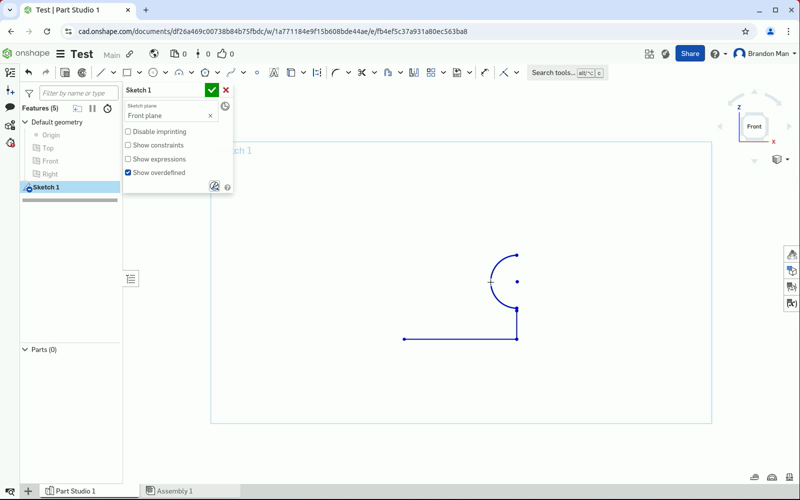
mouse_move(516, 255)
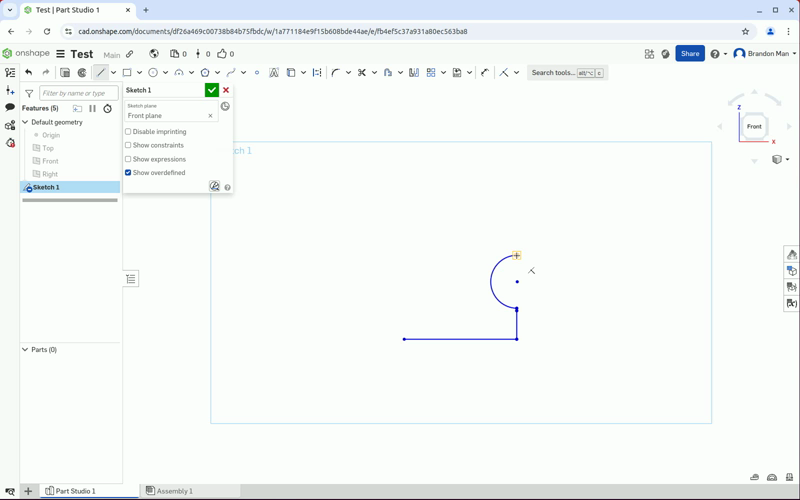
click(516, 255)
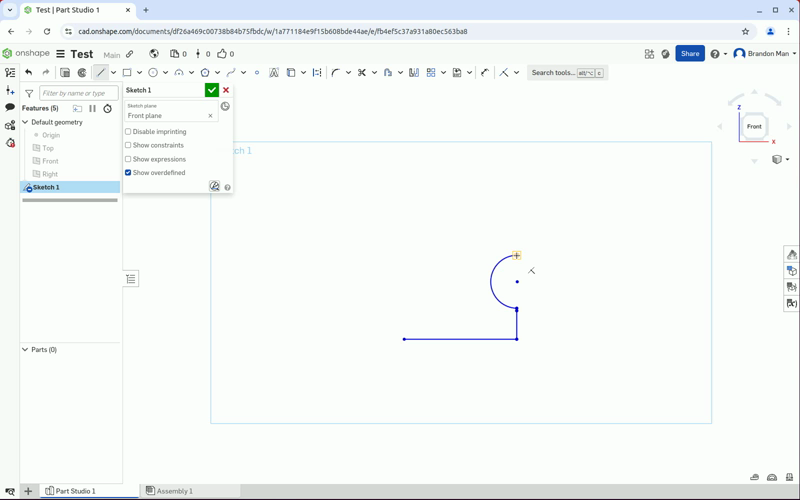
key_down(shift)
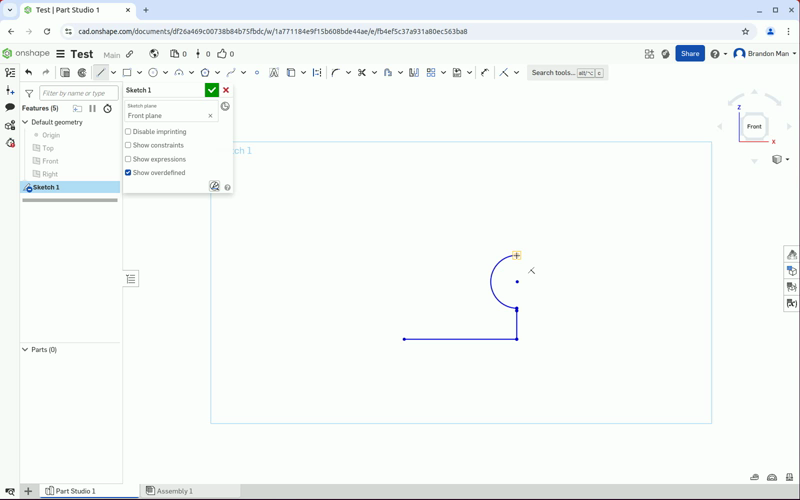
mouse_move(546, 255)
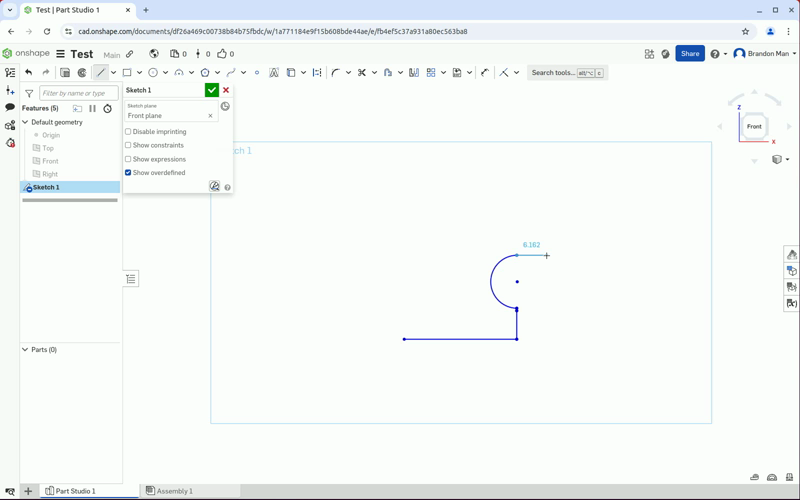
mouse_move(516, 226)
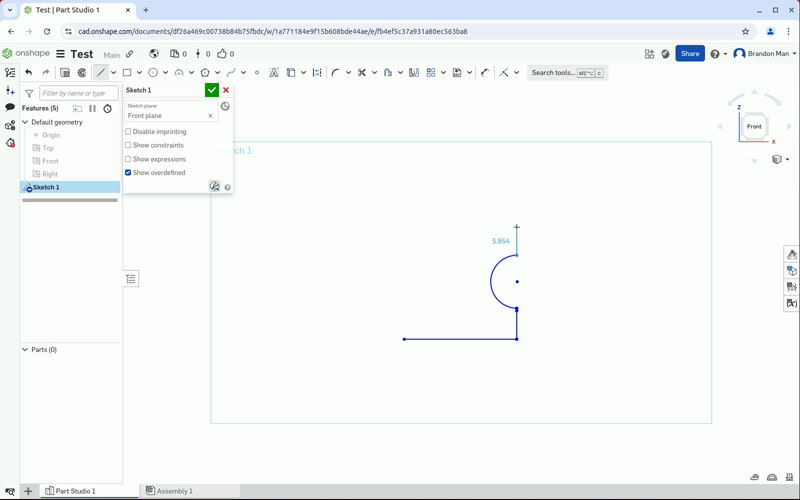
click(516, 226)
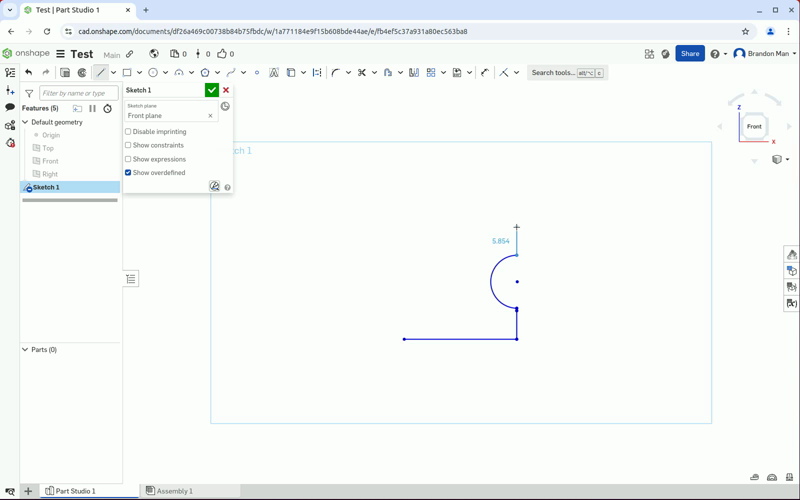
key_up(shift)
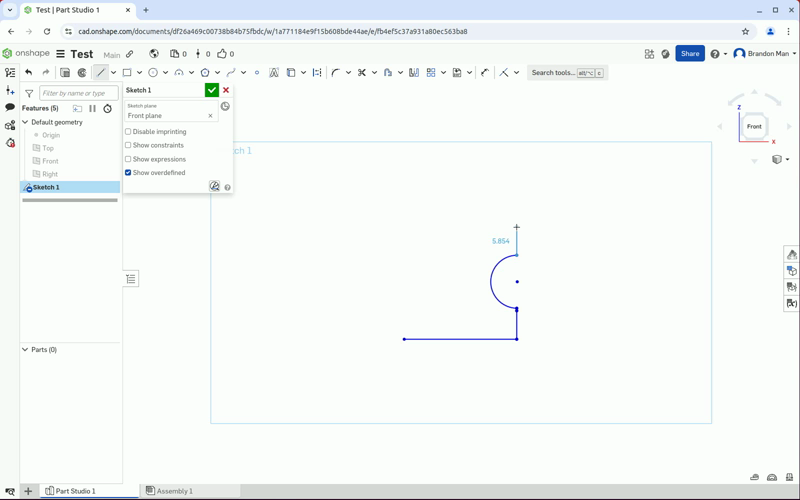
key_down(shift)
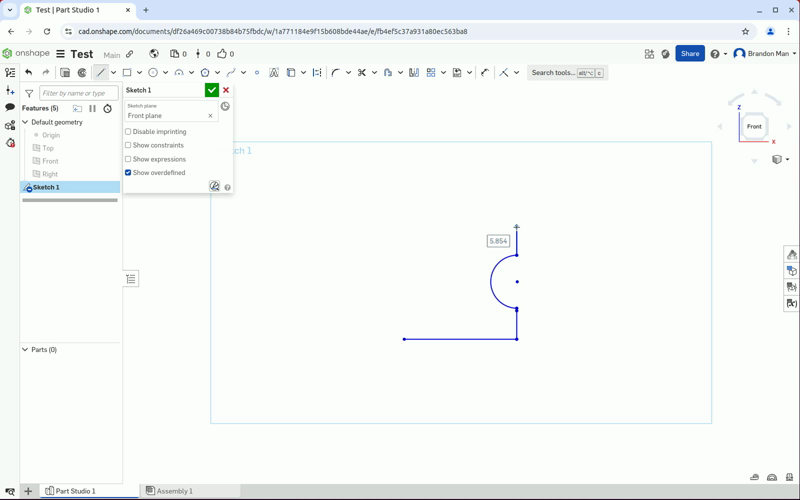
mouse_move(404, 226)
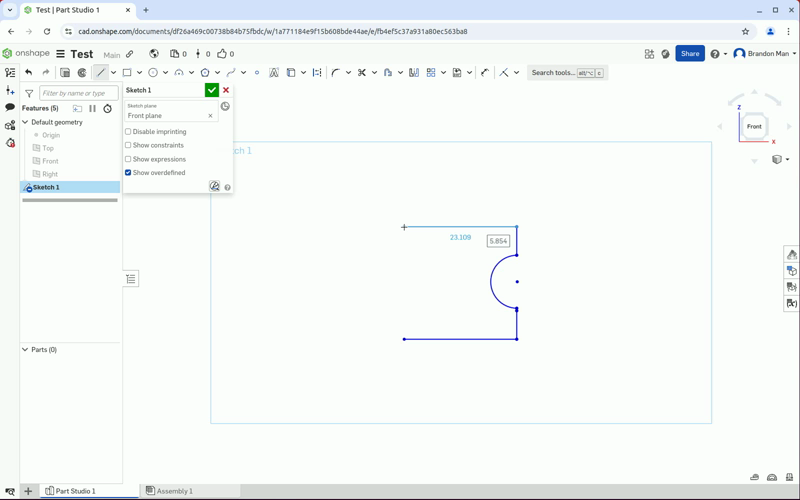
click(404, 226)
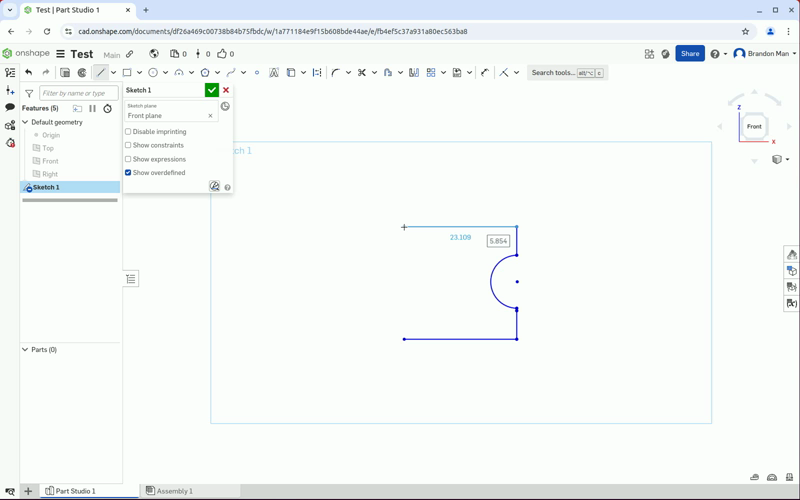
key_up(shift)
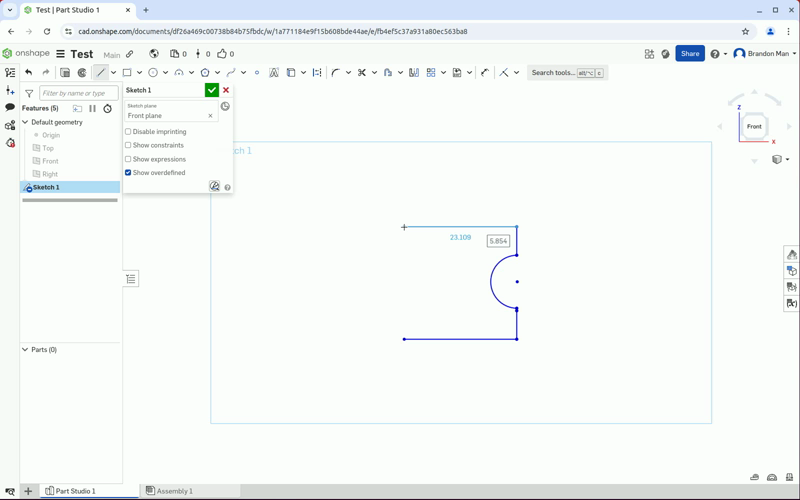
key_down(shift)
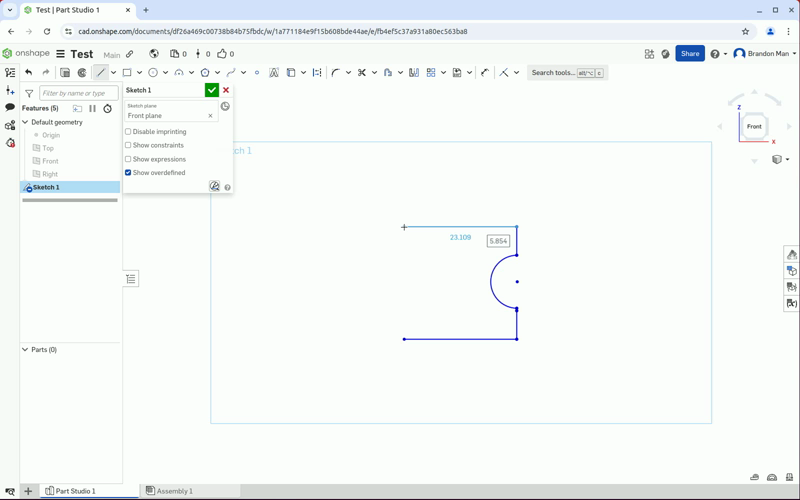
mouse_move(404, 339)
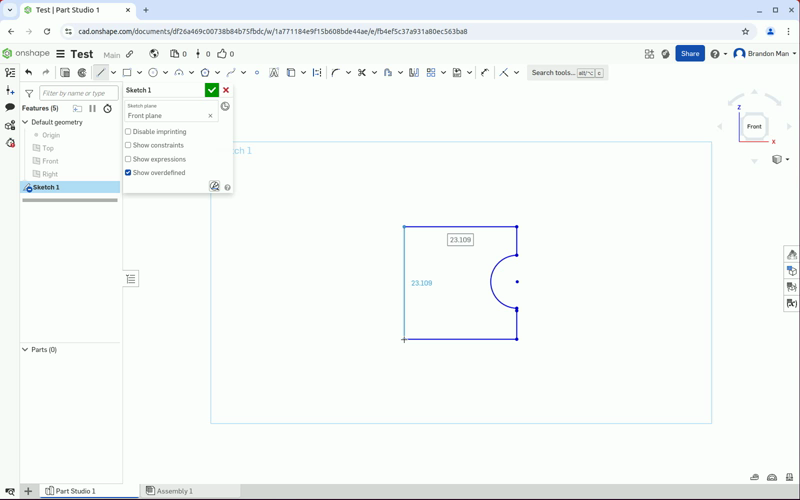
key_up(shift)
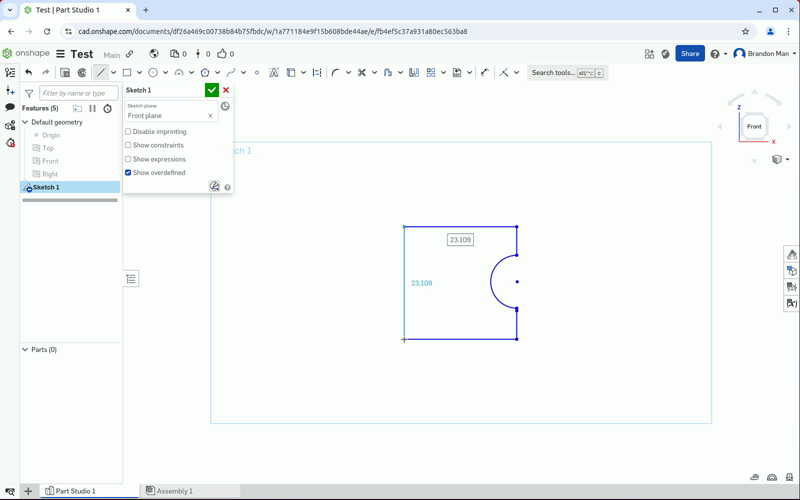
click(404, 339)
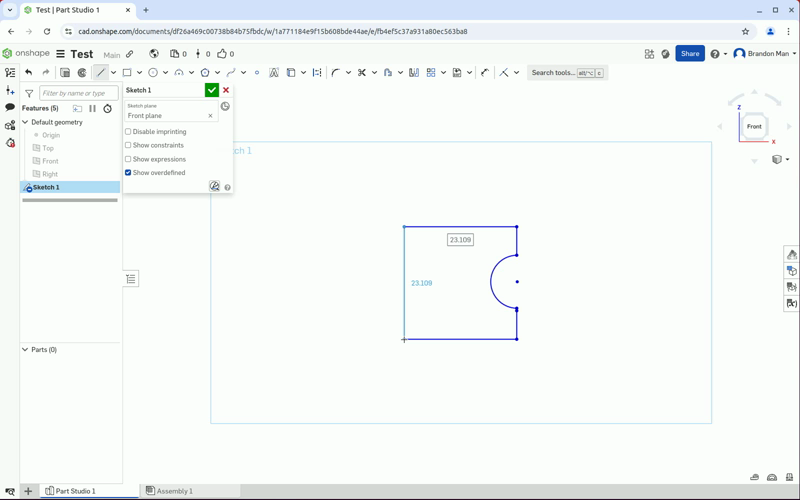
key(esc)
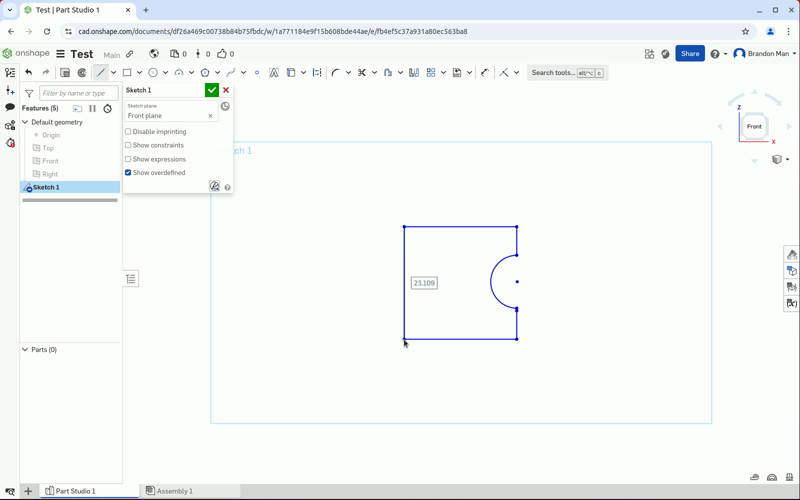
mouse_move(440, 312)
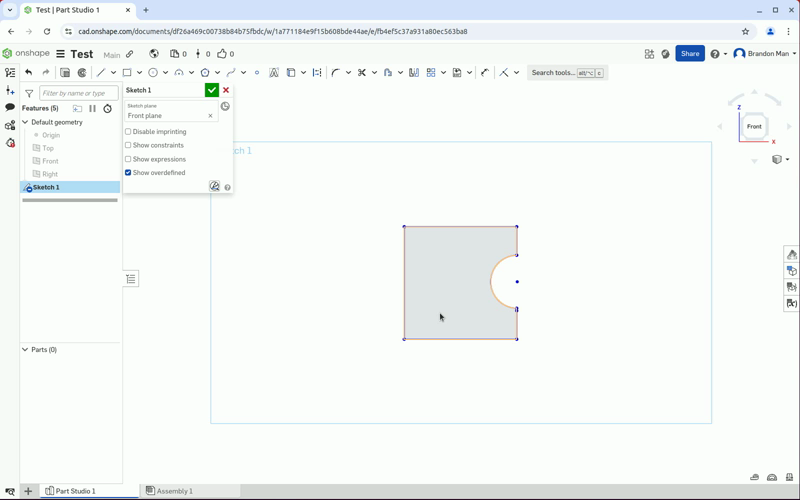
scroll(6)
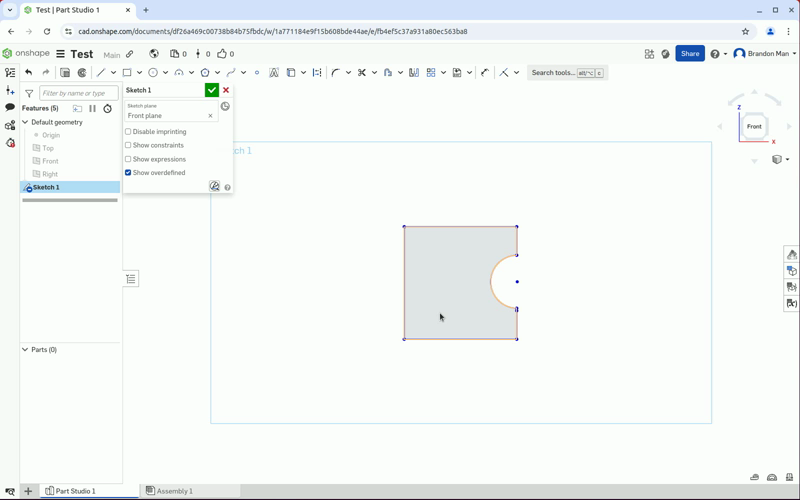
scroll(6)
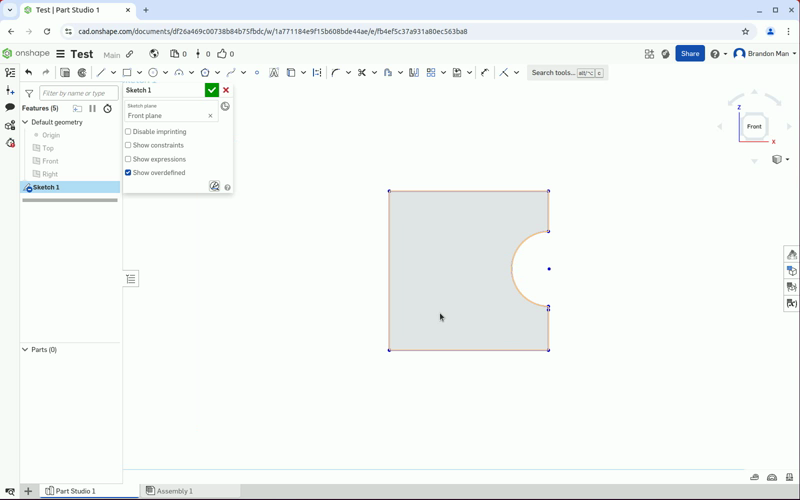
scroll(6)
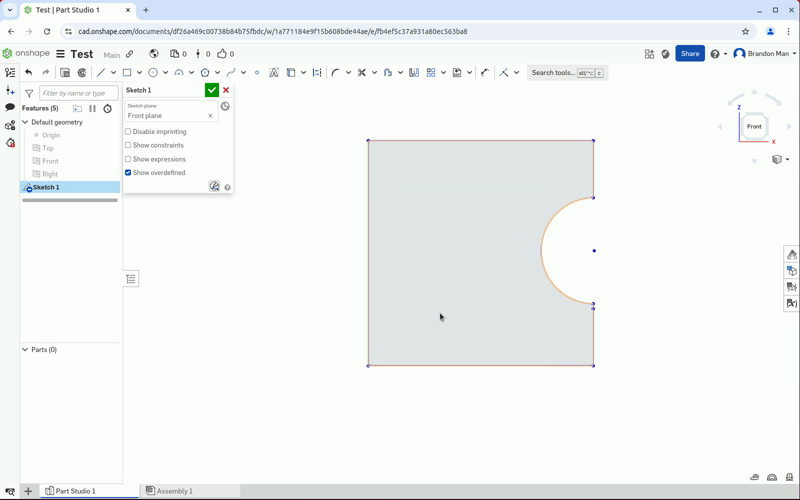
scroll(6)
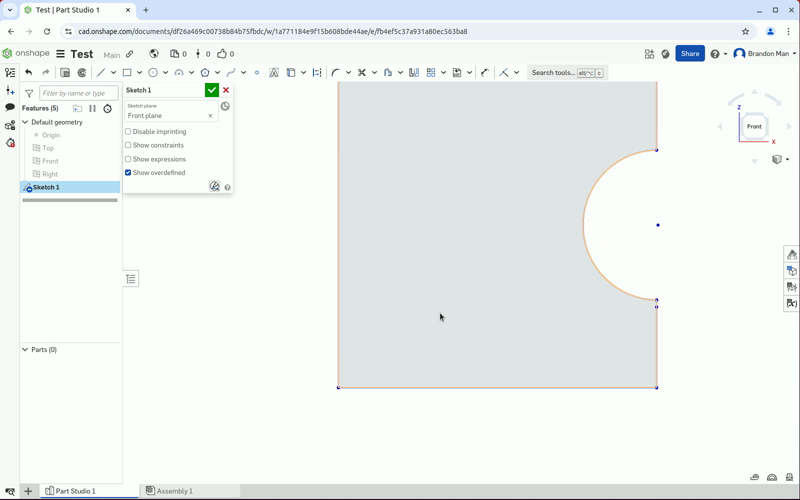
scroll(6)
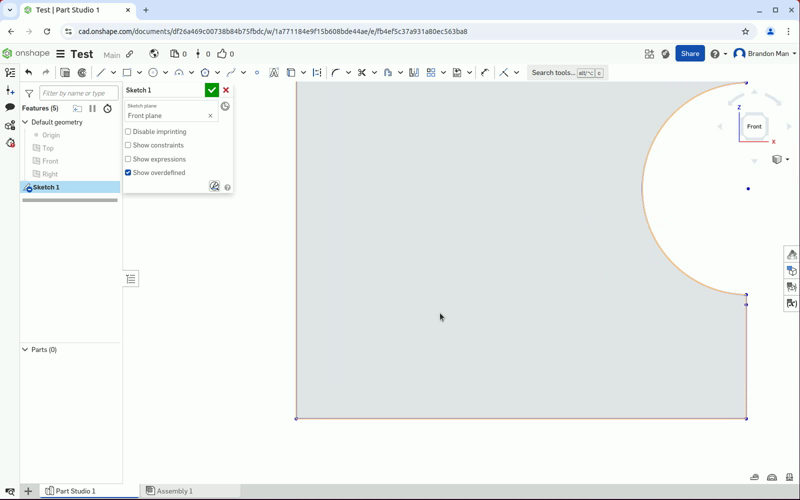
scroll(6)
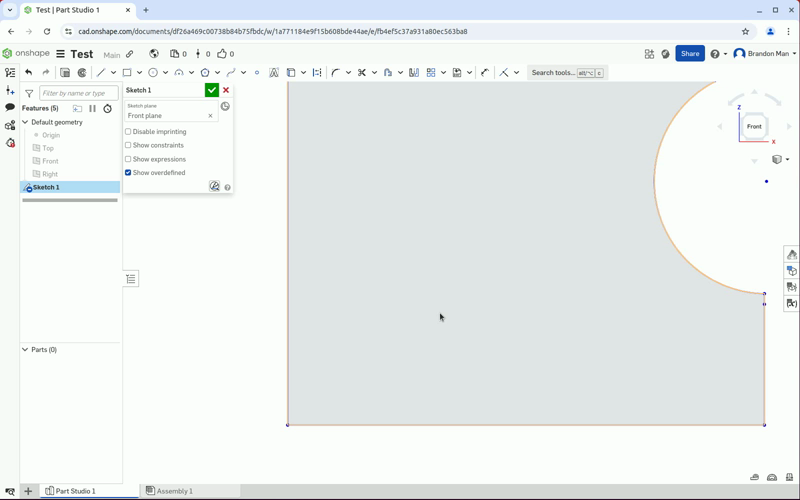
scroll(6)
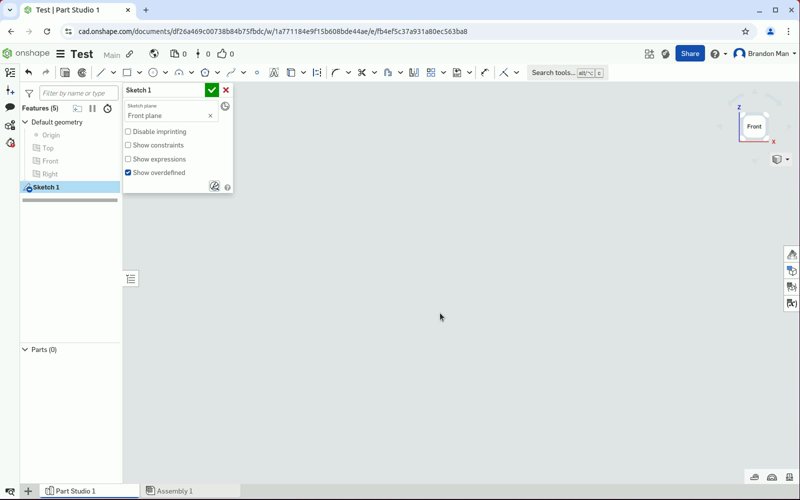
click(440, 312)
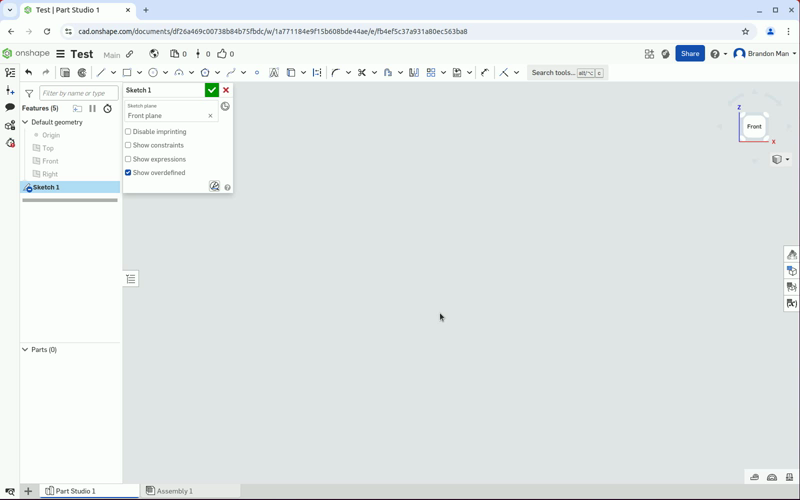
scroll(-6)
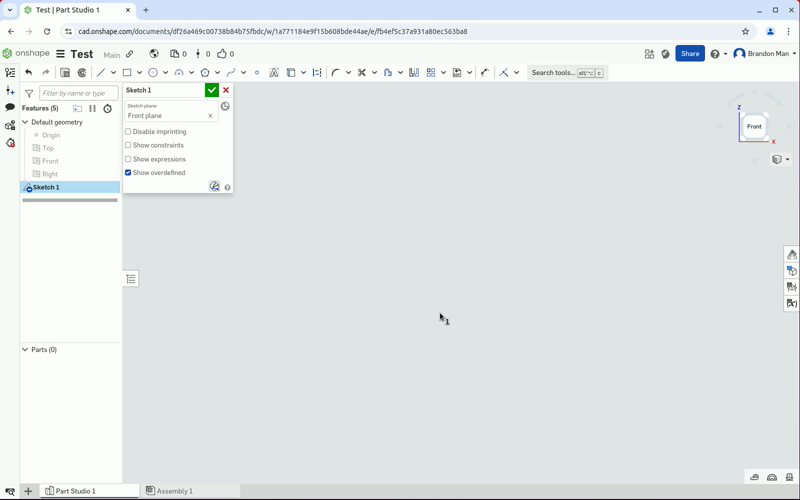
scroll(-6)
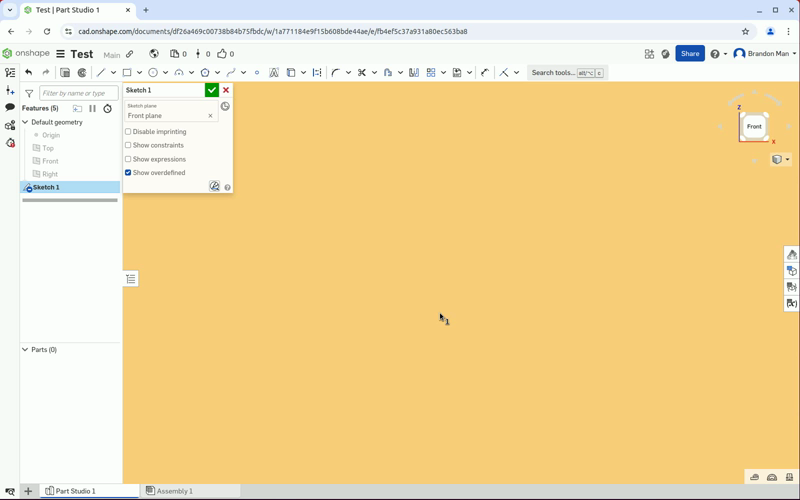
scroll(-6)
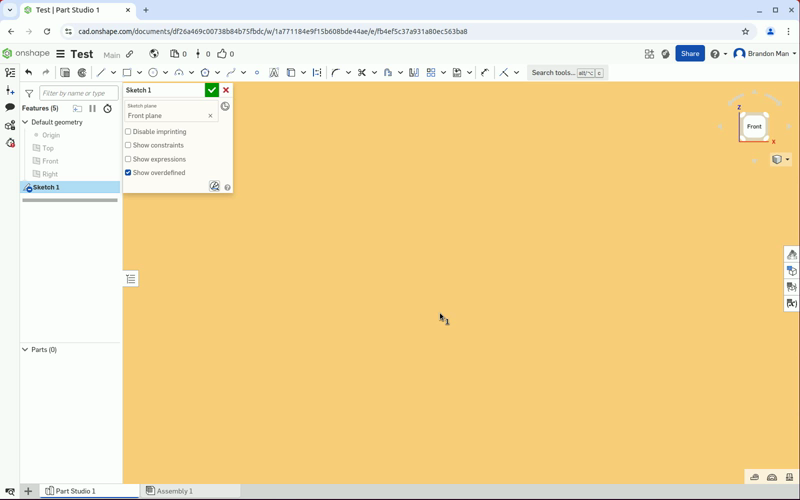
scroll(-6)
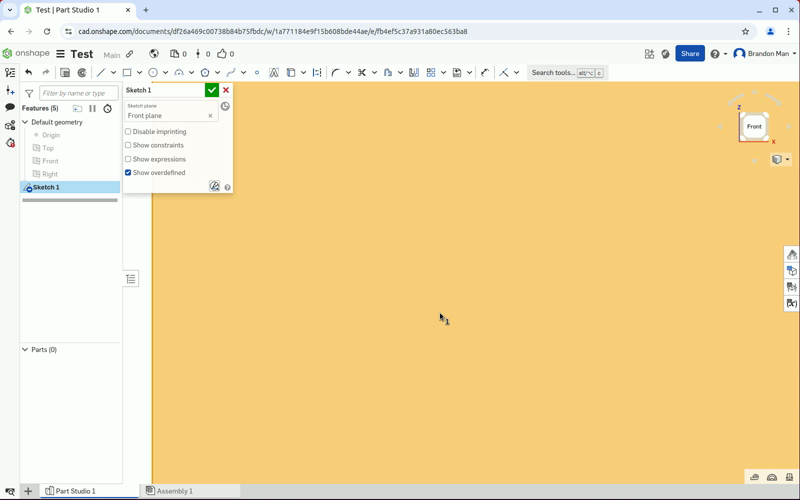
scroll(-6)
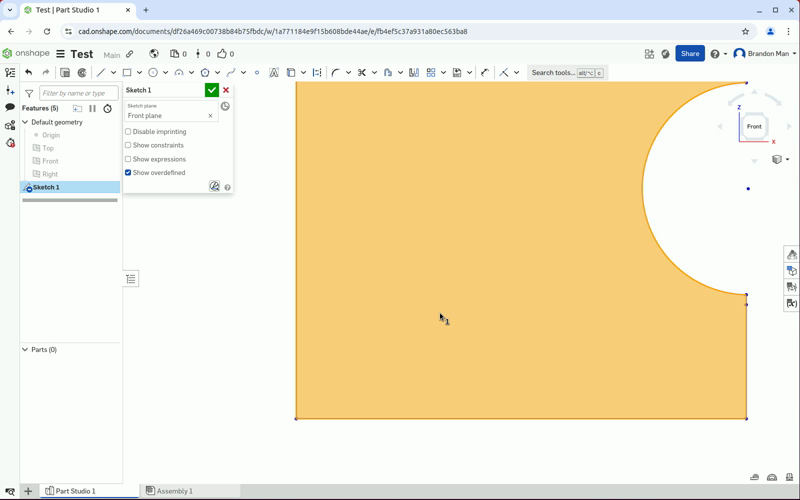
scroll(-6)
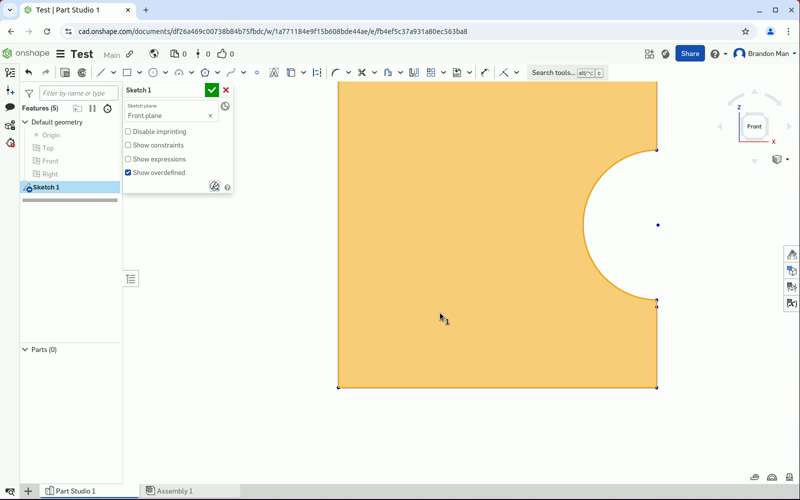
scroll(-6)
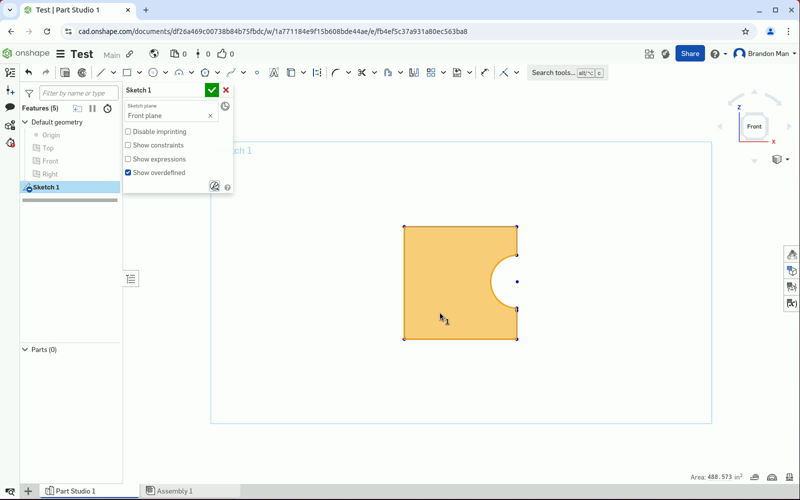
mouse_move(73, 352)
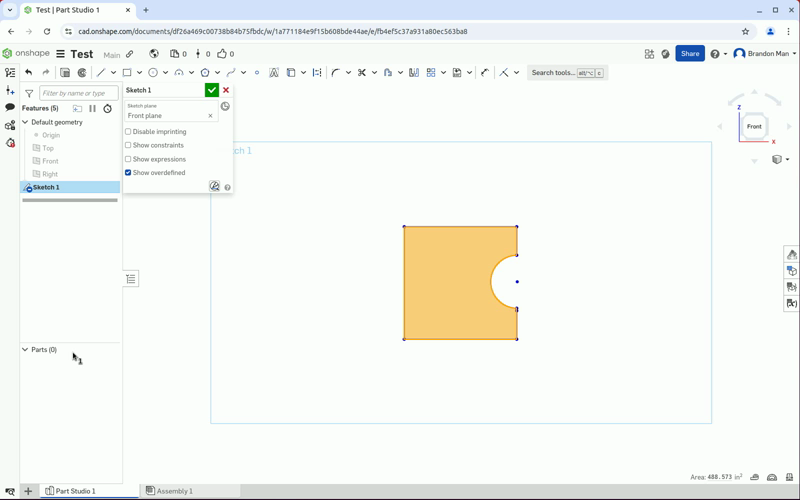
key(shift+y)
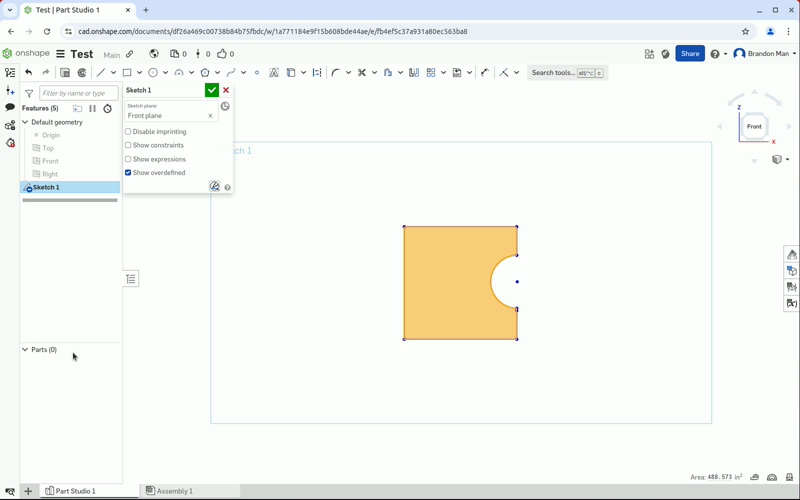
key(shift+e)
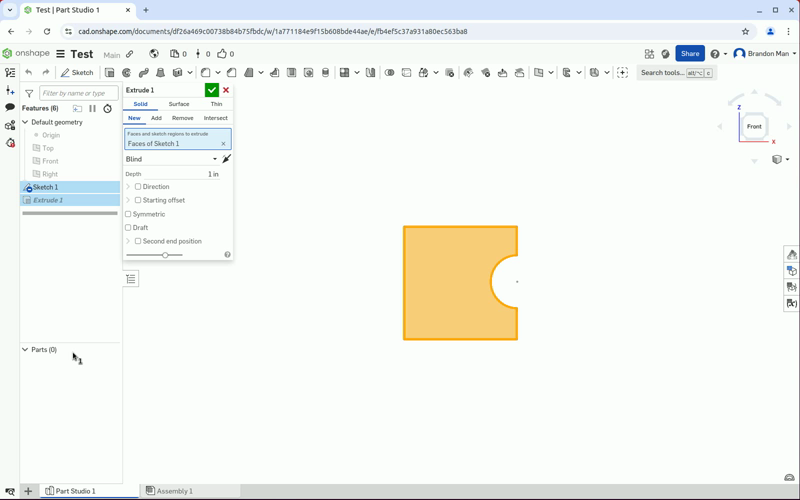
mouse_move(143, 106)
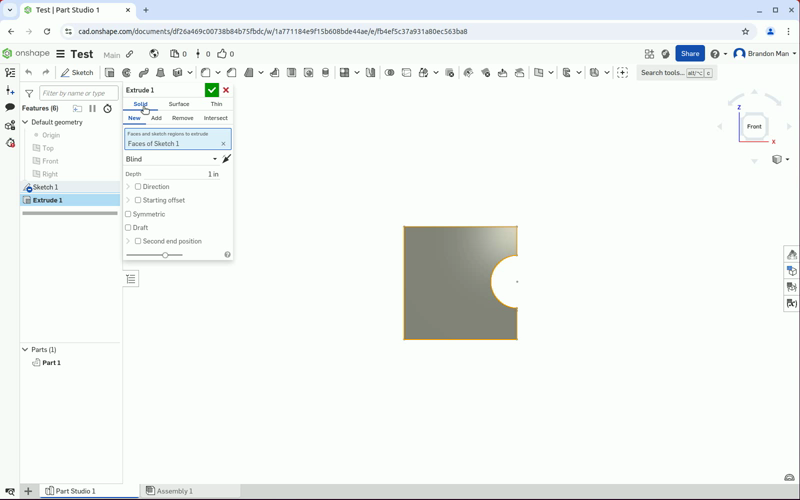
click(143, 106)
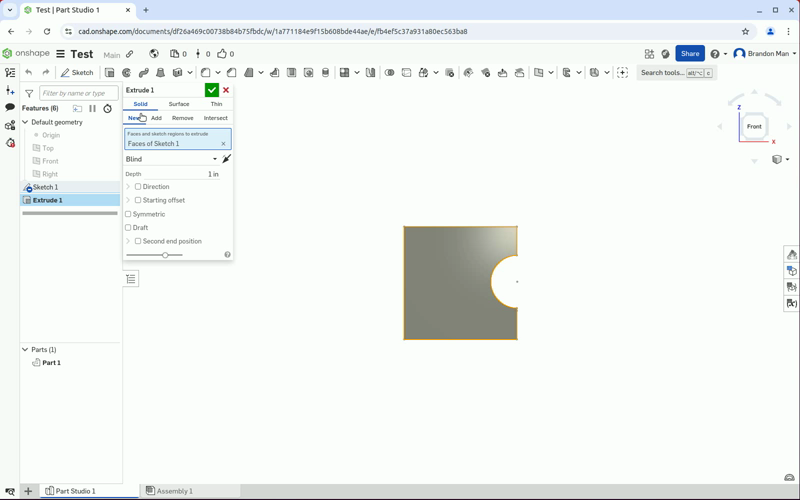
mouse_move(137, 120)
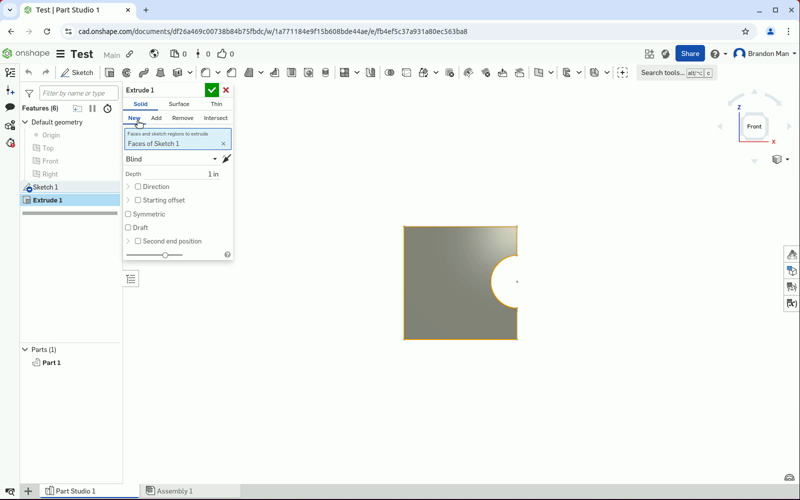
click(137, 120)
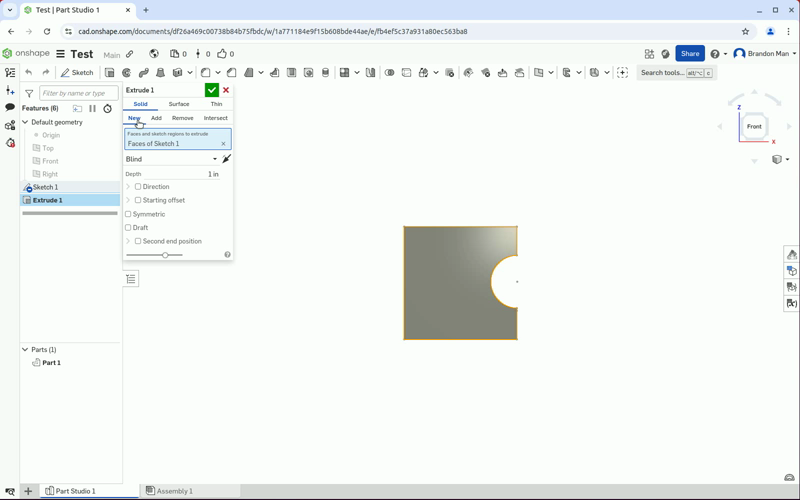
key(tab, 4)
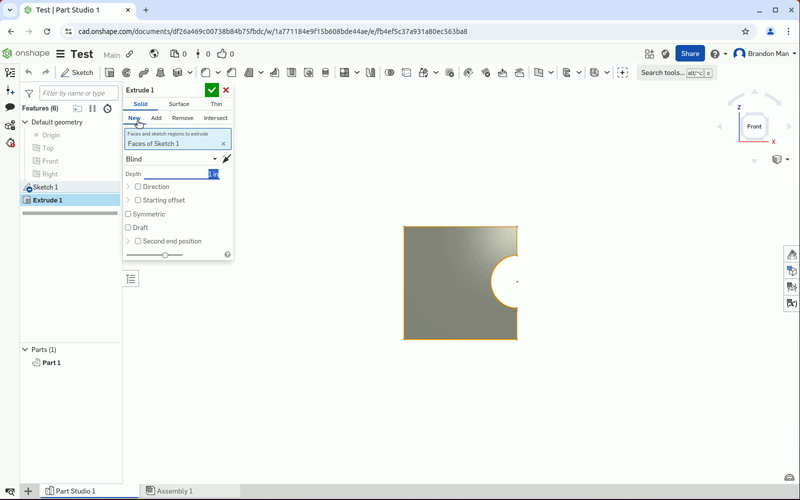
text(5.777)
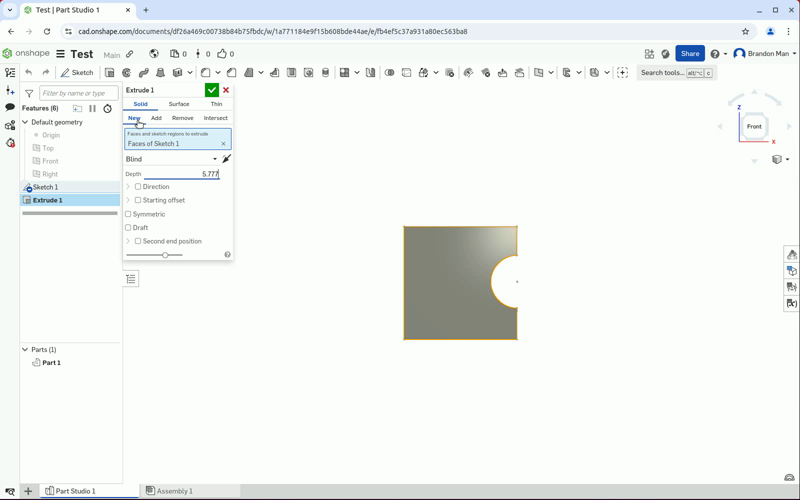
key(enter)
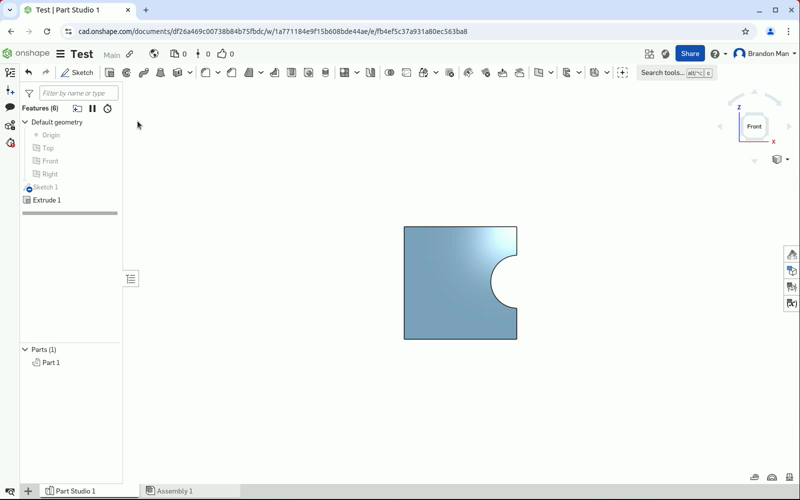
key(shift+h)
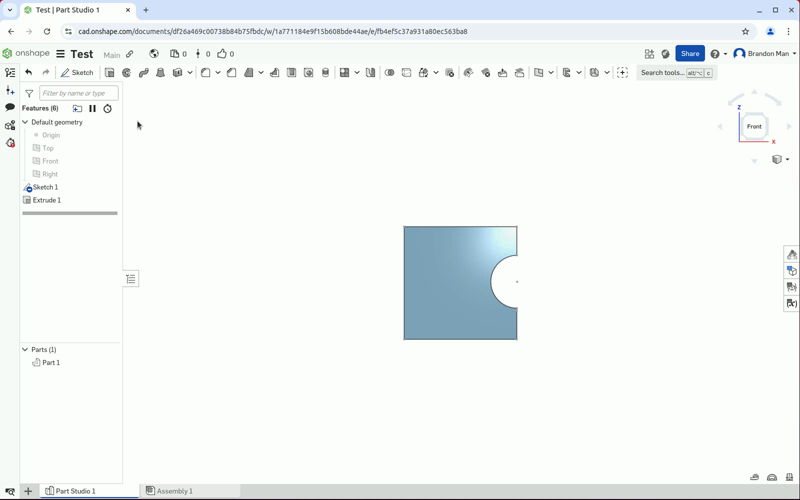
key(shift+h)
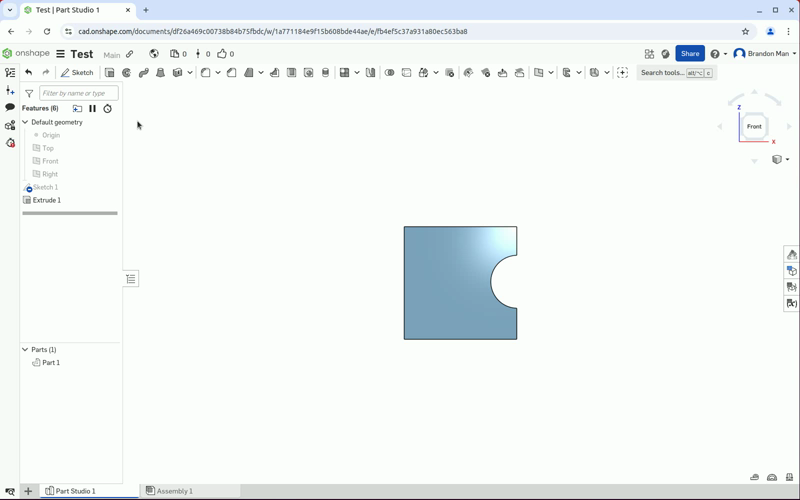
mouse_move(73, 189)
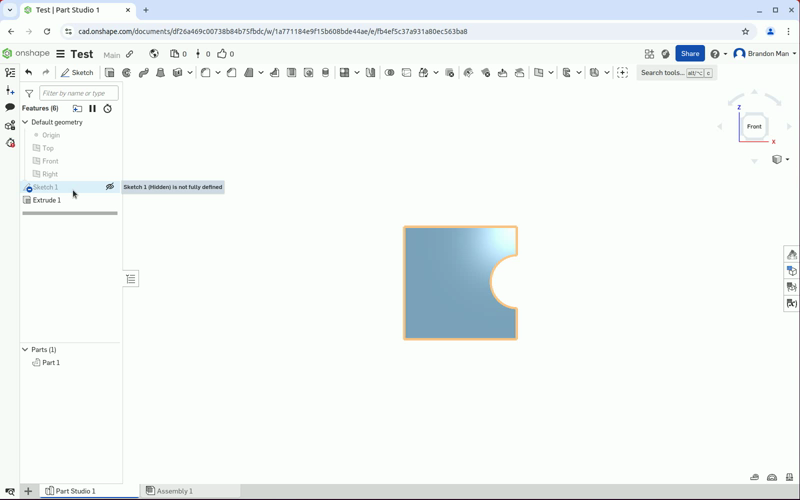
click(73, 189)
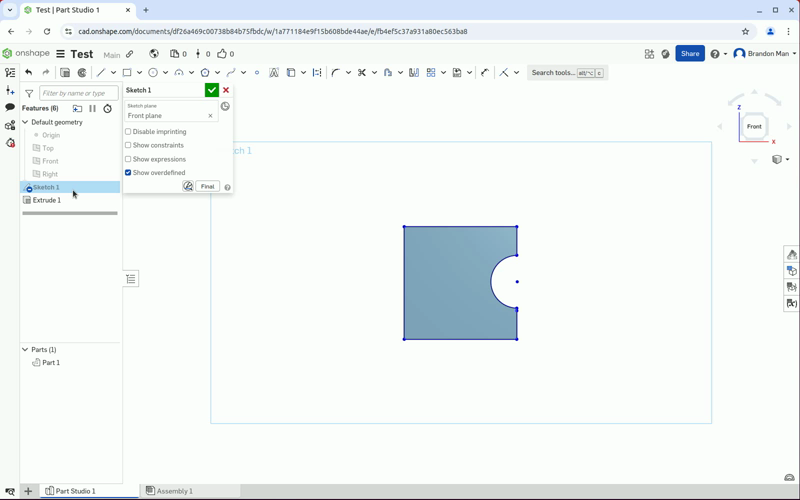
mouse_move(229, 92)
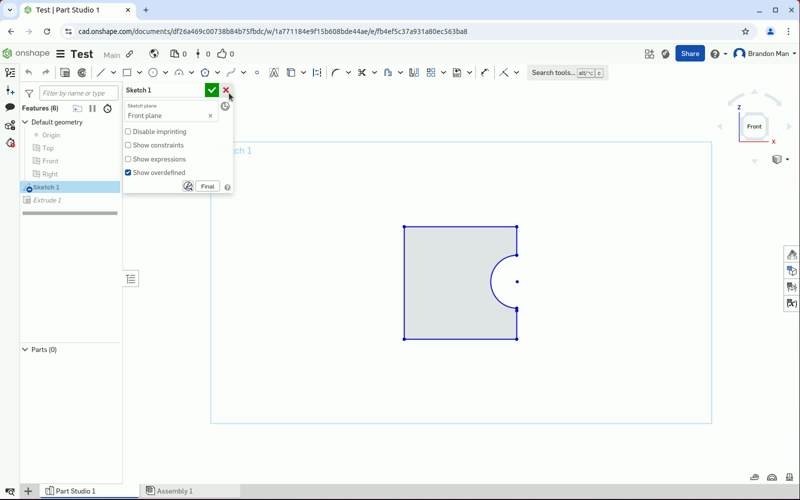
click(229, 92)
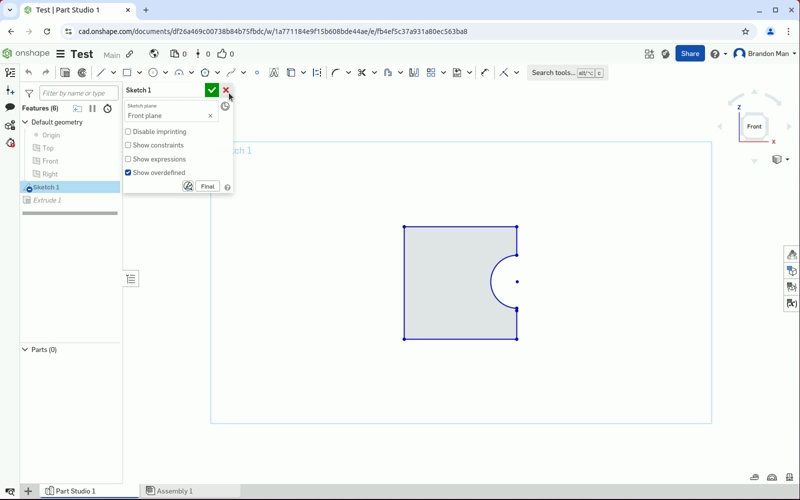
key(shift+s)
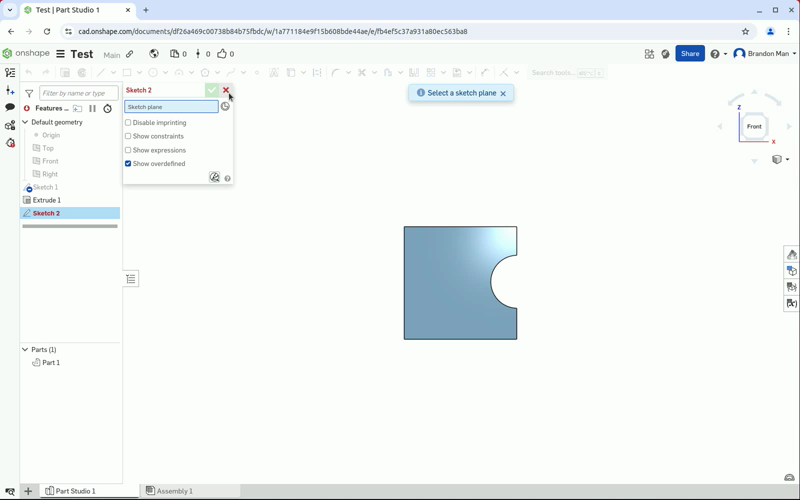
mouse_move(73, 163)
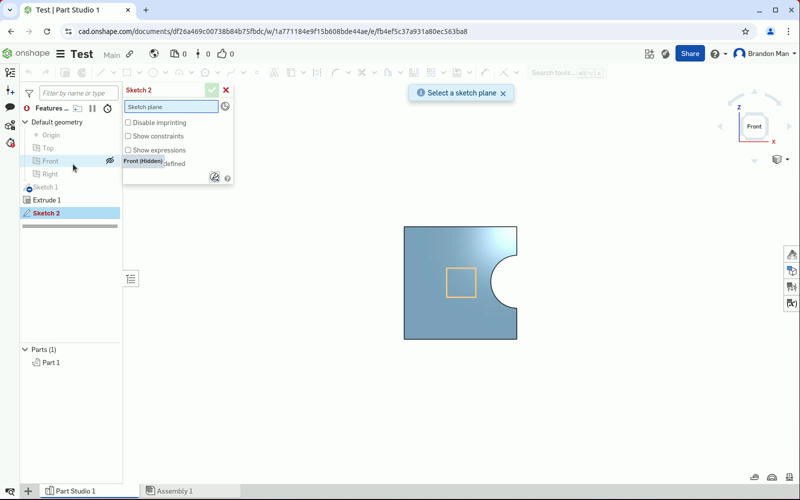
click(73, 163)
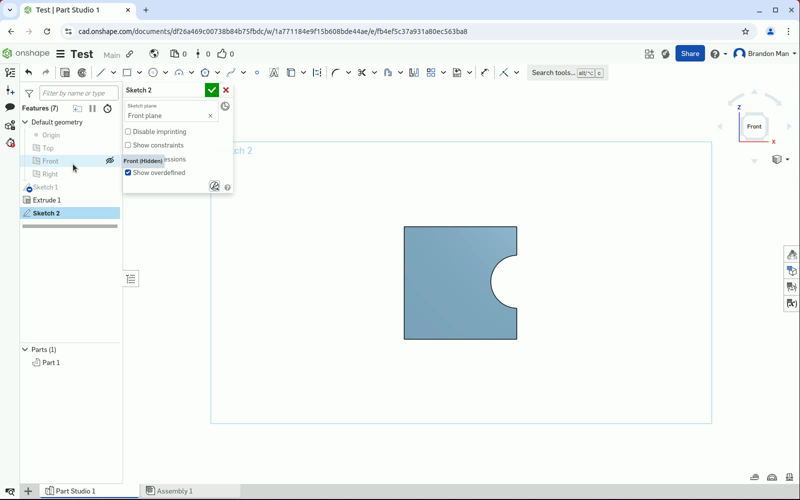
mouse_move(73, 352)
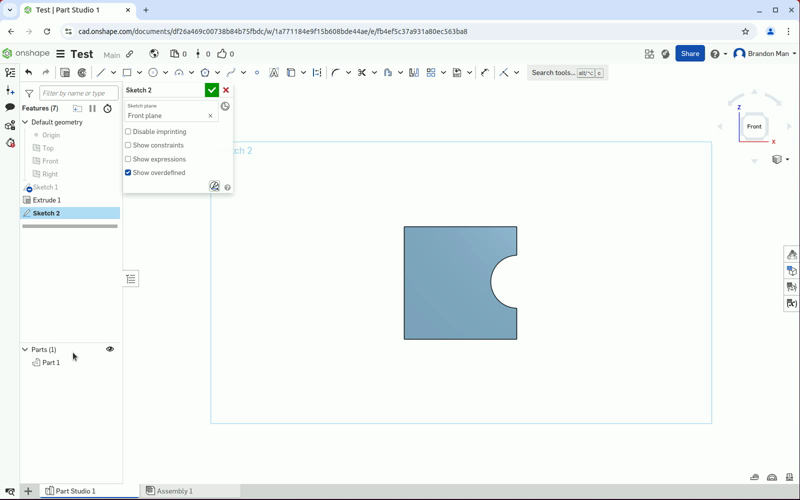
key(y)
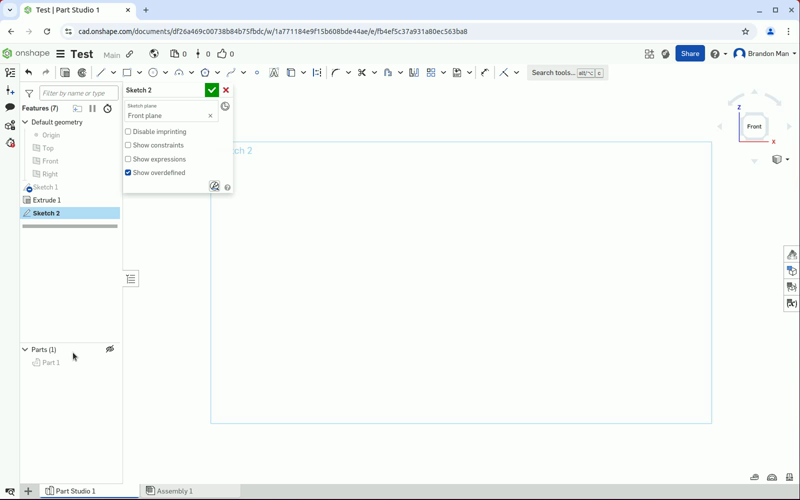
key(a)
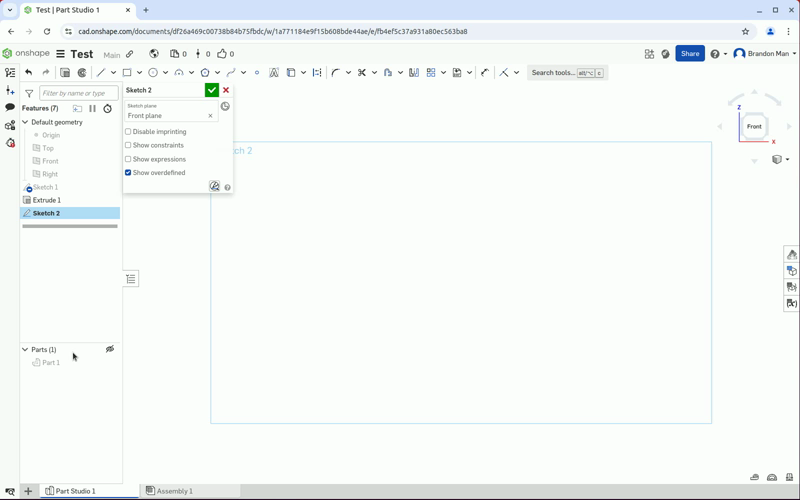
key_down(shift)
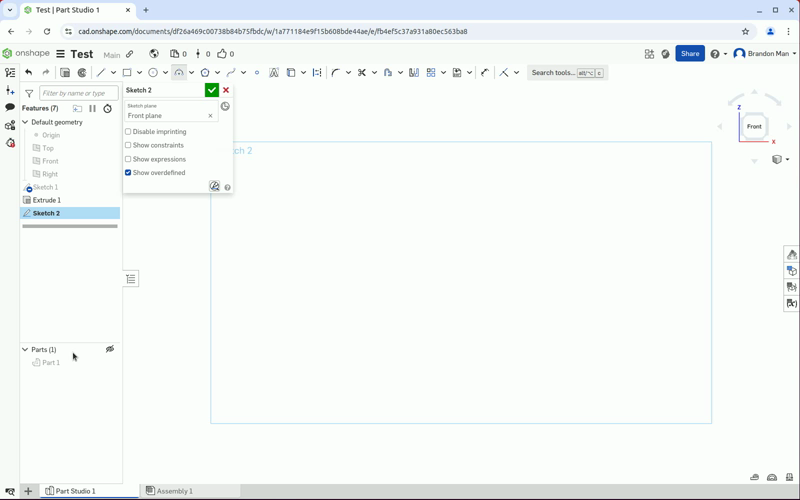
mouse_move(516, 339)
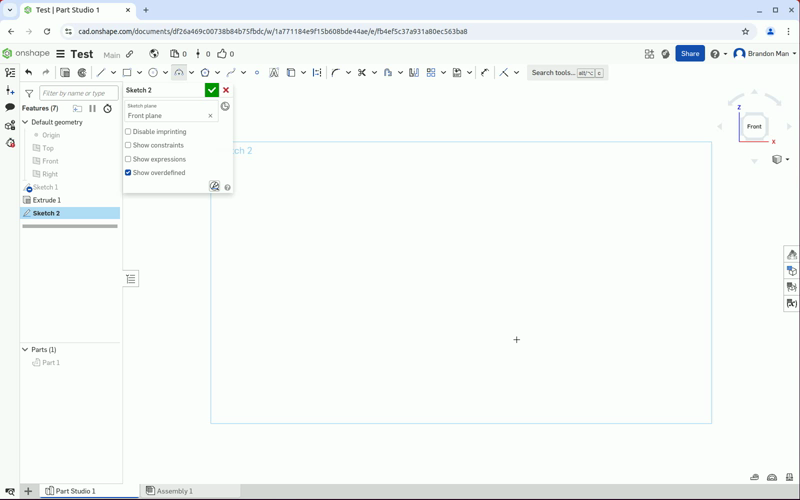
click(516, 339)
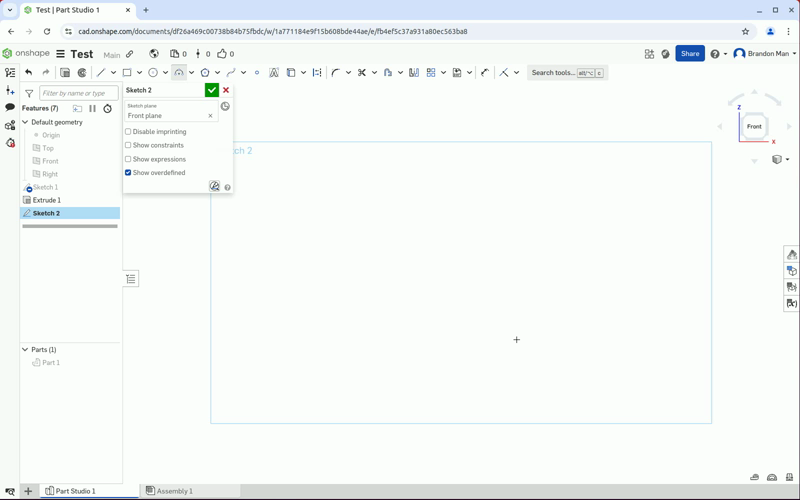
key_up(shift)
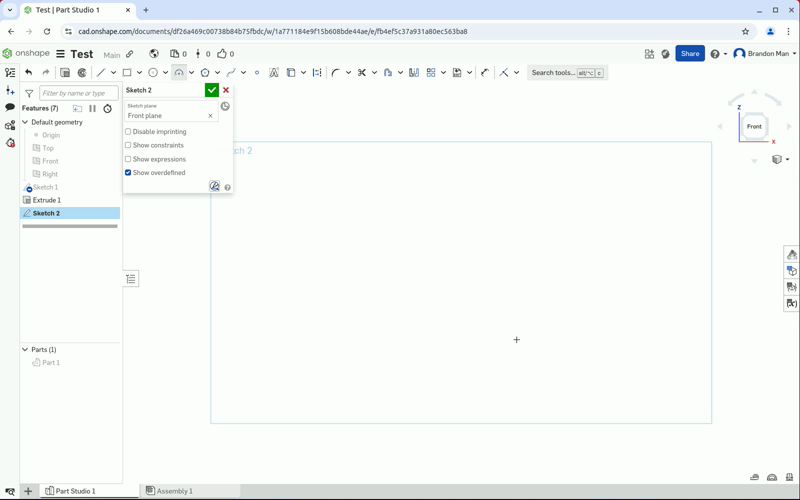
key_down(shift)
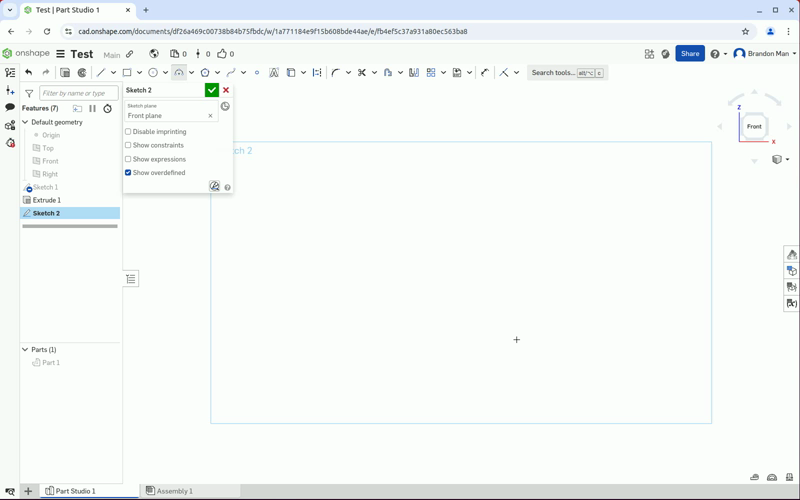
mouse_move(516, 226)
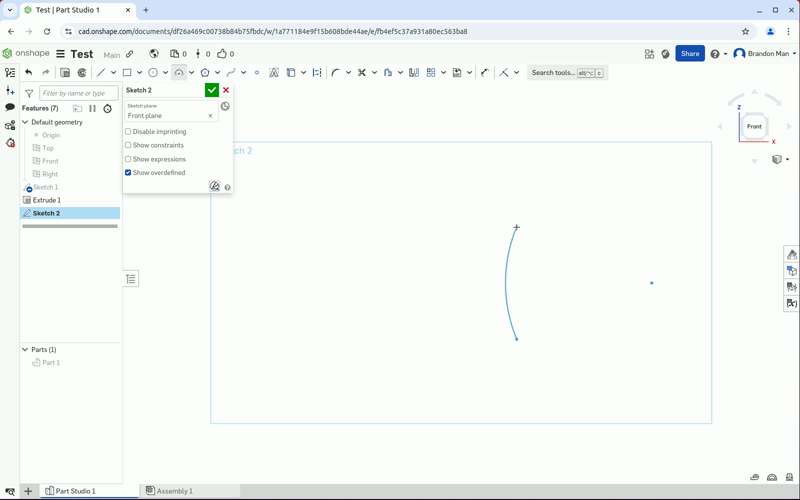
click(516, 226)
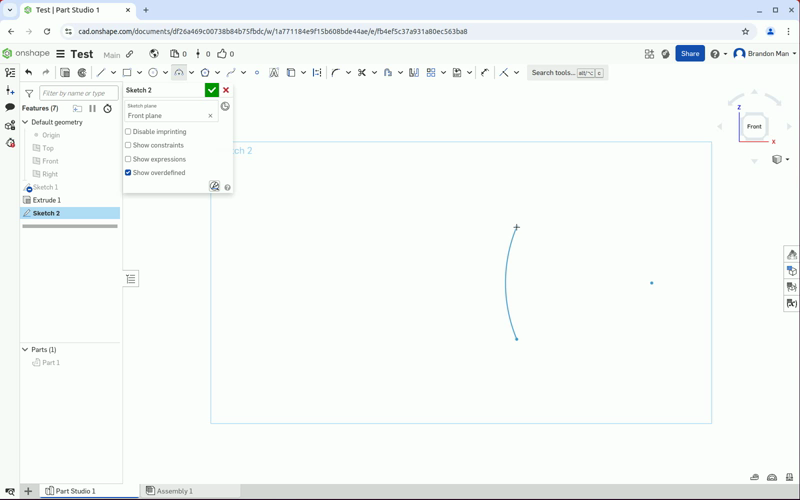
mouse_move(573, 282)
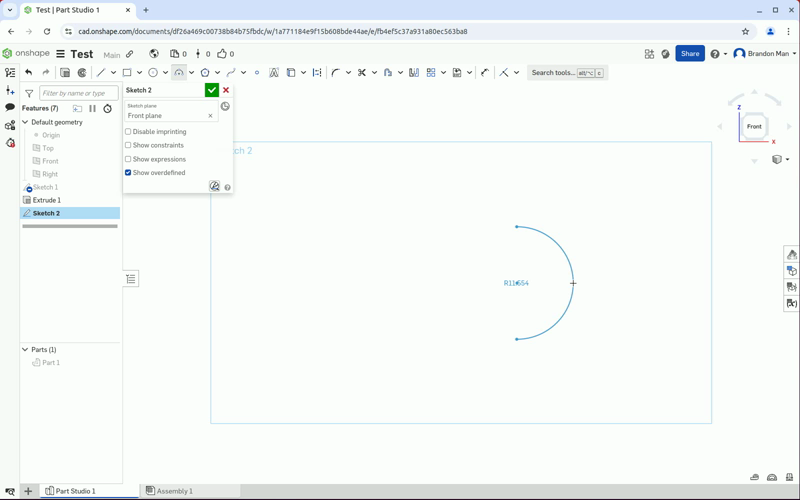
click(573, 282)
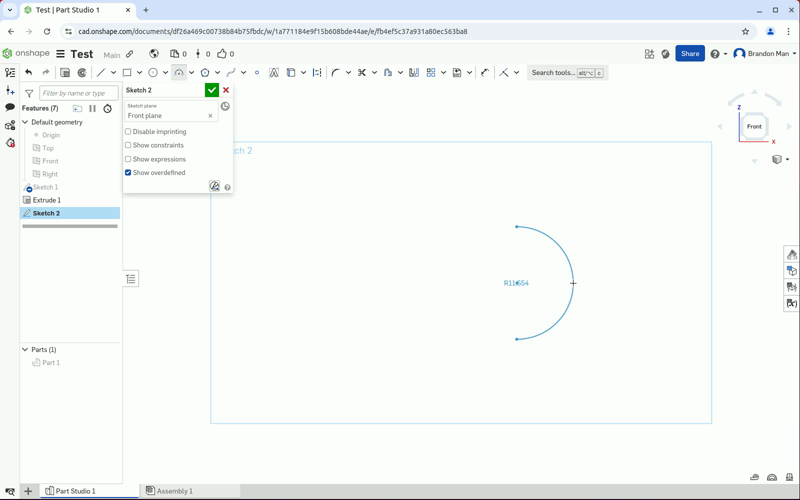
key_up(shift)
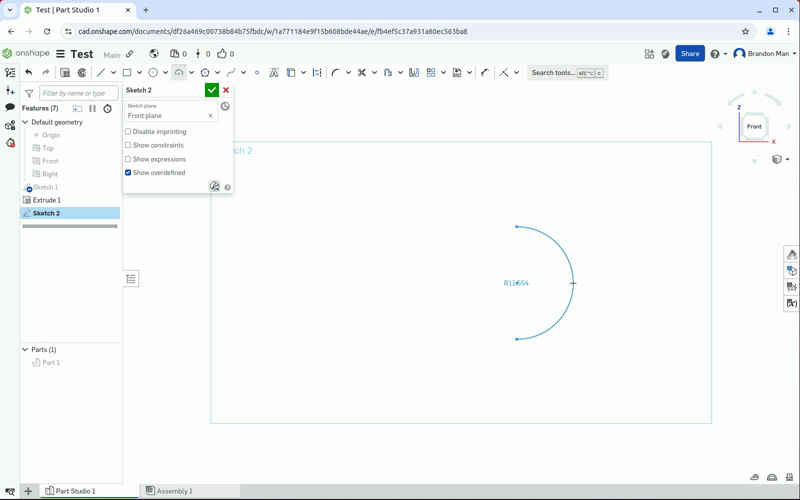
key(esc)
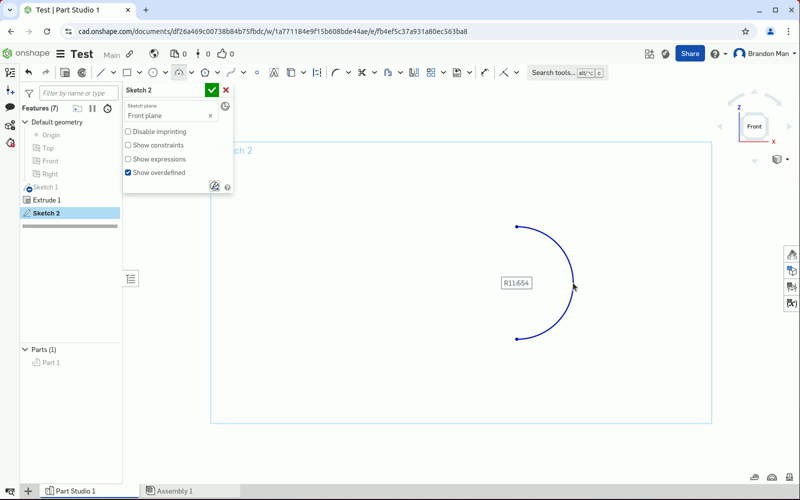
key(l)
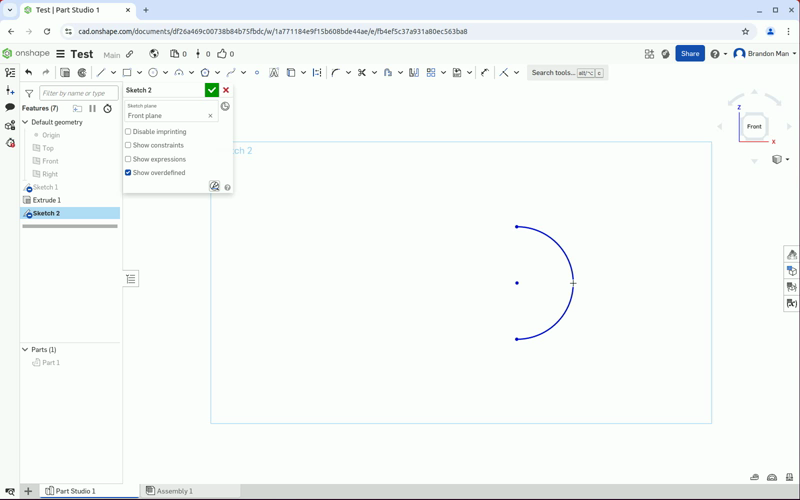
mouse_move(516, 226)
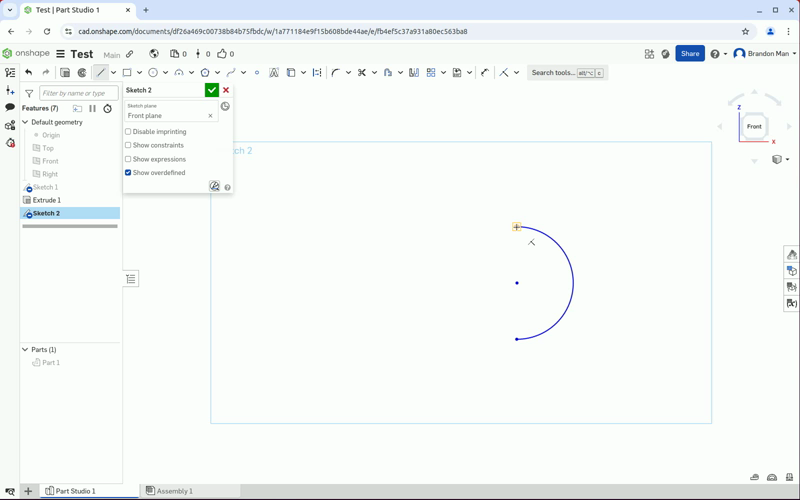
click(516, 226)
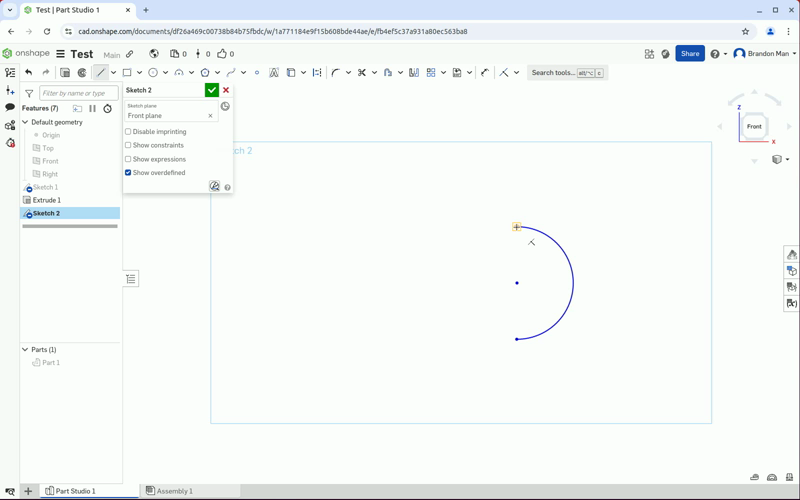
key_down(shift)
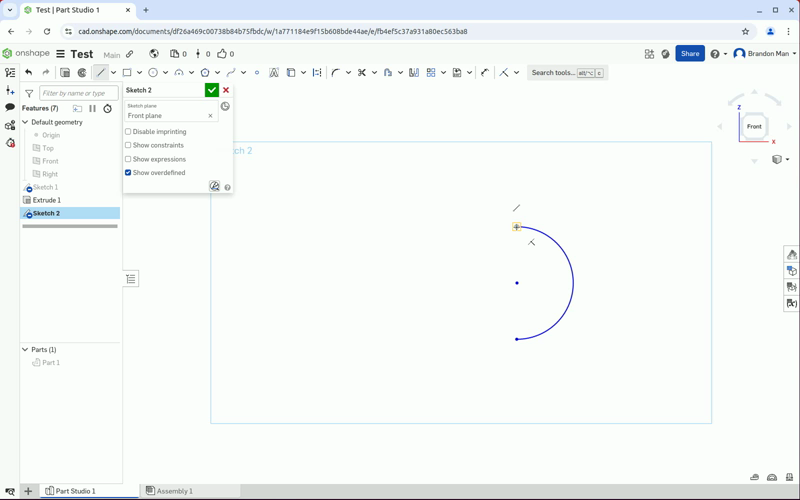
mouse_move(546, 226)
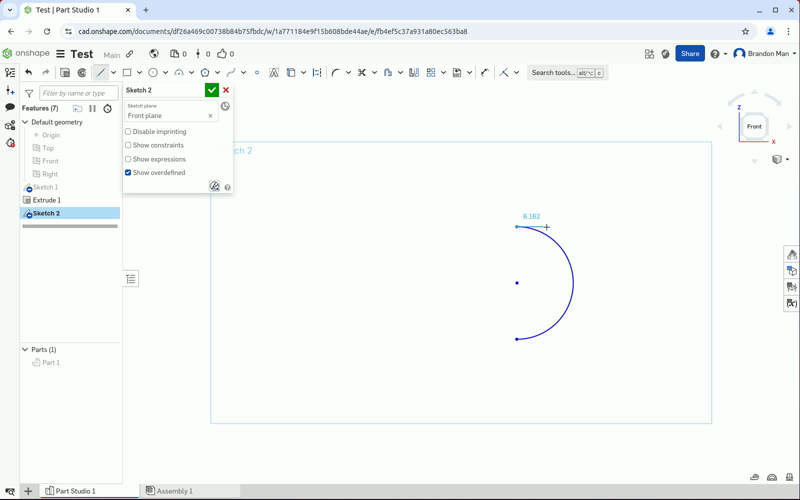
mouse_move(516, 255)
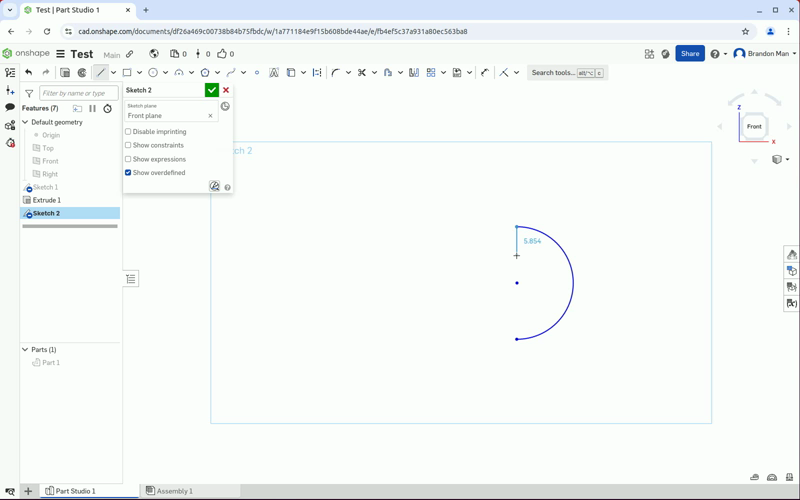
click(516, 255)
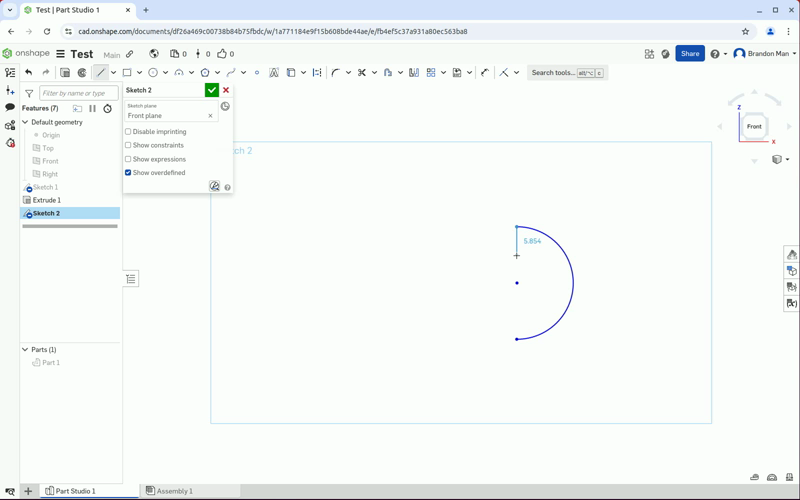
key_up(shift)
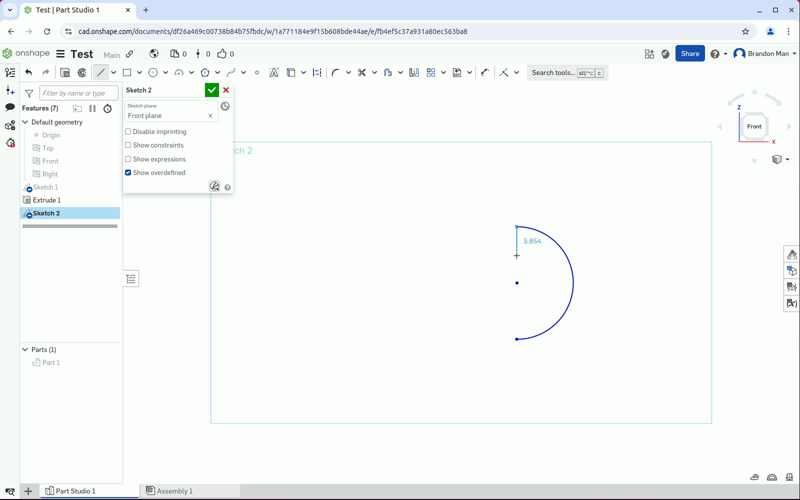
key(esc)
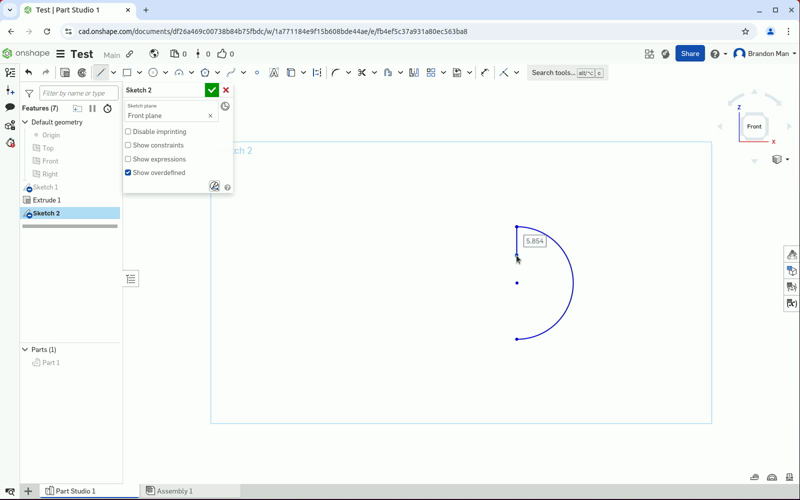
key(a)
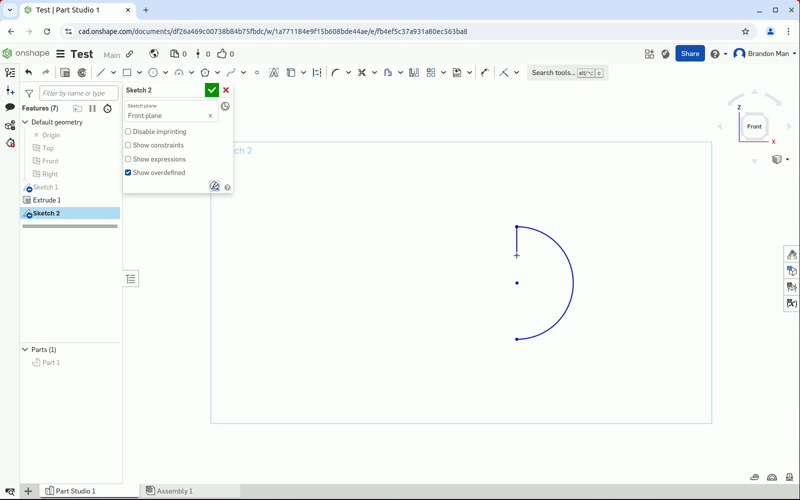
mouse_move(516, 255)
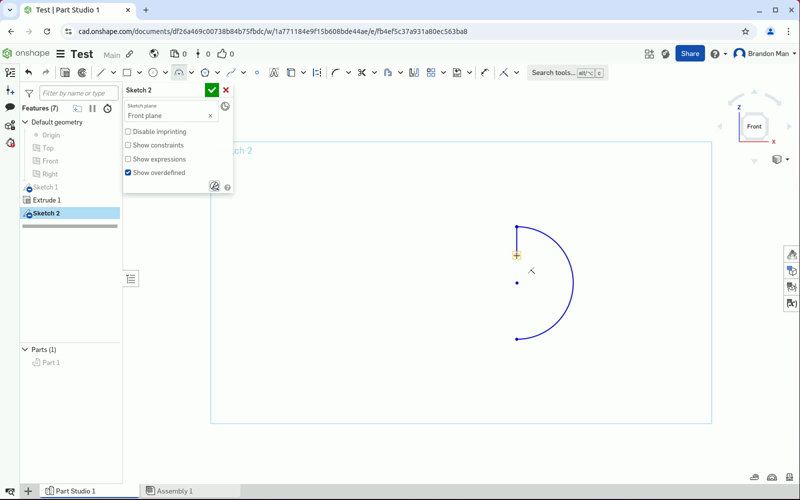
click(516, 255)
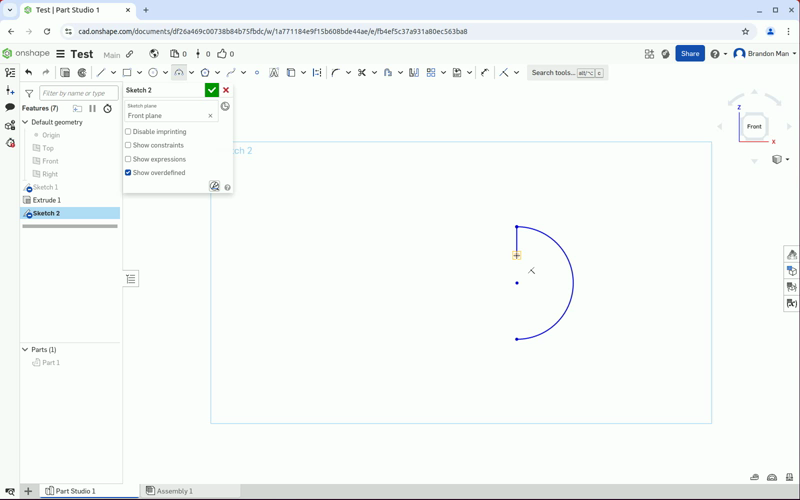
key_down(shift)
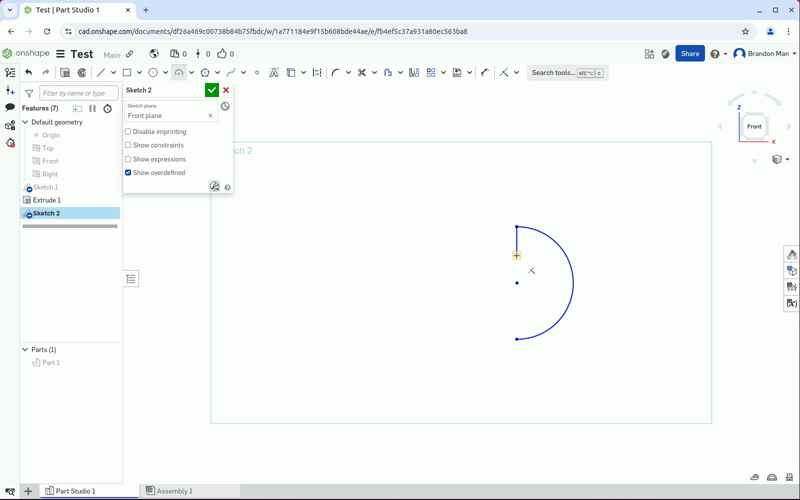
mouse_move(516, 308)
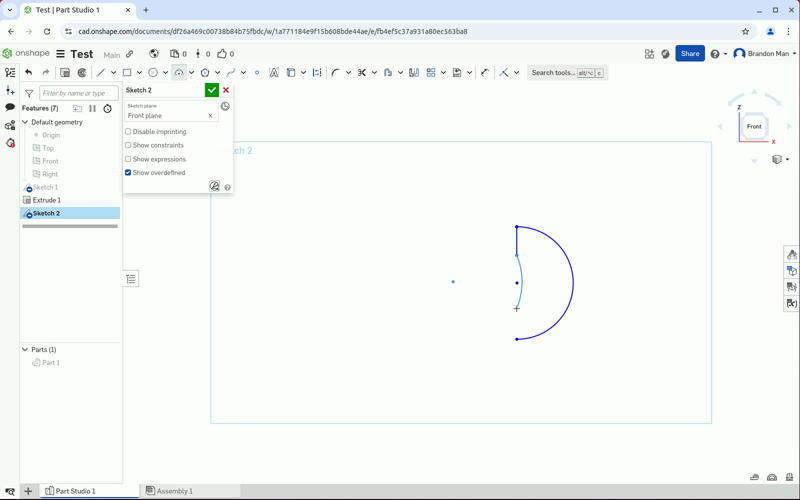
click(516, 308)
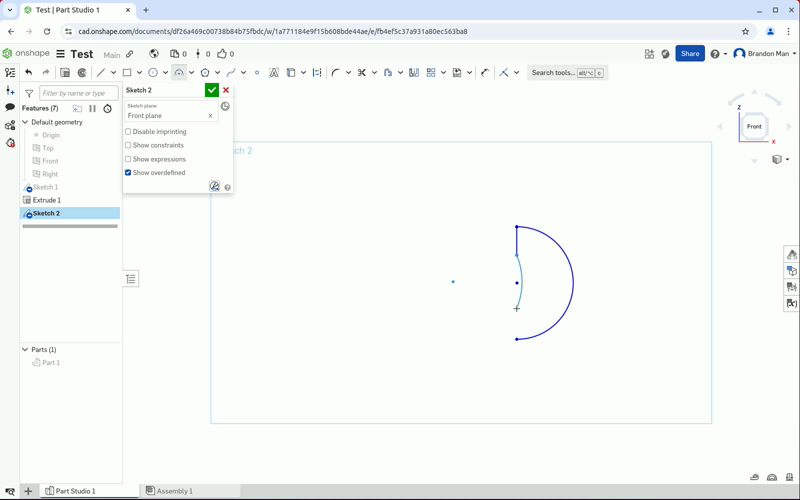
mouse_move(543, 281)
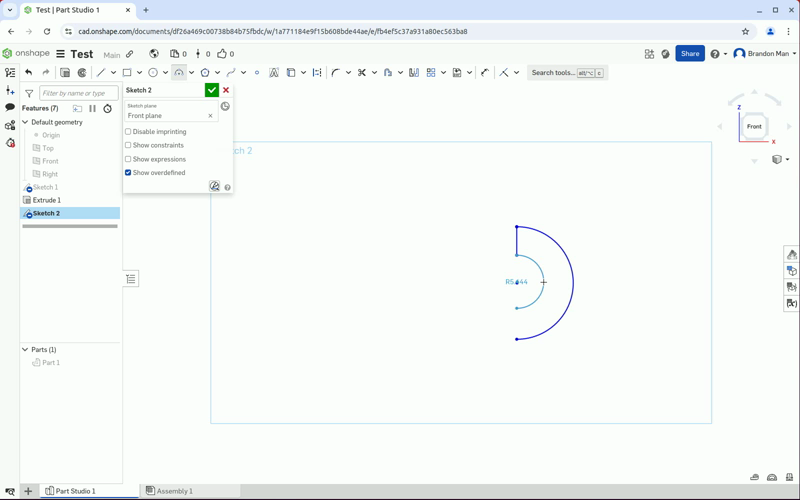
click(543, 281)
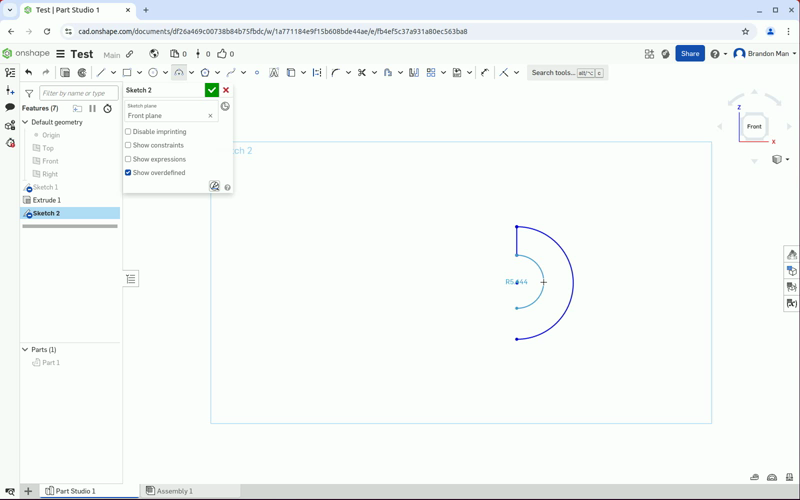
key_up(shift)
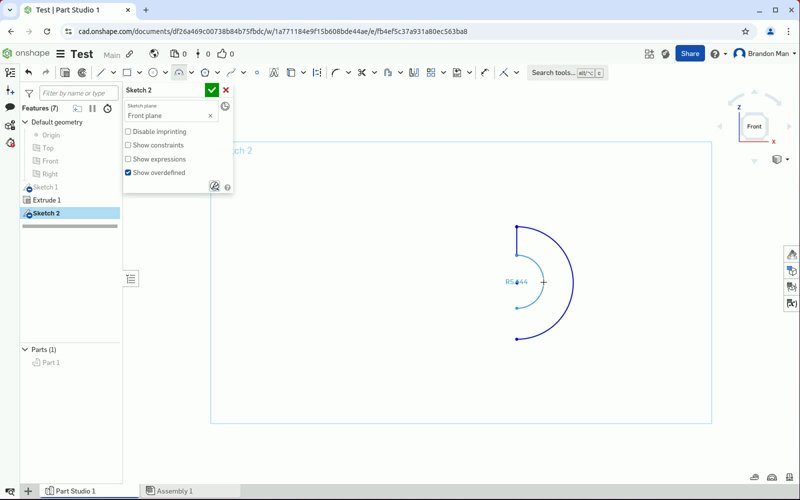
key(esc)
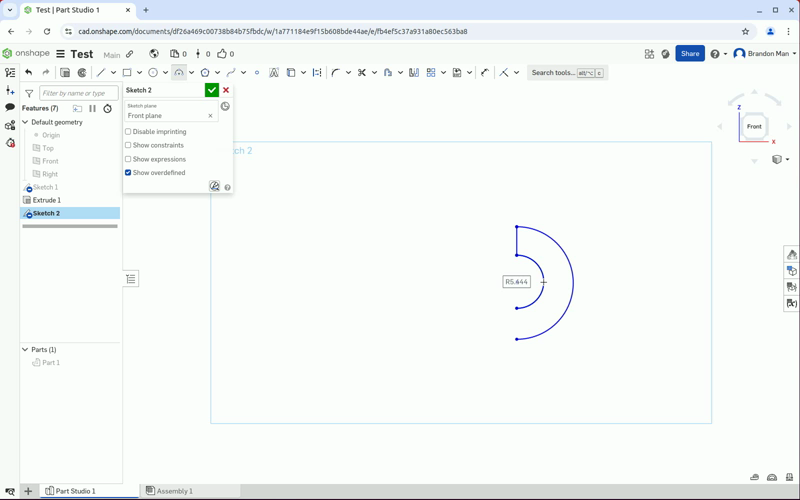
key(l)
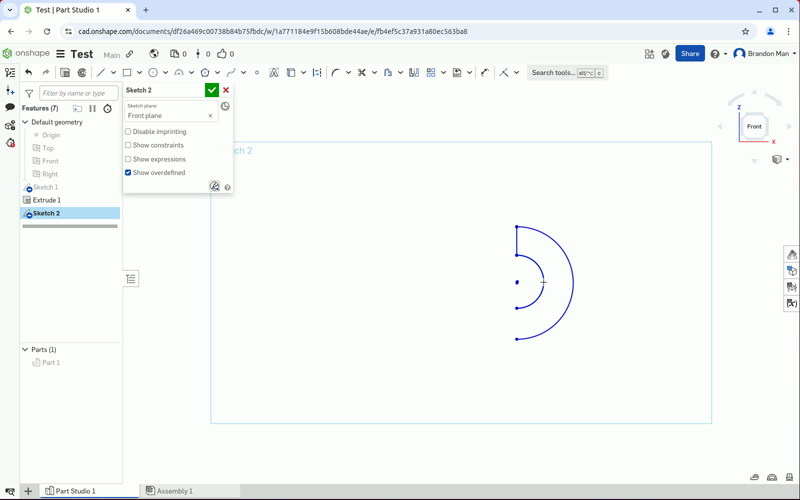
mouse_move(516, 308)
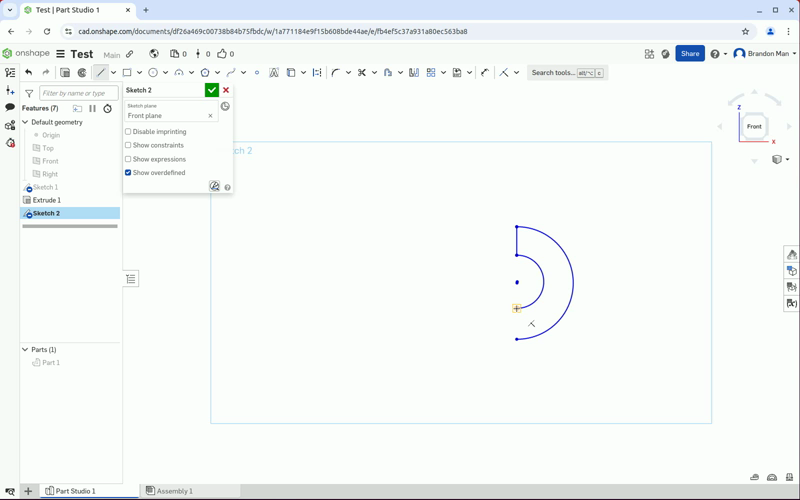
click(516, 308)
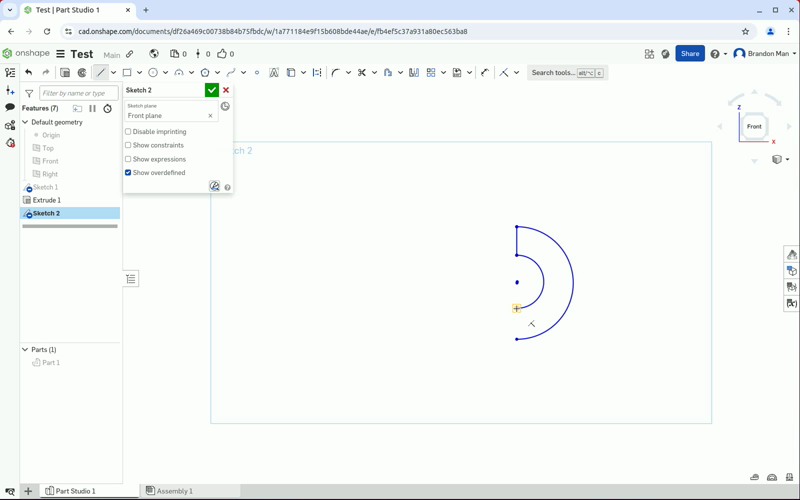
key_down(shift)
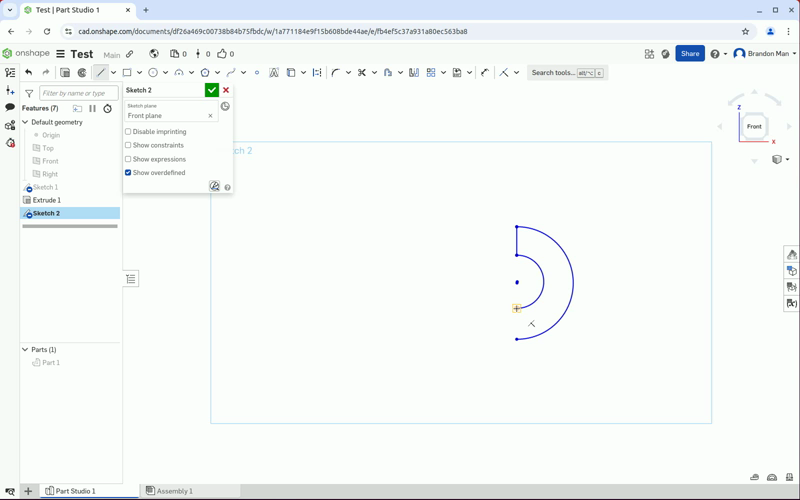
mouse_move(546, 308)
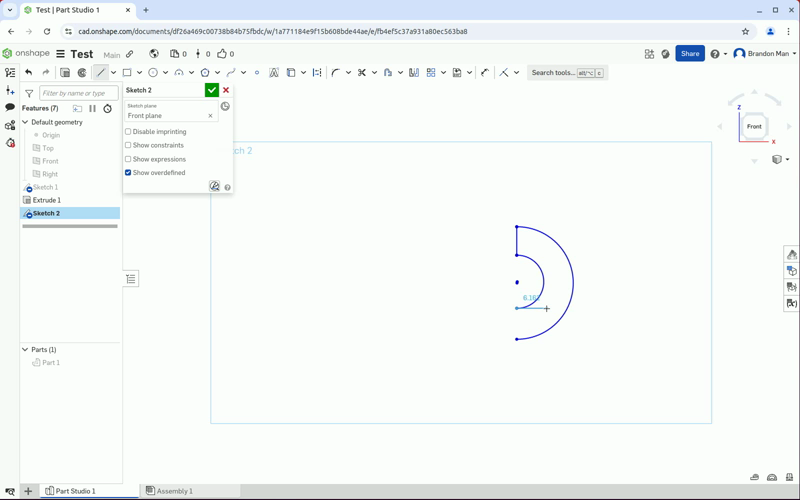
mouse_move(516, 310)
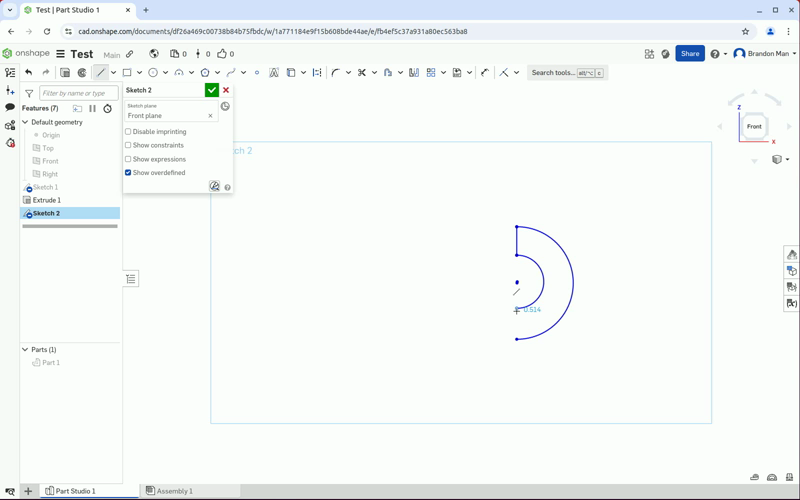
scroll(6)
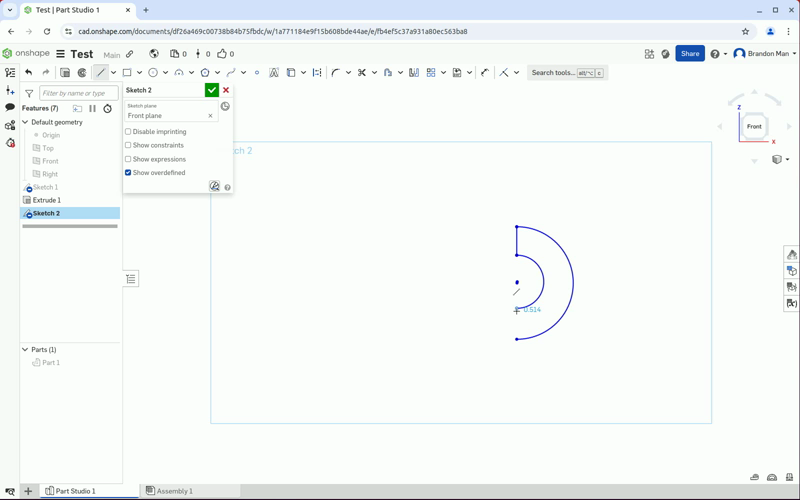
scroll(6)
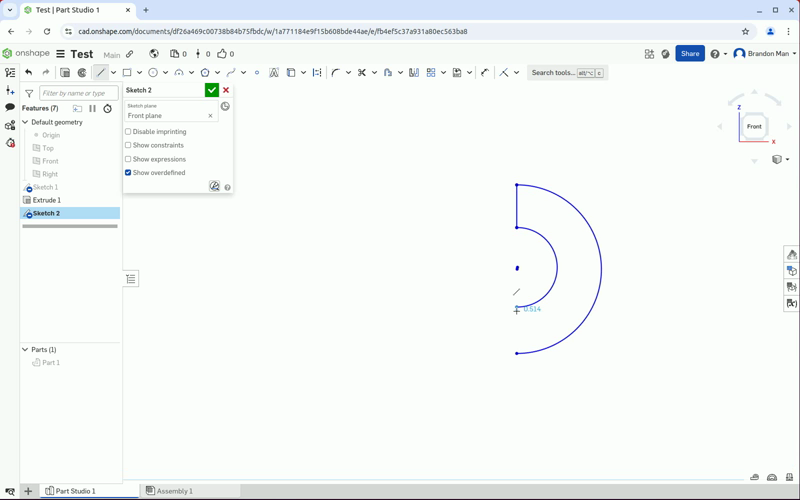
scroll(6)
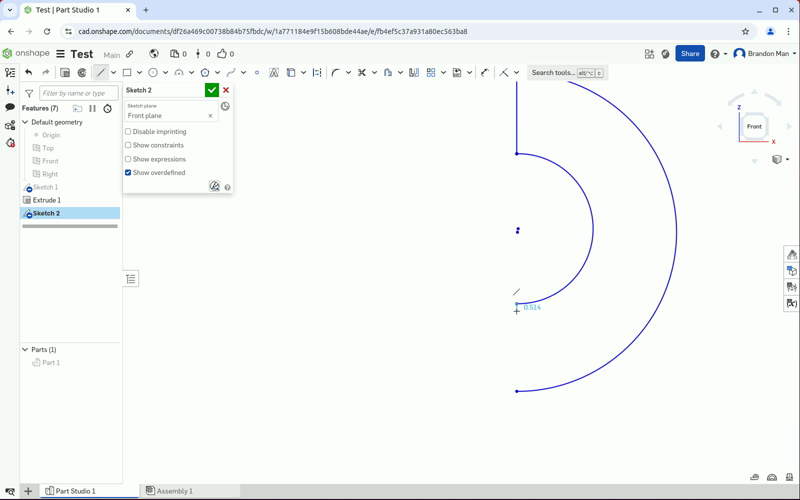
scroll(6)
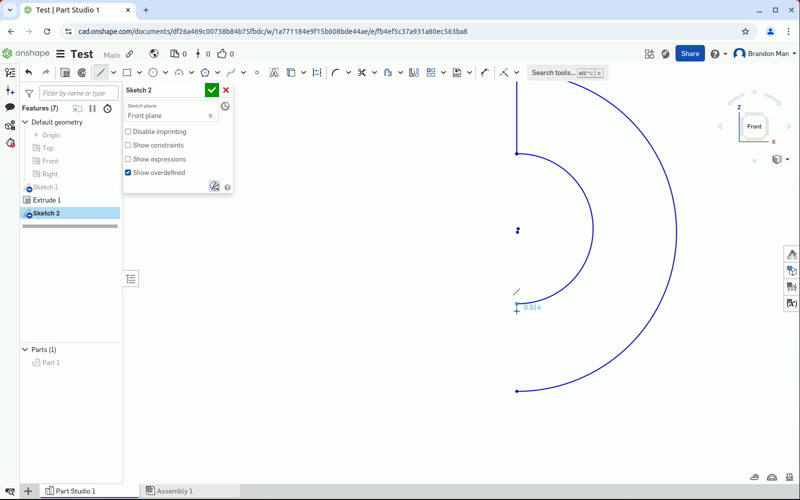
scroll(6)
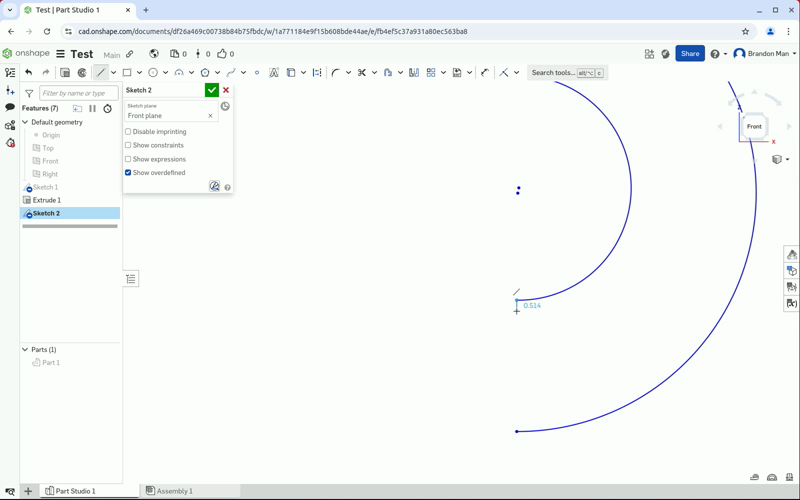
scroll(6)
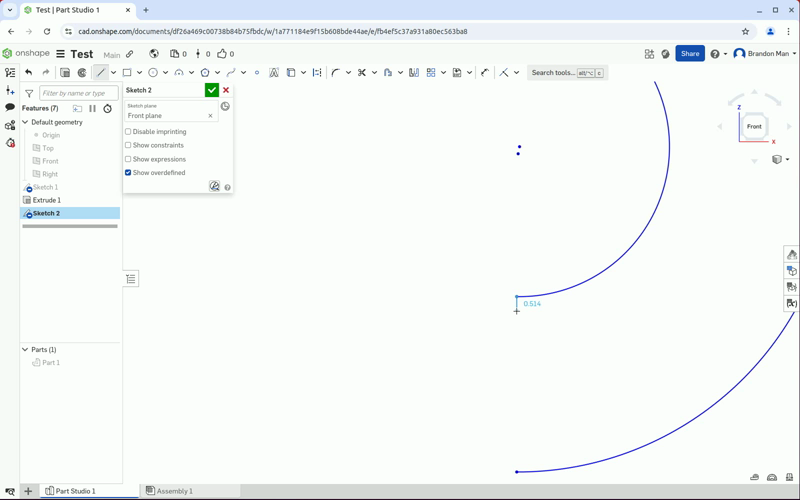
scroll(6)
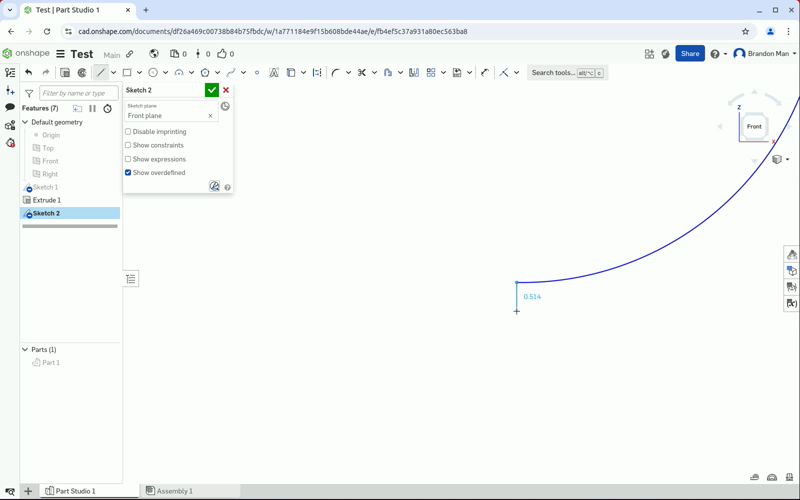
click(516, 310)
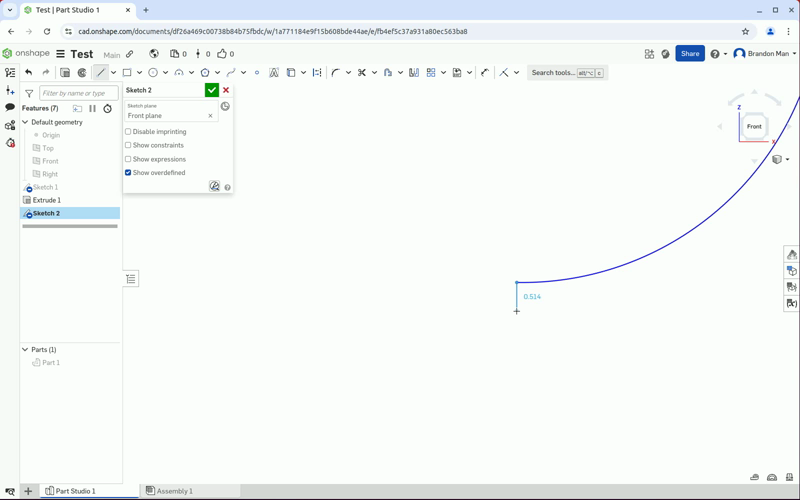
scroll(-6)
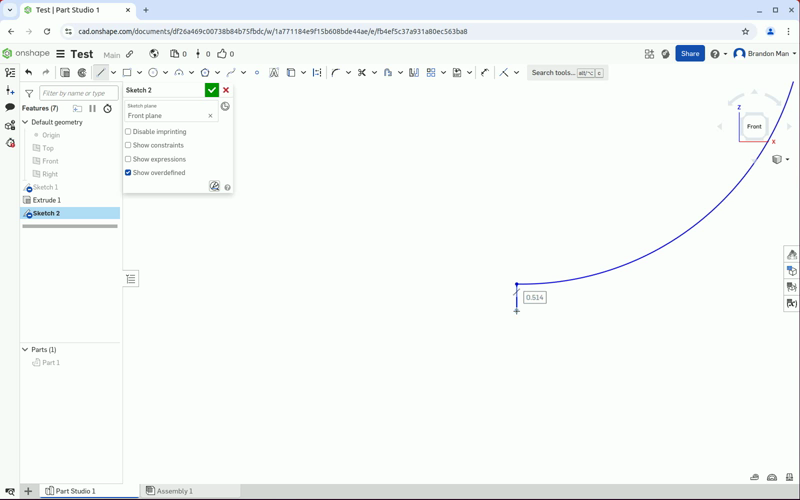
scroll(-6)
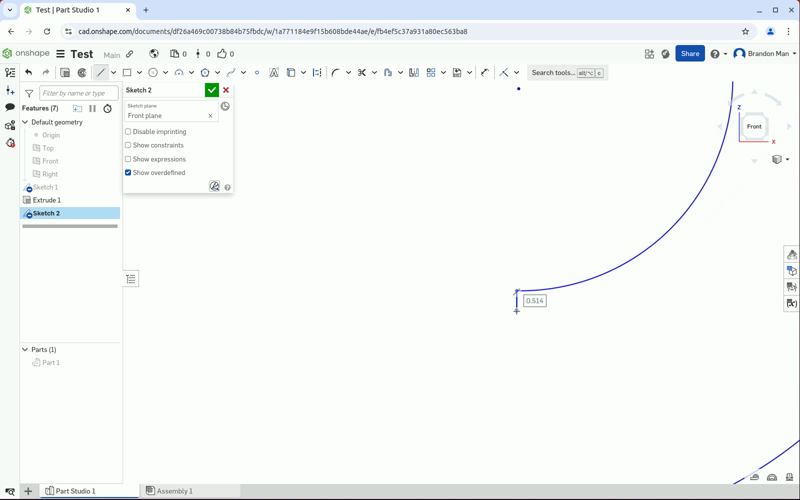
scroll(-6)
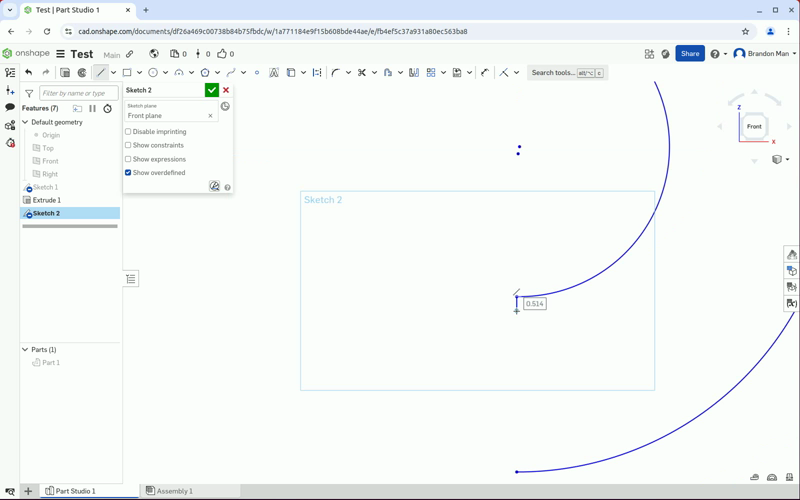
scroll(-6)
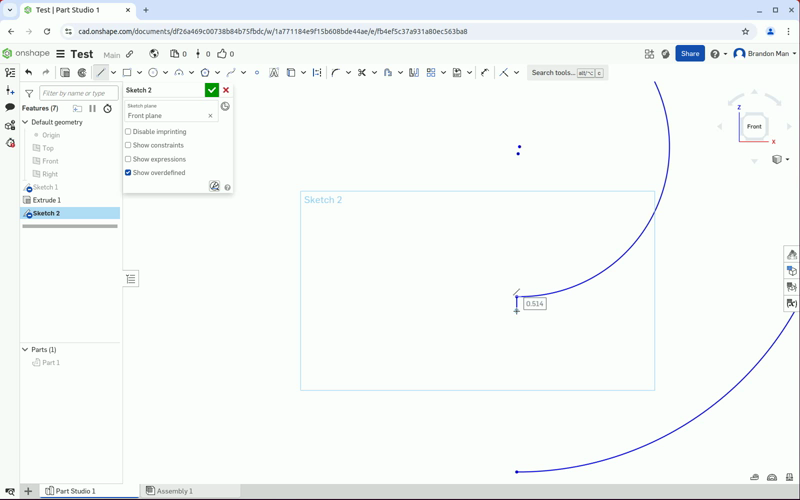
scroll(-6)
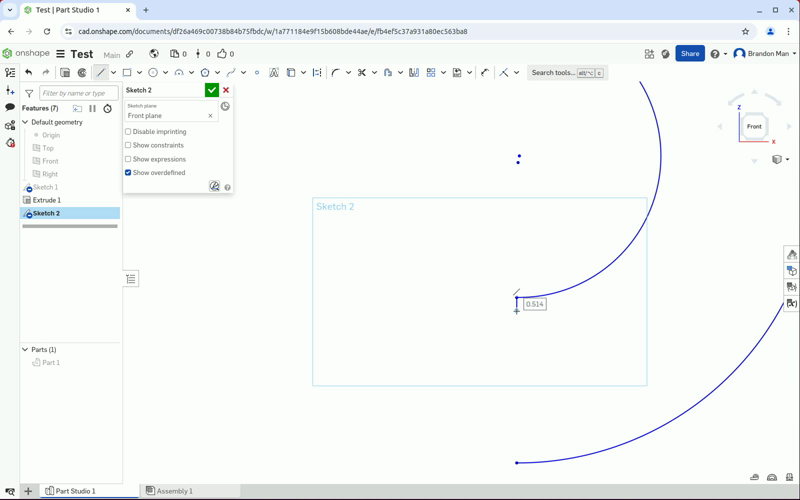
scroll(-6)
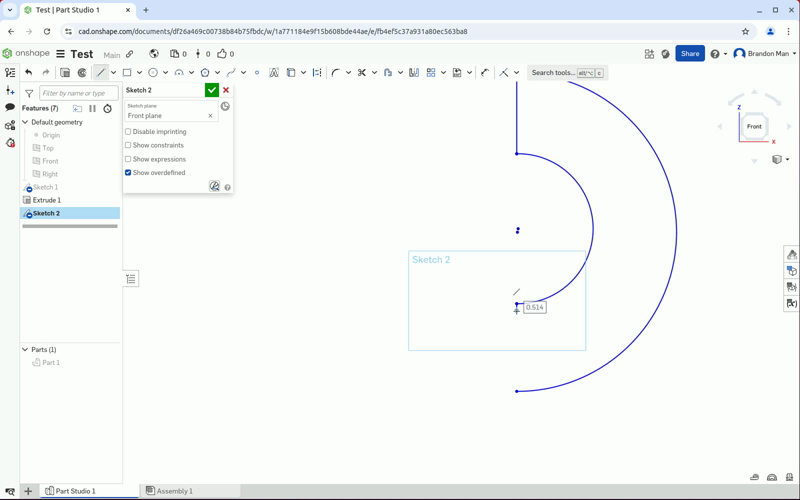
scroll(-6)
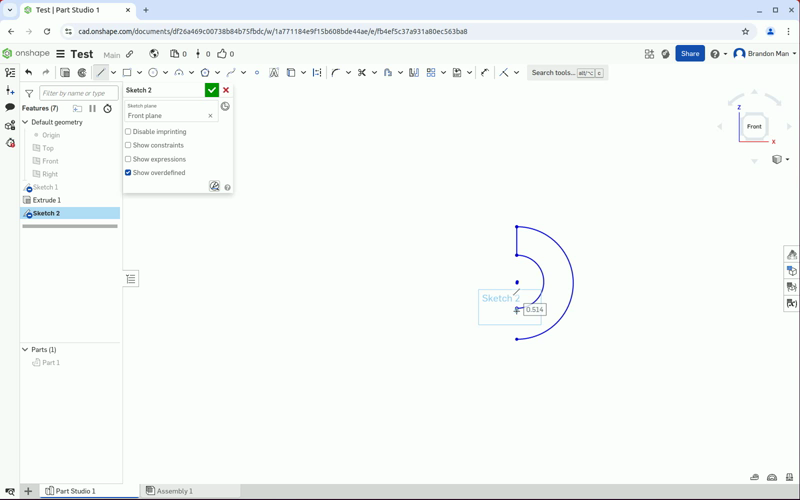
key_up(shift)
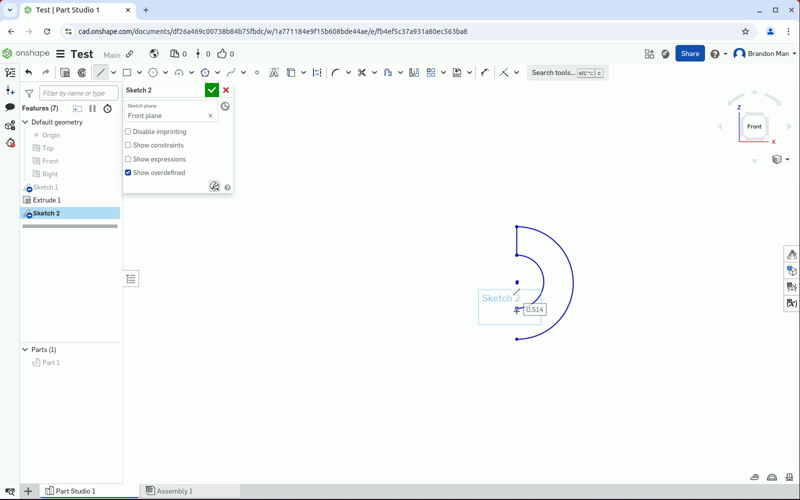
mouse_move(546, 310)
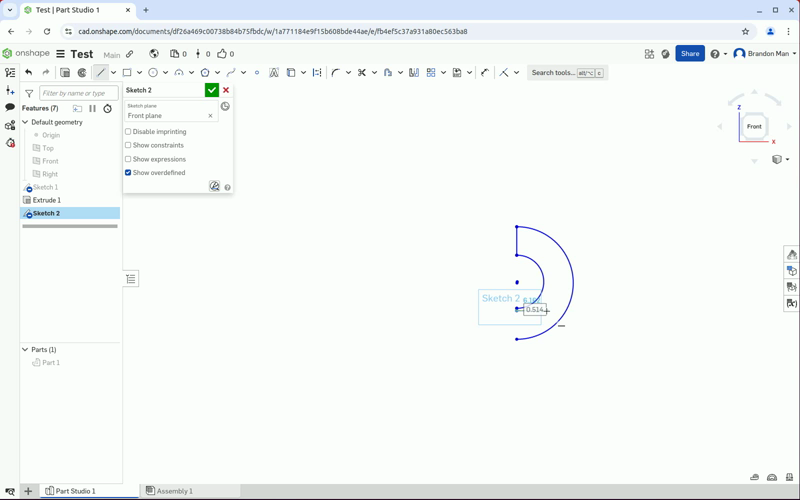
key_down(shift)
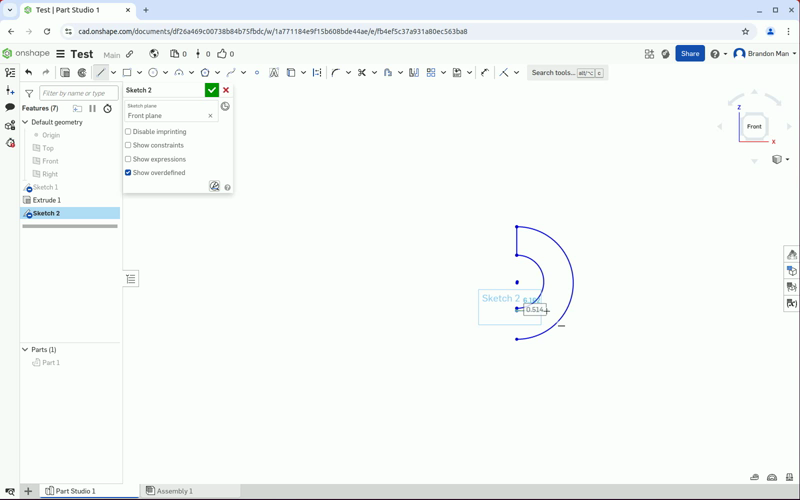
mouse_move(516, 339)
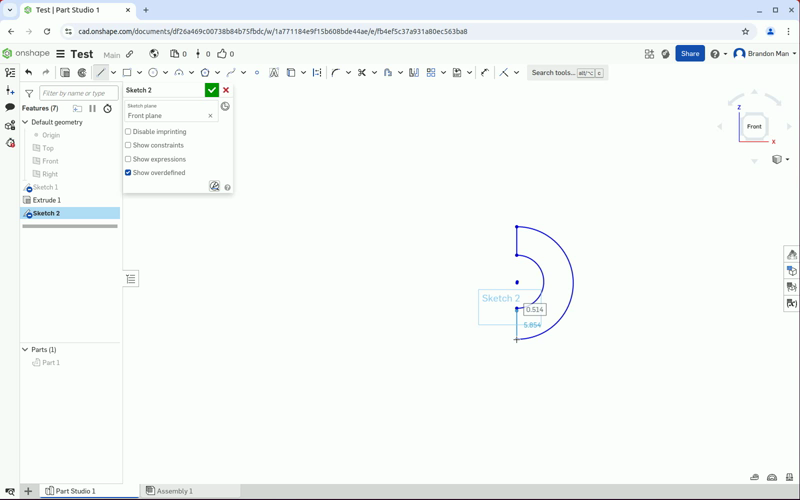
key_up(shift)
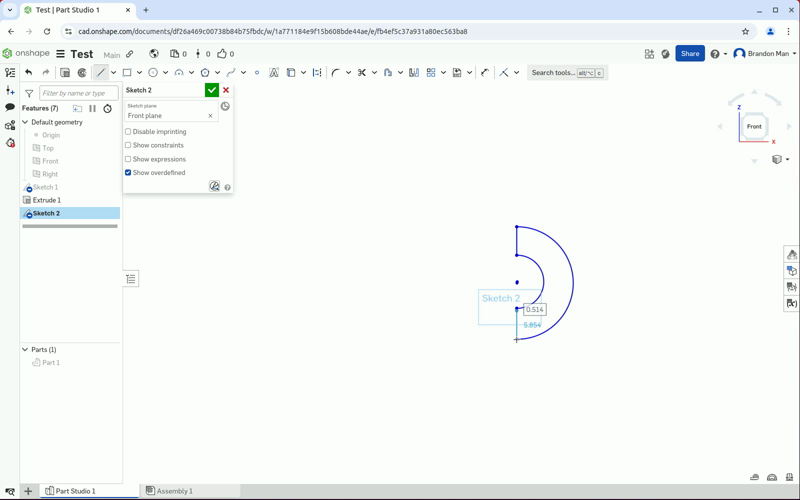
click(516, 339)
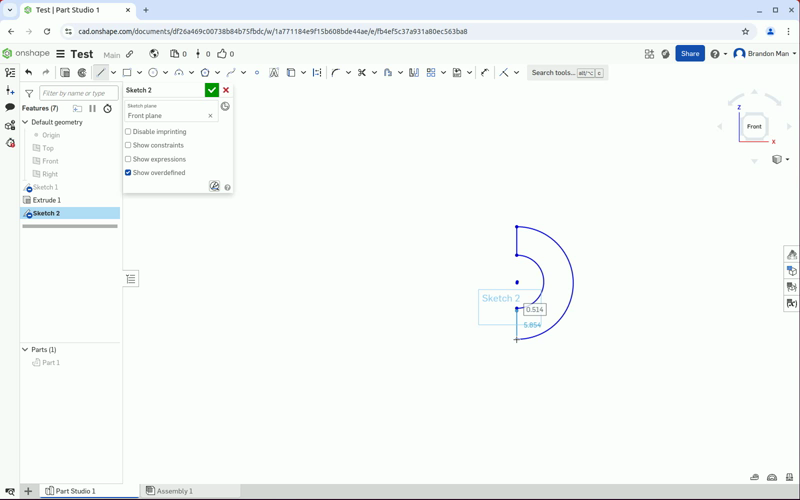
key(esc)
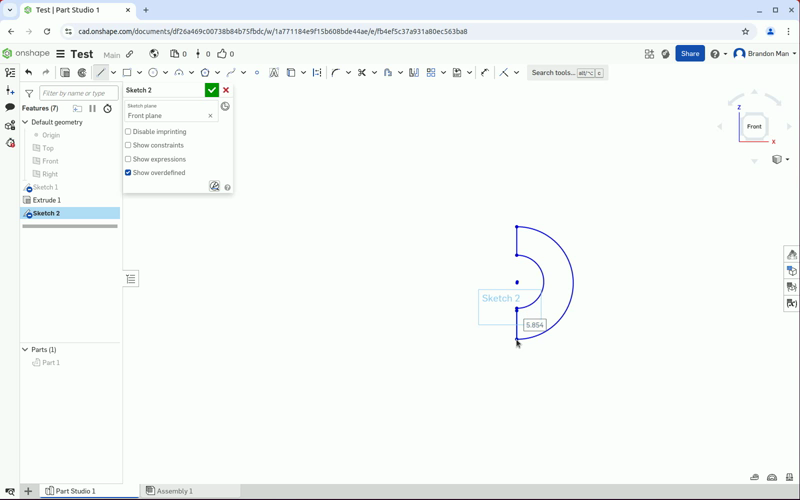
mouse_move(533, 293)
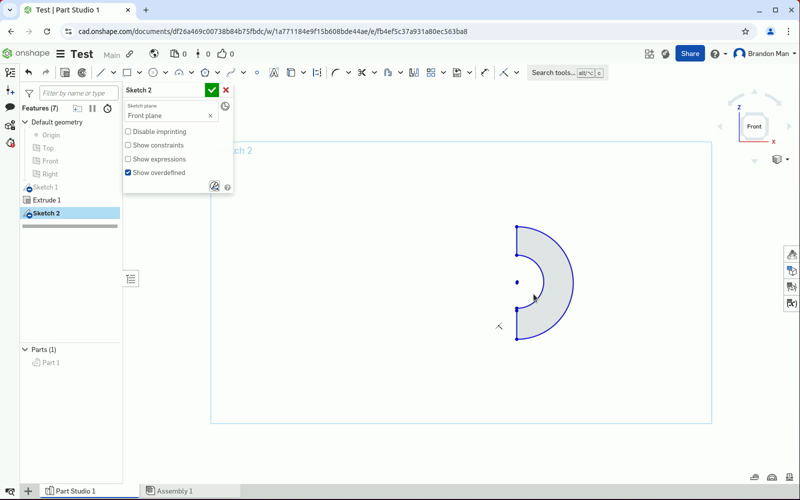
scroll(6)
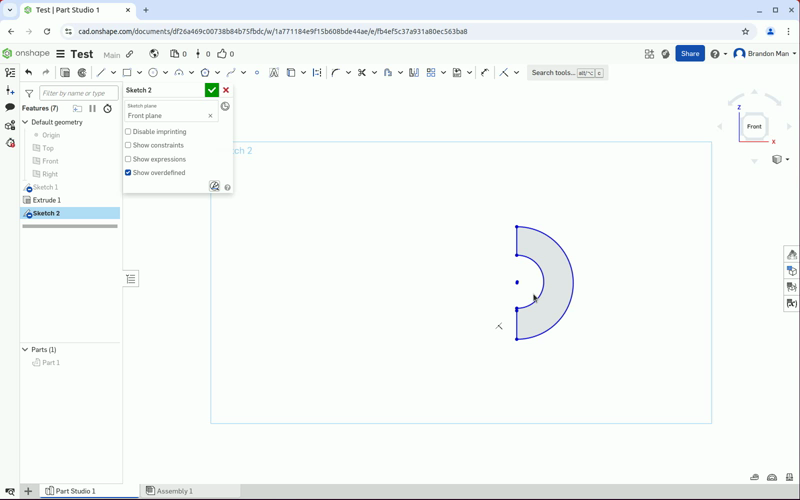
scroll(6)
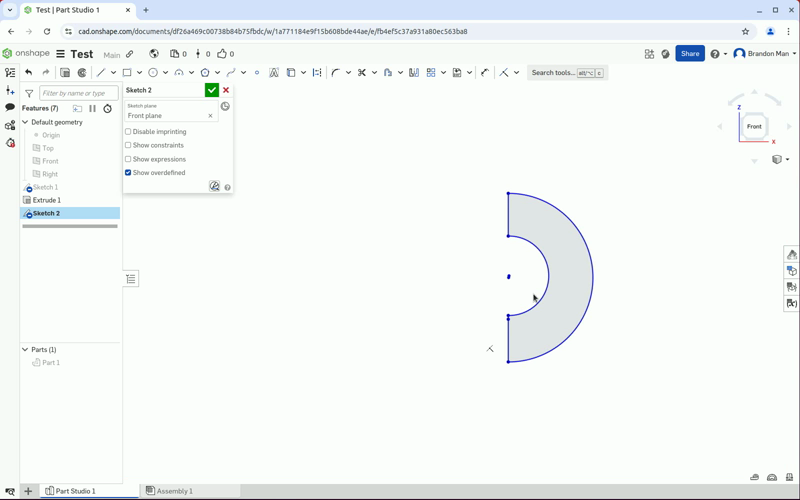
scroll(6)
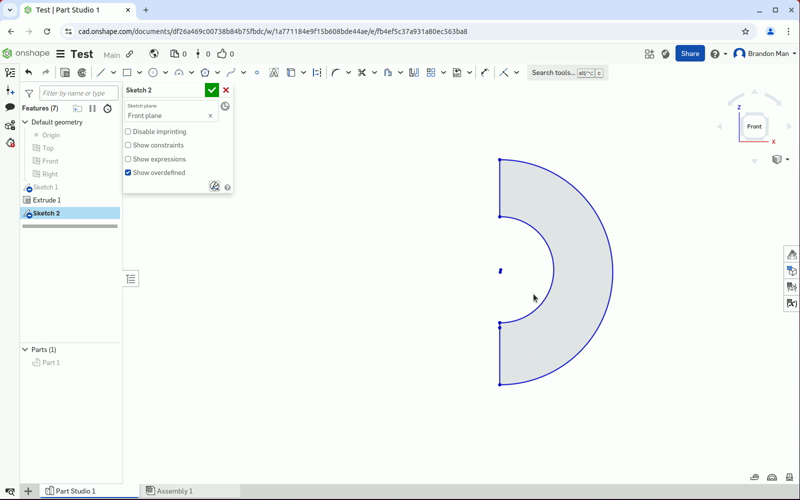
scroll(6)
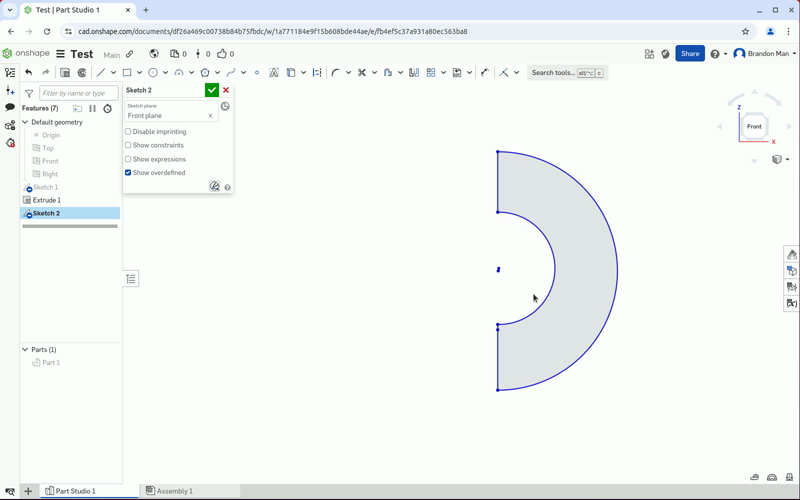
scroll(6)
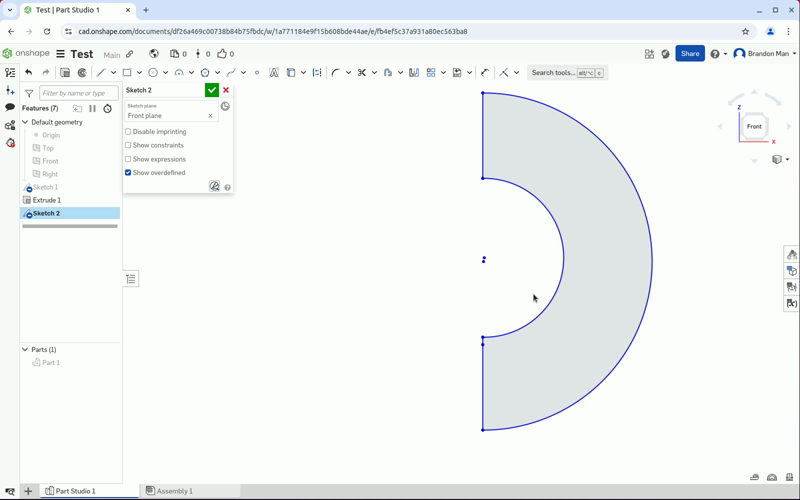
scroll(6)
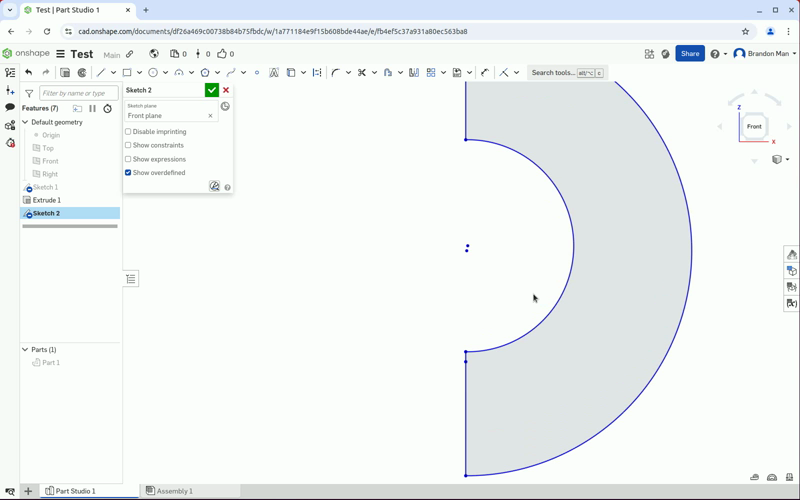
scroll(6)
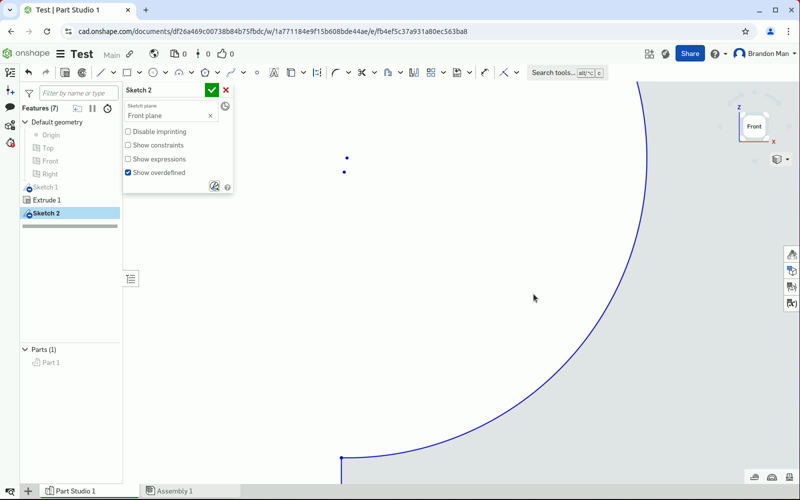
click(533, 293)
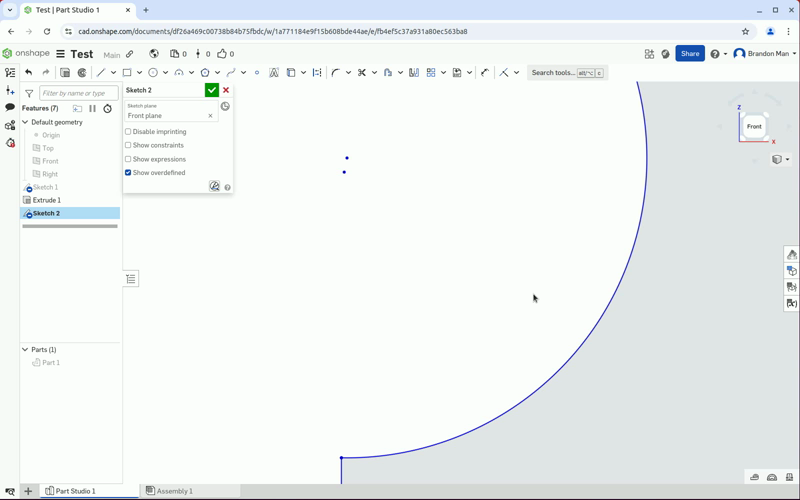
scroll(-6)
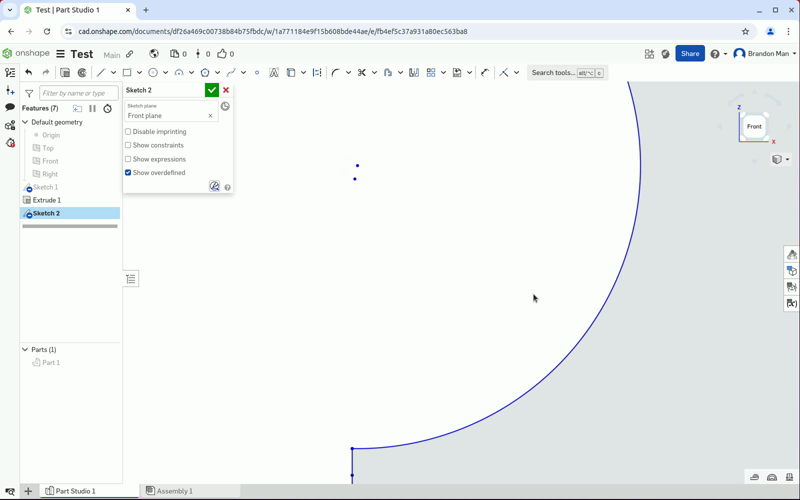
scroll(-6)
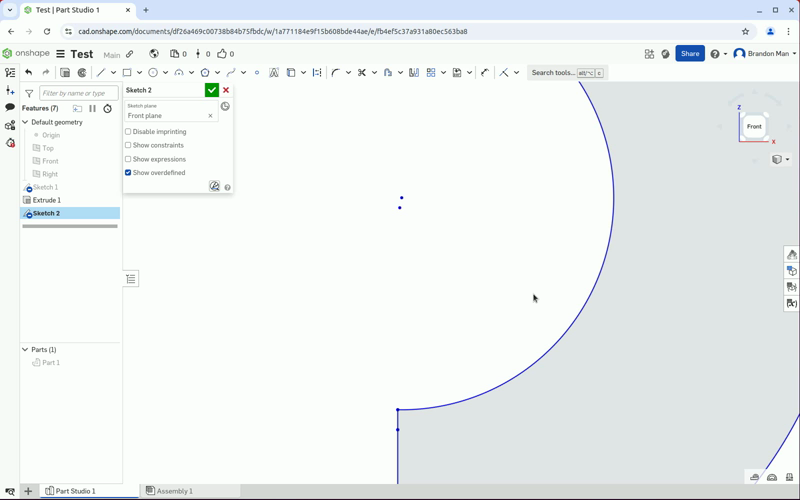
scroll(-6)
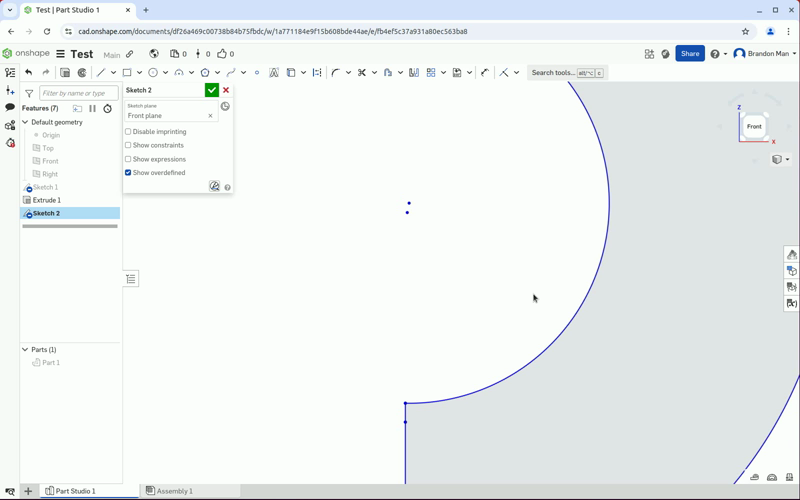
scroll(-6)
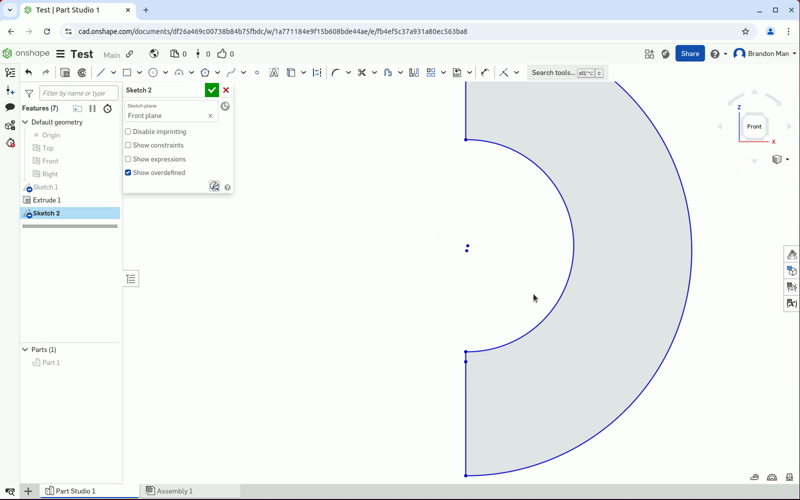
scroll(-6)
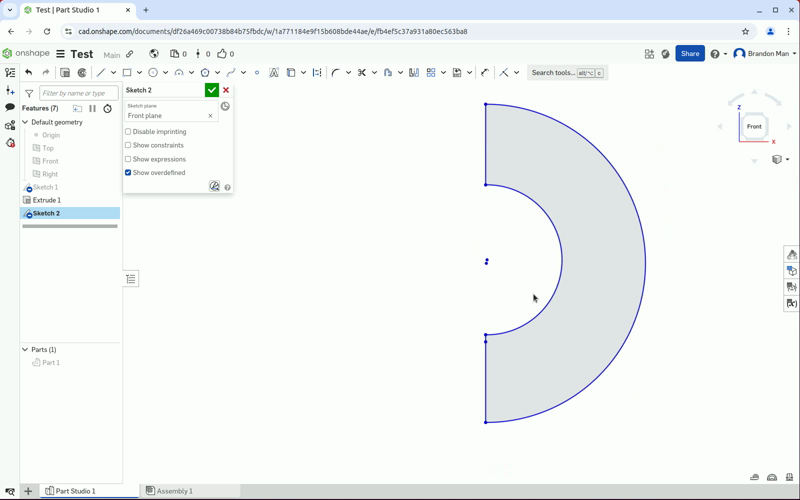
scroll(-6)
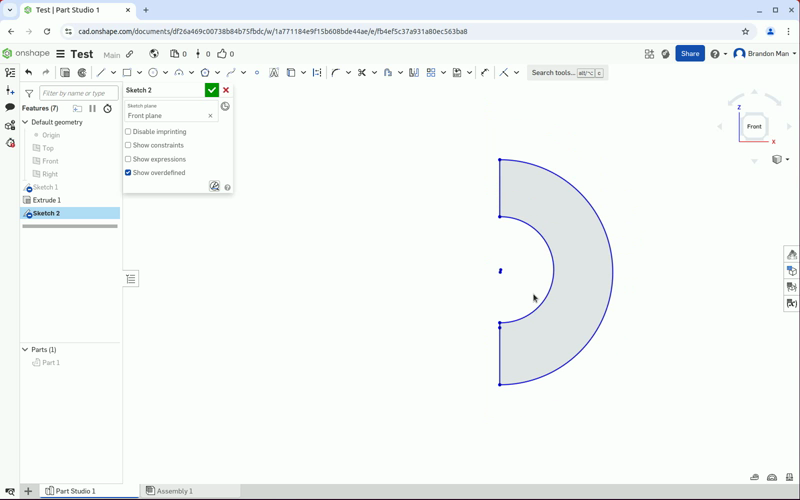
scroll(-6)
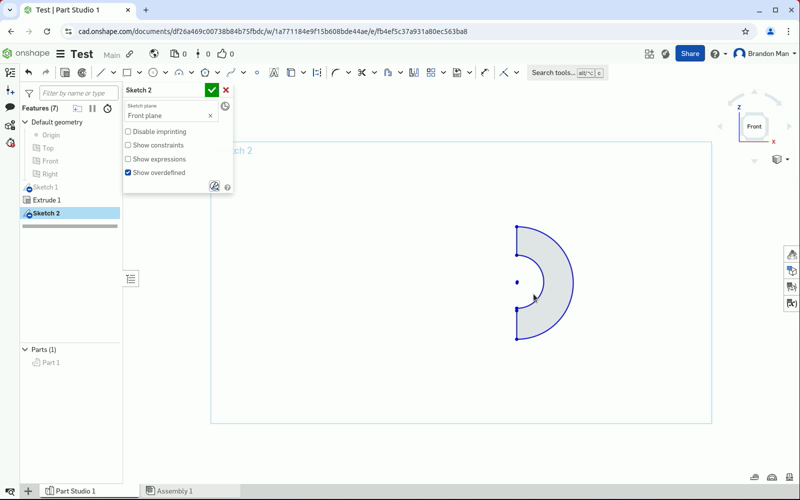
mouse_move(73, 352)
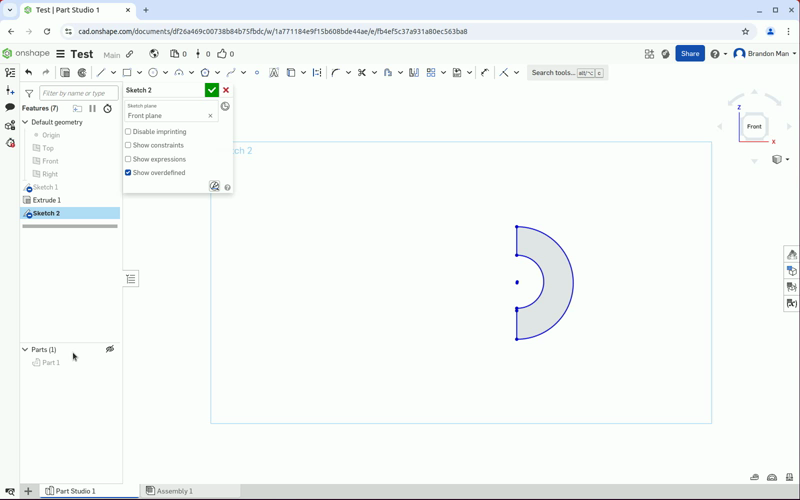
key(shift+y)
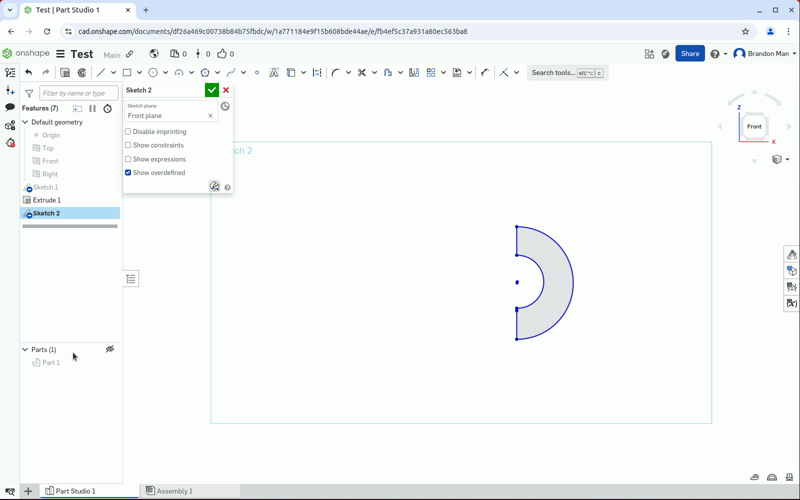
key(shift+e)
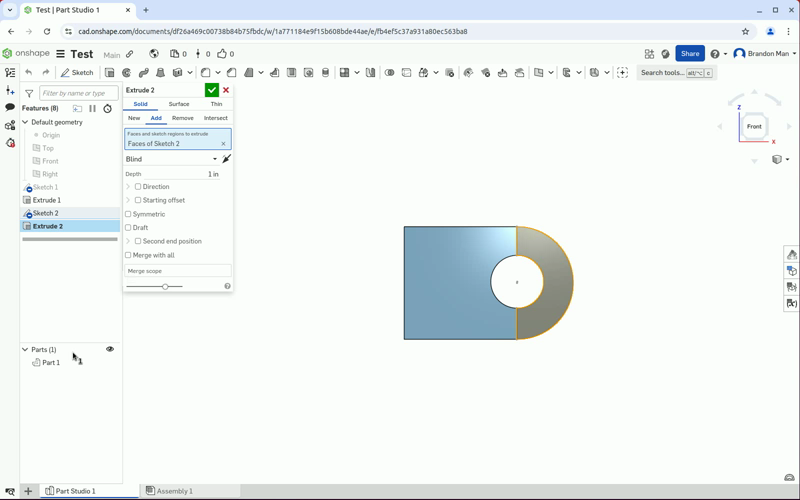
mouse_move(143, 106)
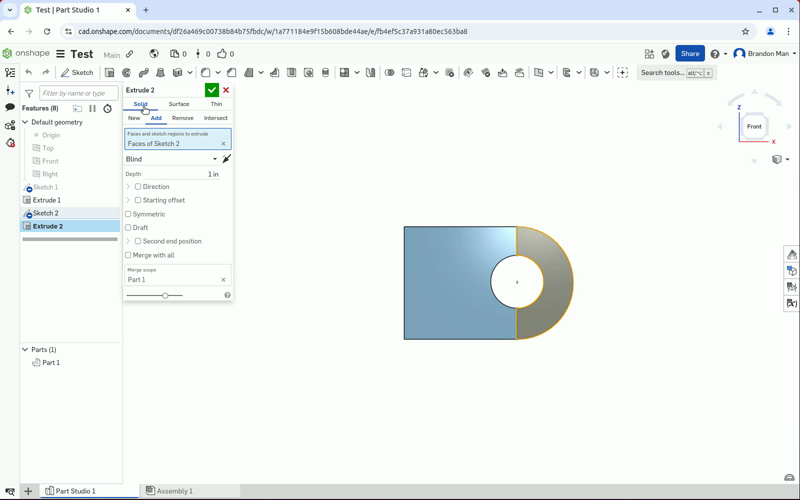
click(143, 106)
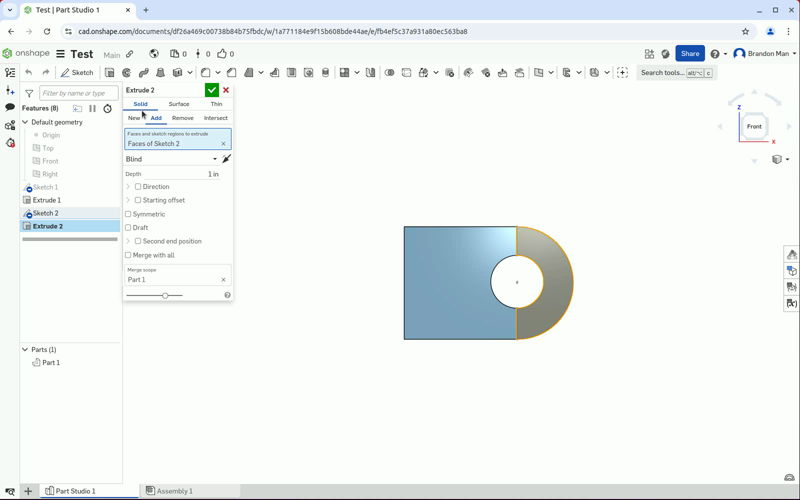
mouse_move(137, 120)
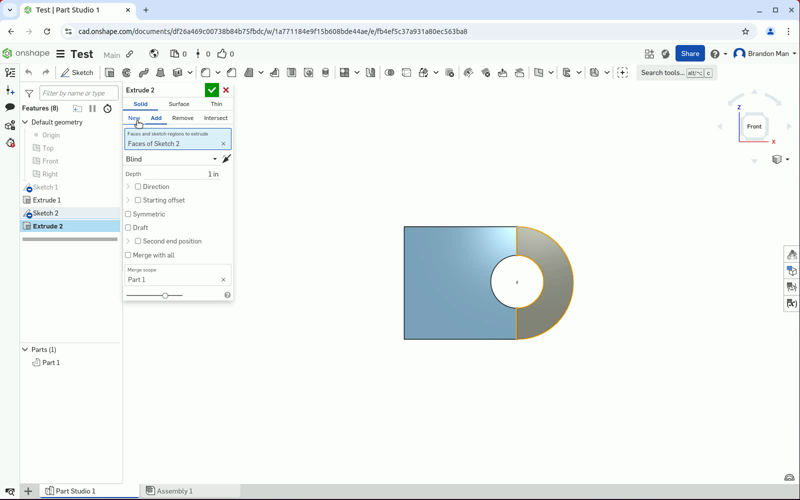
click(137, 120)
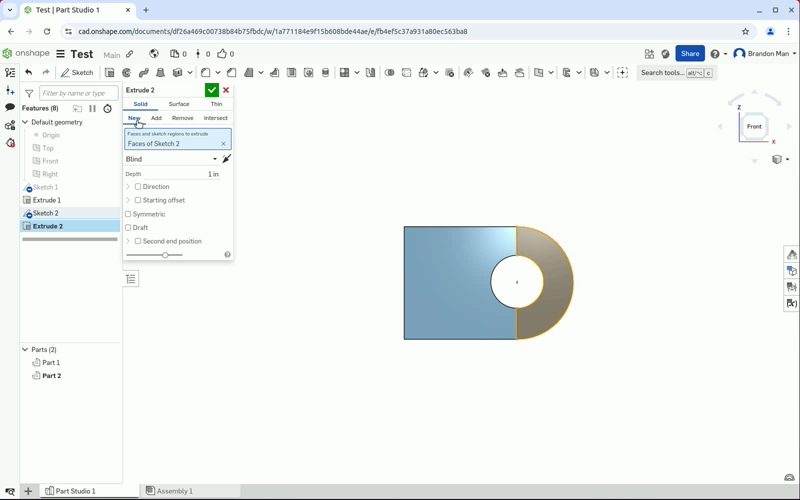
key(tab, 4)
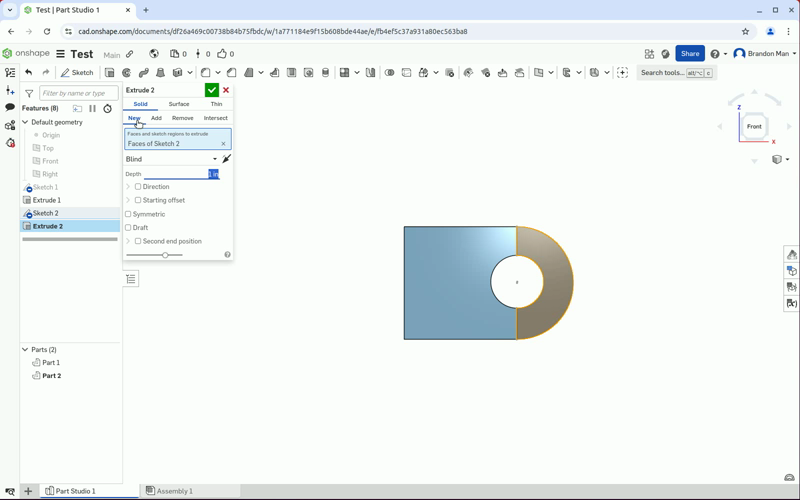
text(5.777)
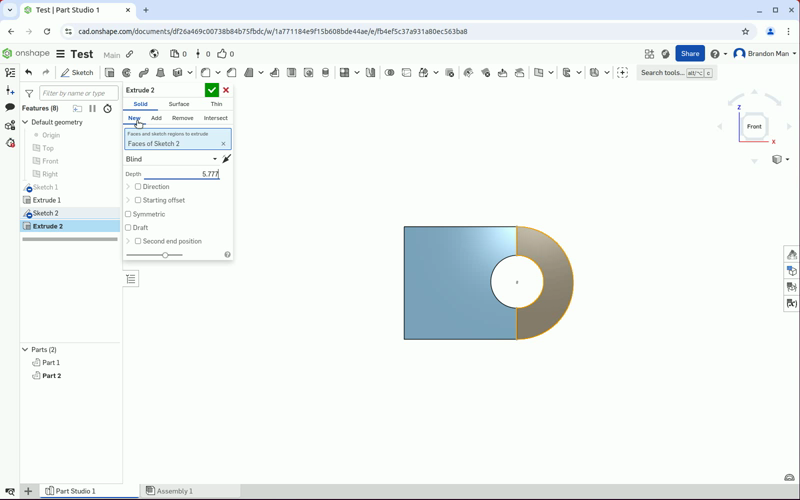
key(enter)
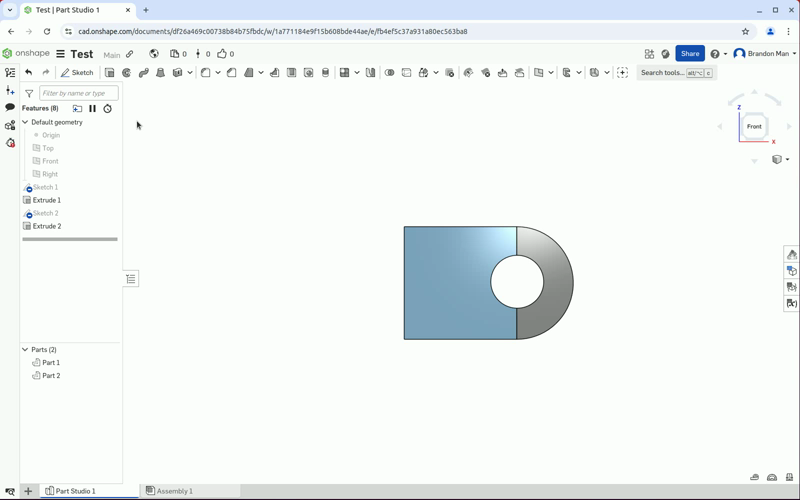
key(shift+h)
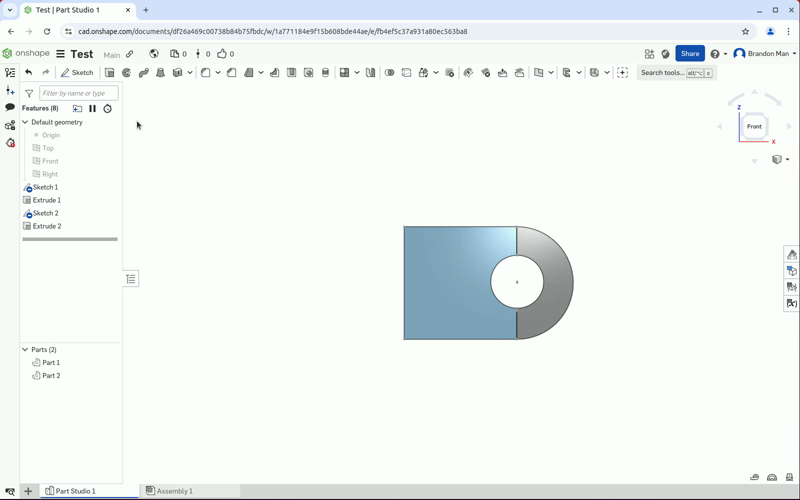
key(shift+h)
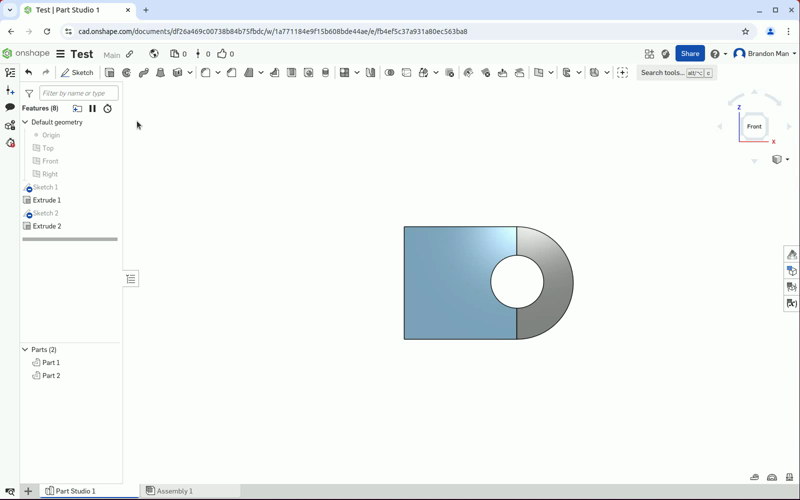
mouse_move(73, 189)
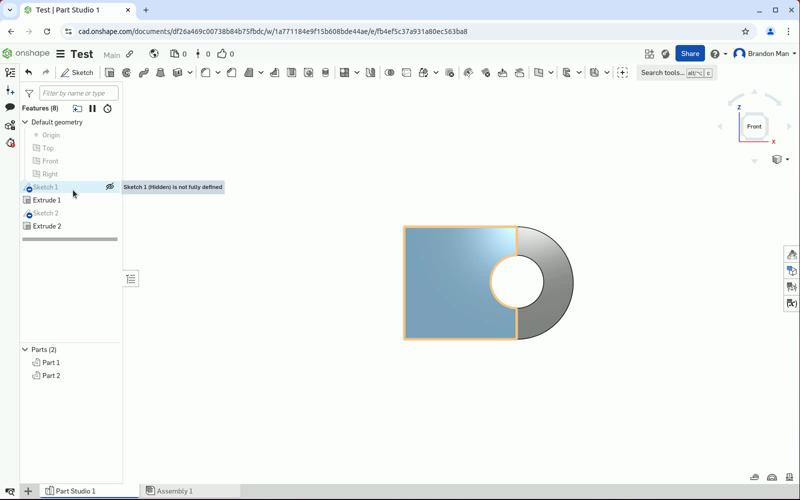
click(73, 189)
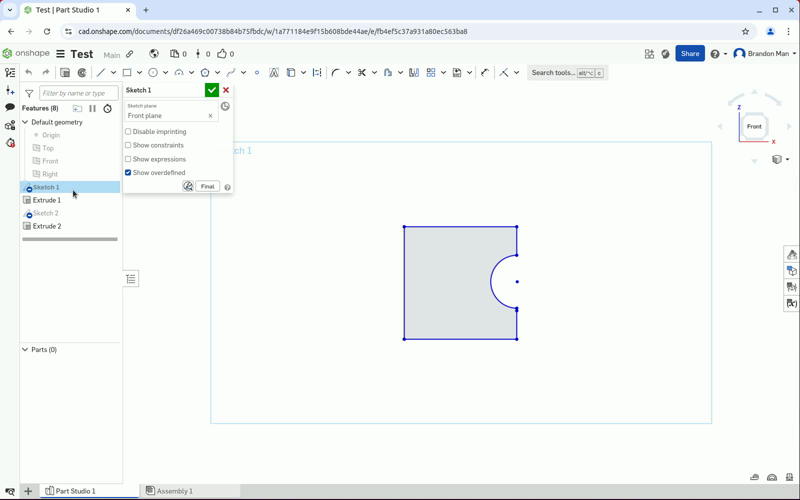
mouse_move(229, 92)
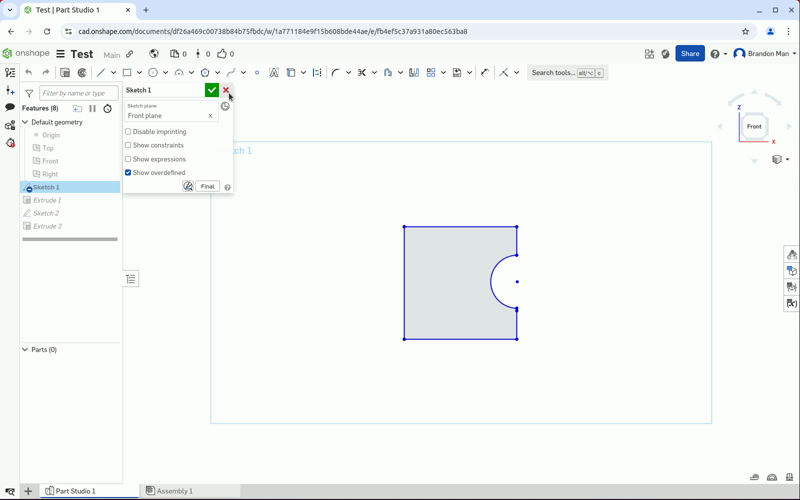
click(229, 92)
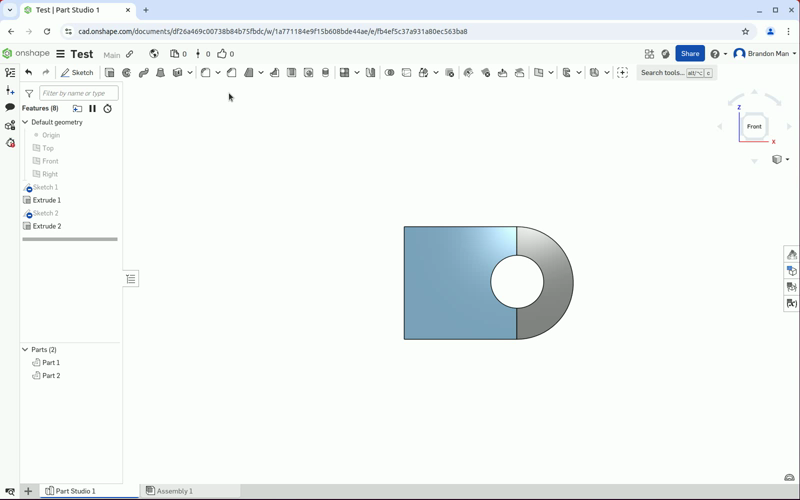
mouse_move(541, 75)
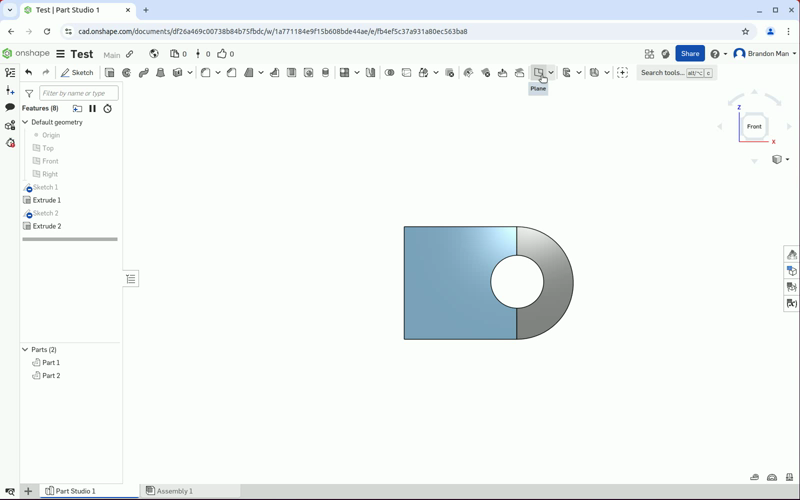
click(541, 75)
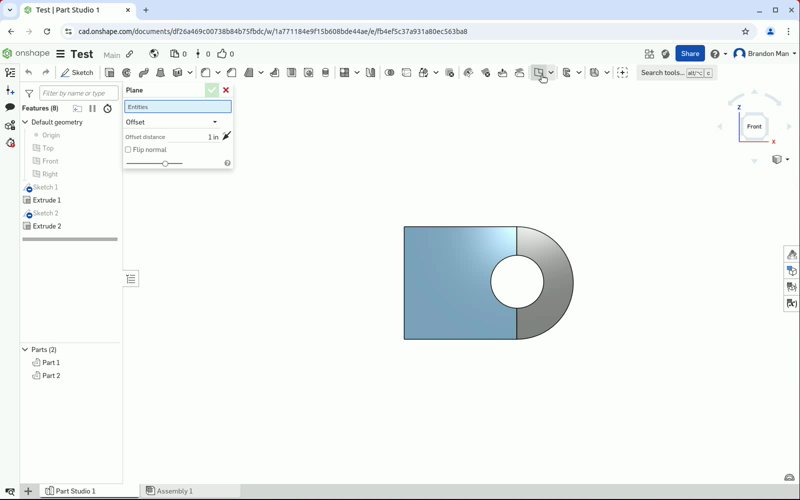
mouse_move(73, 163)
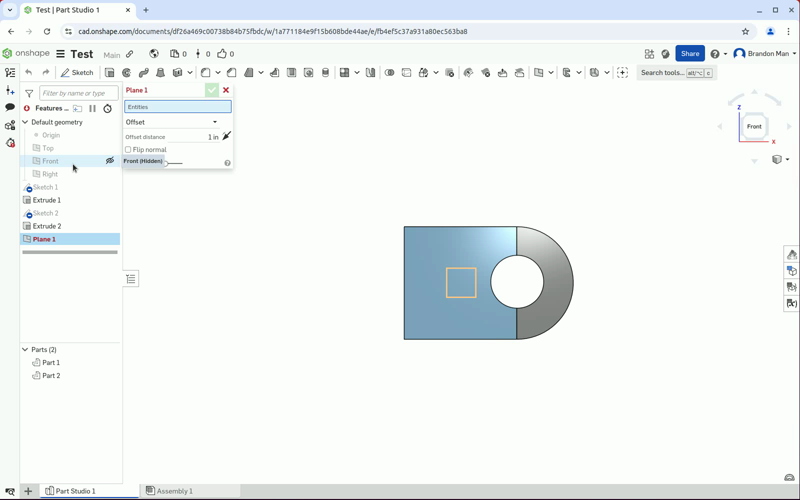
click(73, 163)
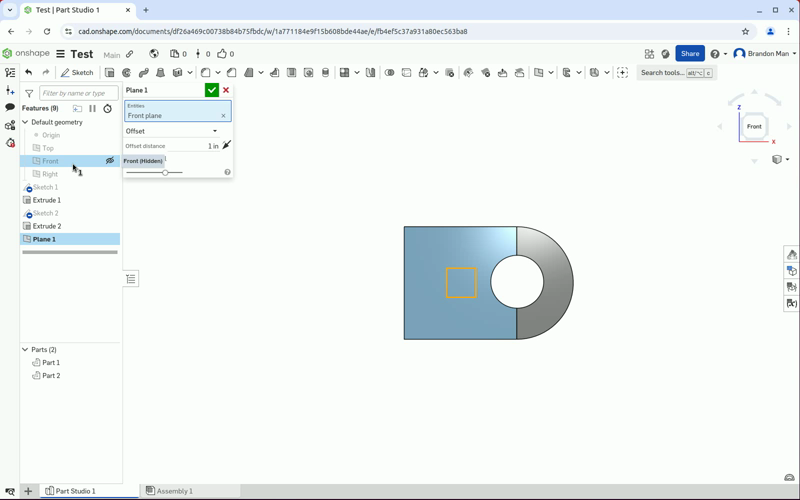
key(tab, 2)
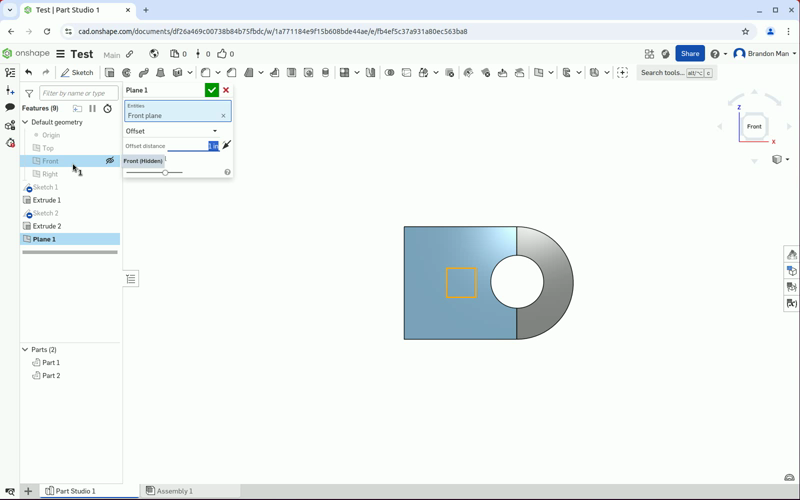
text(5.792)
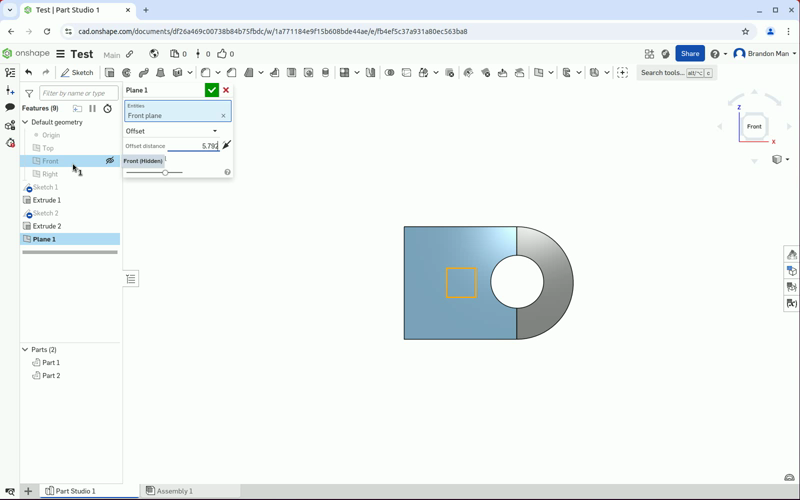
key(enter, 2)
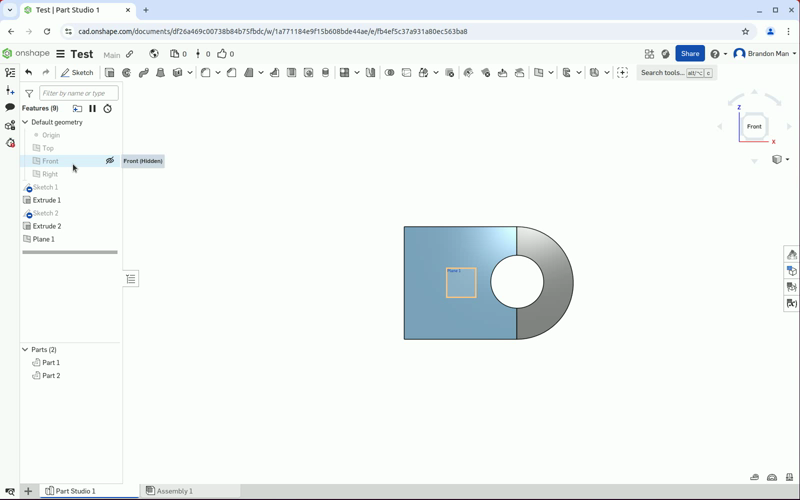
key(shift+s)
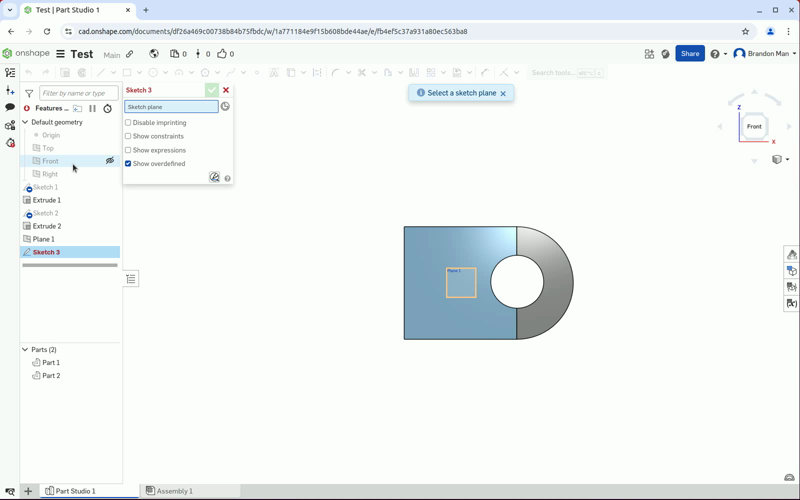
mouse_move(73, 241)
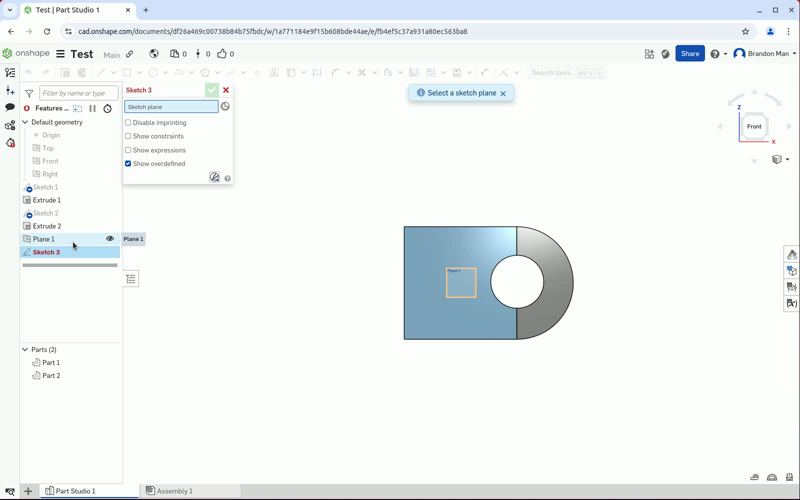
click(73, 241)
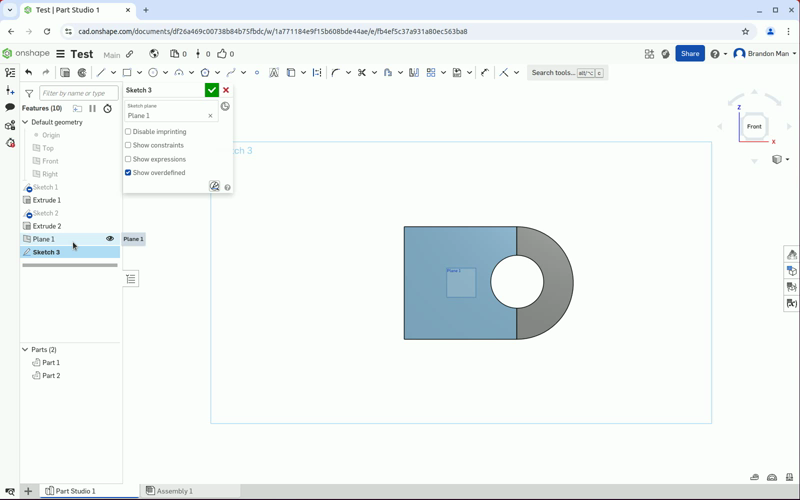
mouse_move(73, 352)
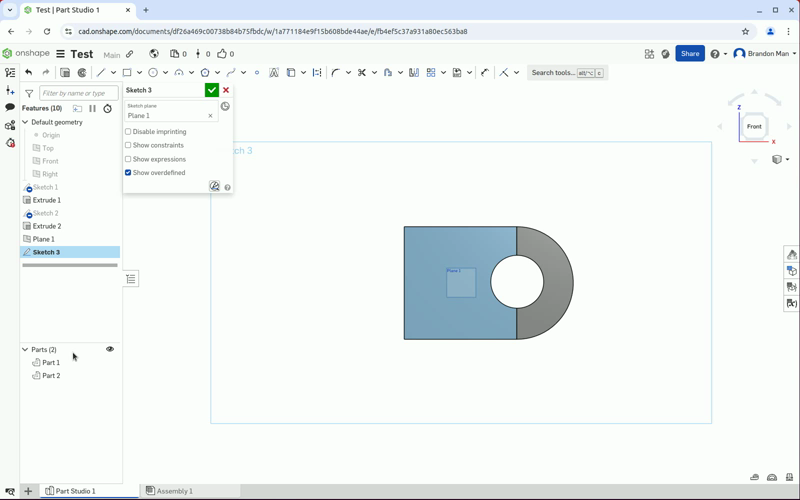
key(y)
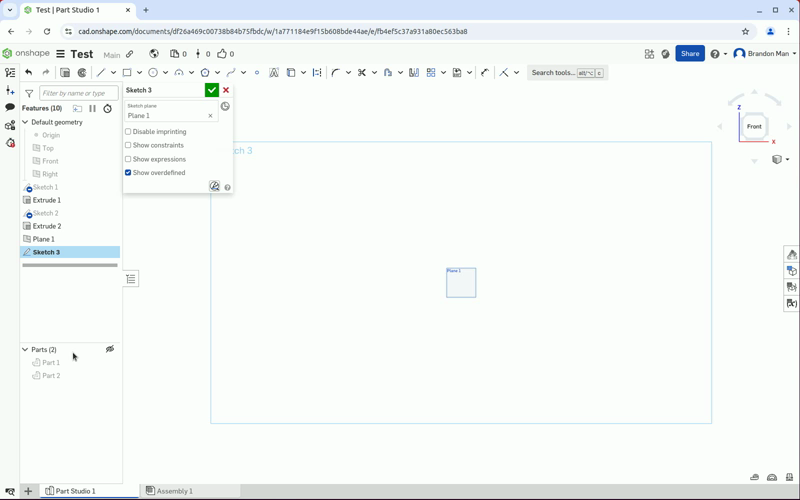
key(l)
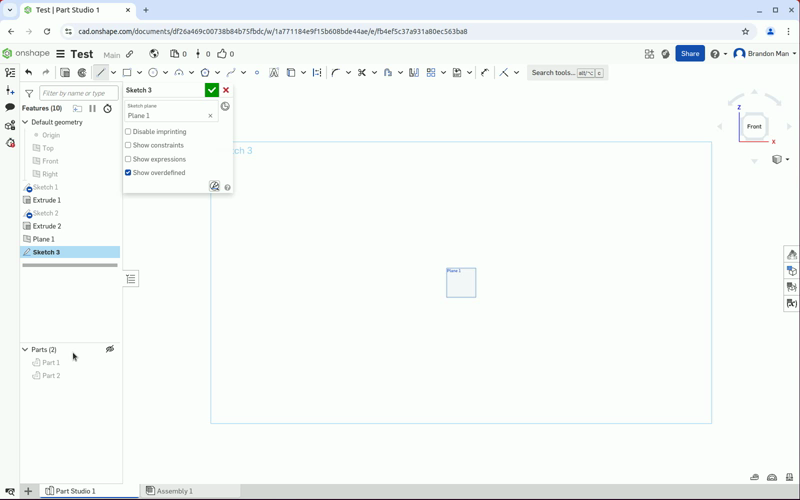
key_down(shift)
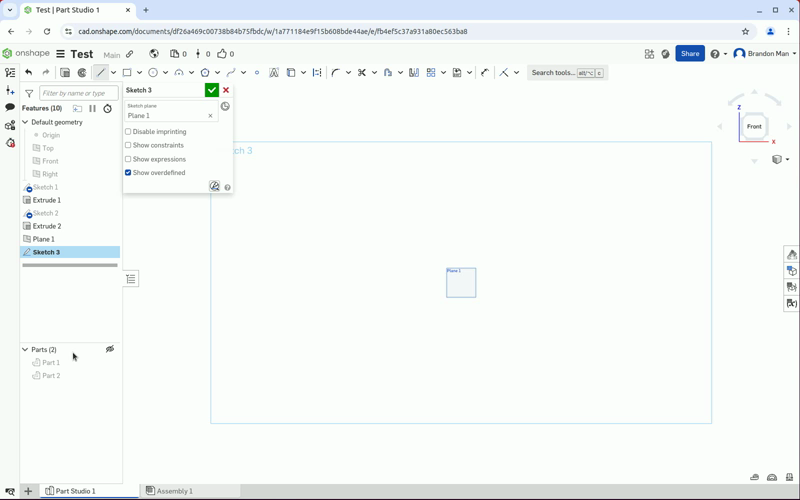
mouse_move(404, 339)
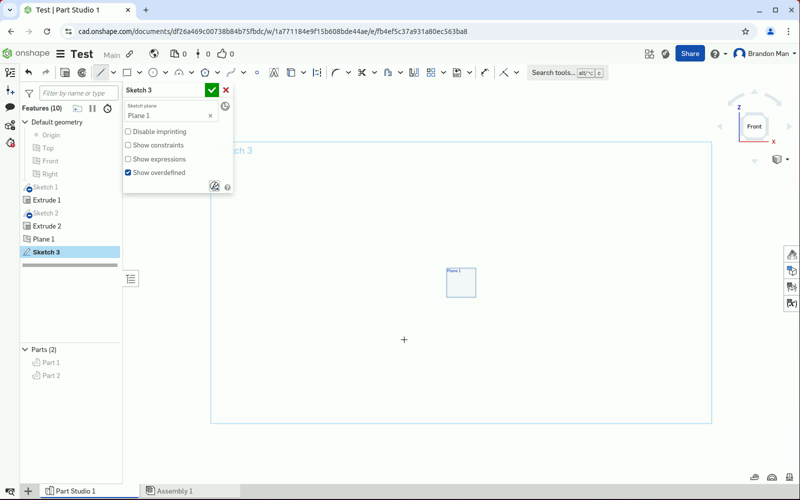
click(404, 339)
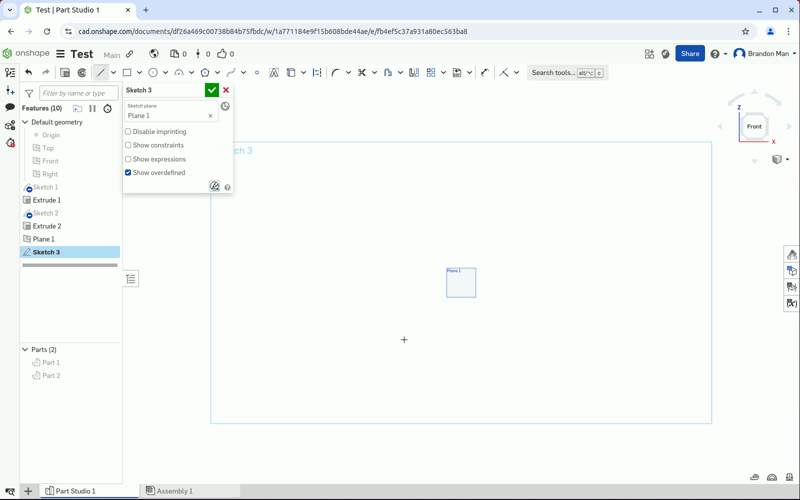
key_up(shift)
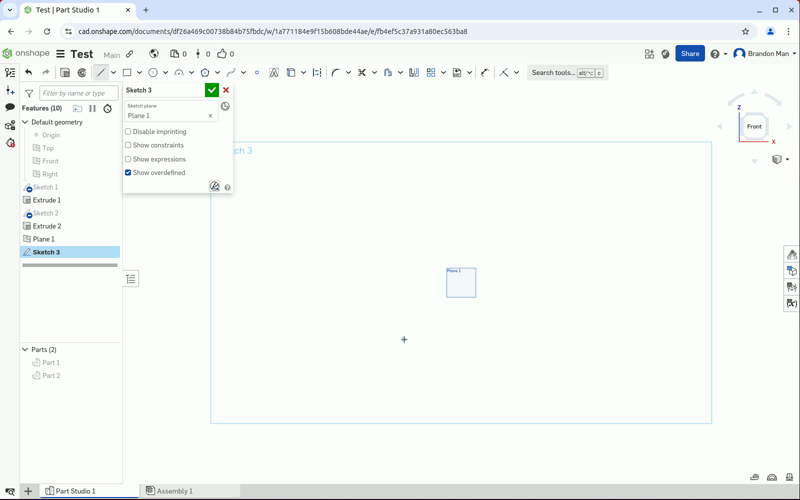
key_down(shift)
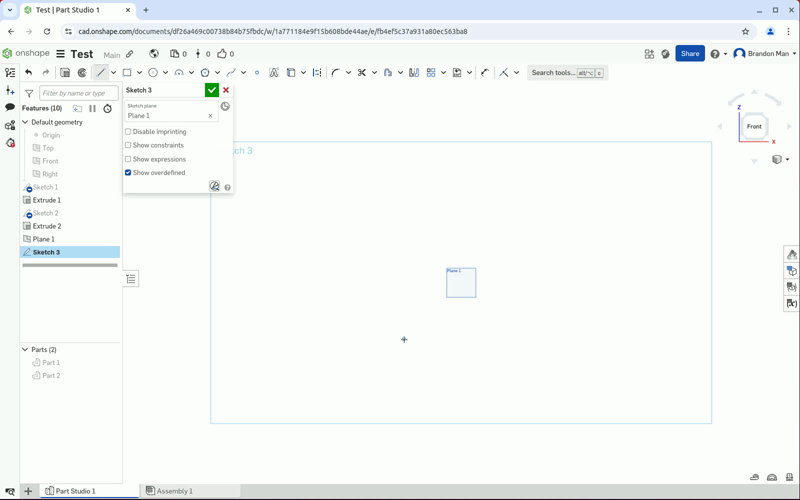
mouse_move(434, 339)
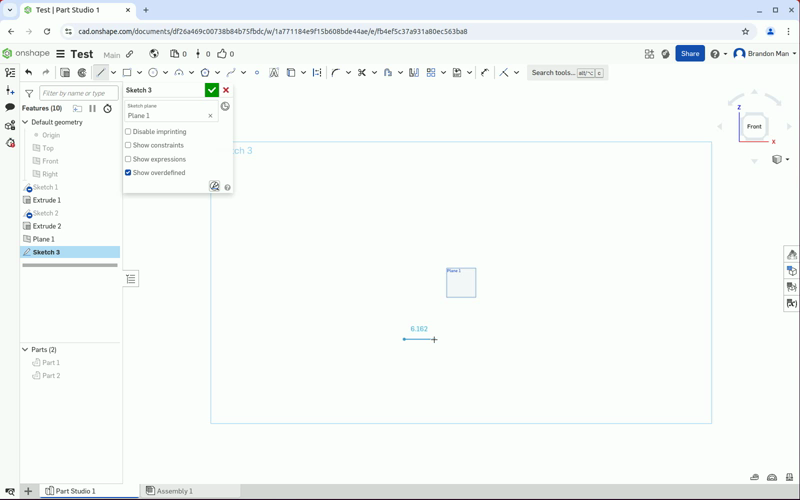
mouse_move(461, 339)
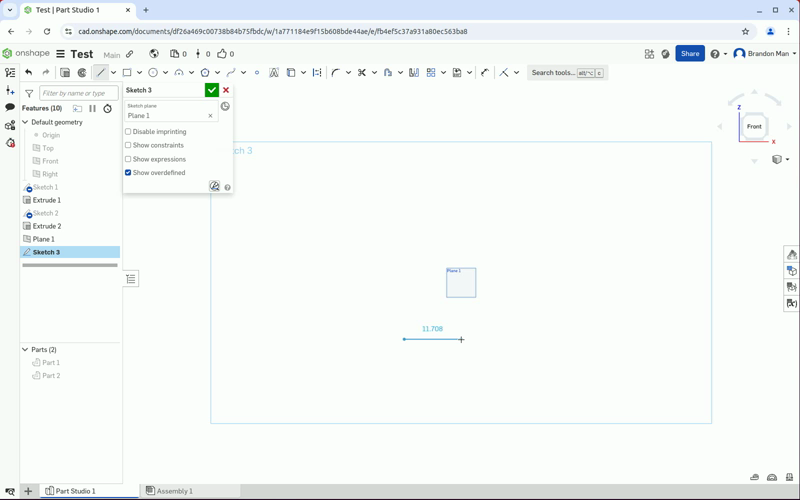
click(461, 339)
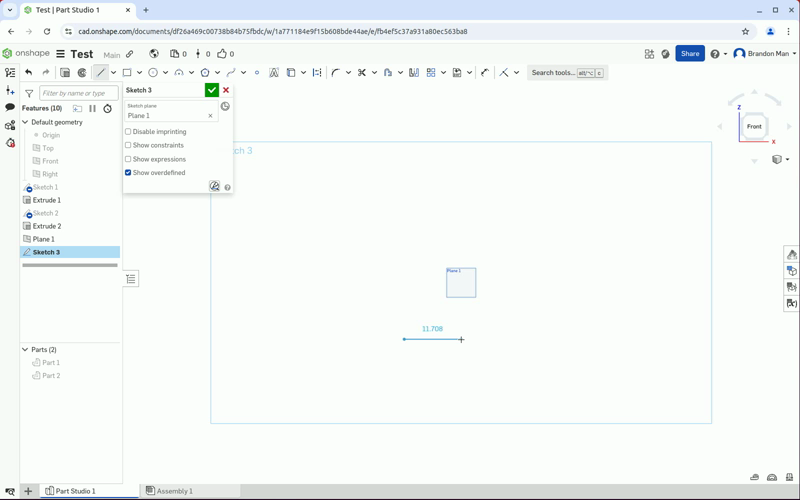
key_up(shift)
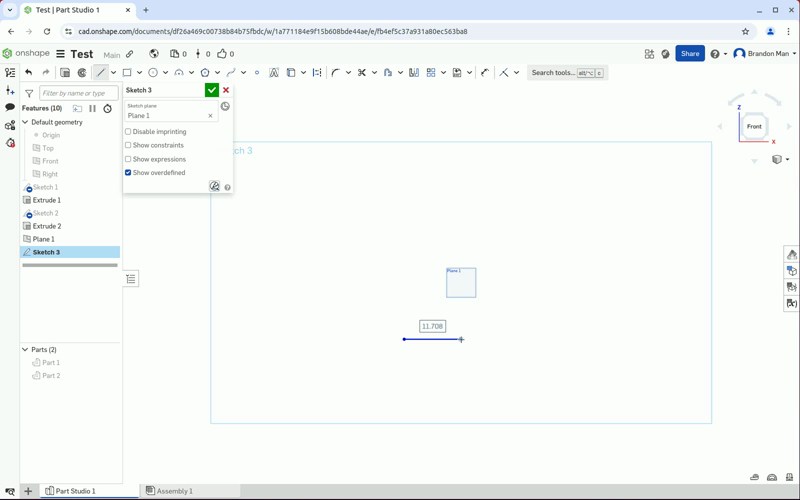
key_down(shift)
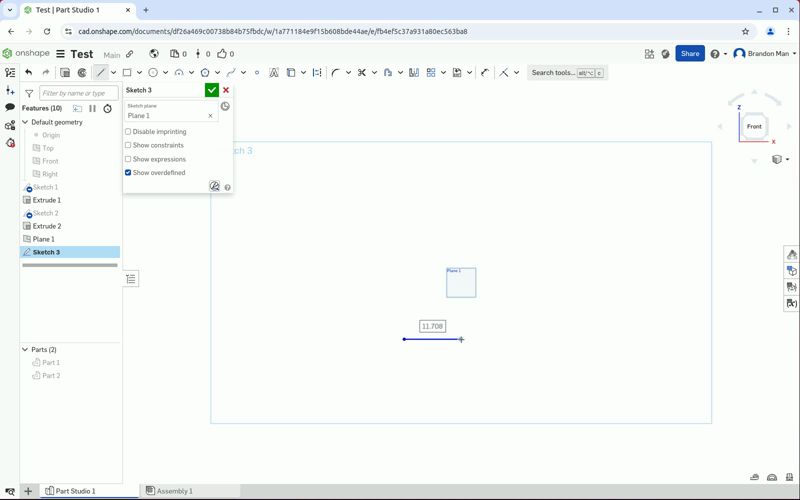
mouse_move(461, 226)
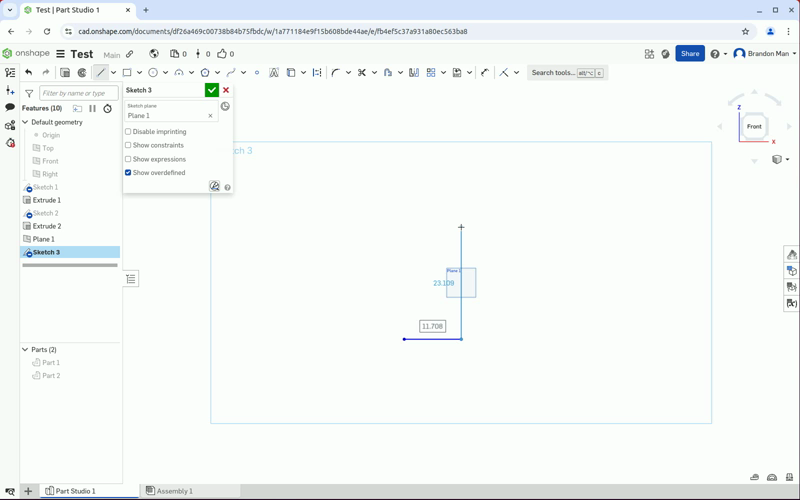
click(461, 226)
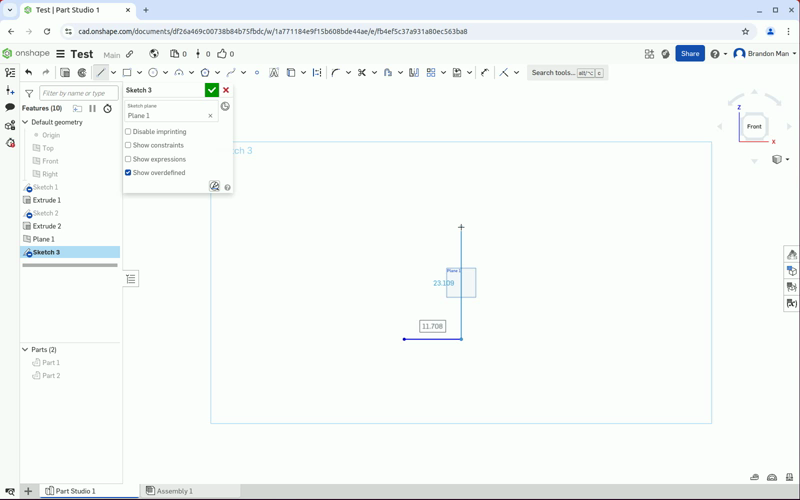
key_up(shift)
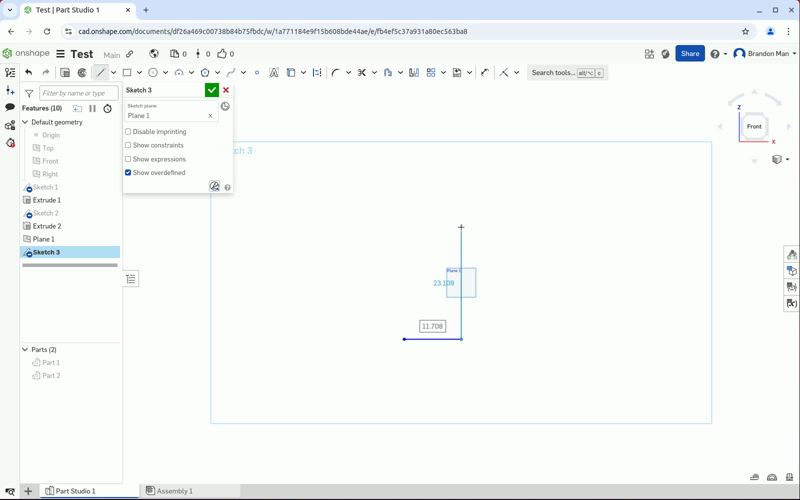
key_down(shift)
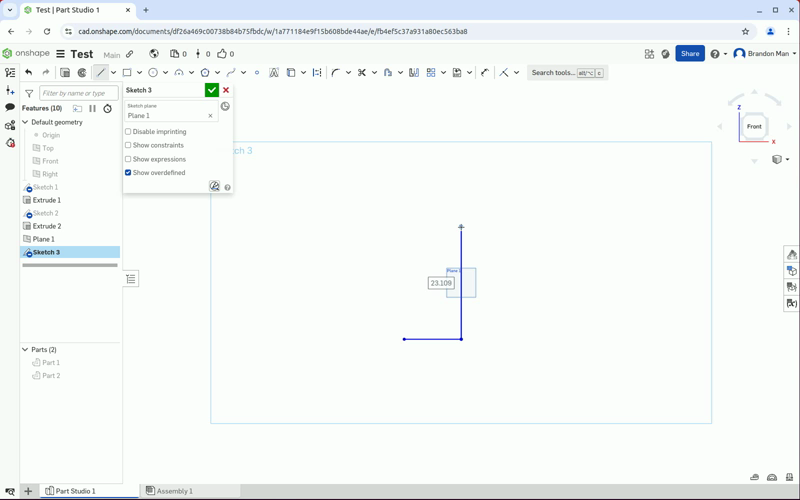
mouse_move(491, 226)
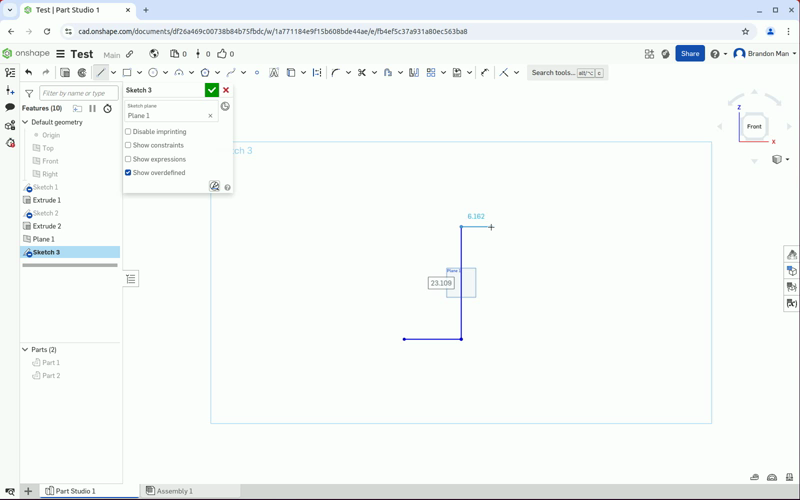
mouse_move(404, 226)
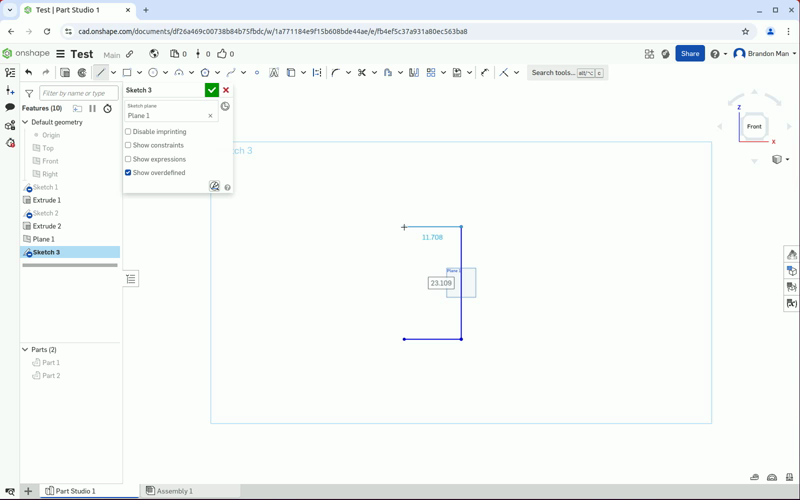
click(404, 226)
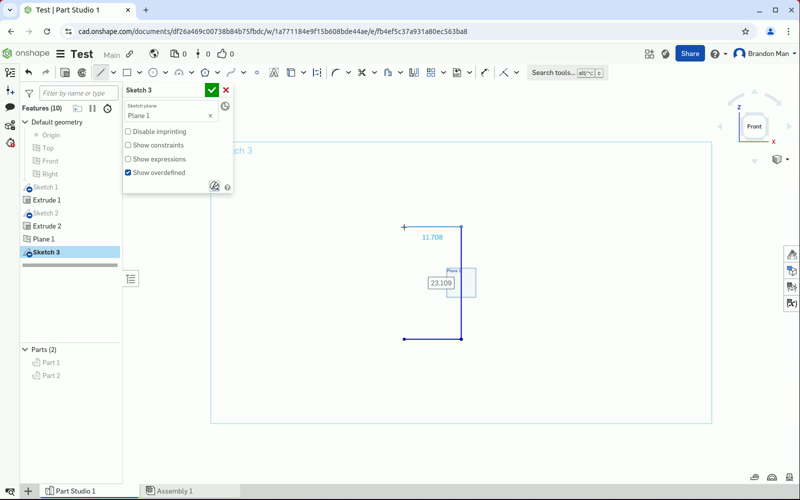
key_up(shift)
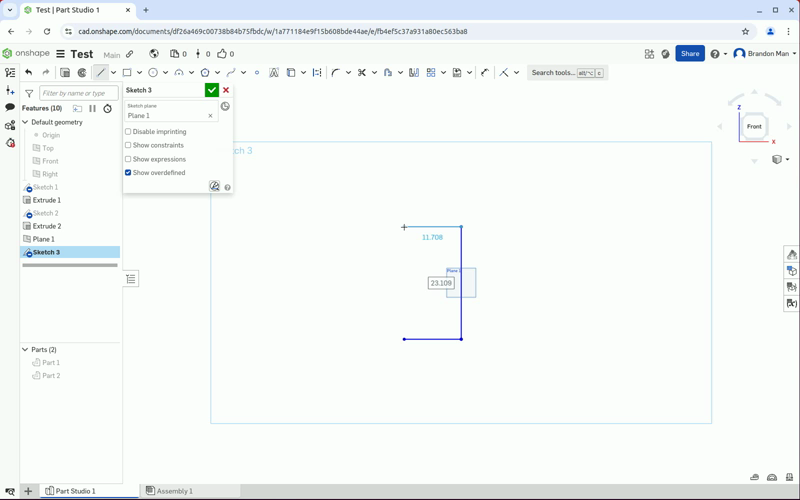
key_down(shift)
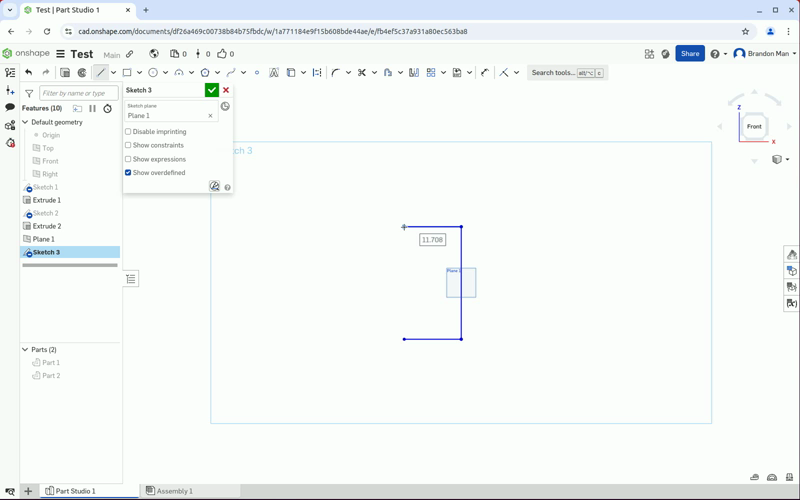
mouse_move(404, 339)
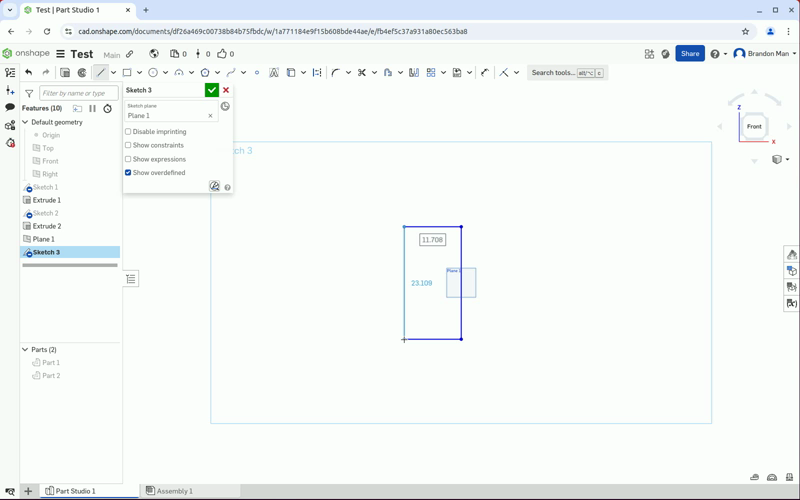
key_up(shift)
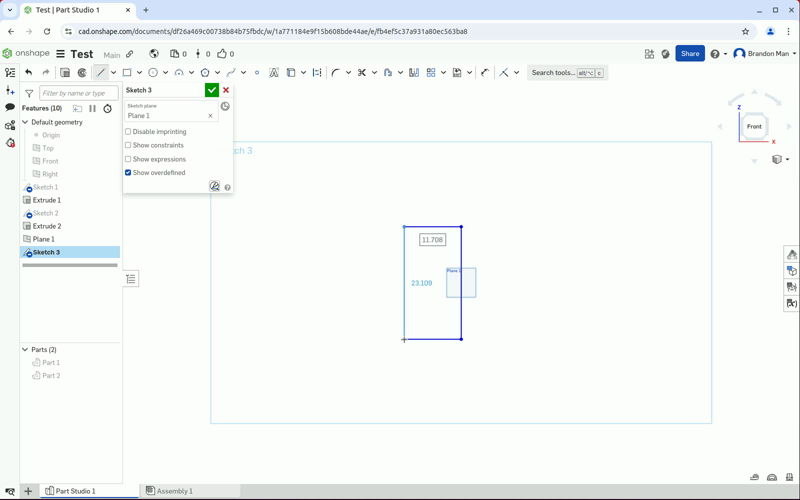
click(404, 339)
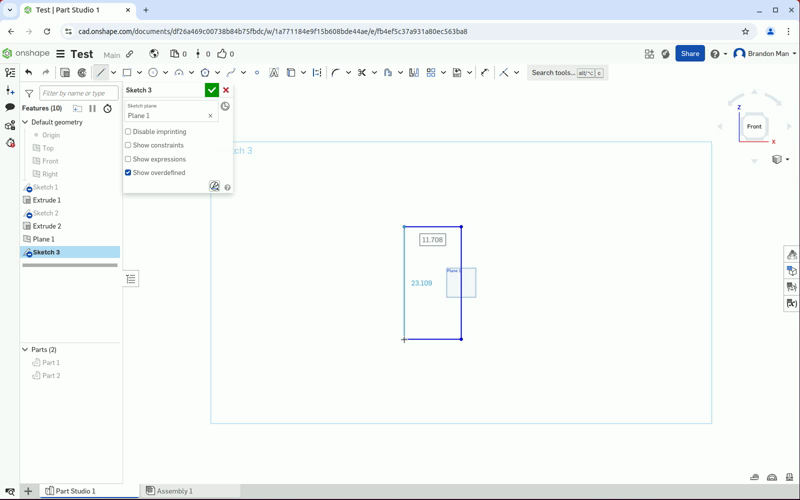
key(esc)
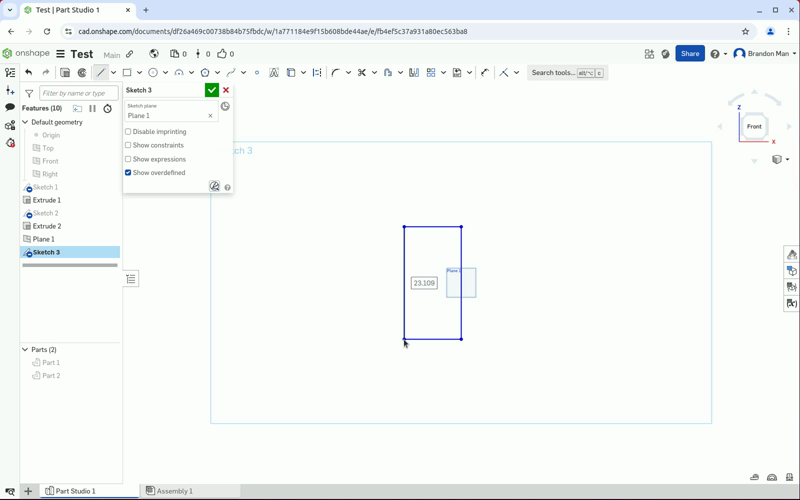
mouse_move(445, 267)
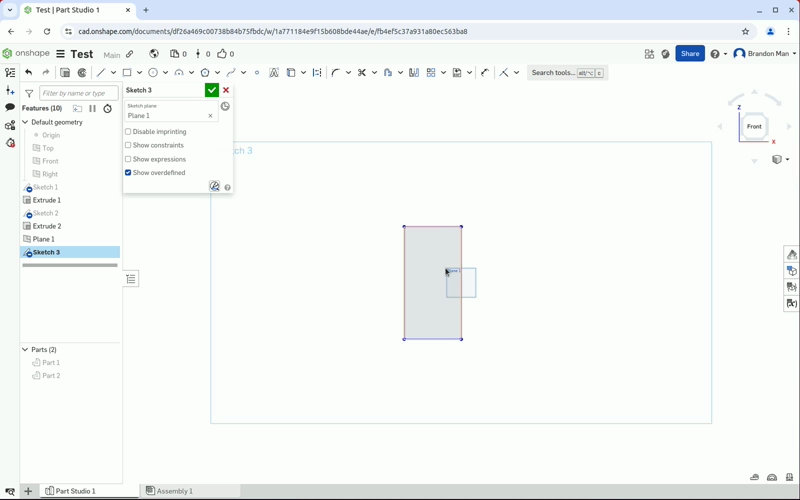
click(445, 267)
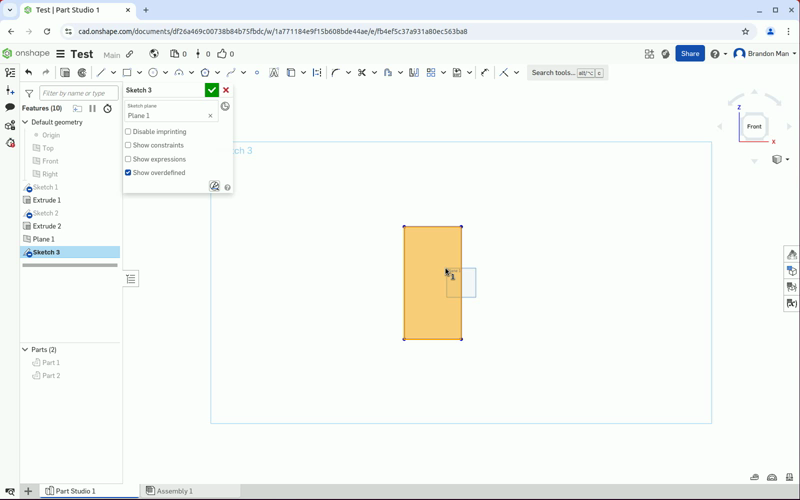
mouse_move(73, 352)
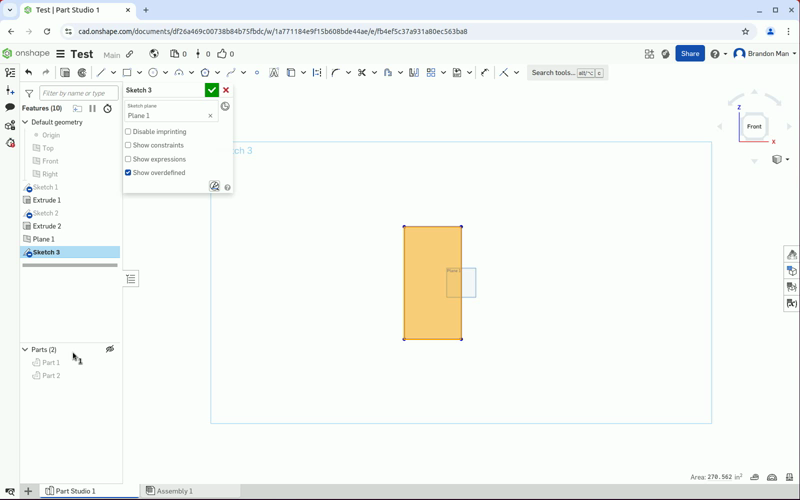
key(shift+y)
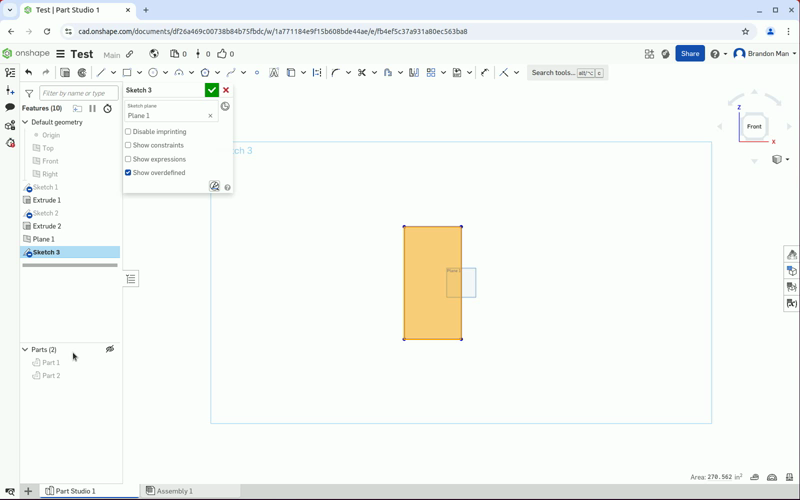
key(shift+e)
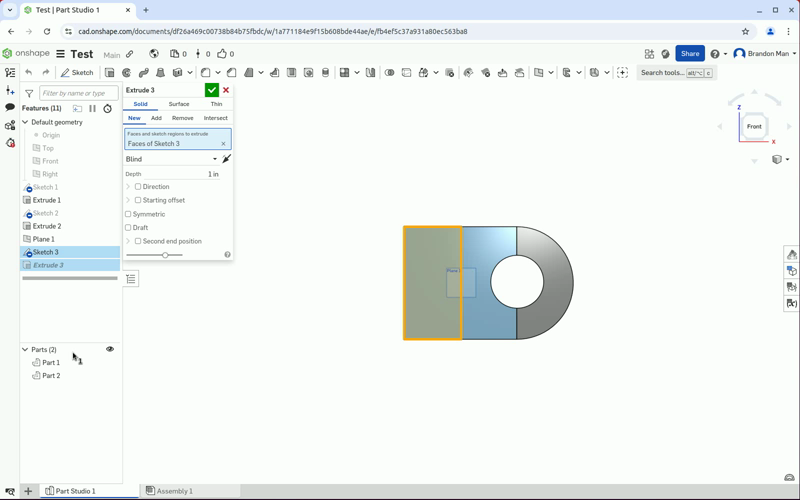
mouse_move(143, 106)
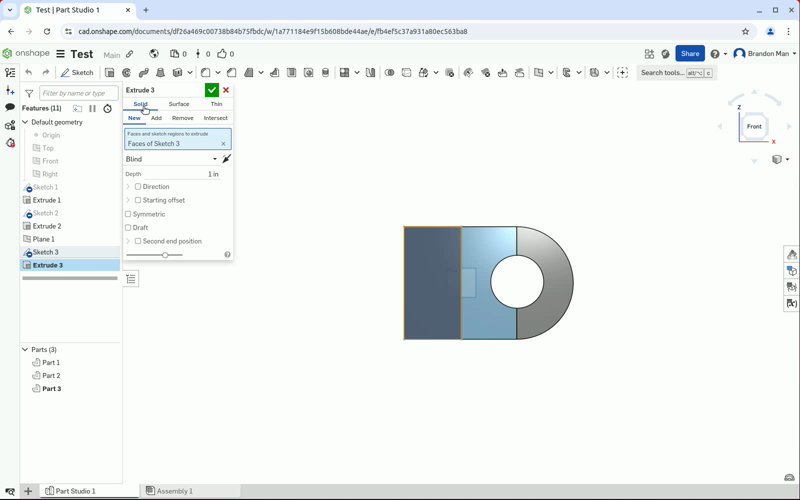
click(143, 106)
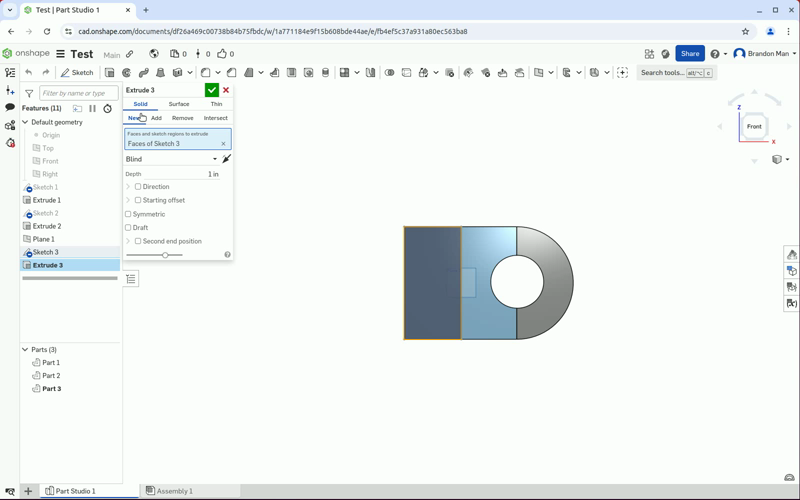
mouse_move(137, 120)
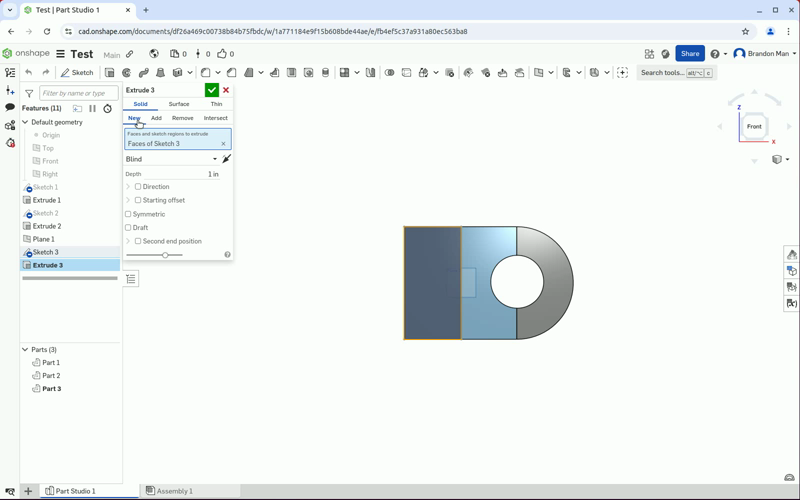
click(137, 120)
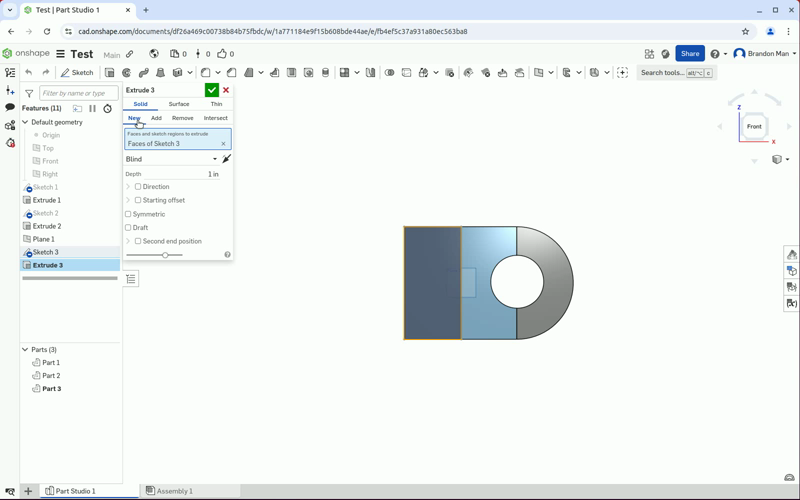
key(tab, 4)
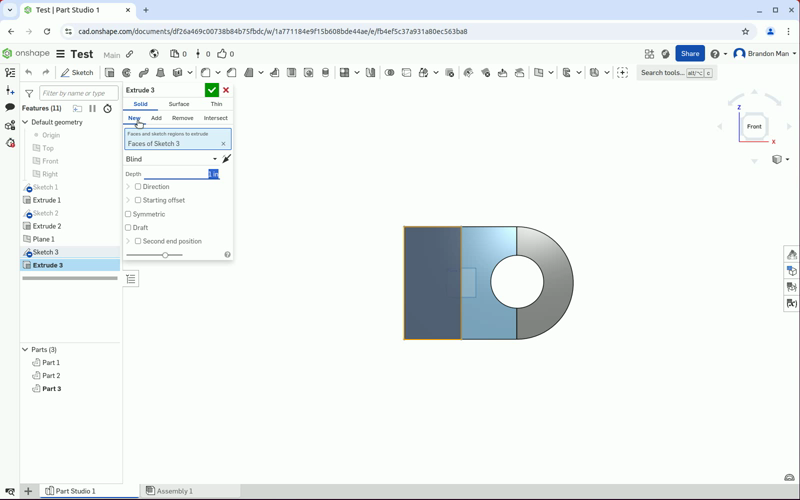
text(5.777)
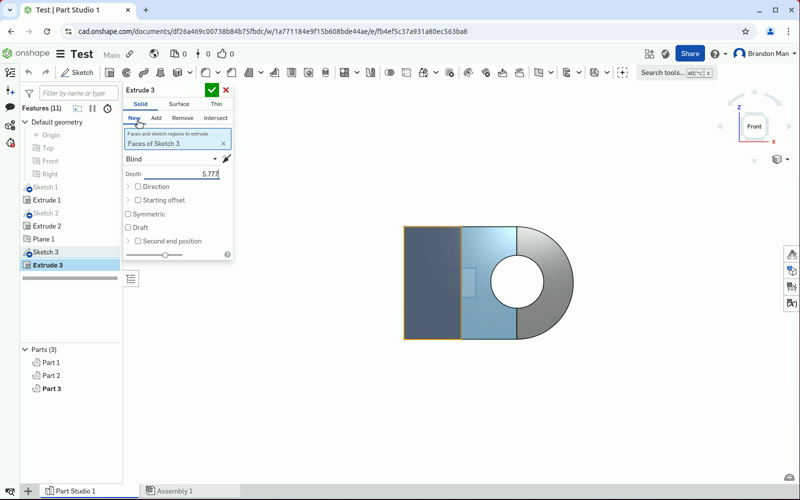
key(enter)
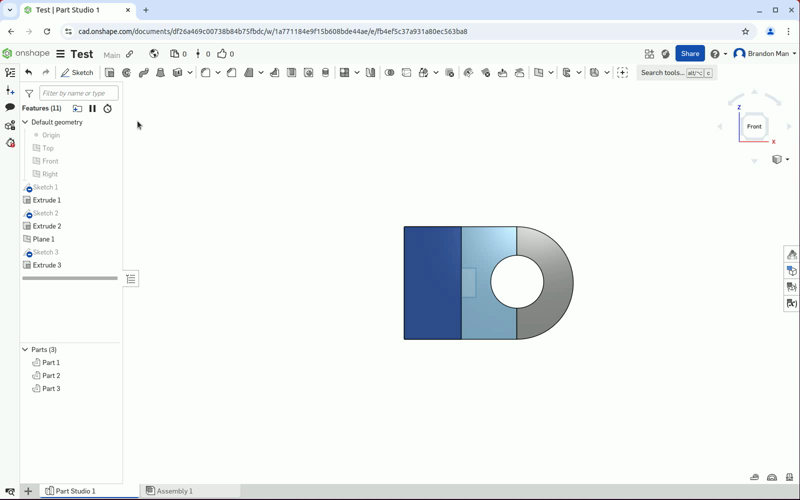
key(shift+h)
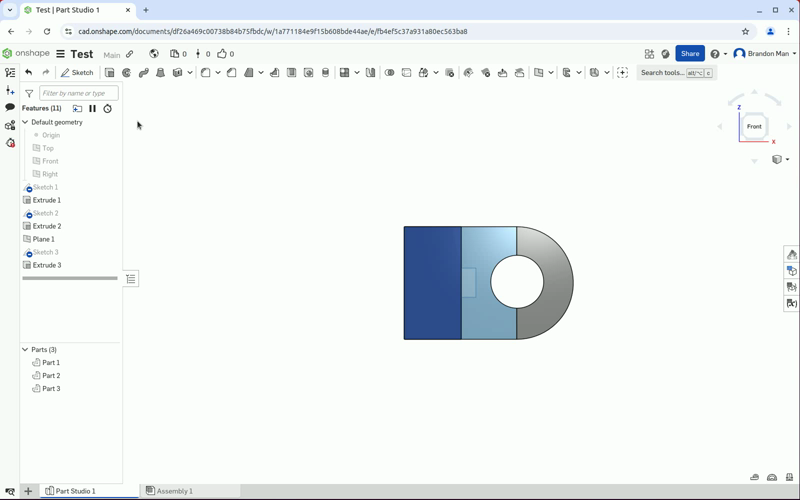
key(shift+h)
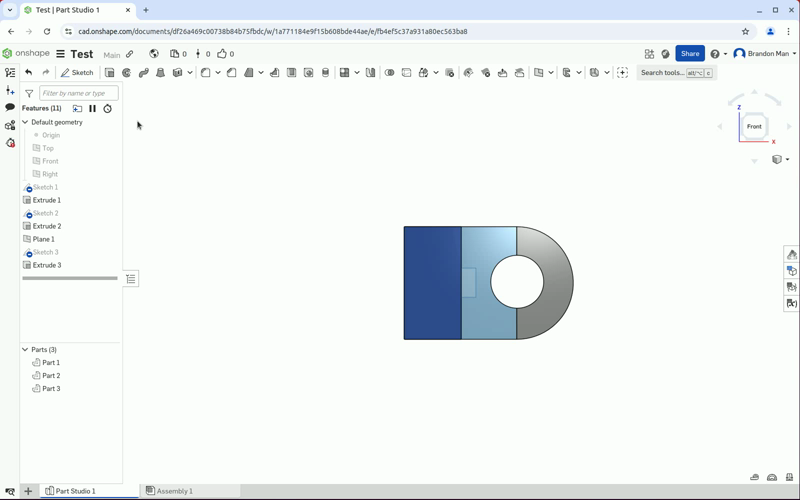
mouse_move(73, 189)
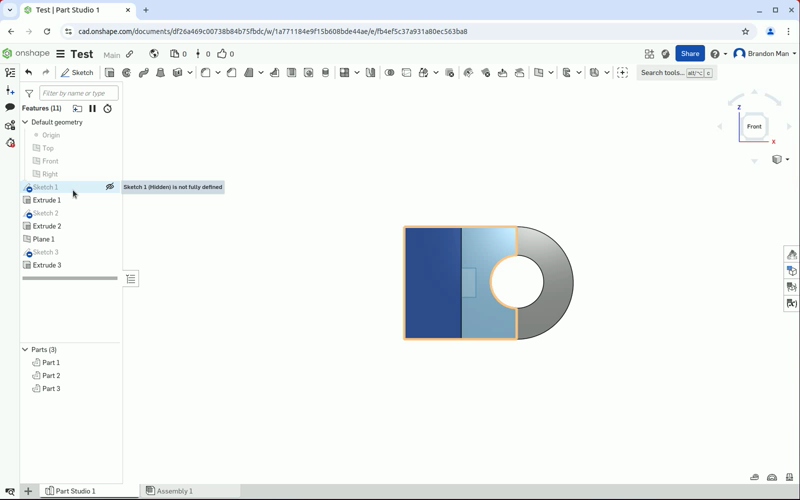
click(73, 189)
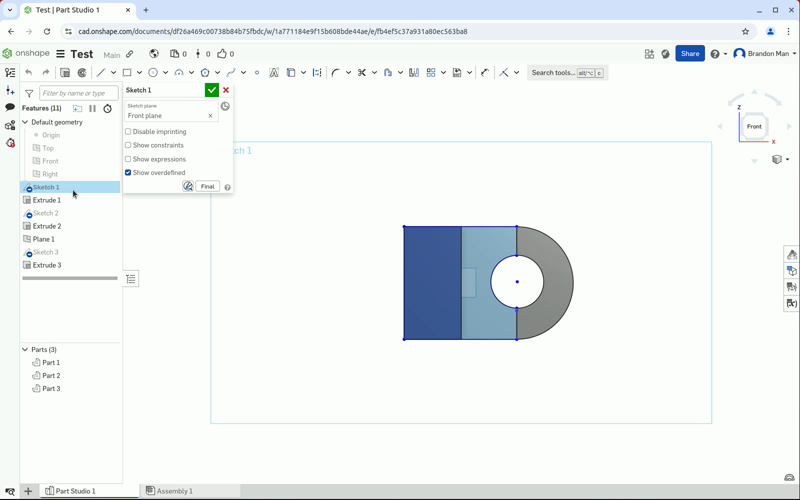
mouse_move(229, 92)
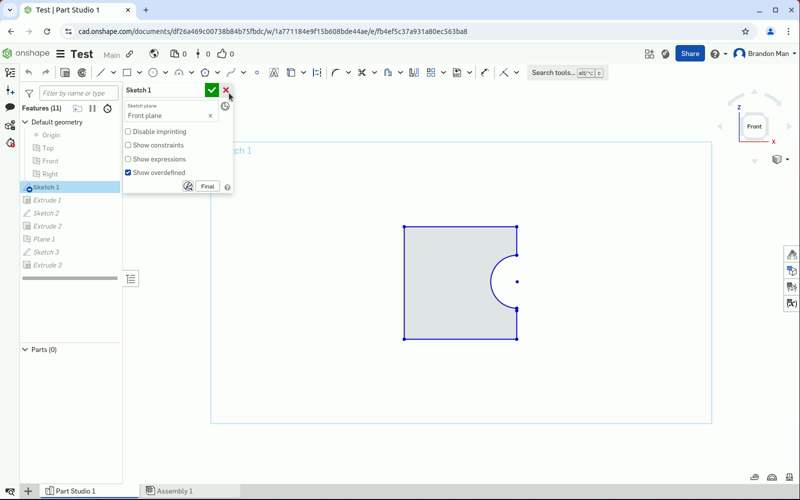
click(229, 92)
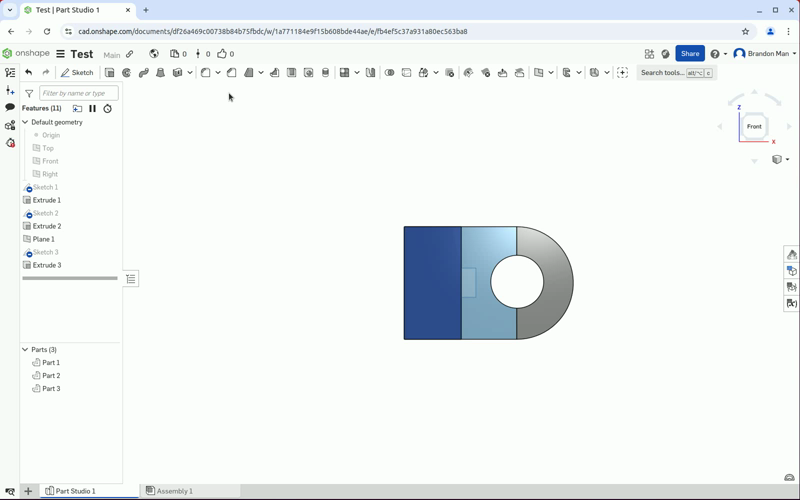
mouse_move(541, 75)
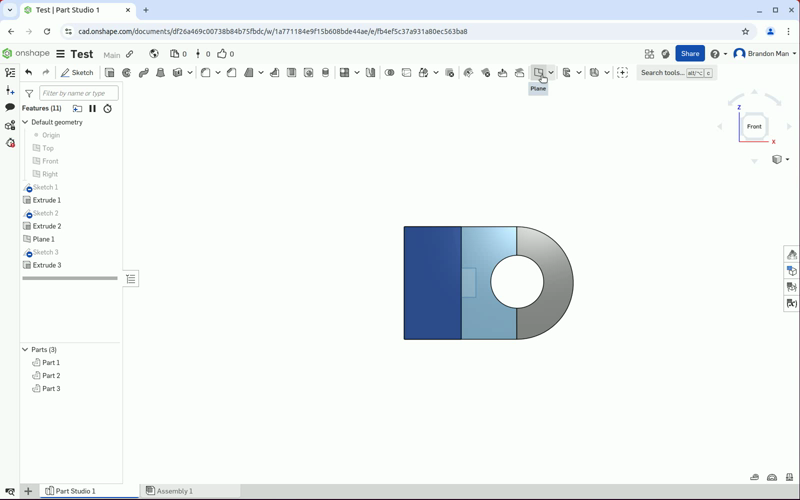
click(541, 75)
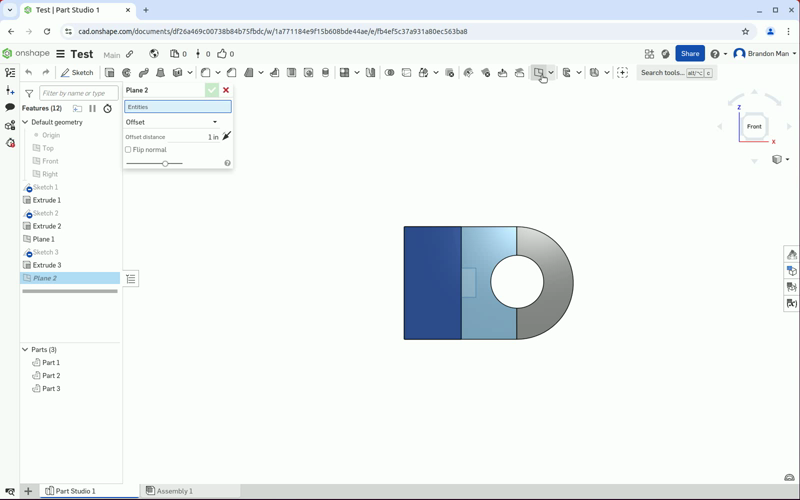
mouse_move(73, 163)
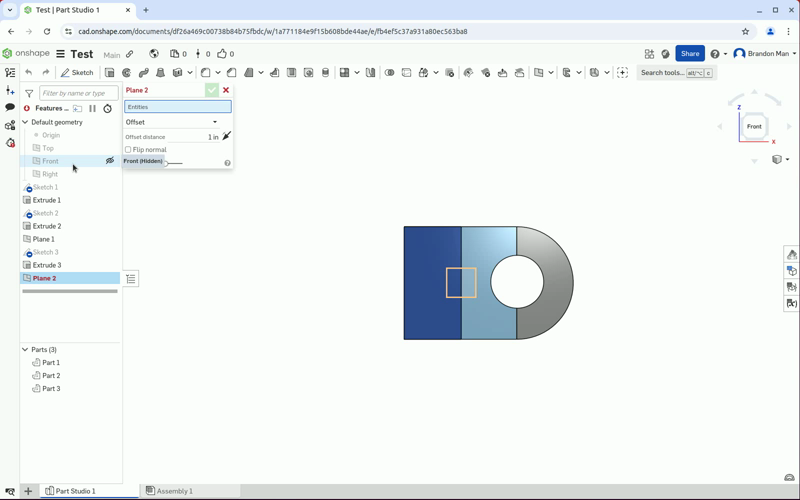
click(73, 163)
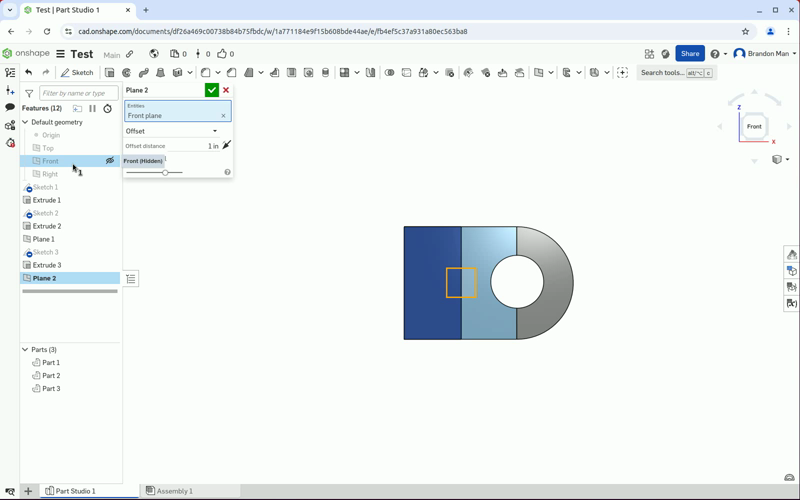
key(tab, 2)
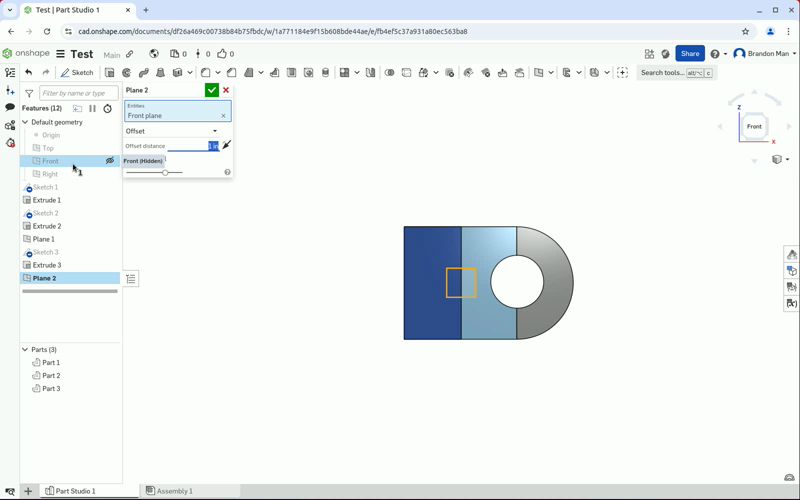
text(11.554)
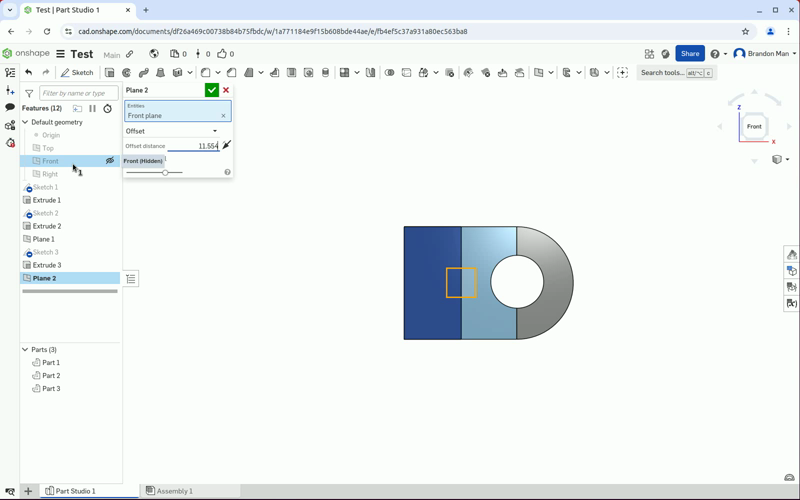
key(enter, 2)
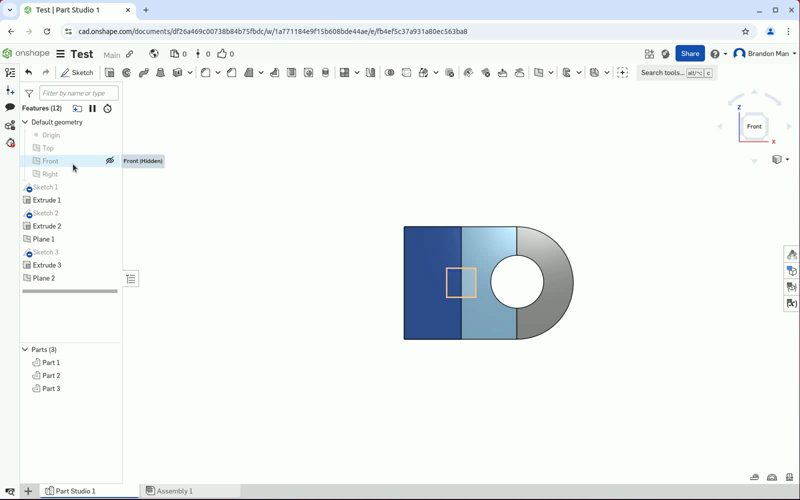
key(shift+s)
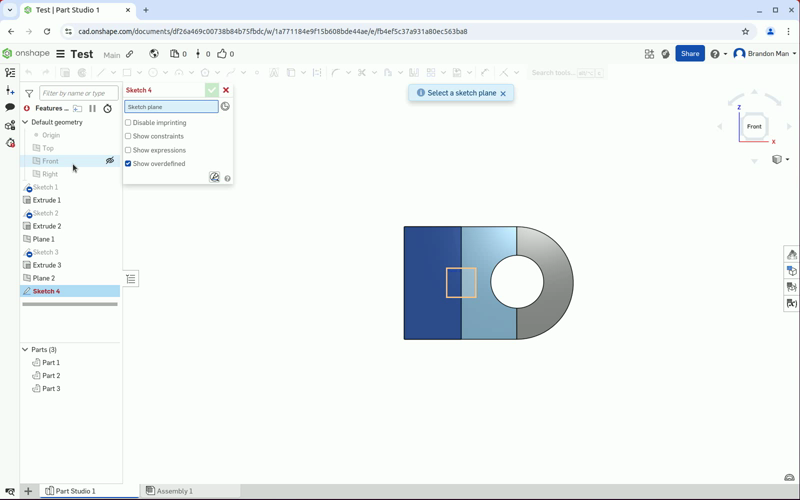
mouse_move(73, 280)
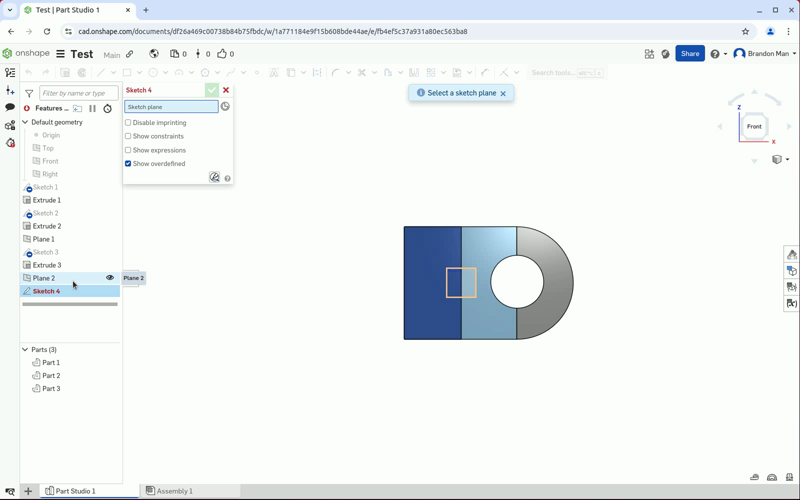
click(73, 280)
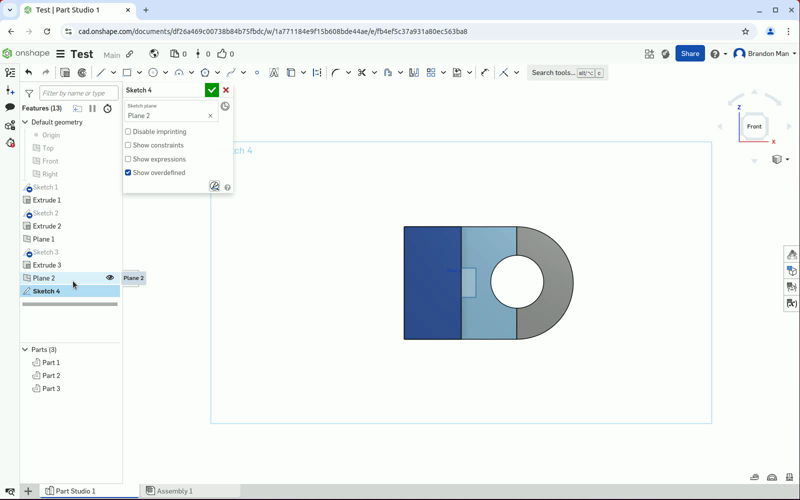
mouse_move(73, 352)
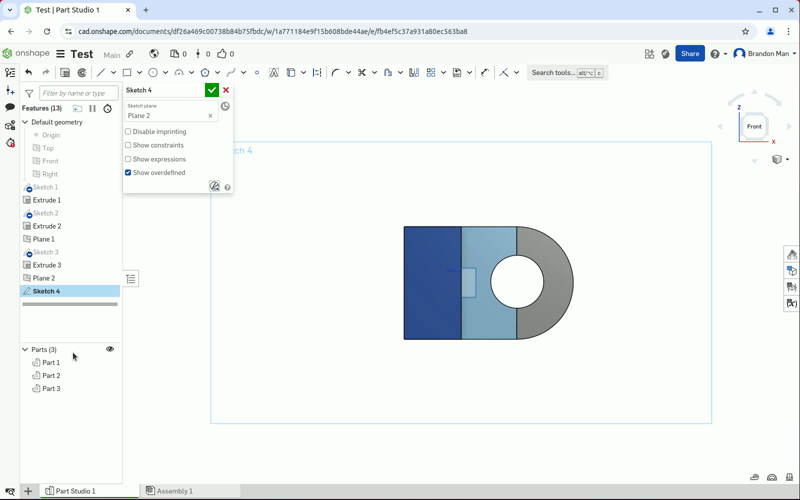
key(y)
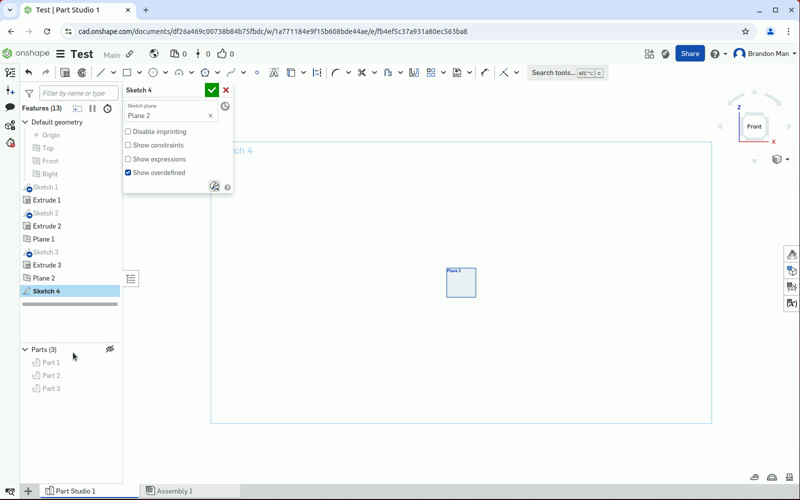
key(l)
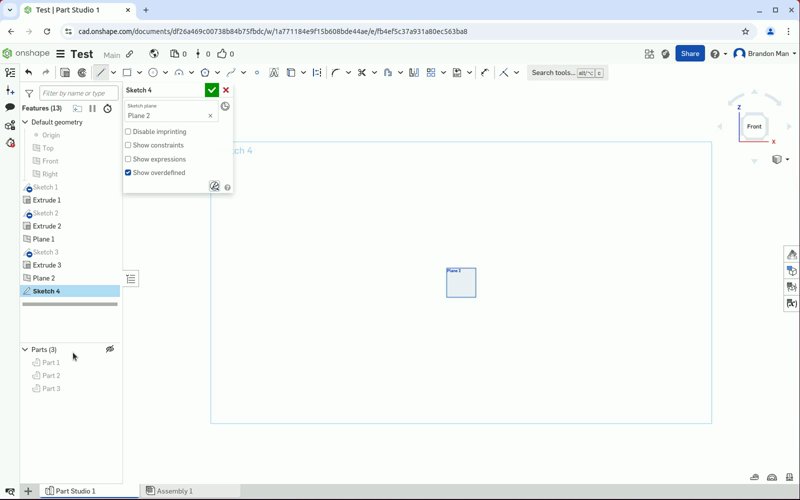
key_down(shift)
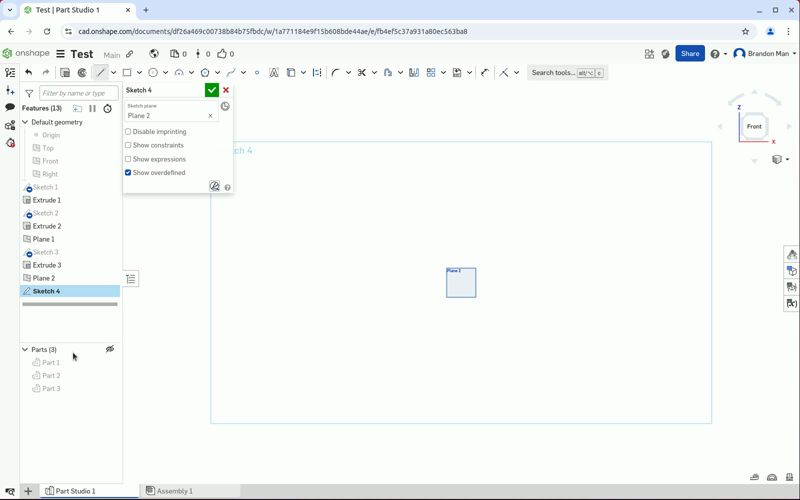
mouse_move(404, 339)
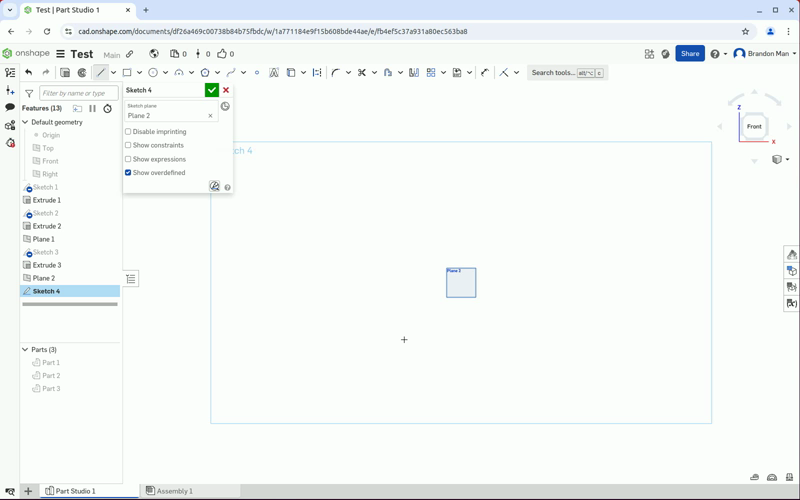
click(404, 339)
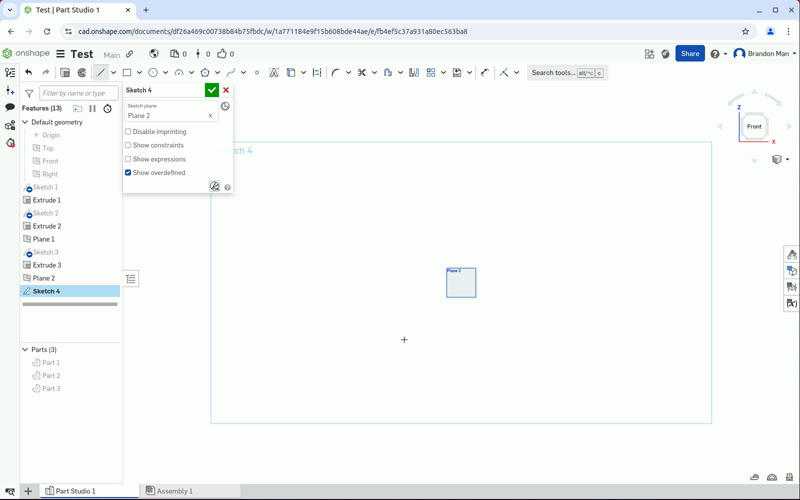
key_up(shift)
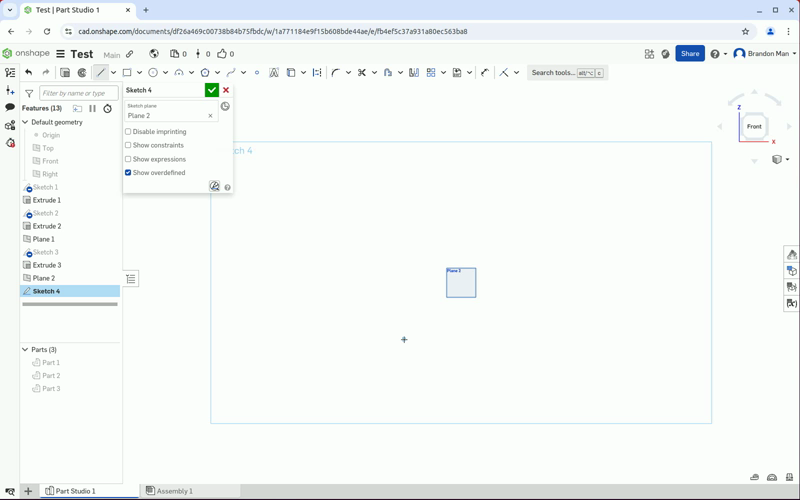
key_down(shift)
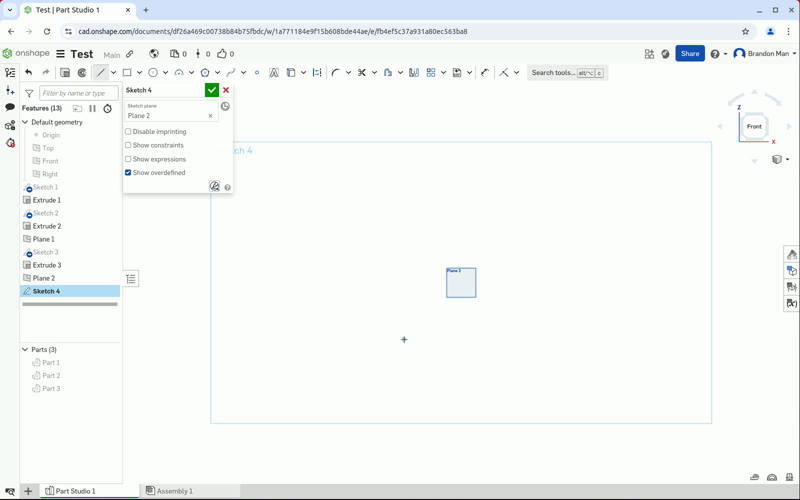
mouse_move(434, 339)
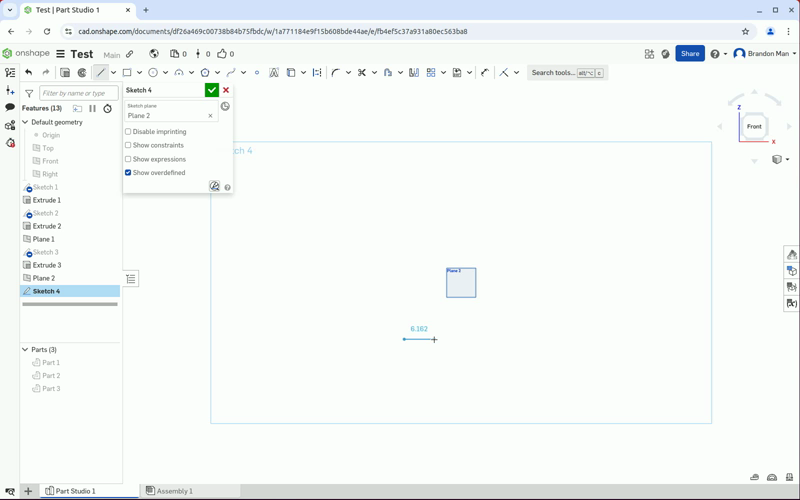
mouse_move(432, 339)
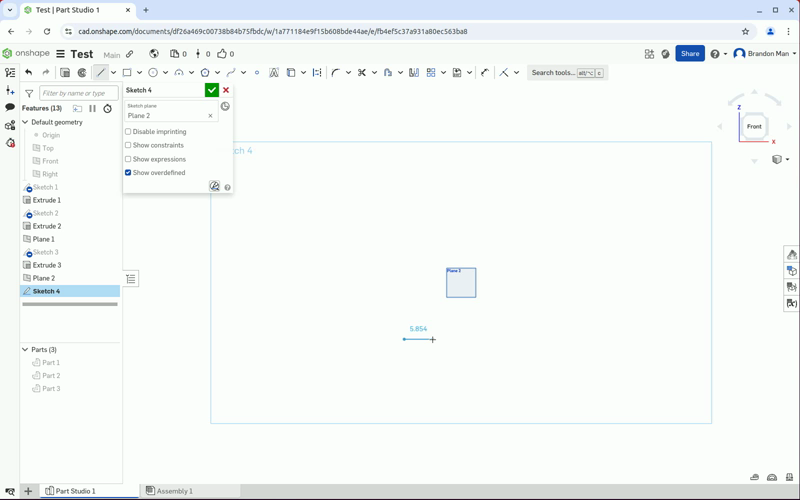
click(432, 339)
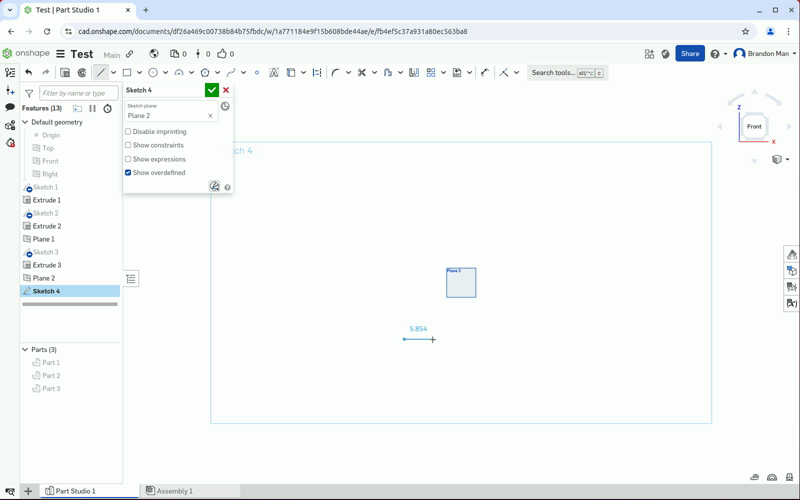
key_up(shift)
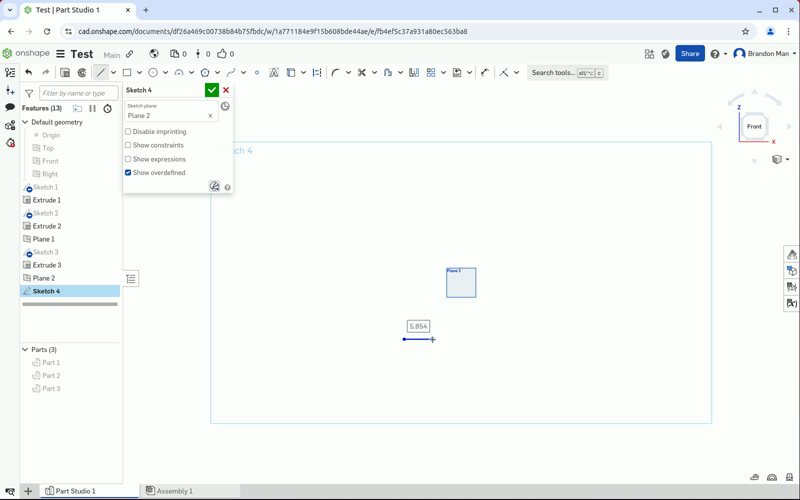
key_down(shift)
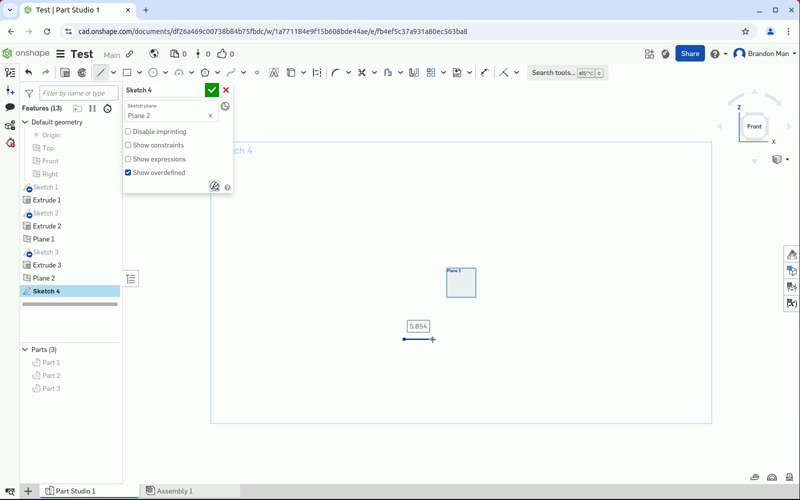
mouse_move(432, 226)
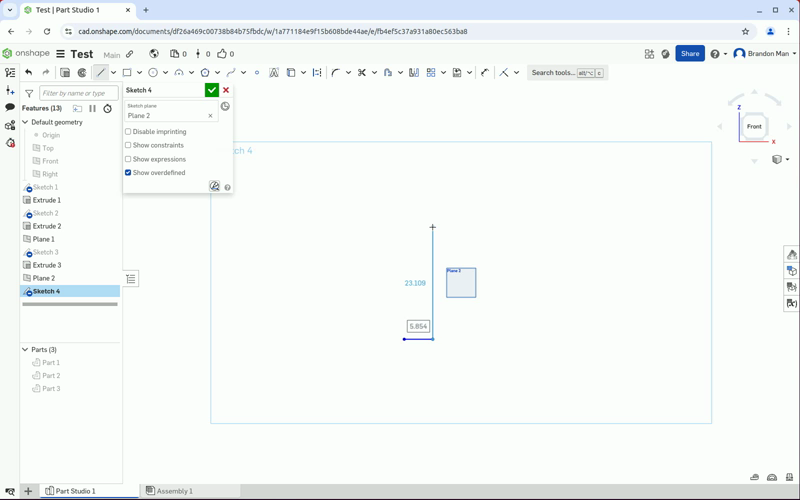
click(432, 226)
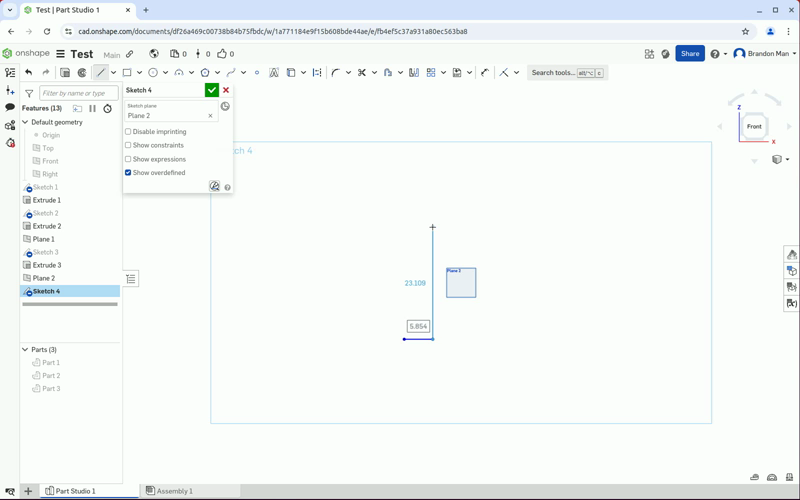
key_up(shift)
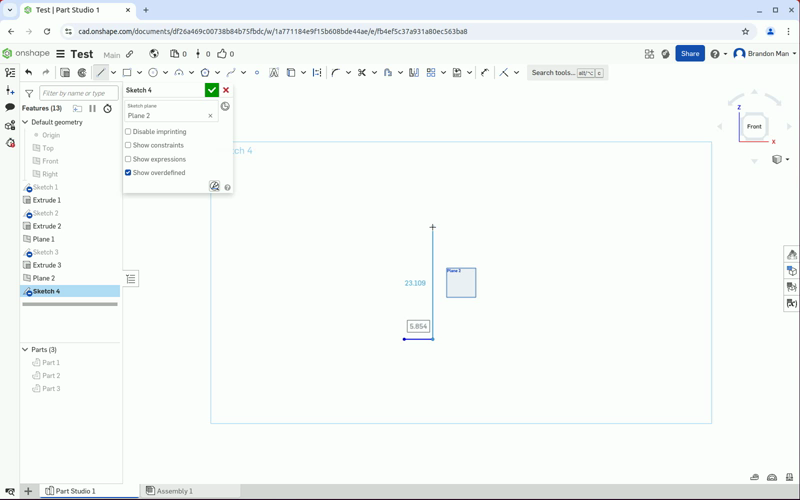
key_down(shift)
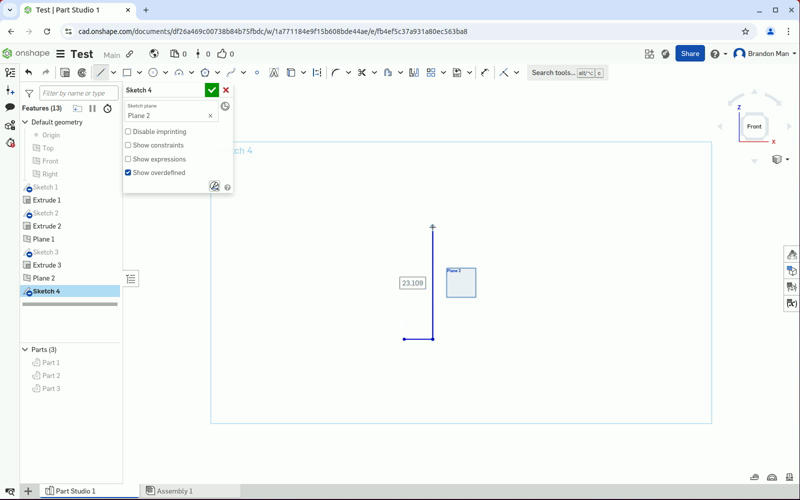
mouse_move(462, 226)
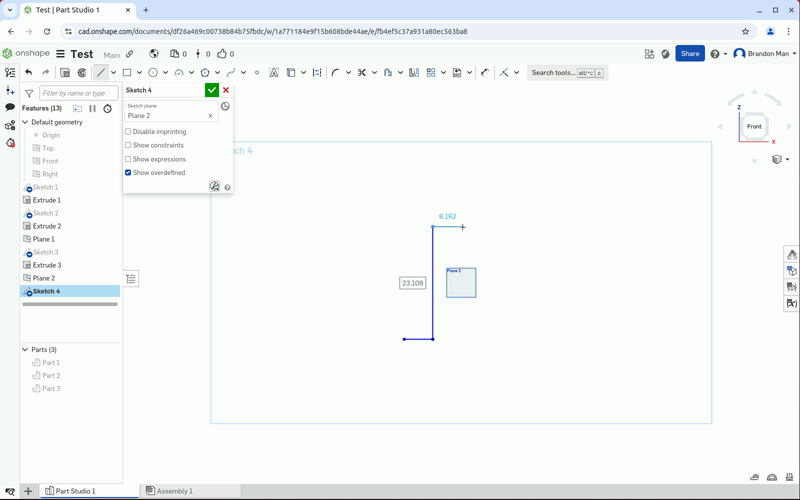
mouse_move(404, 226)
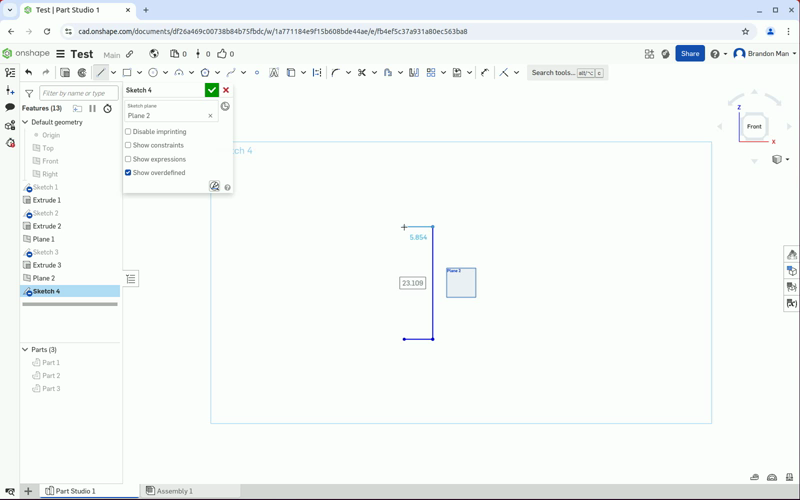
click(404, 226)
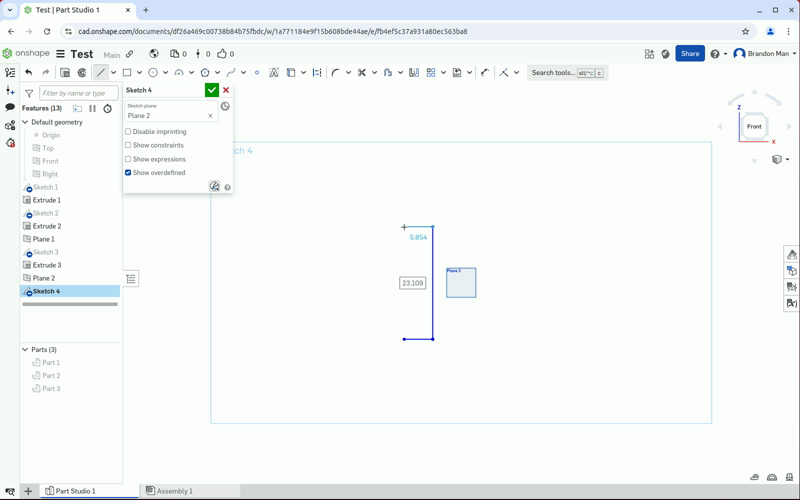
key_up(shift)
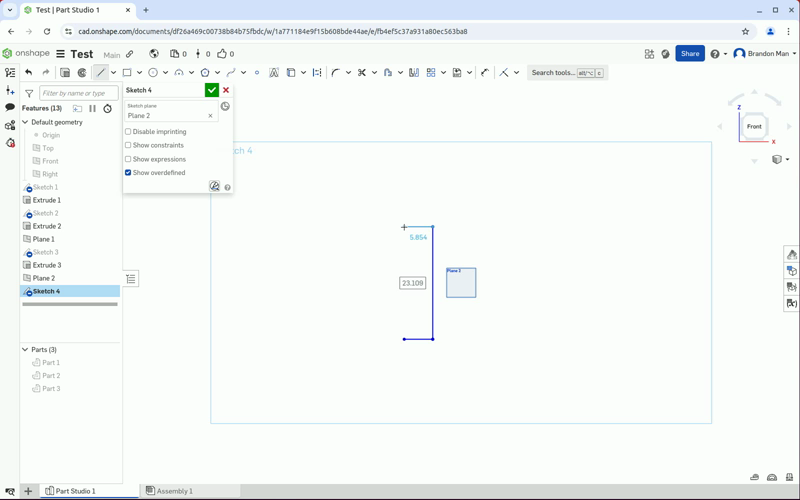
key_down(shift)
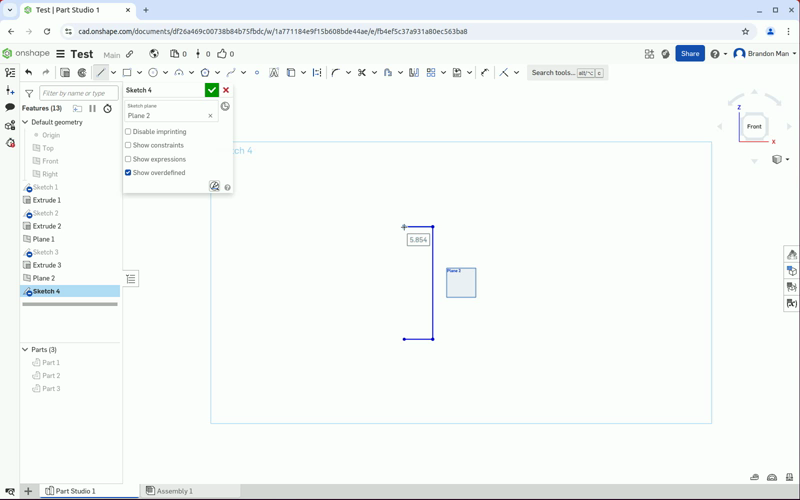
mouse_move(404, 339)
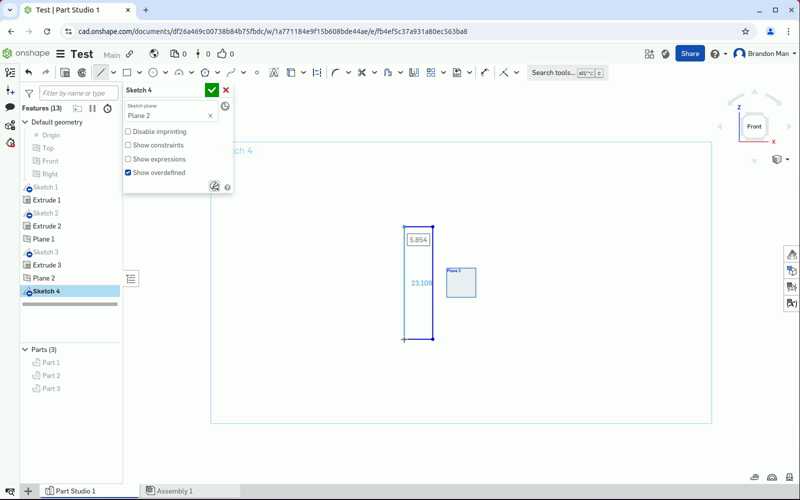
key_up(shift)
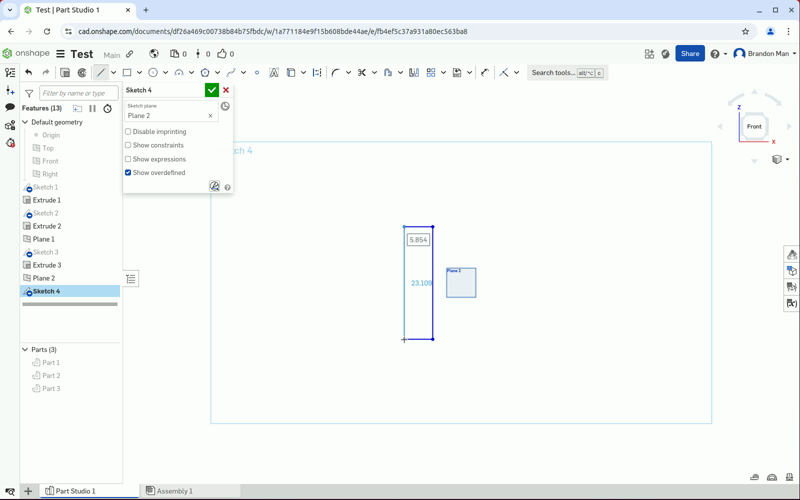
click(404, 339)
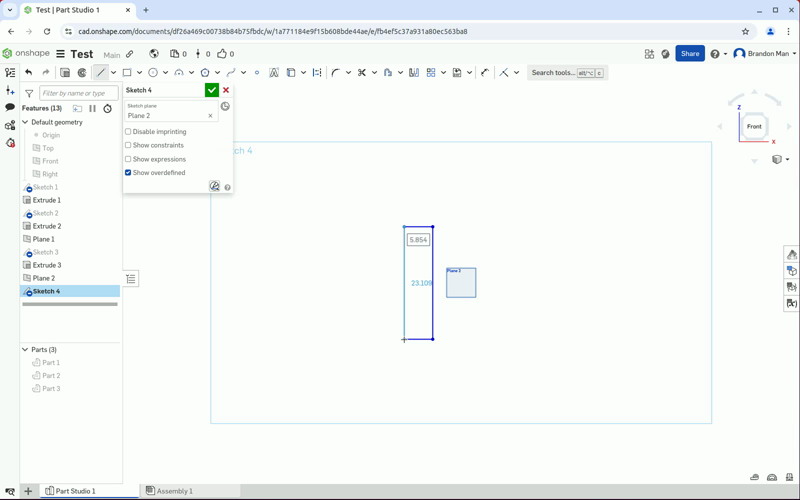
key(esc)
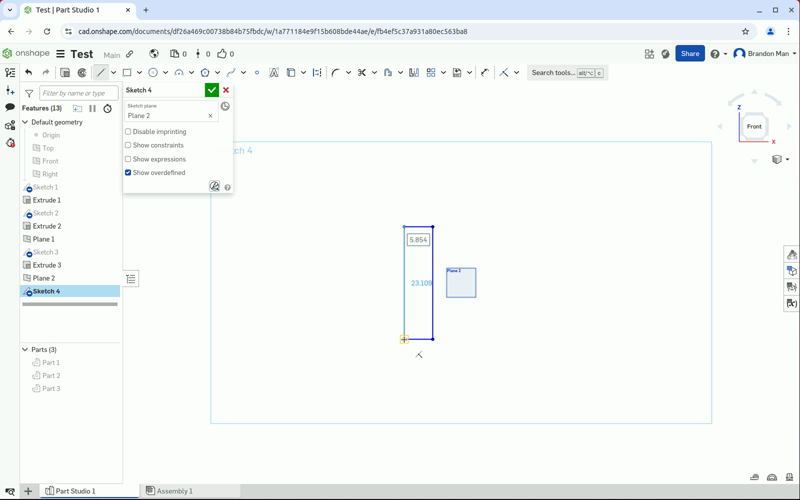
mouse_move(420, 281)
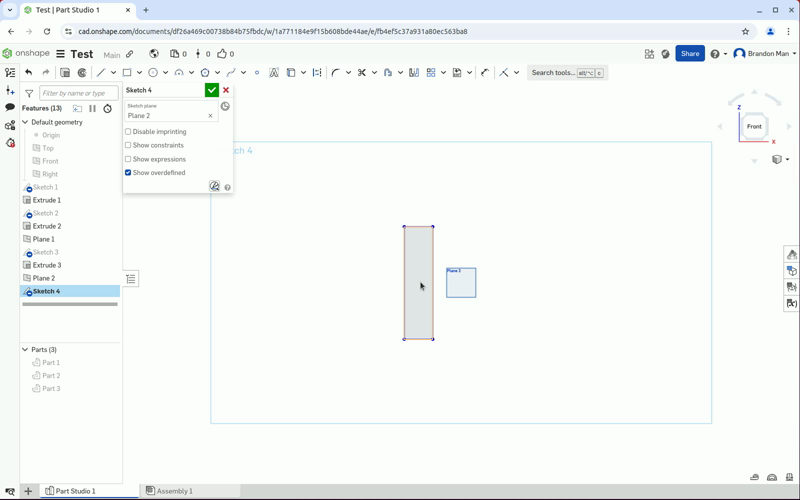
click(420, 281)
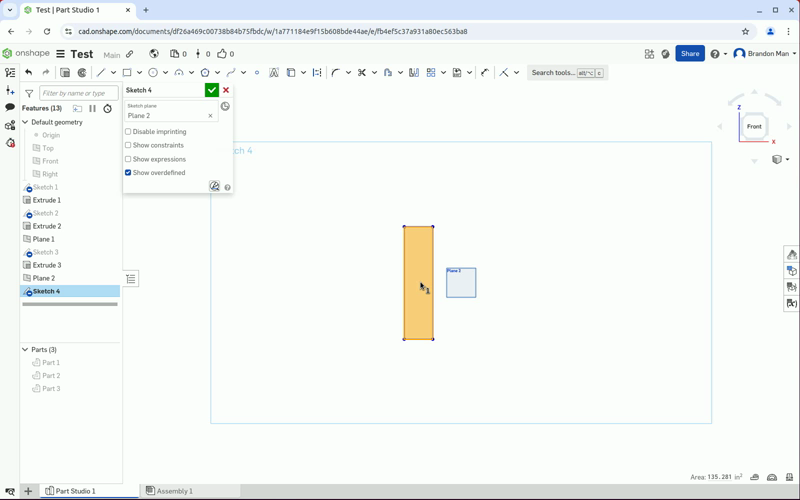
mouse_move(73, 352)
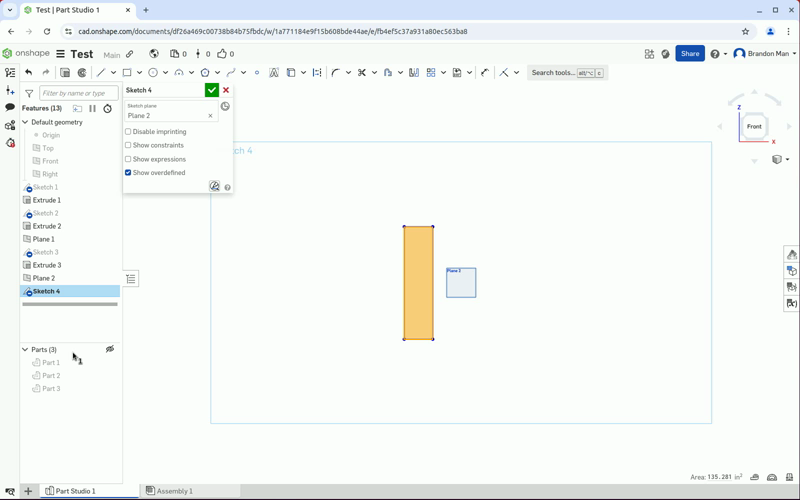
key(shift+y)
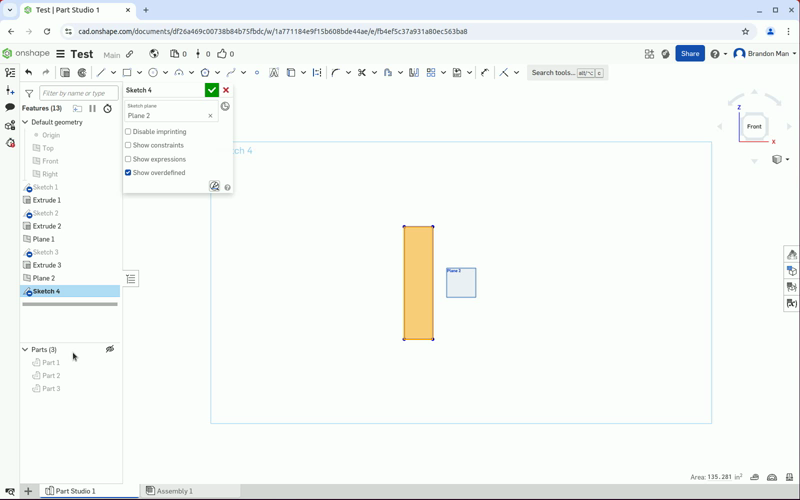
key(shift+e)
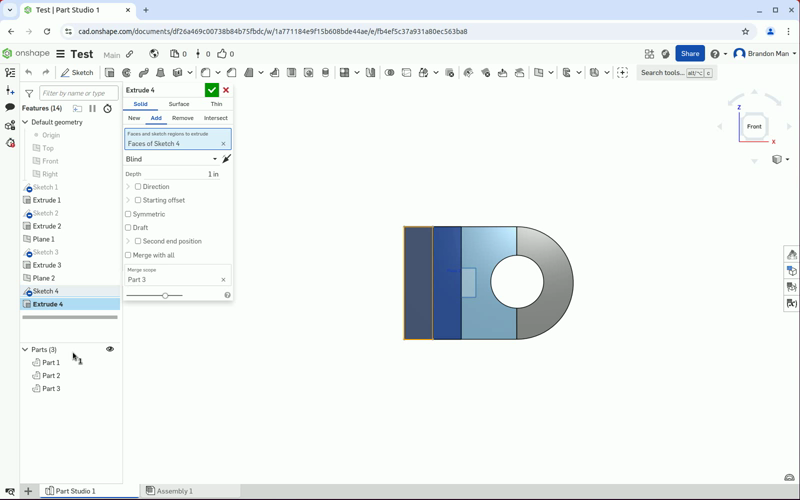
mouse_move(143, 106)
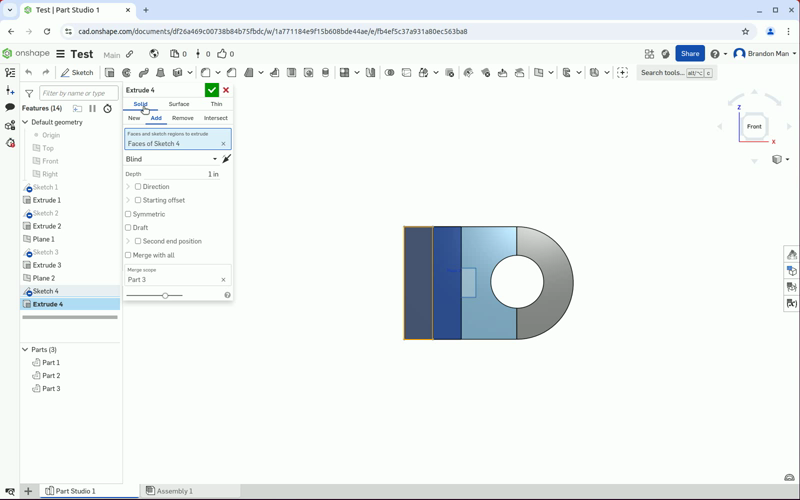
click(143, 106)
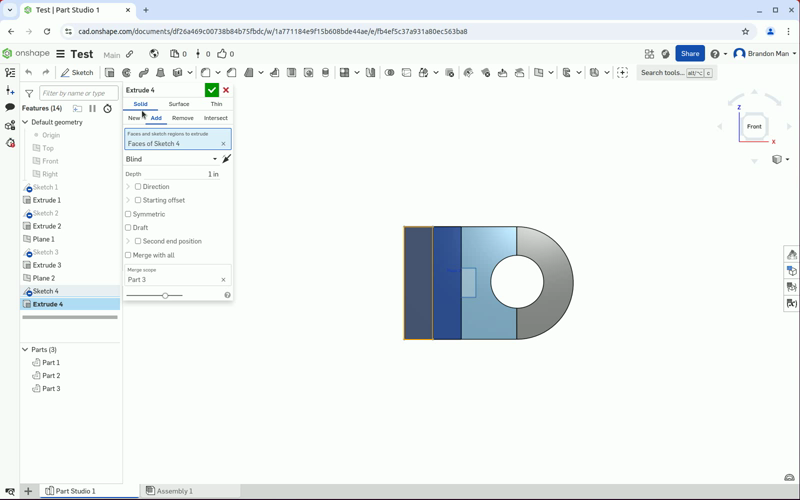
mouse_move(137, 120)
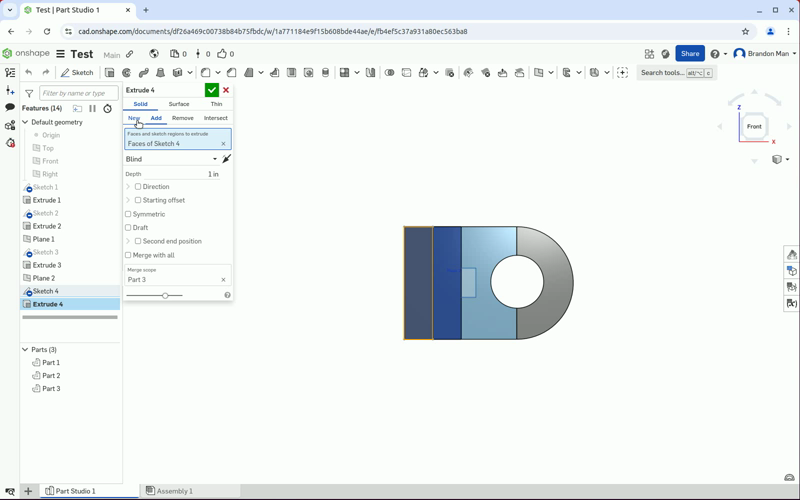
click(137, 120)
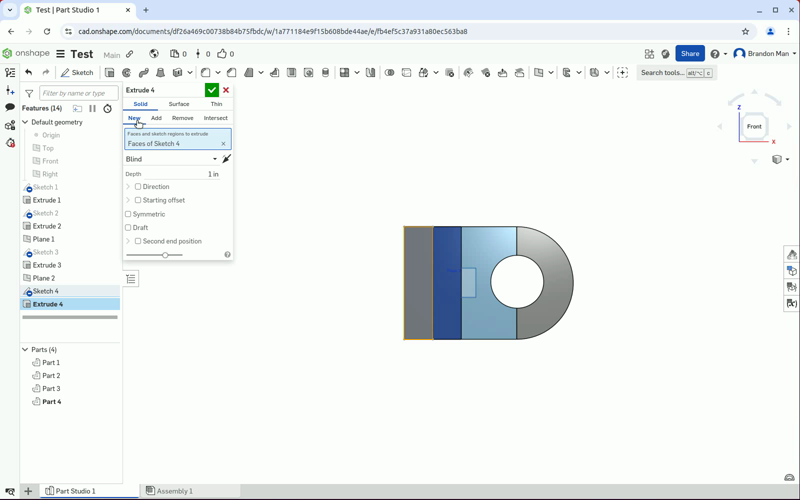
key(tab, 4)
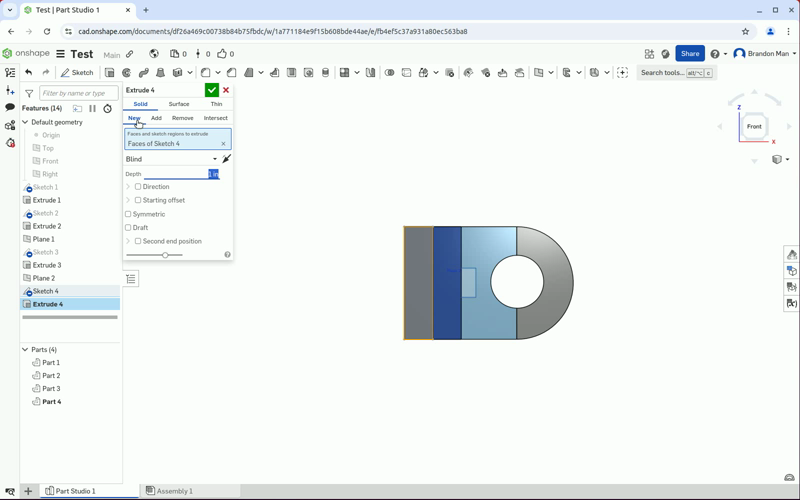
text(11.554)
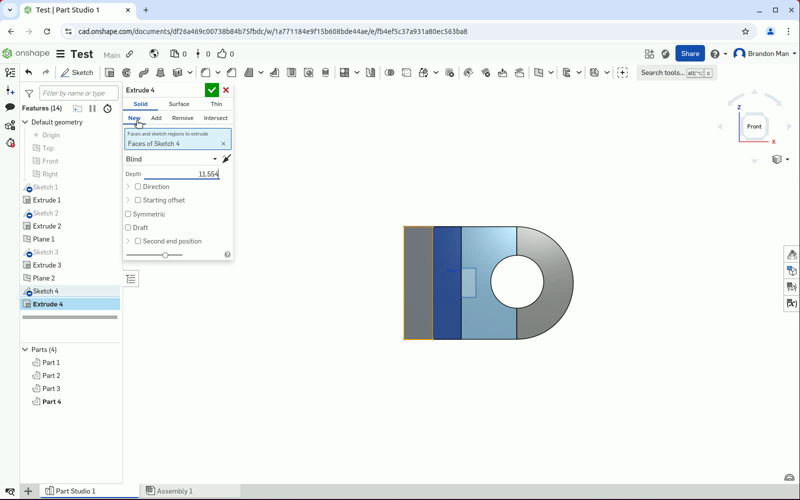
key(enter)
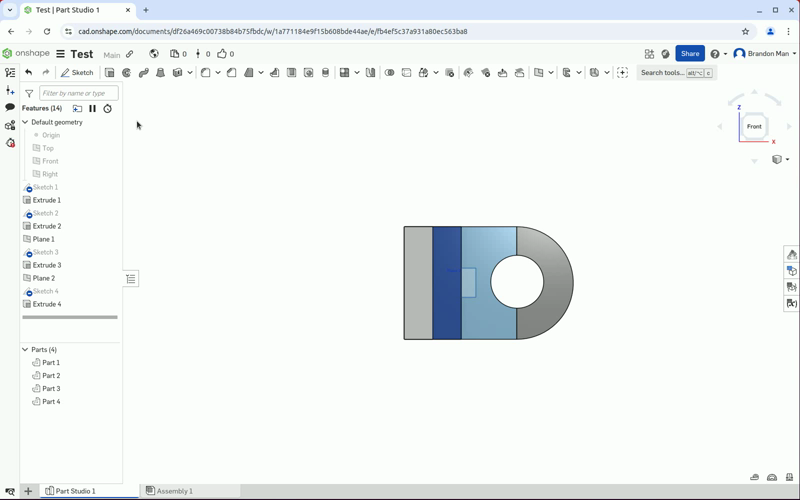
key(shift+h)
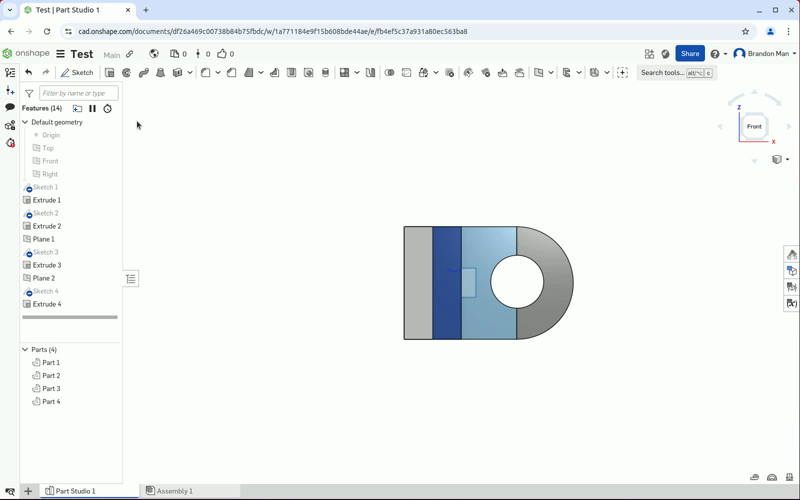
key(shift+h)
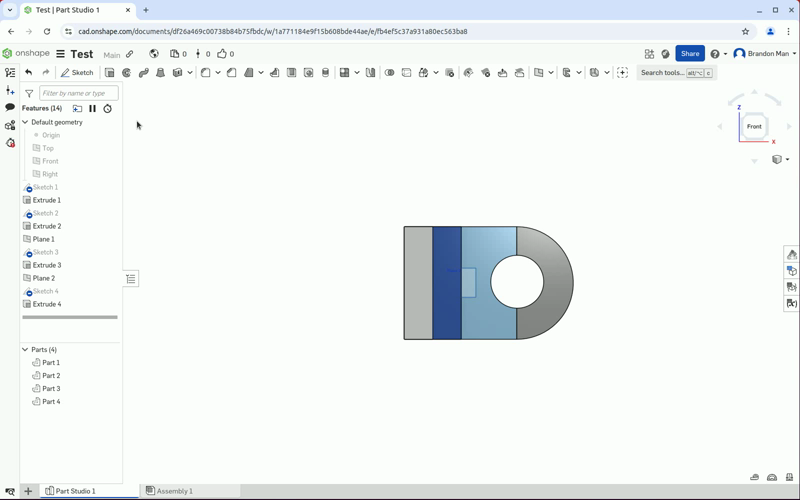
mouse_move(73, 189)
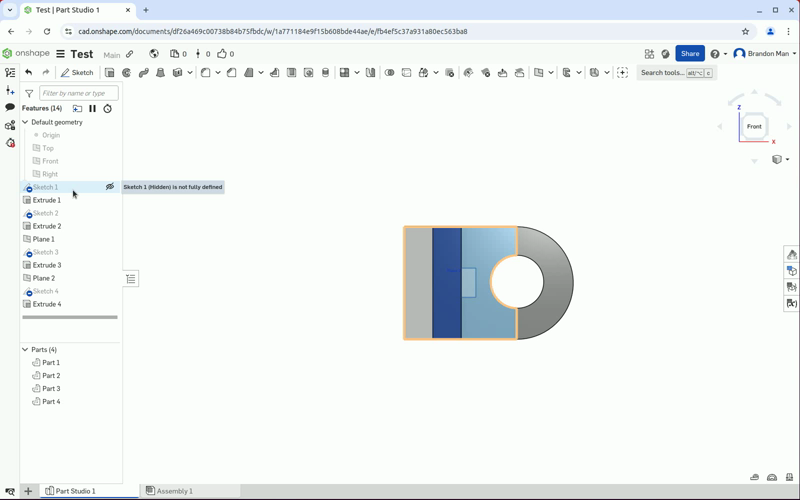
click(73, 189)
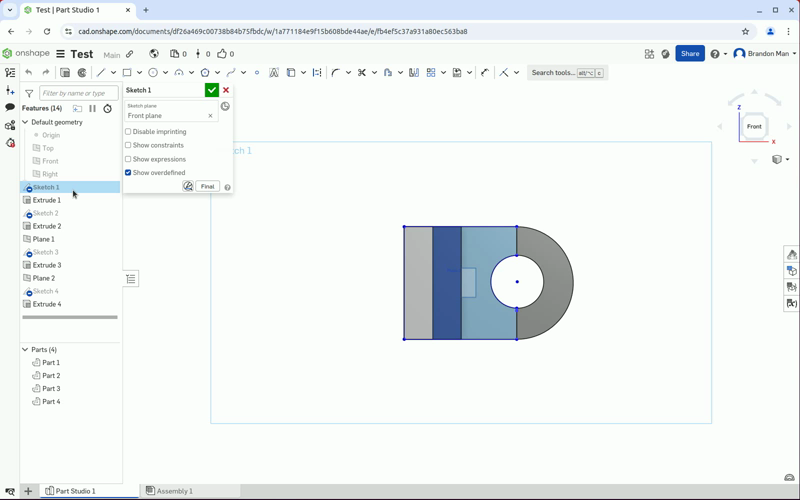
mouse_move(229, 92)
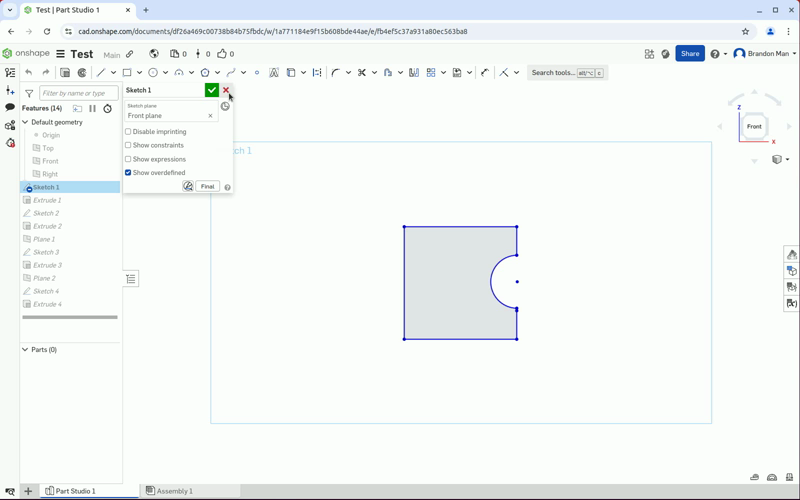
click(229, 92)
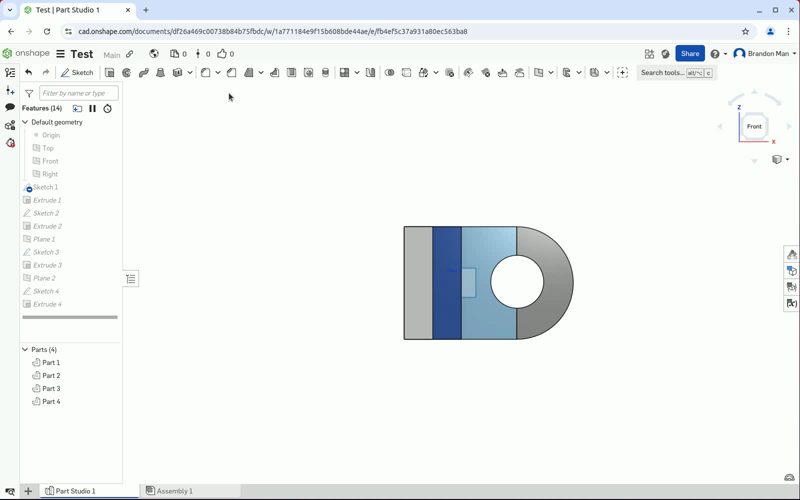
mouse_move(73, 352)
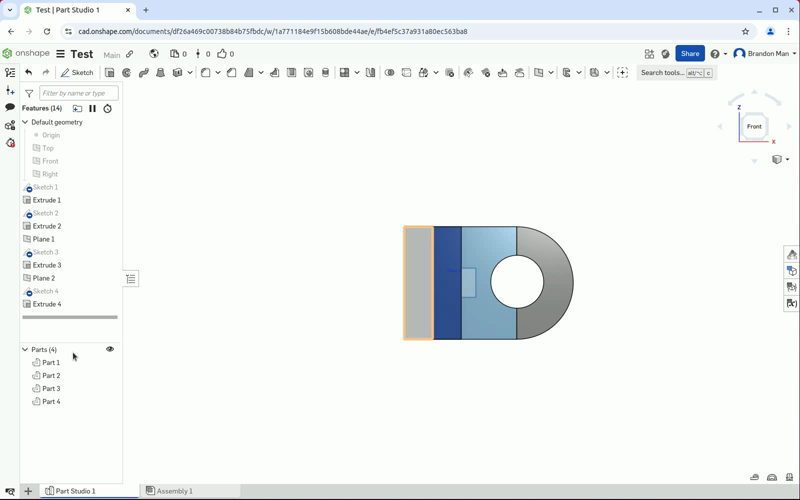
key(y)
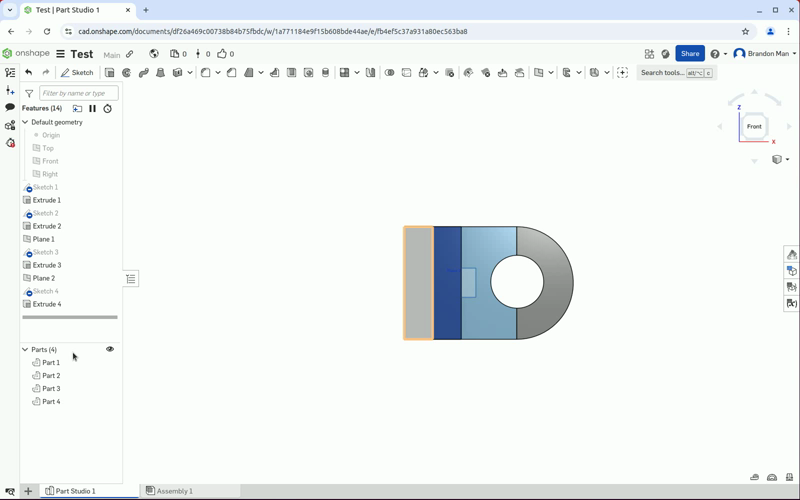
key(shift+p)
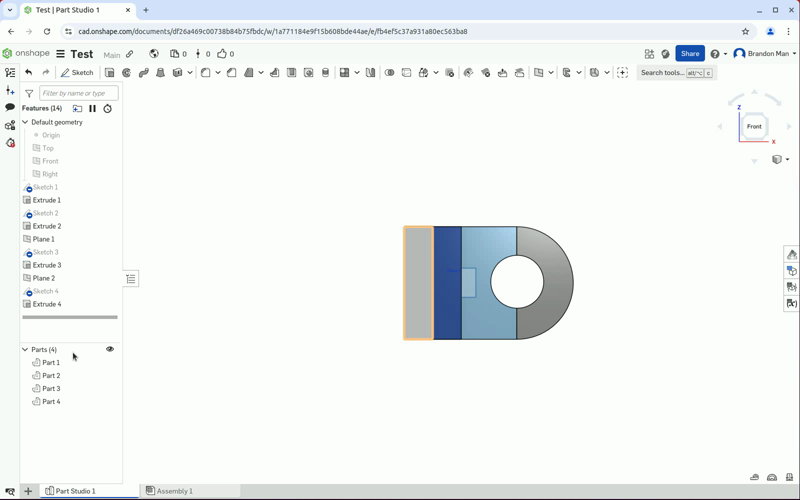
key(space)
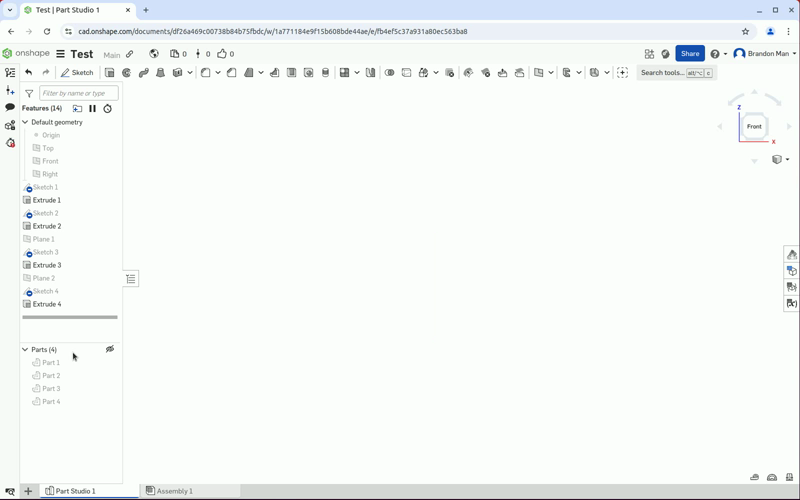
key_down(shift)
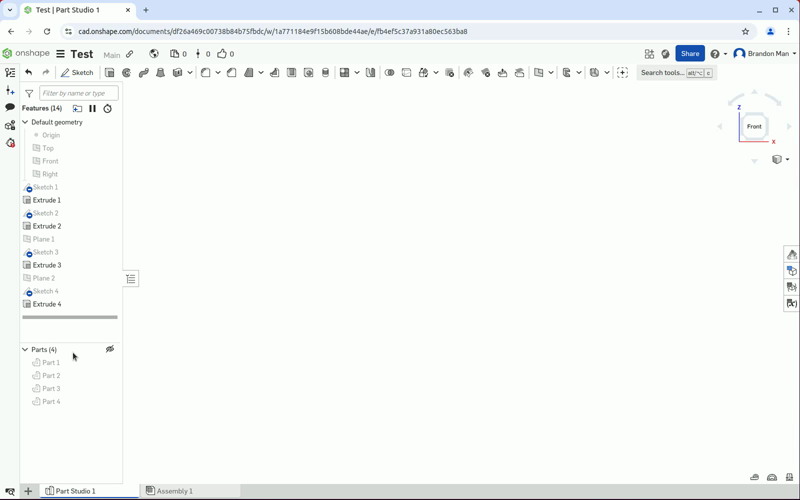
key(left)
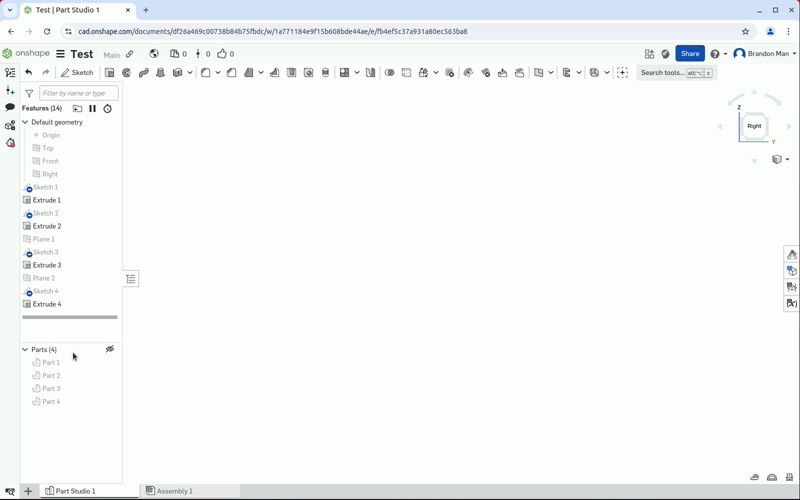
key_up(shift)
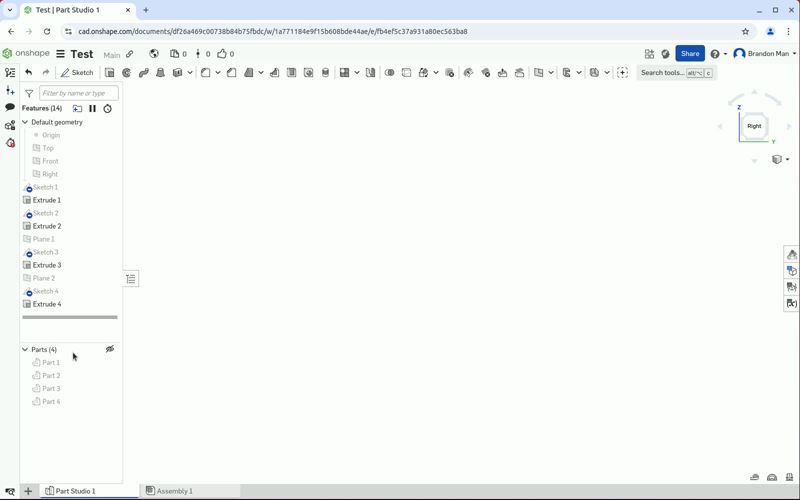
mouse_move(73, 352)
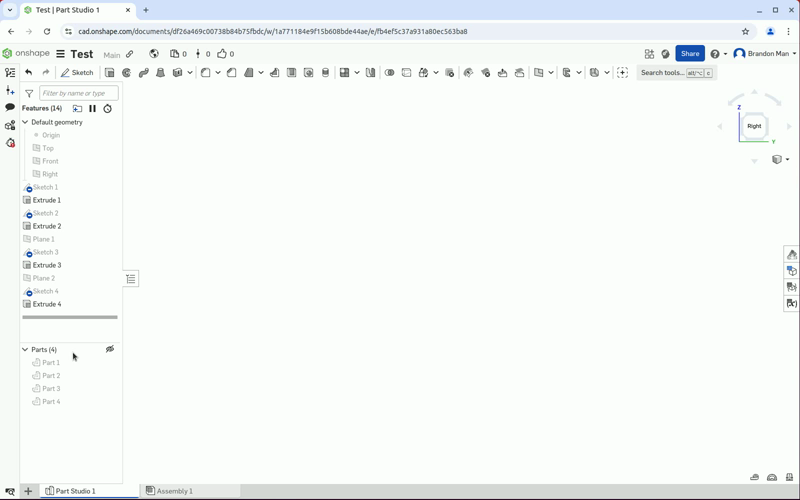
key(shift+y)
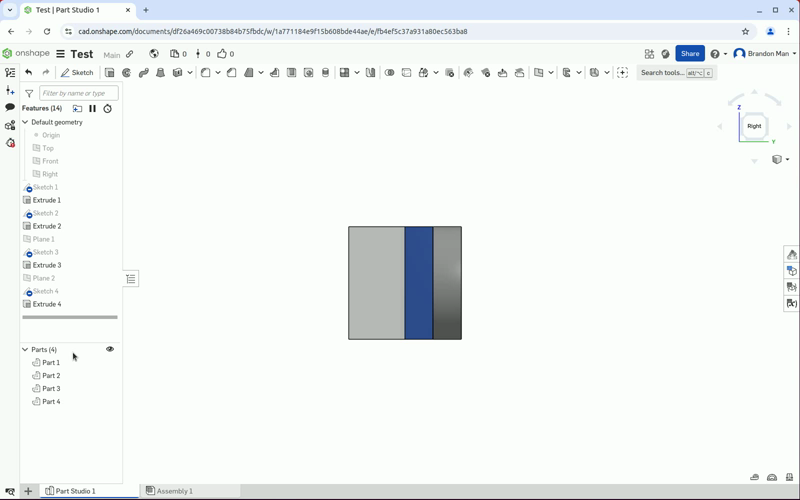
mouse_move(541, 75)
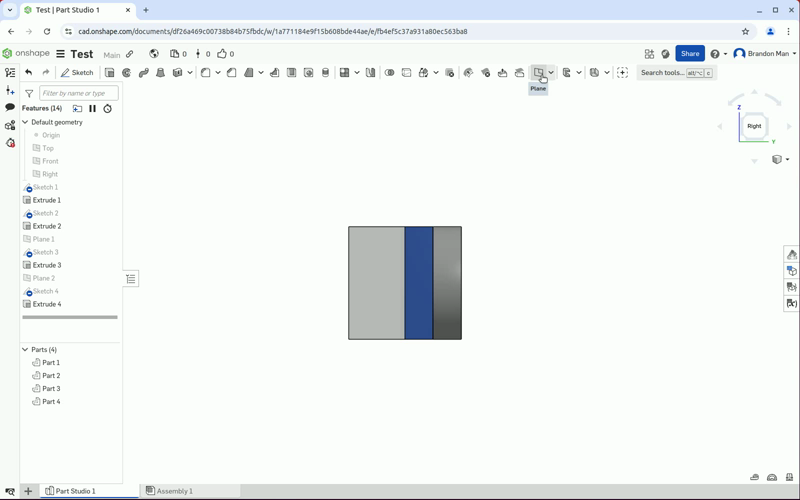
click(541, 75)
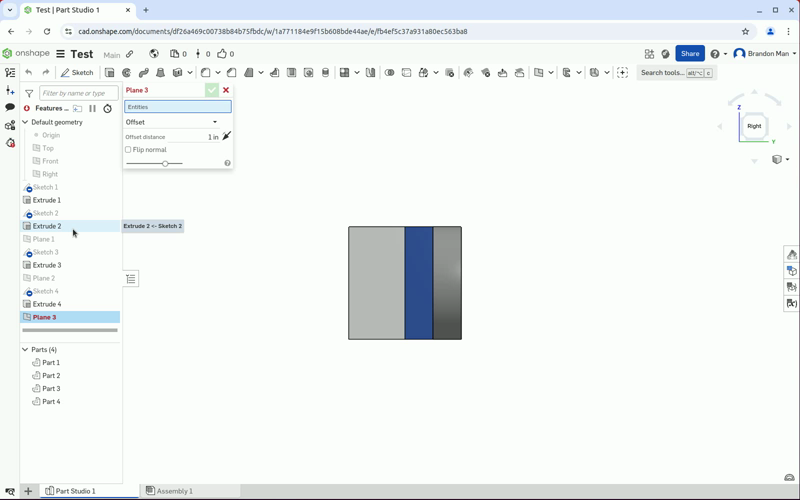
scroll(3)
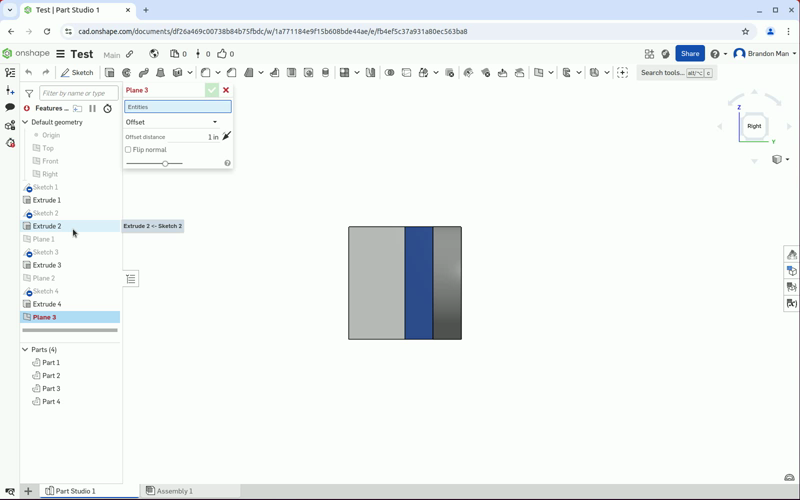
mouse_move(73, 176)
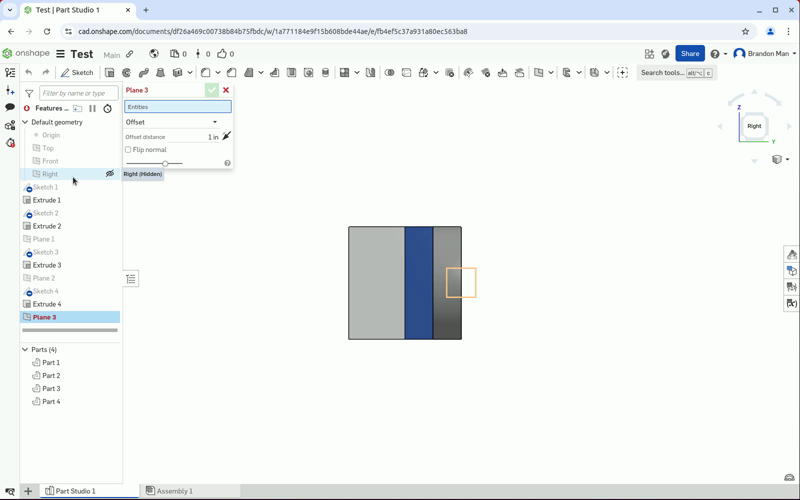
click(73, 176)
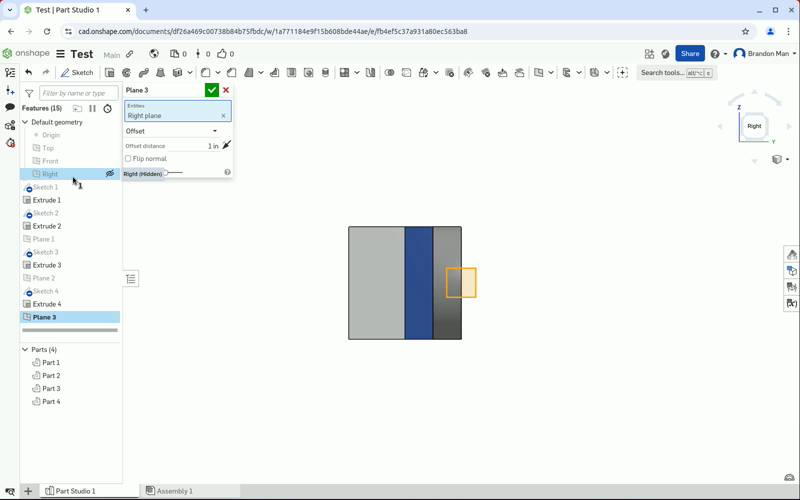
key(tab, 2)
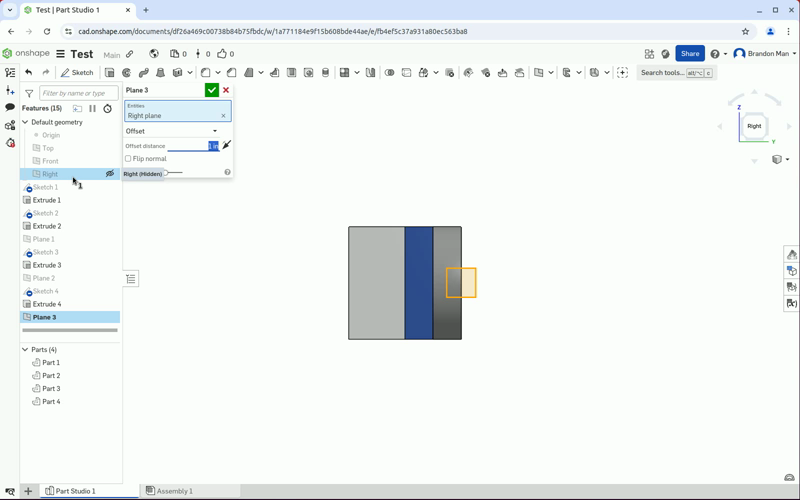
text(11.554)
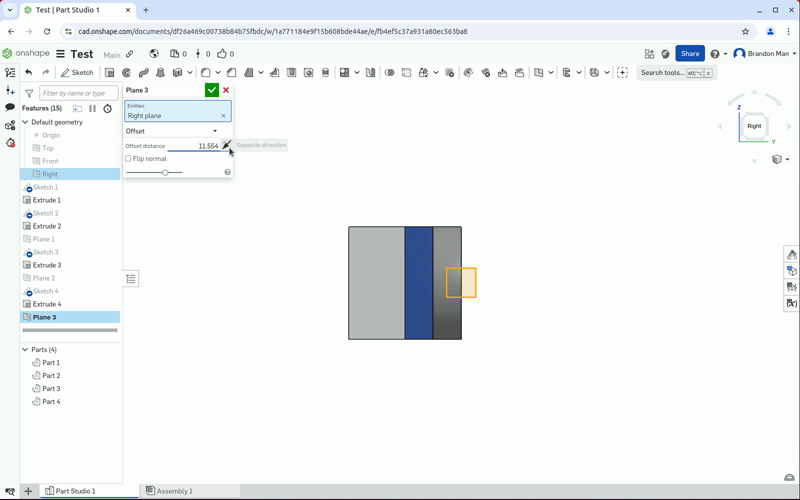
mouse_move(229, 147)
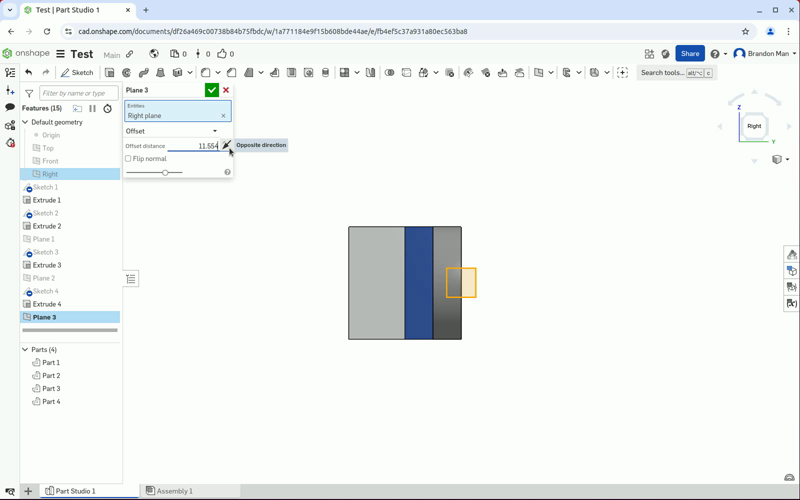
click(229, 147)
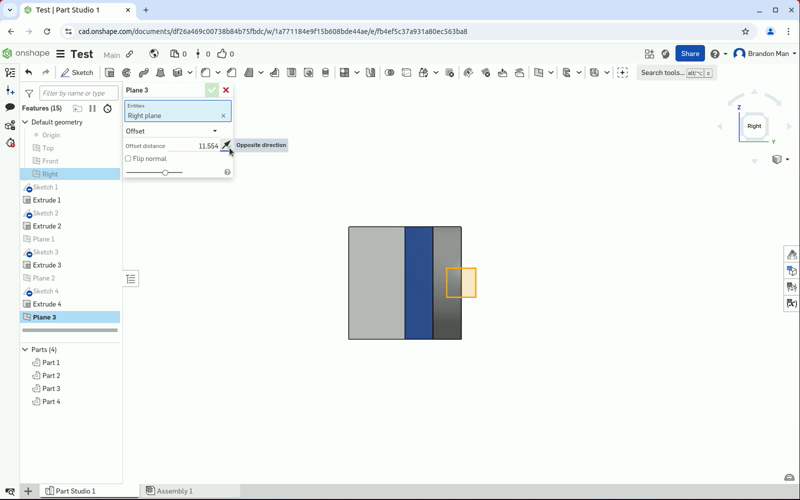
key(enter, 2)
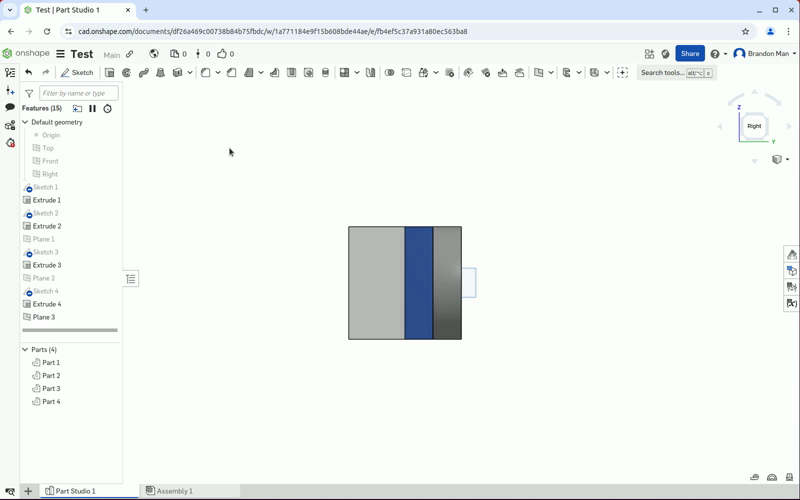
key(shift+s)
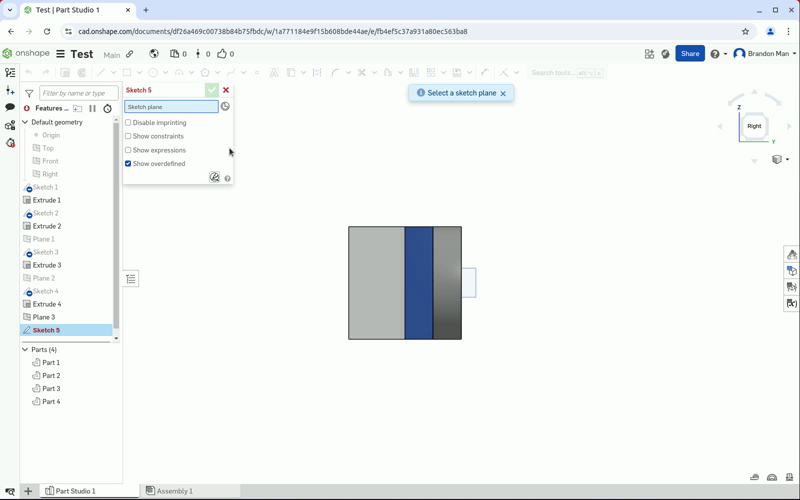
mouse_move(69, 319)
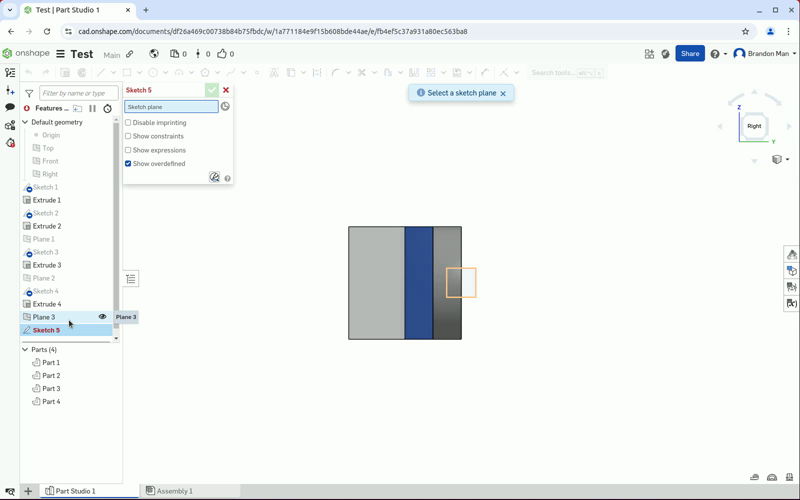
click(69, 319)
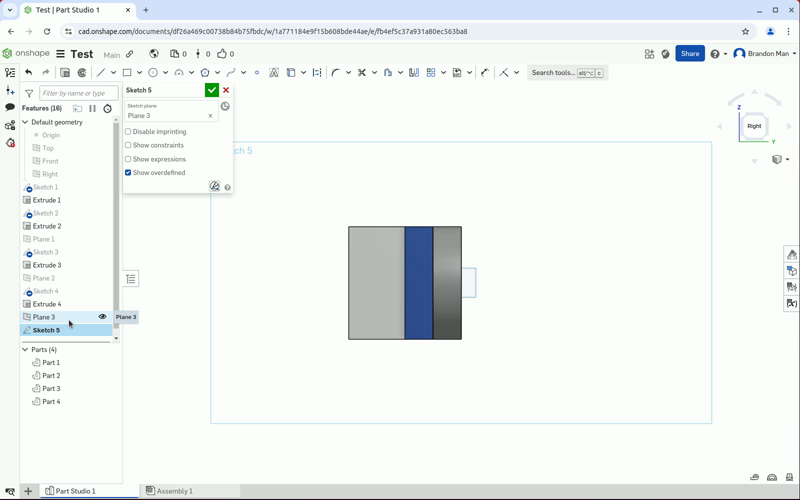
mouse_move(73, 352)
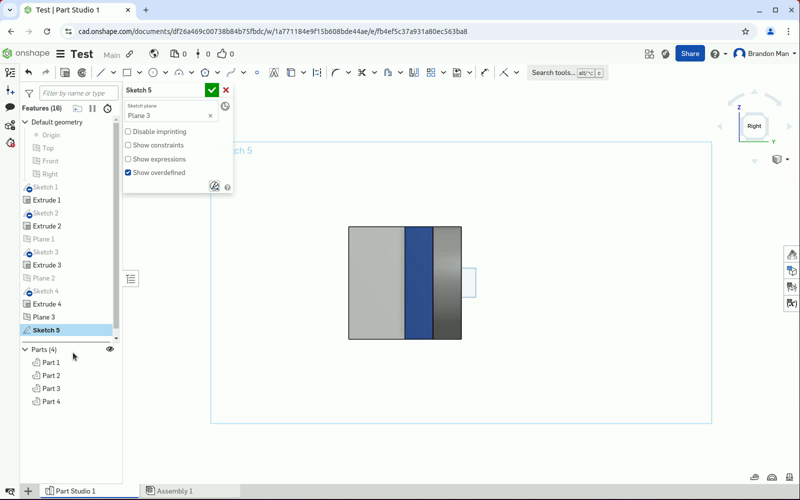
key(y)
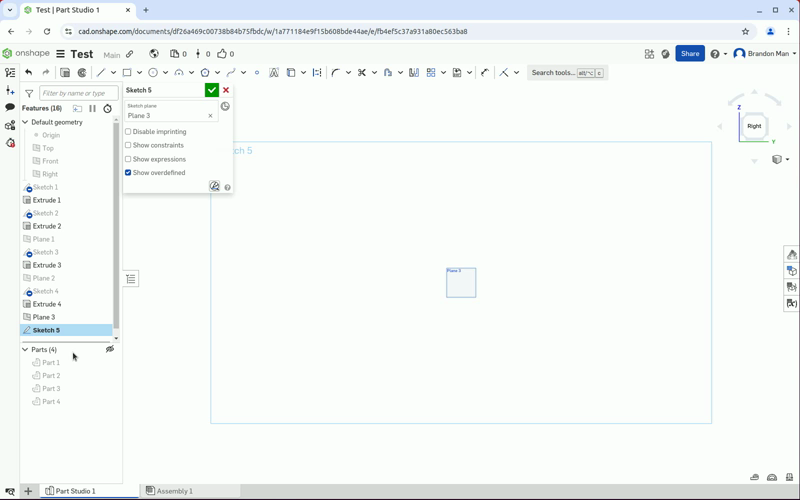
key(c)
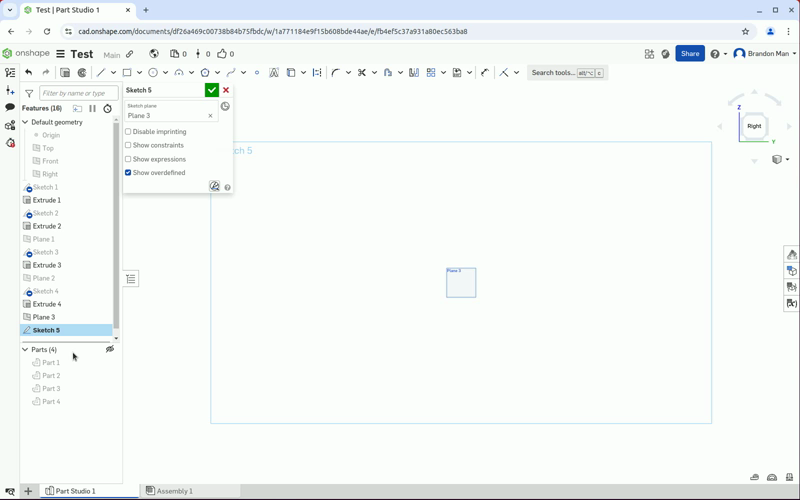
key_down(shift)
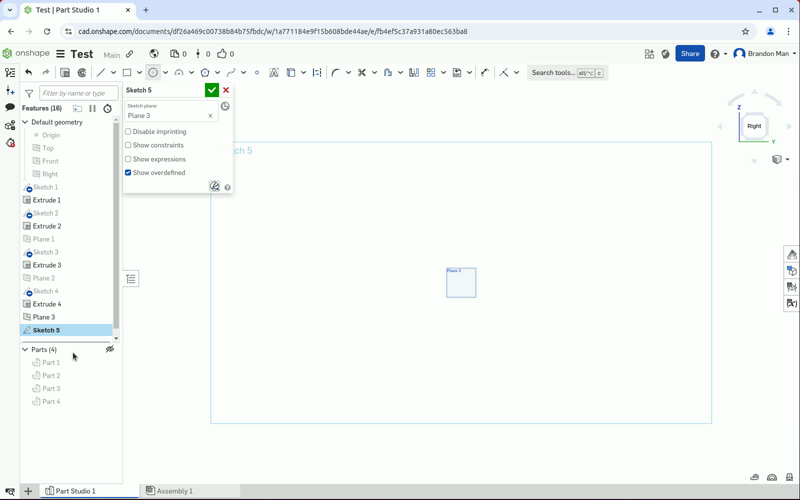
mouse_move(404, 282)
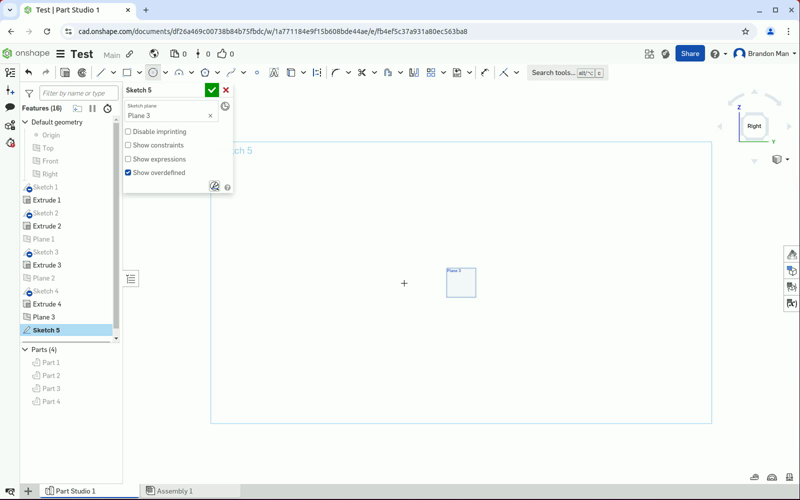
click(404, 282)
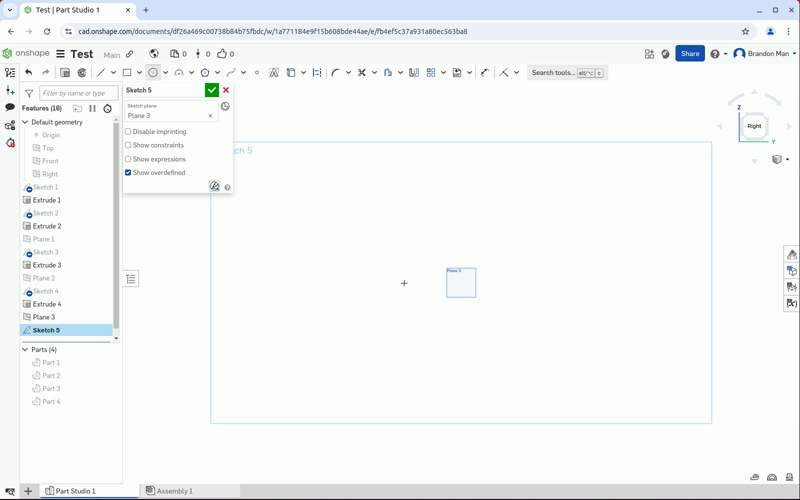
key_up(shift)
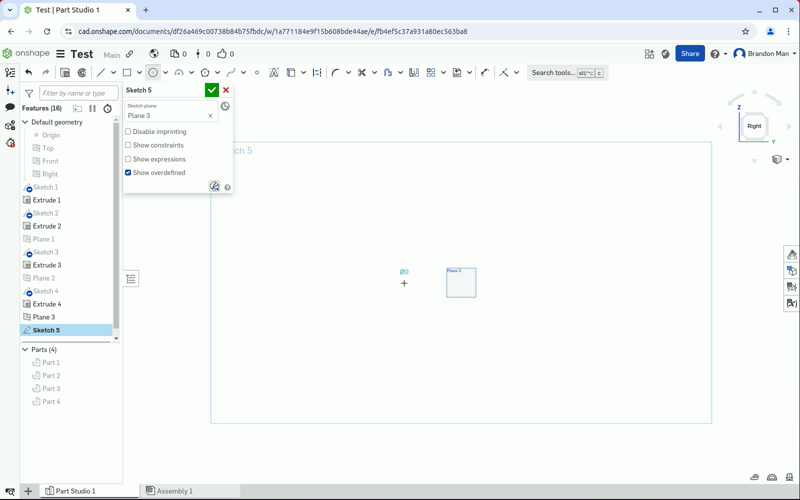
mouse_move(432, 282)
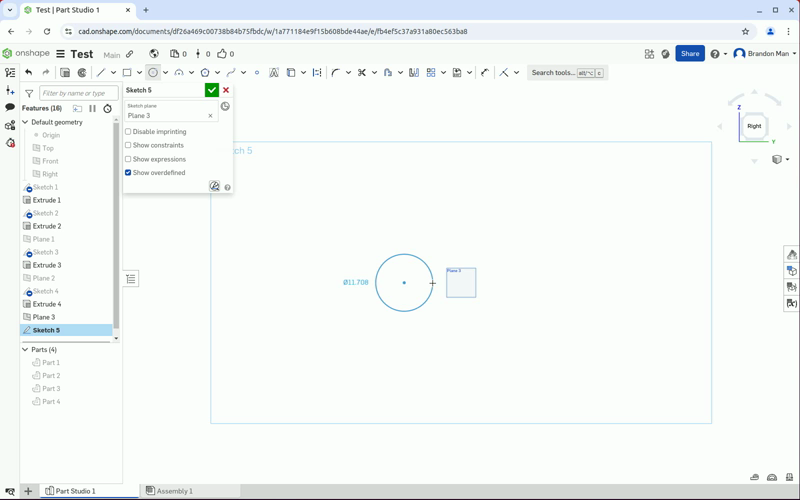
click(432, 282)
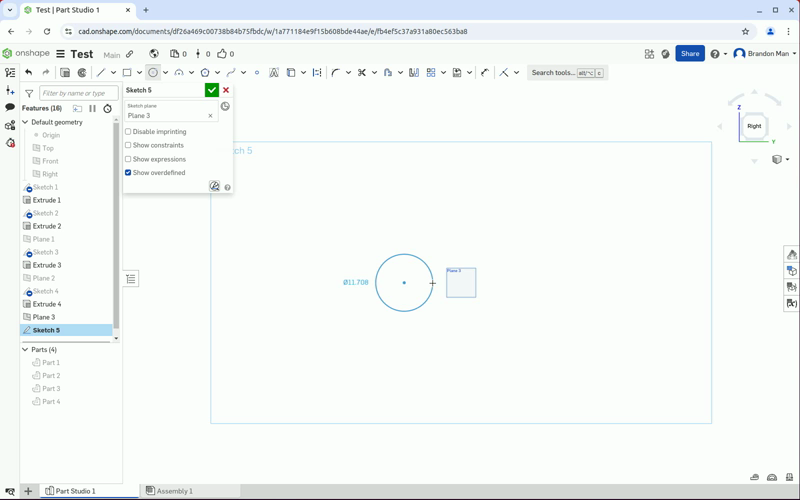
key(esc)
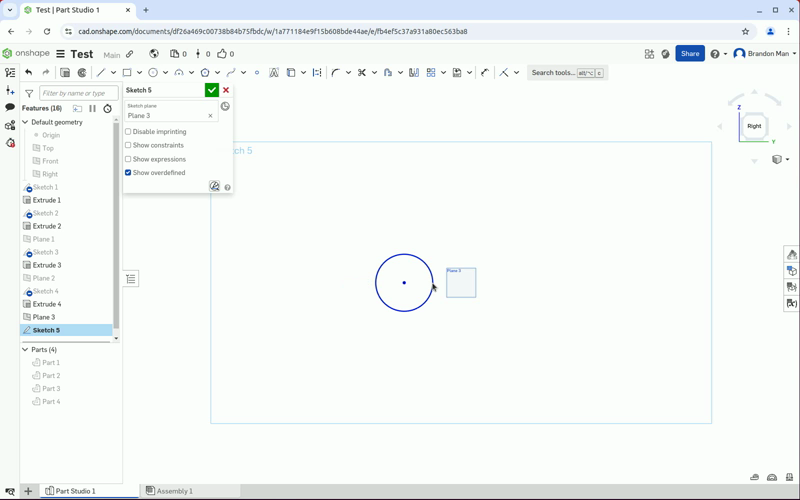
mouse_move(398, 271)
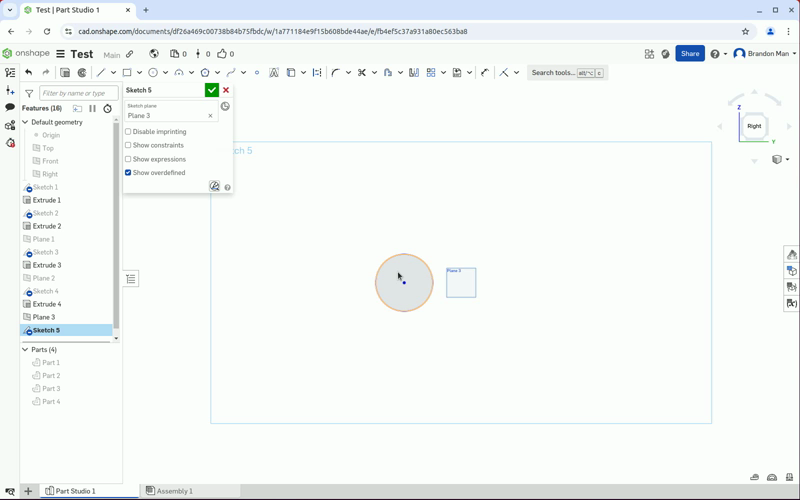
click(398, 271)
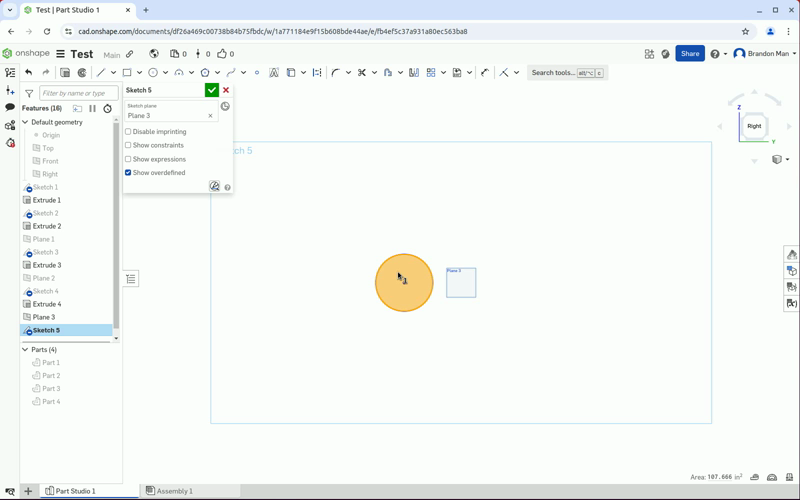
mouse_move(73, 352)
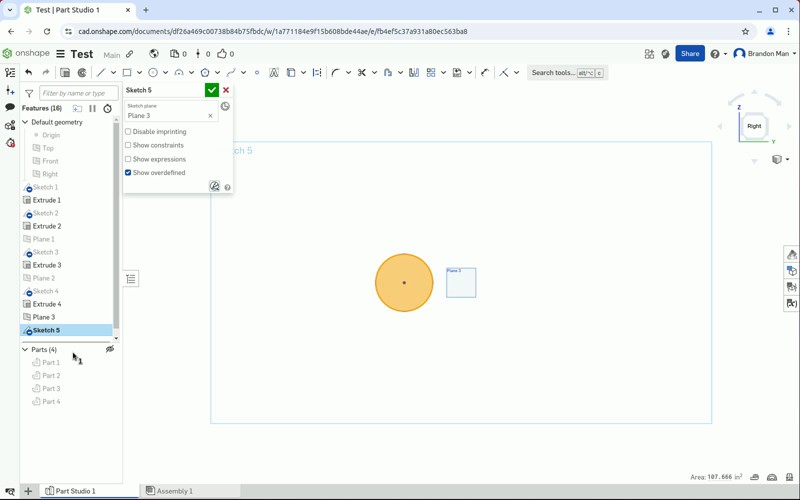
key(shift+y)
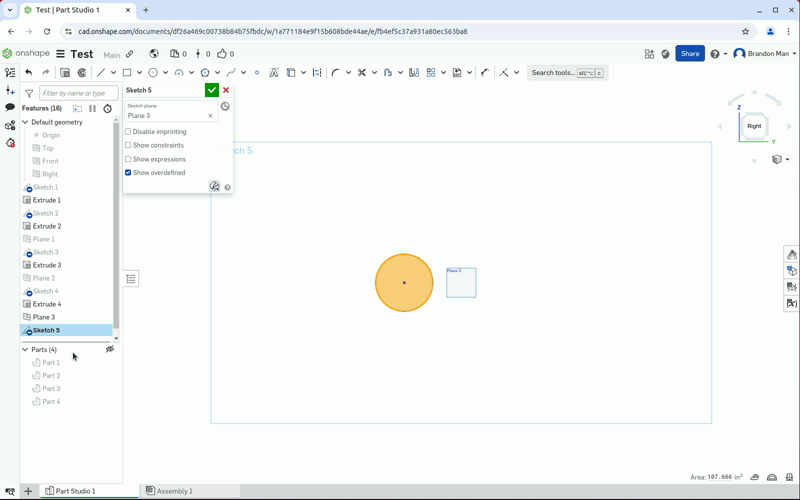
key(shift+e)
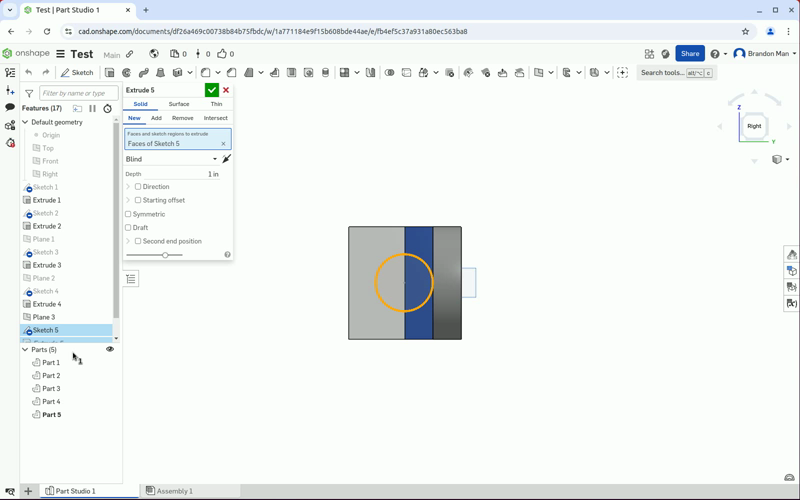
mouse_move(143, 106)
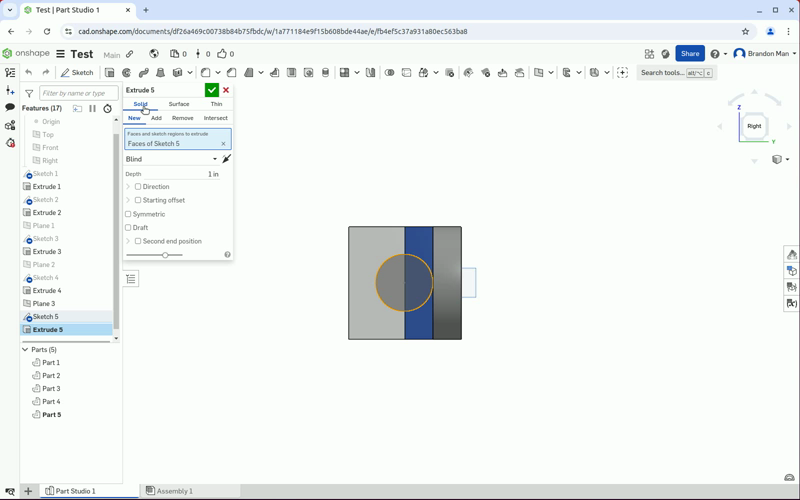
click(143, 106)
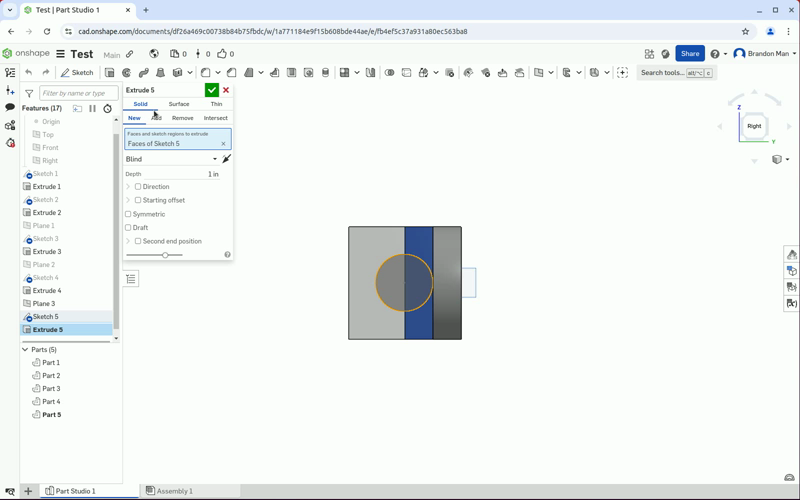
mouse_move(186, 120)
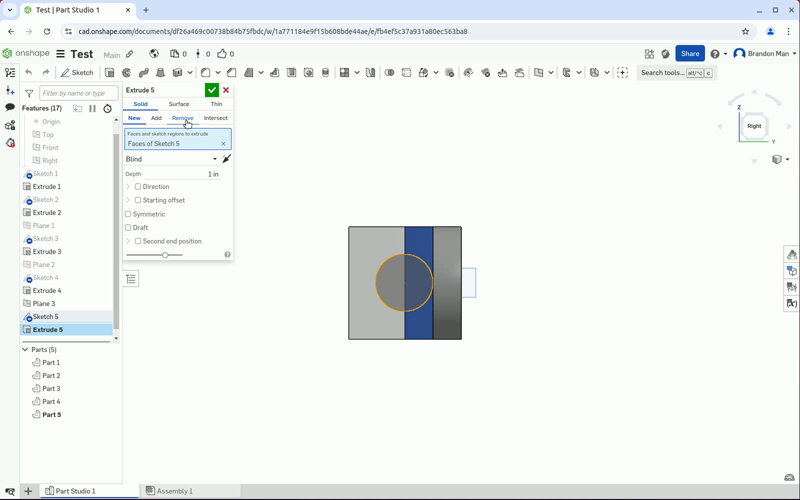
click(186, 120)
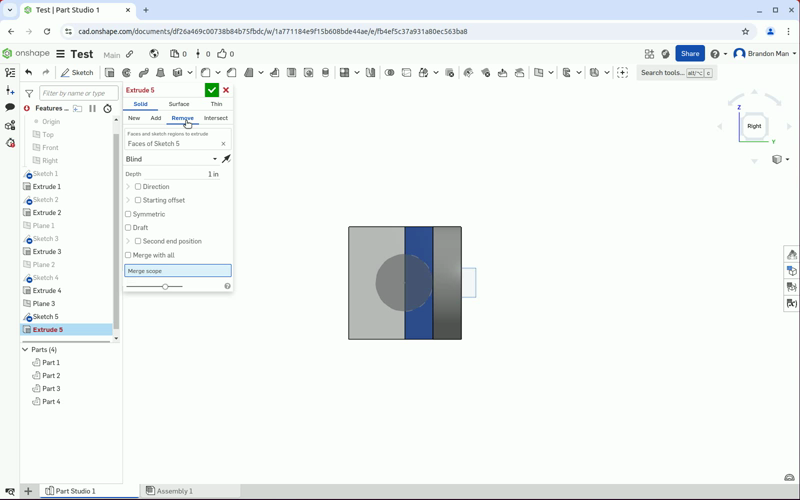
key(tab, 4)
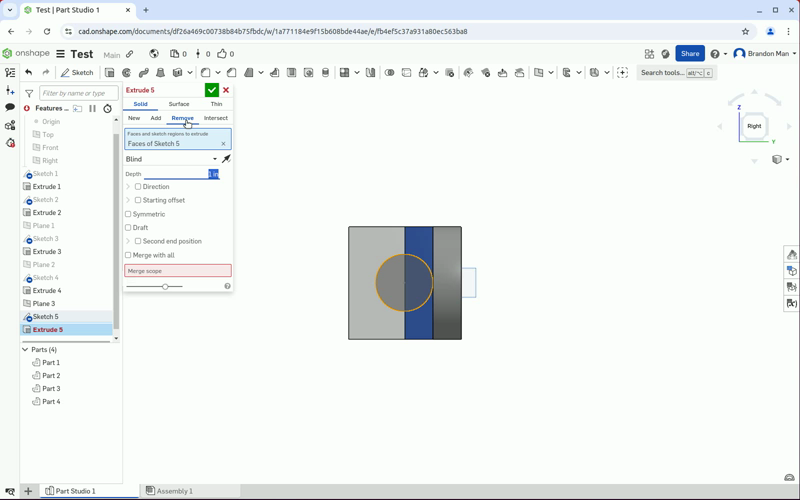
text(14.443)
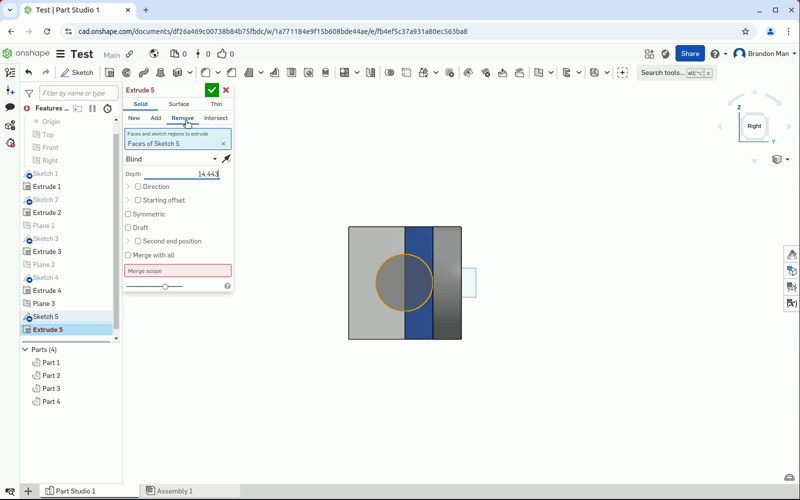
key(tab, 6)
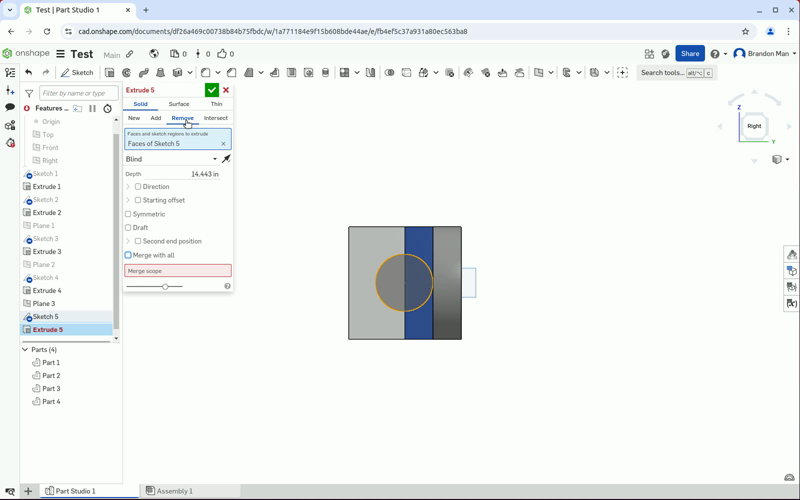
key(space)
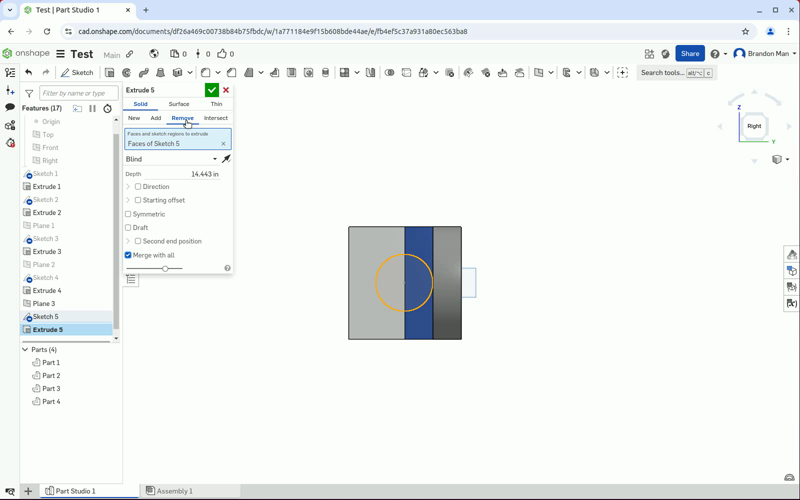
key(enter)
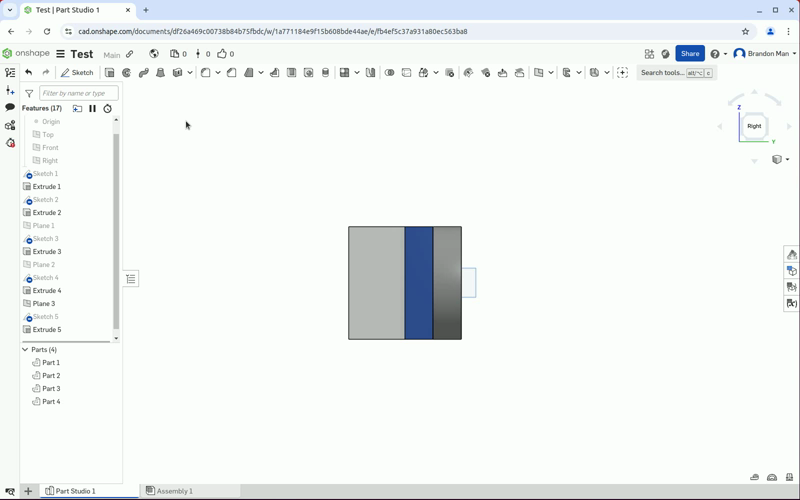
key(shift+h)
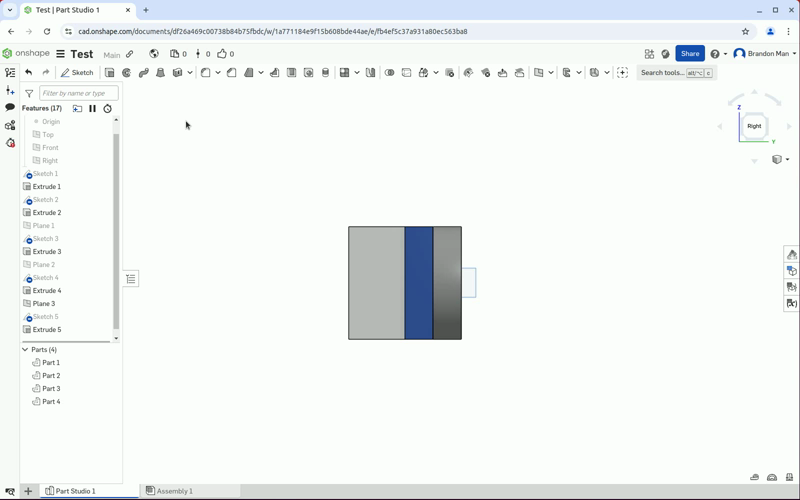
key(shift+h)
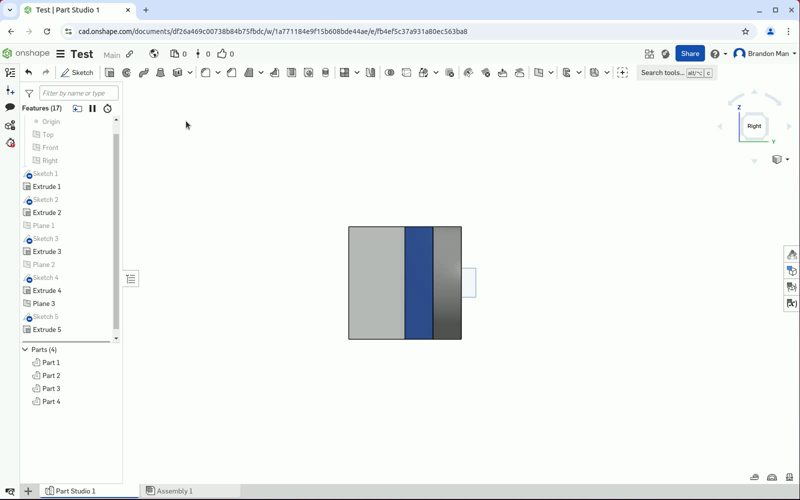
key(shift+7)
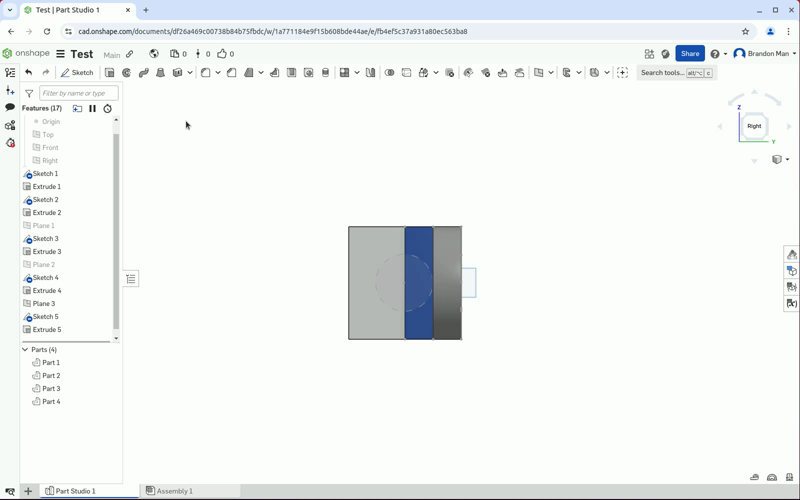
key(right, 2)
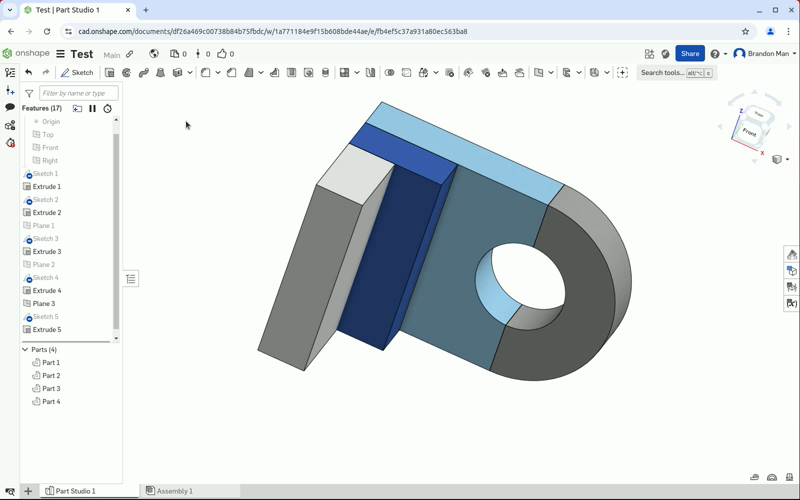
key(down, 2)
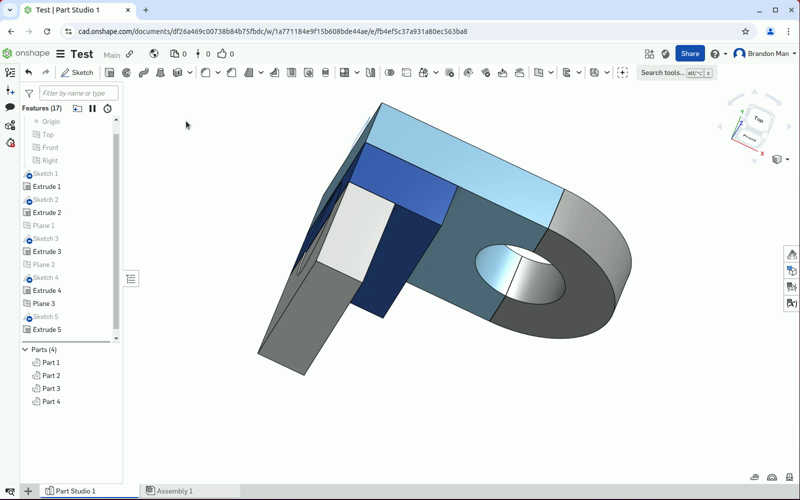
key(up, 2)
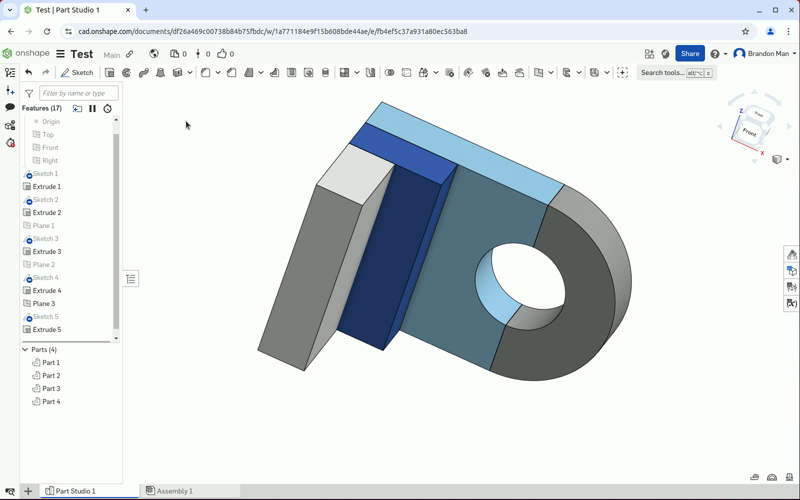
key(left, 2)
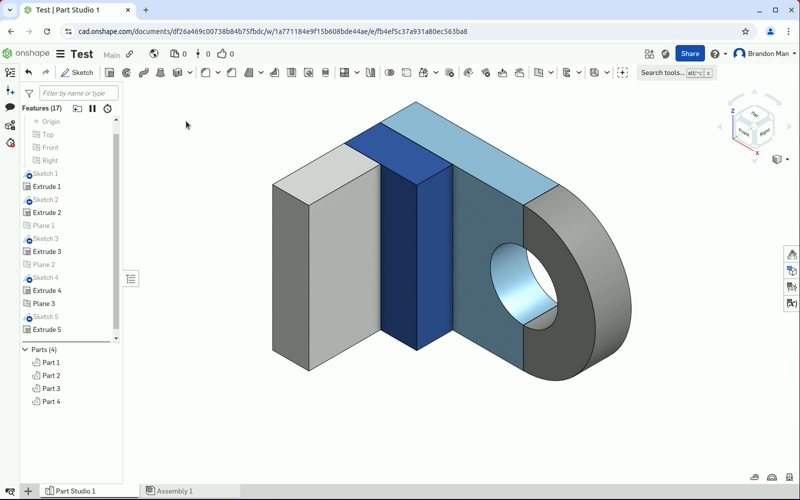
mouse_move(69, 176)
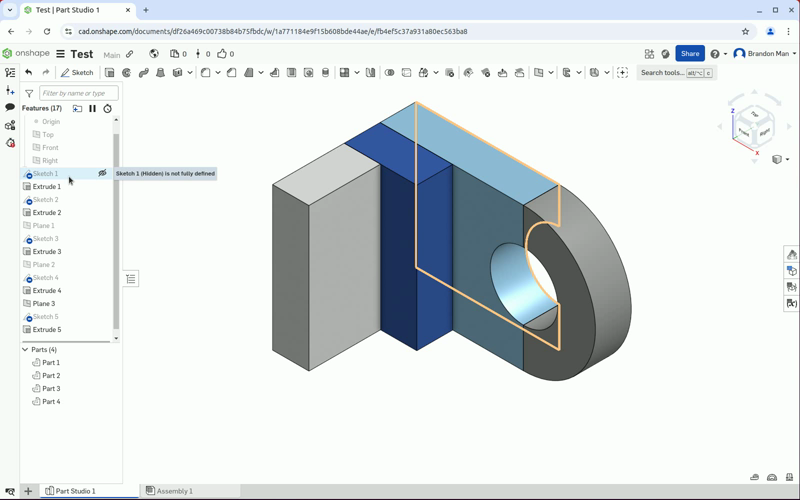
click(69, 176)